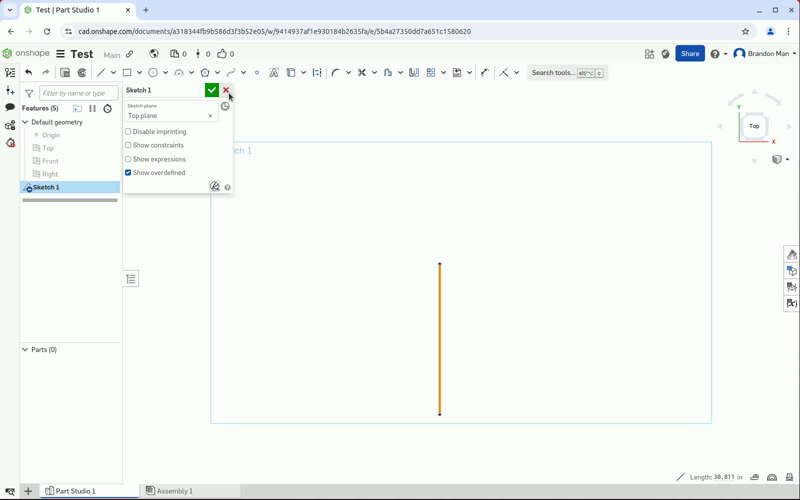
key(shift+h)
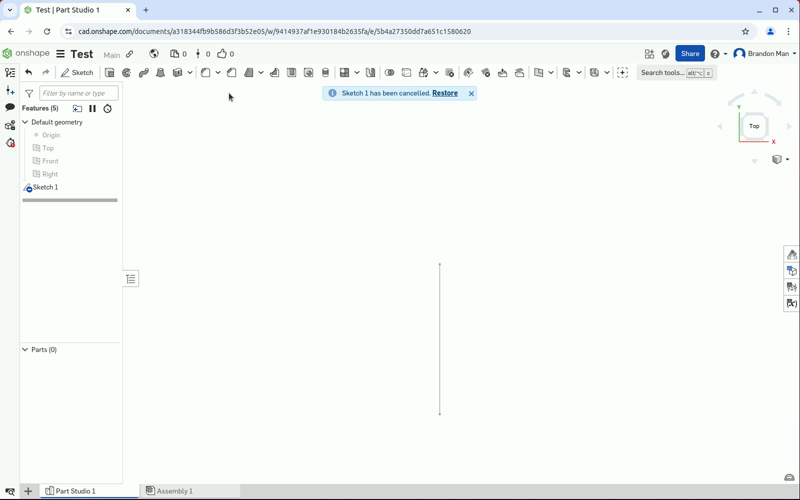
mouse_move(73, 352)
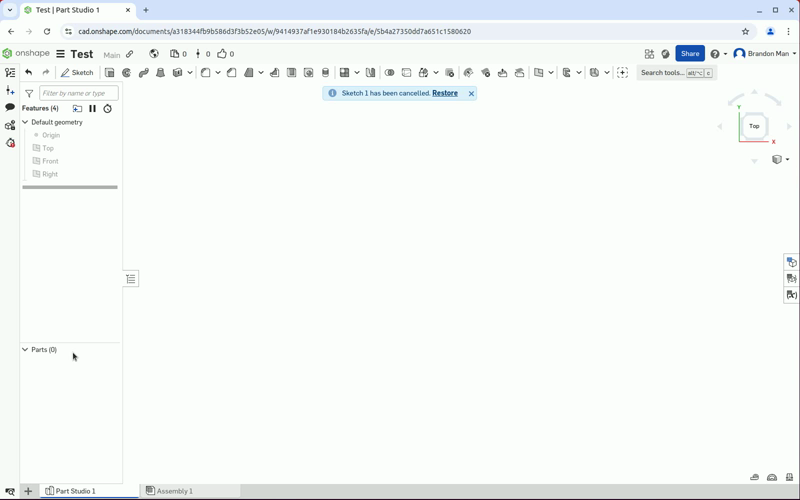
key(y)
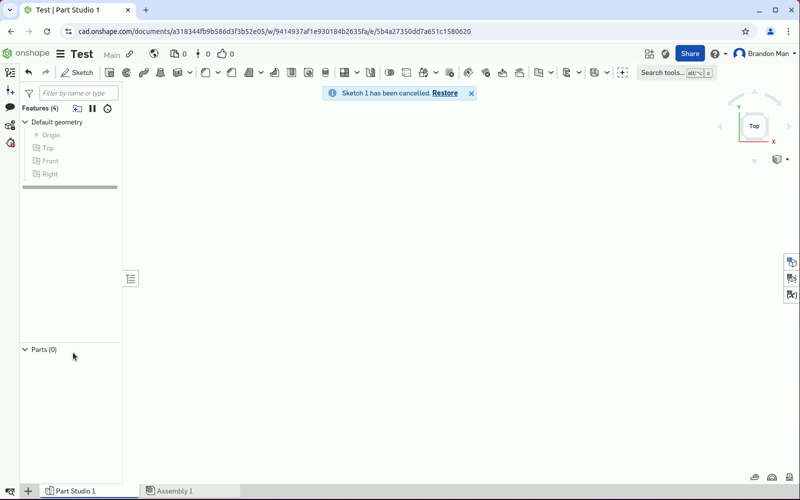
key(shift+p)
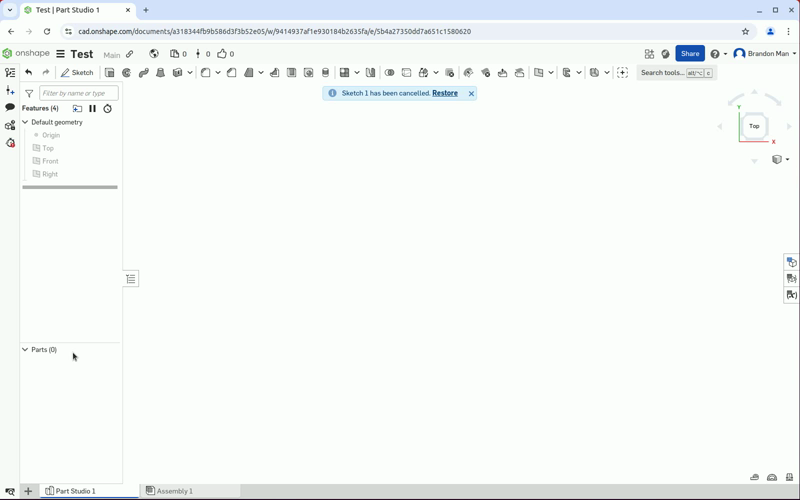
key(space)
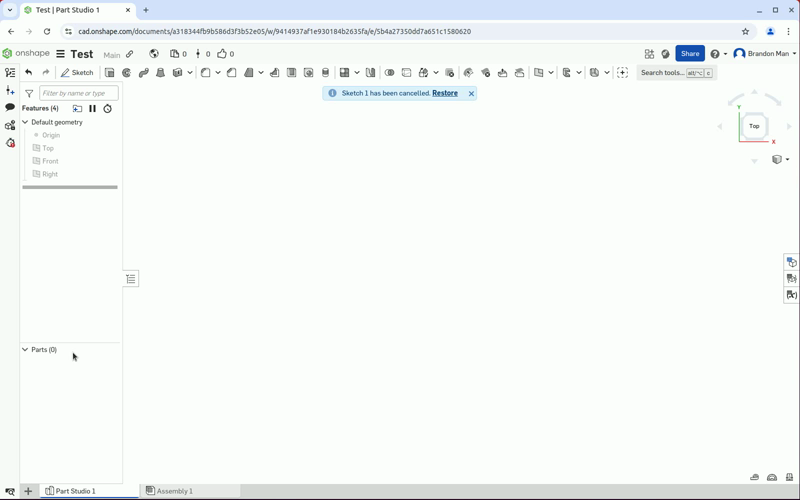
key_down(shift)
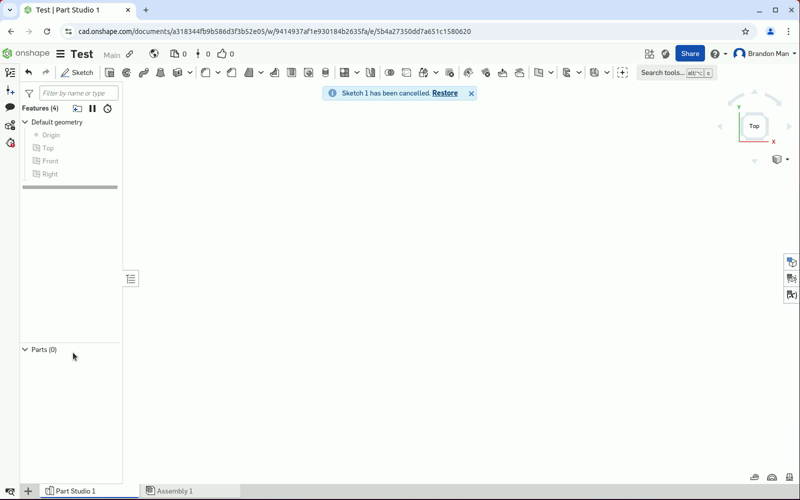
key(up)
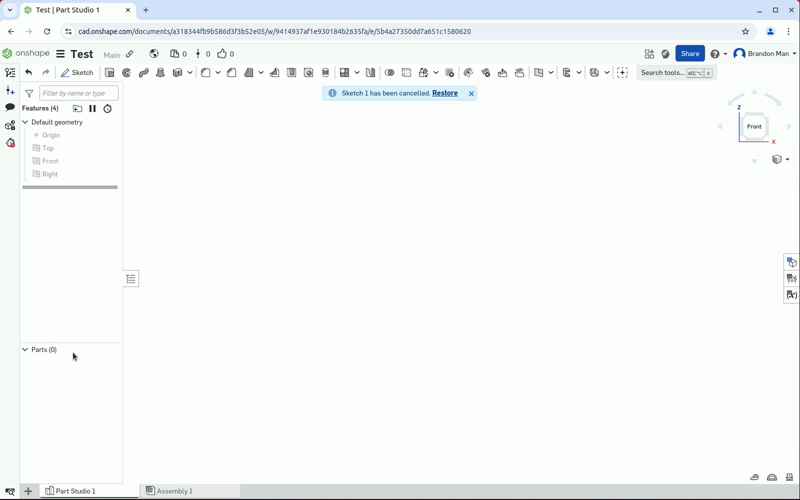
key_up(shift)
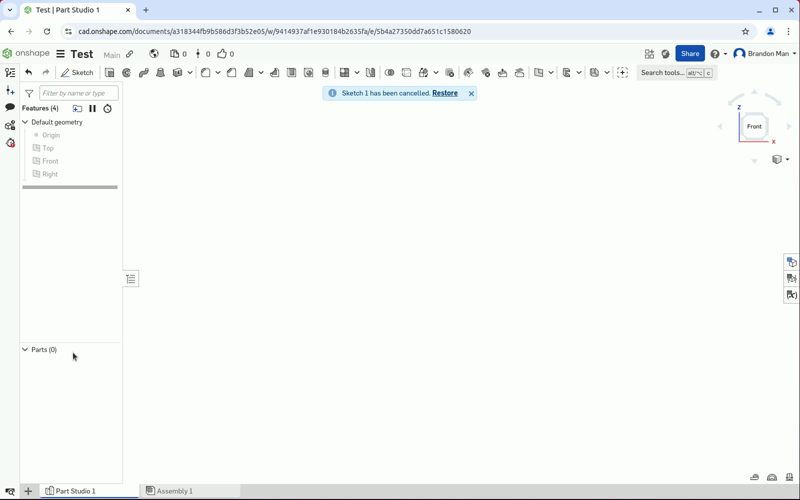
mouse_move(73, 352)
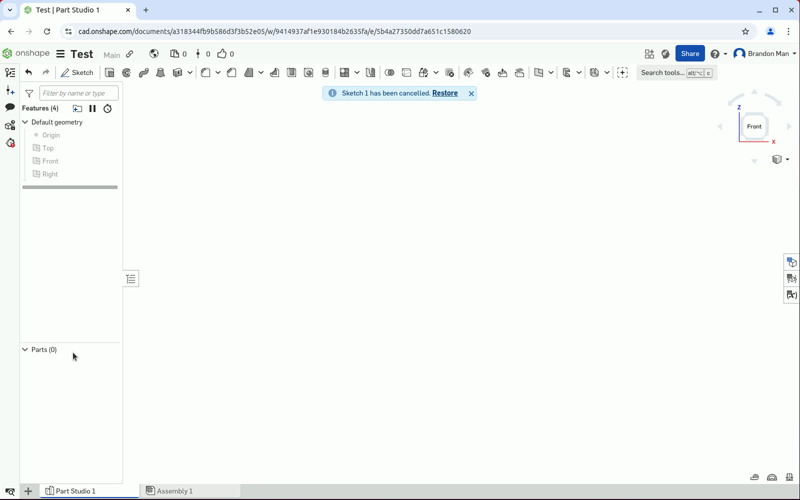
key(shift+y)
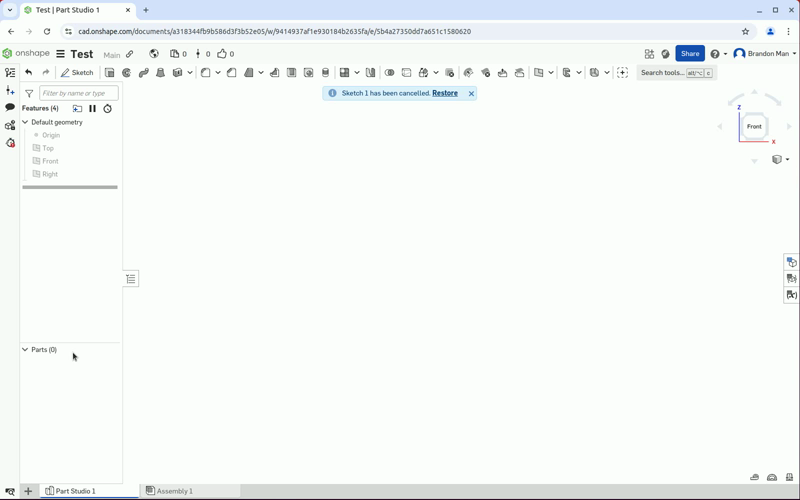
key(shift+s)
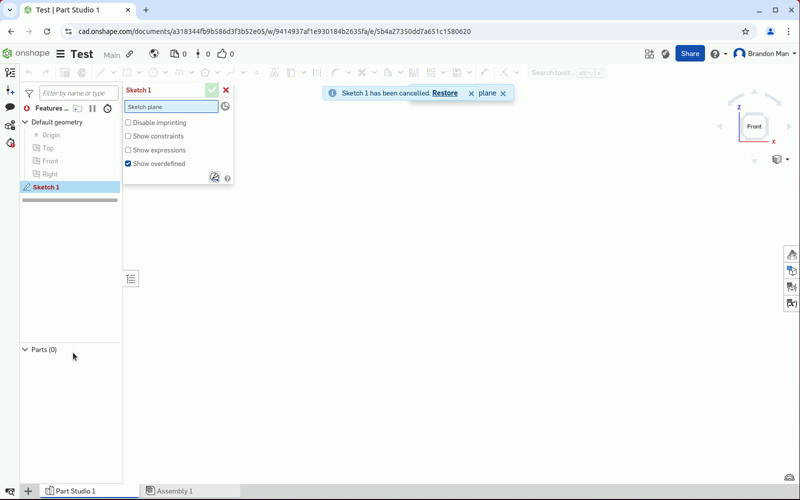
mouse_move(73, 163)
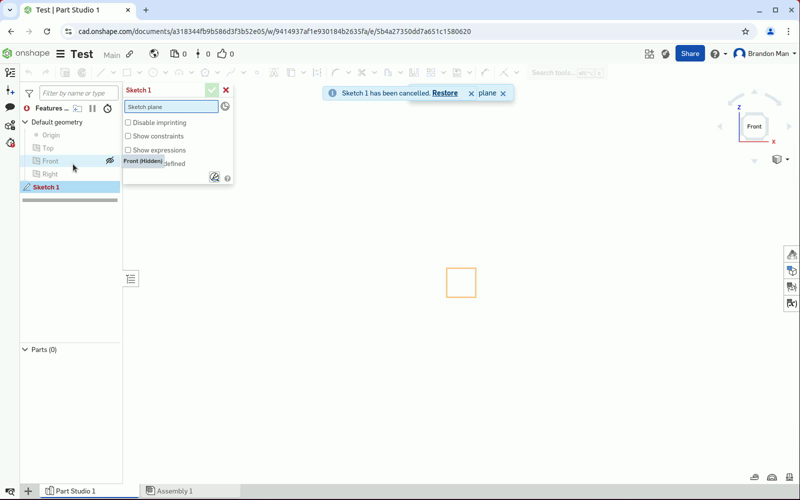
click(73, 163)
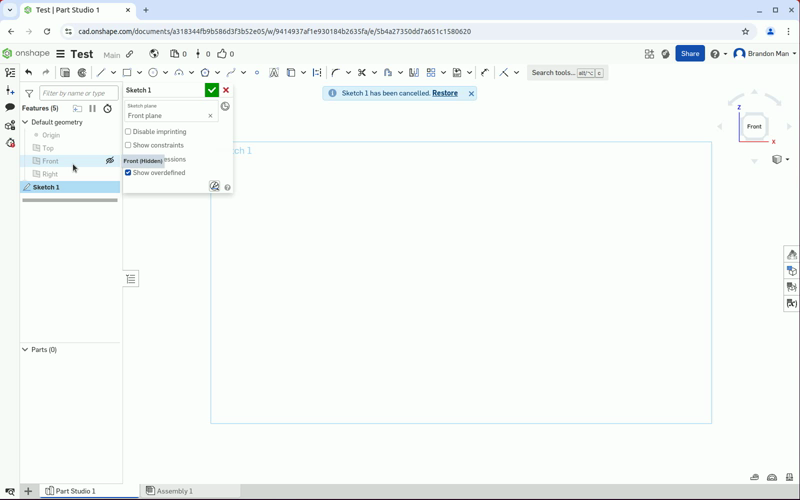
mouse_move(73, 352)
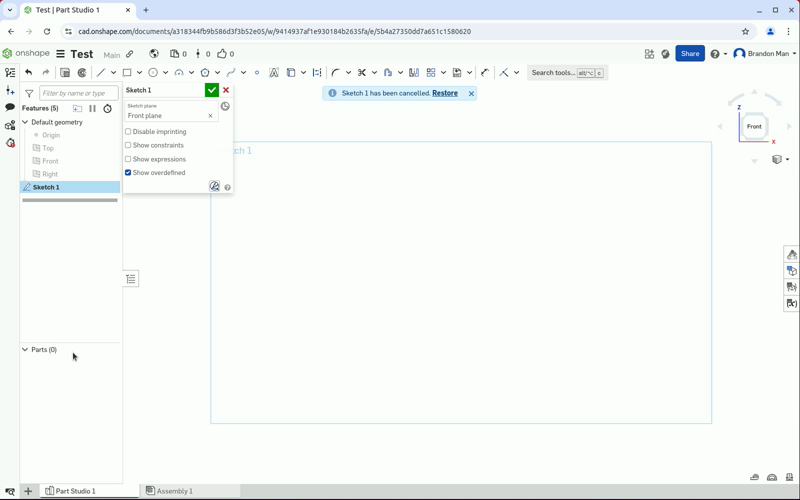
key(y)
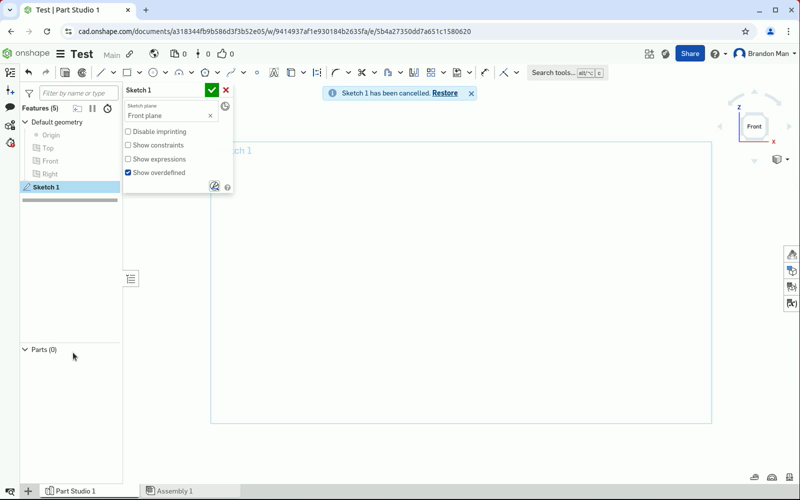
key(c)
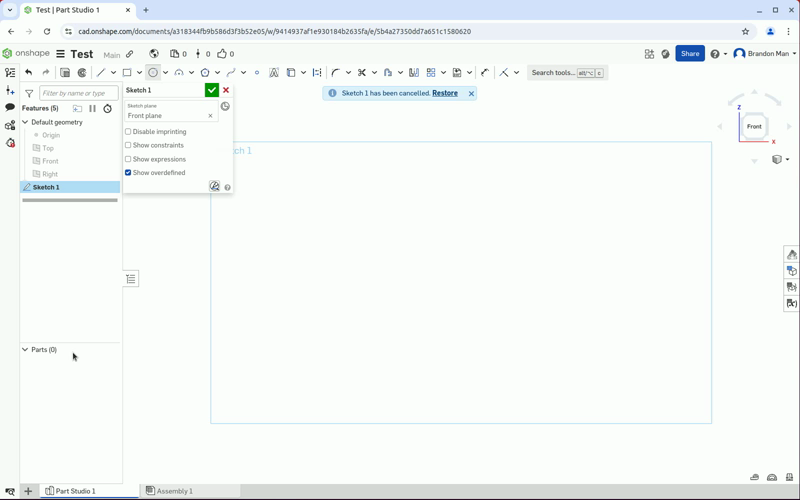
key_down(shift)
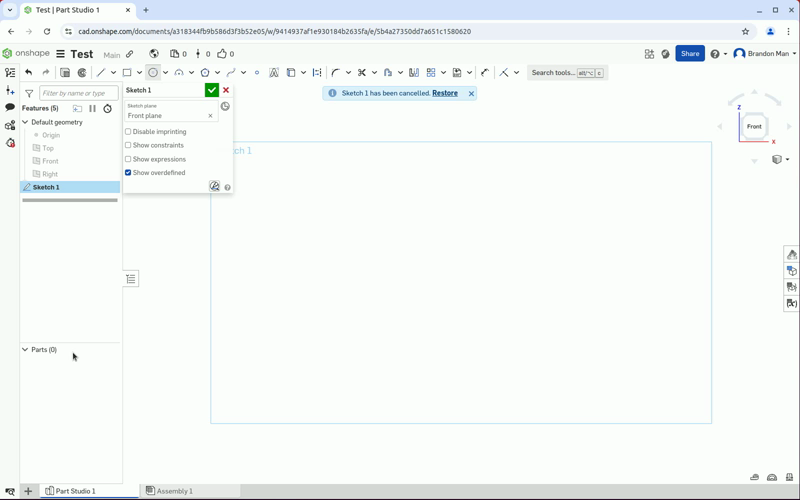
mouse_move(530, 273)
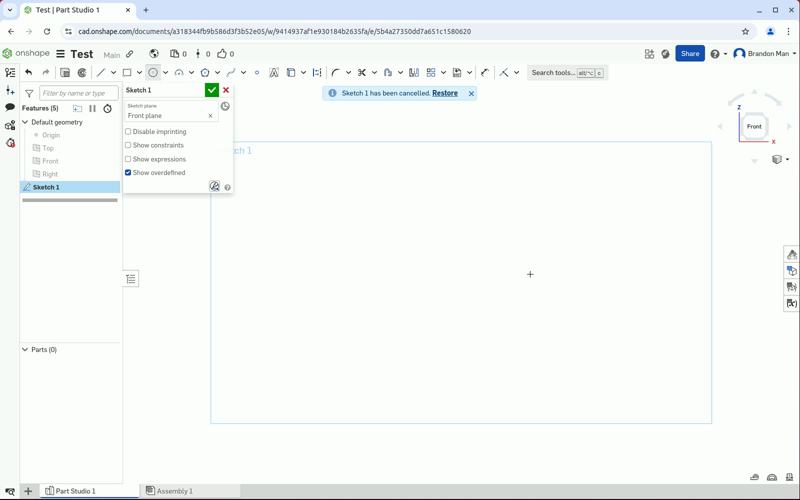
click(530, 273)
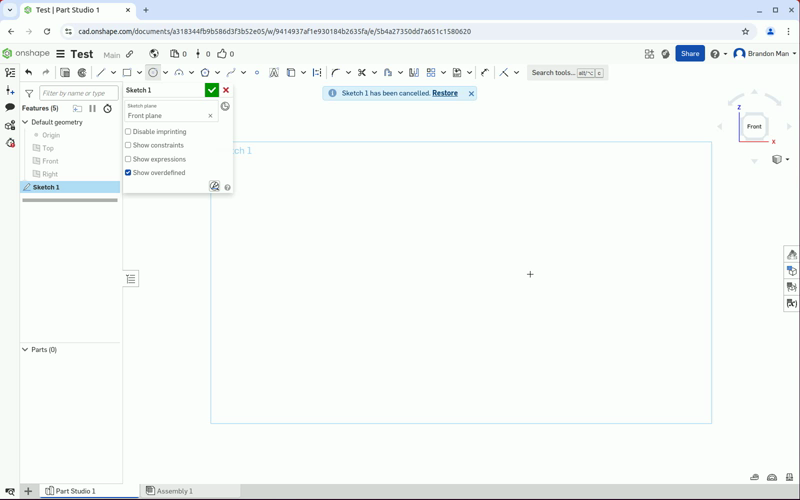
key_up(shift)
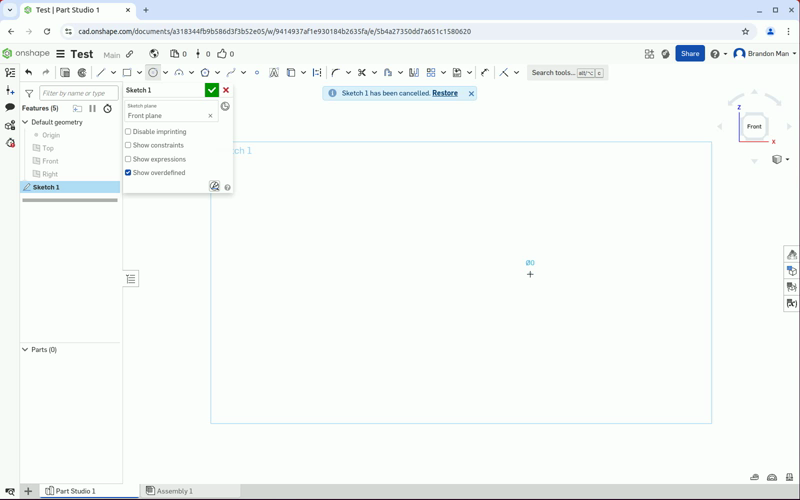
mouse_move(553, 273)
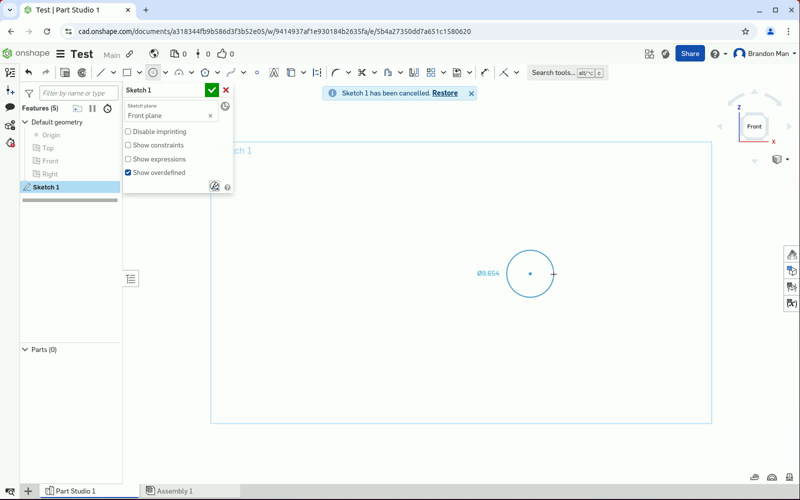
click(553, 273)
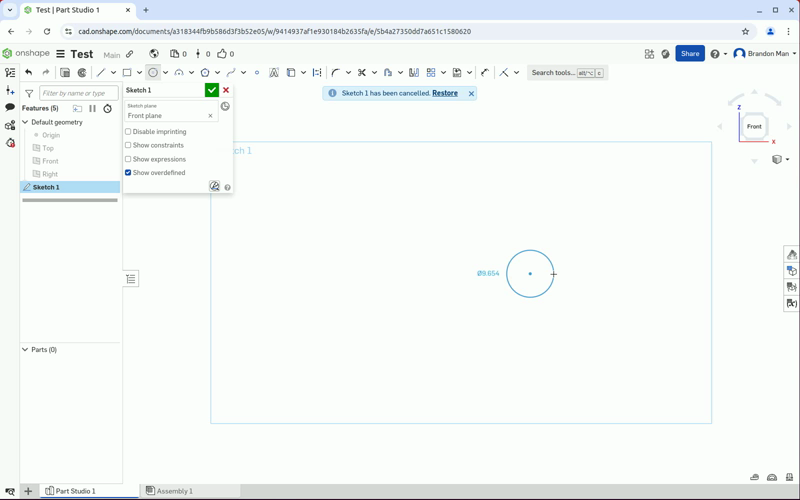
key(esc)
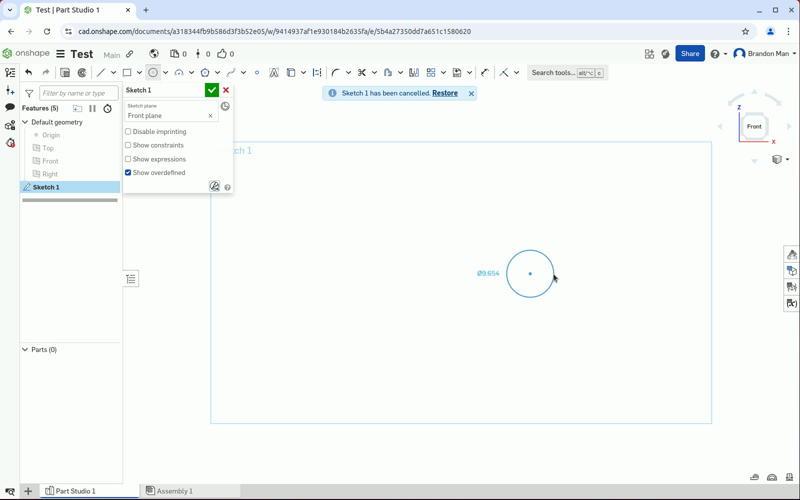
key(l)
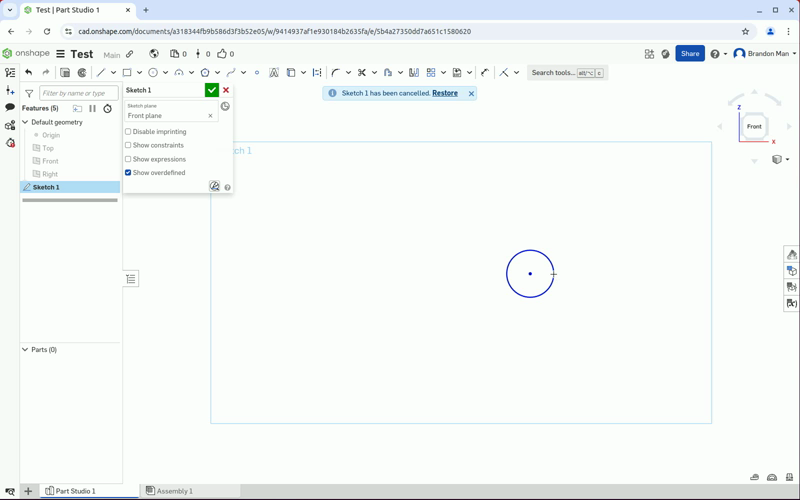
key_down(shift)
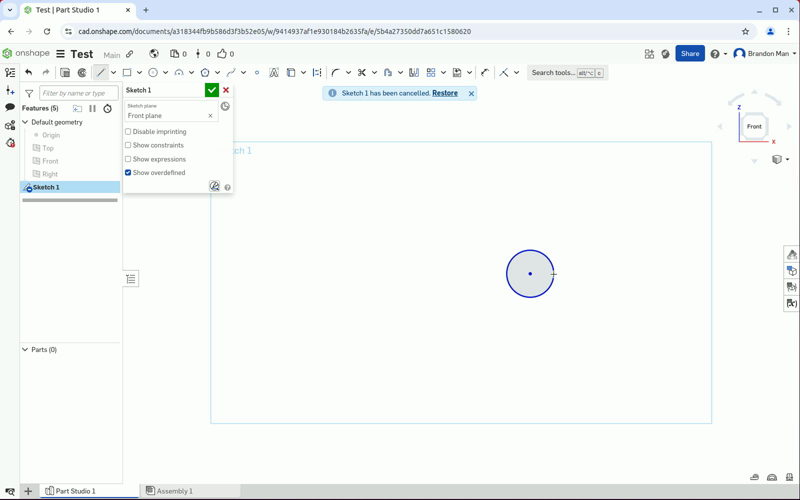
mouse_move(513, 278)
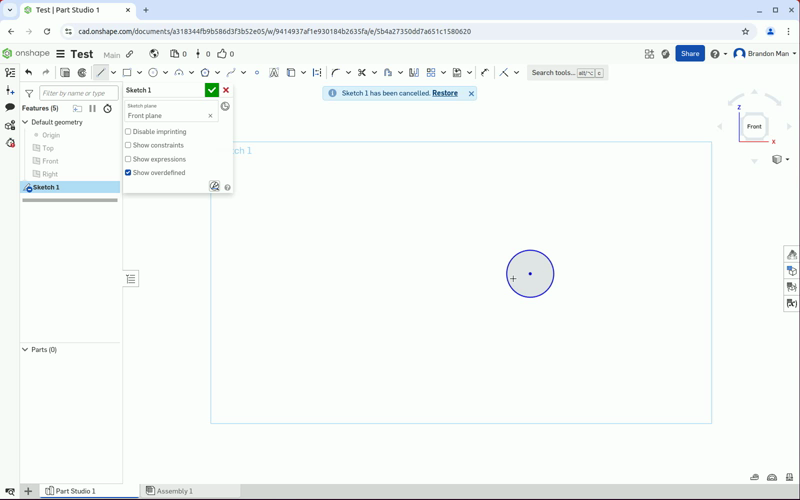
click(513, 278)
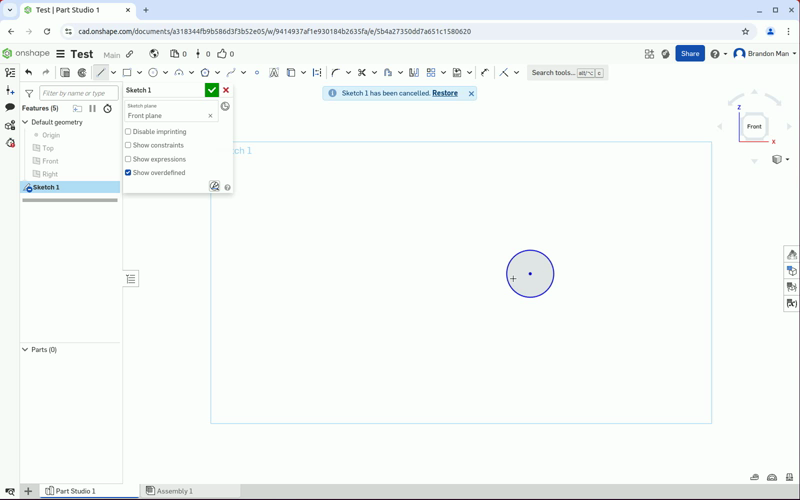
key_up(shift)
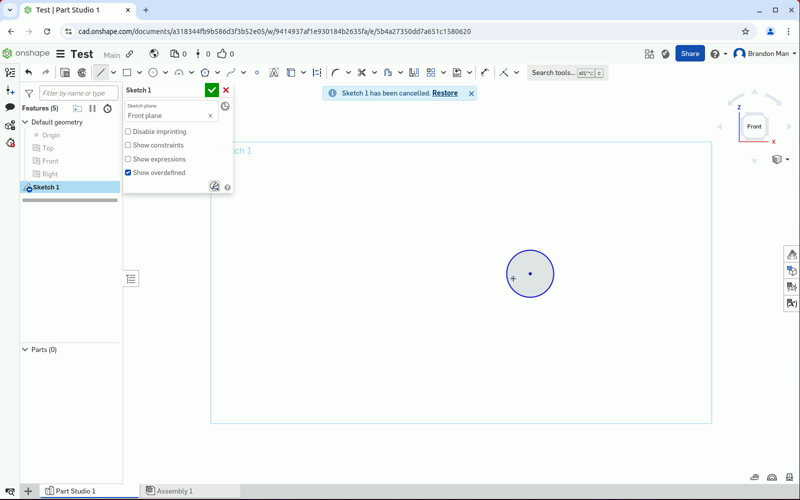
key_down(shift)
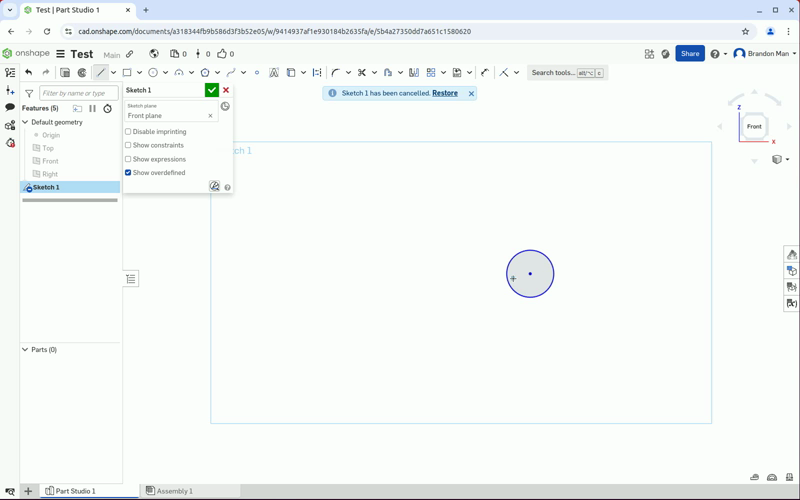
mouse_move(543, 278)
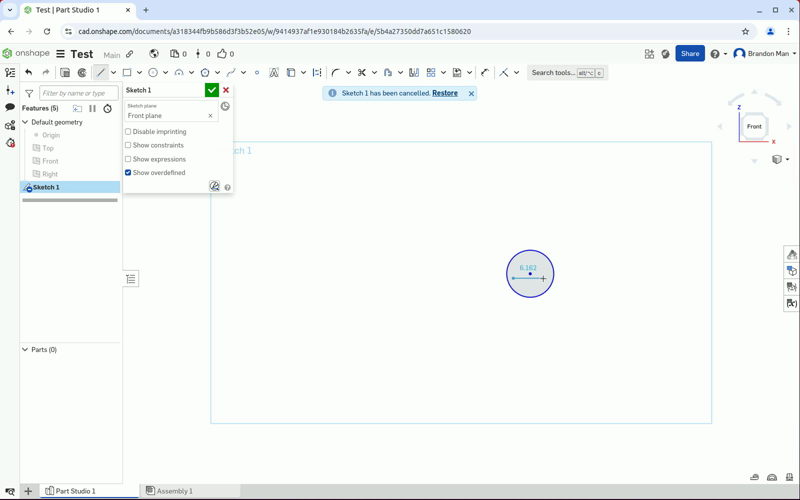
mouse_move(528, 291)
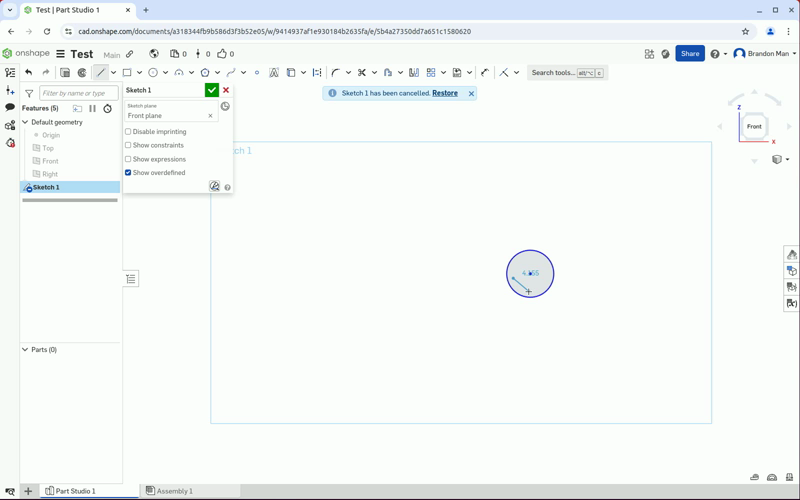
click(528, 291)
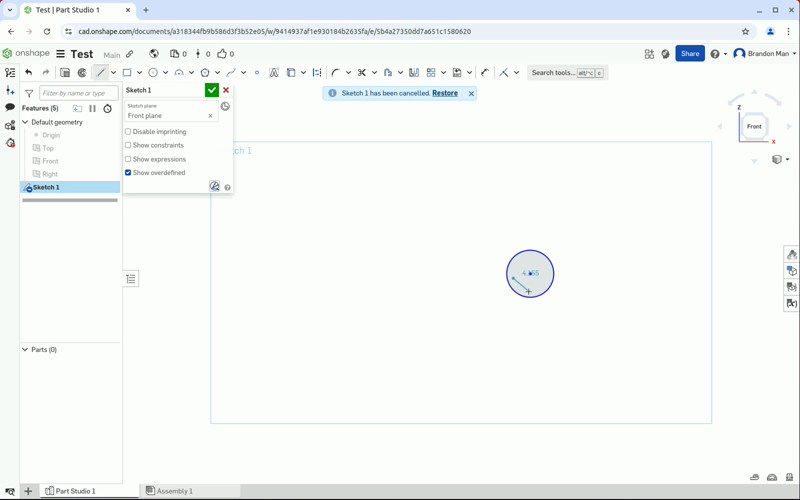
key_up(shift)
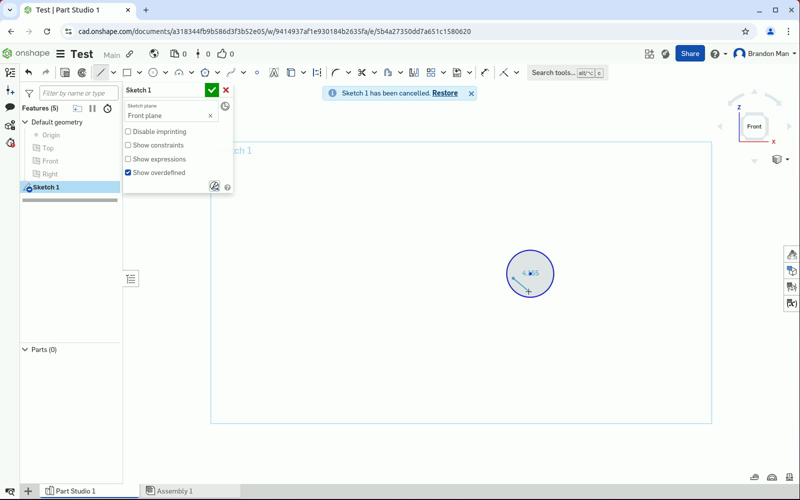
key_down(shift)
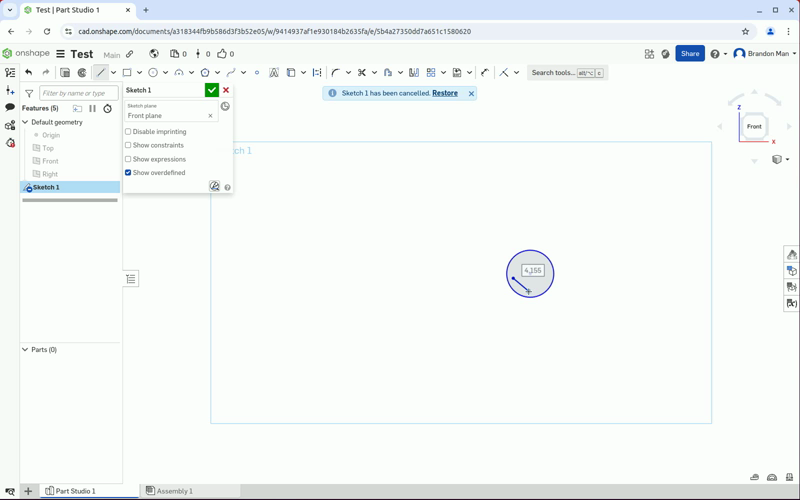
mouse_move(558, 291)
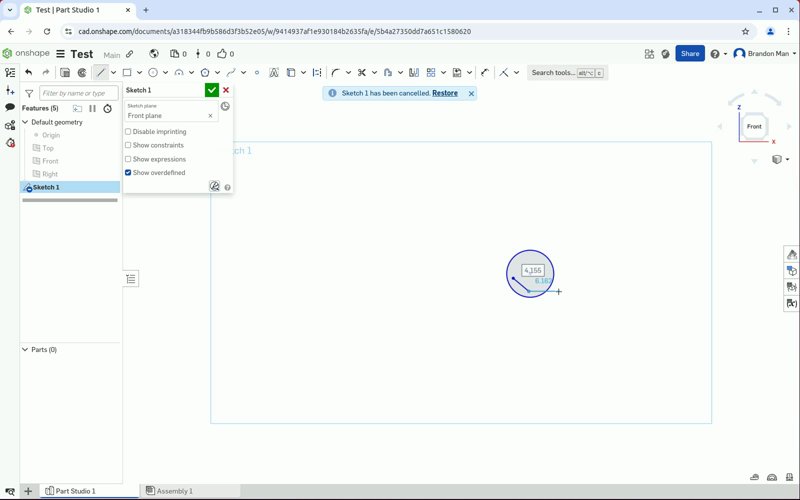
mouse_move(546, 279)
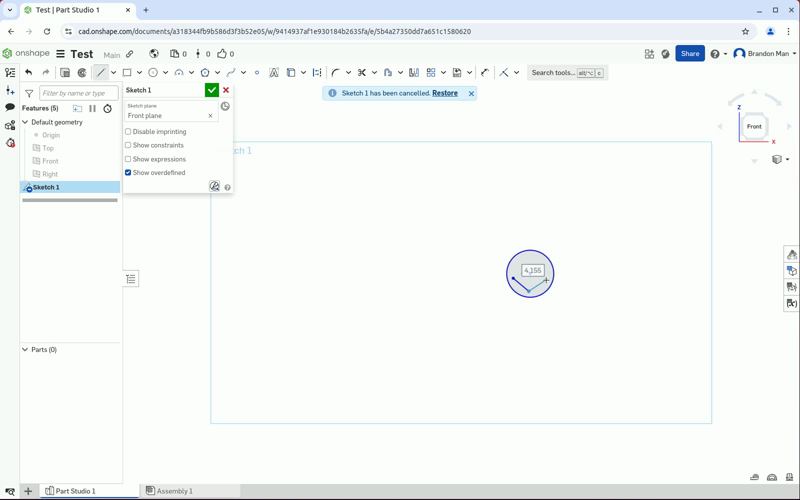
click(546, 279)
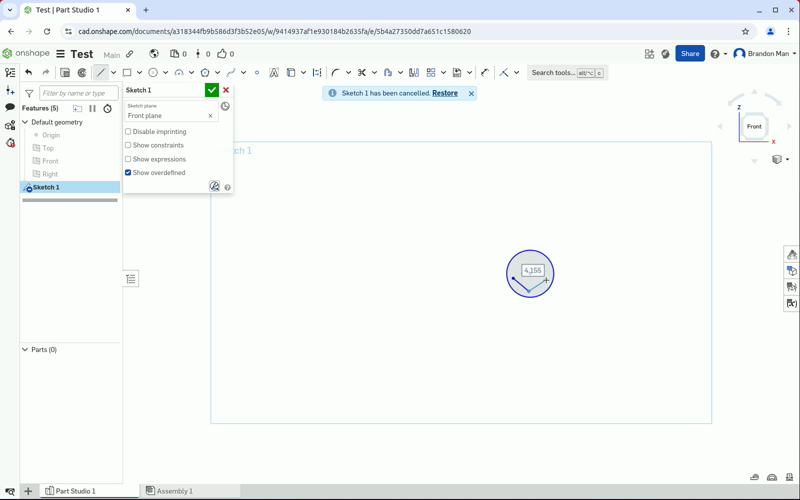
key_up(shift)
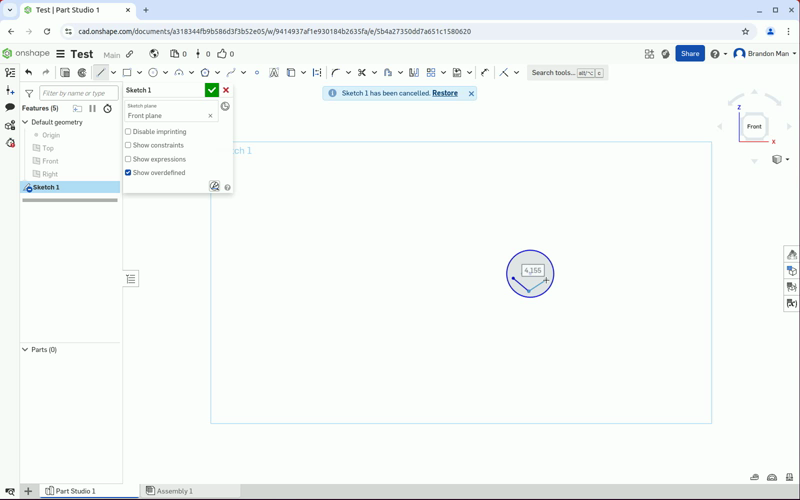
key_down(shift)
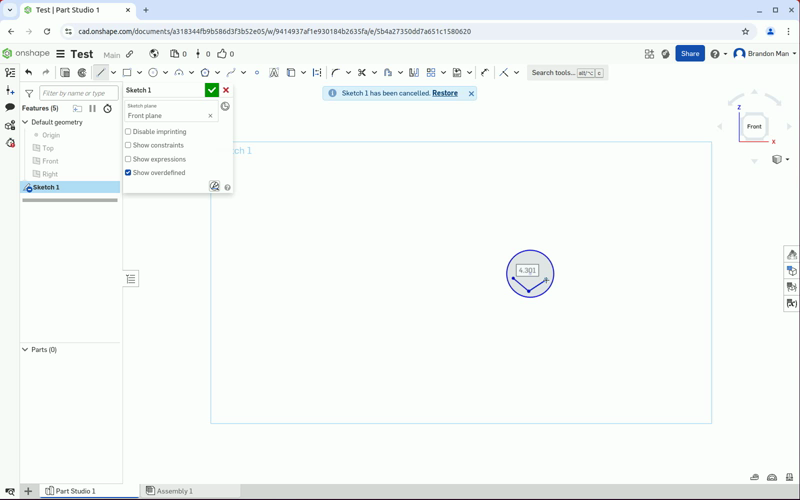
mouse_move(576, 279)
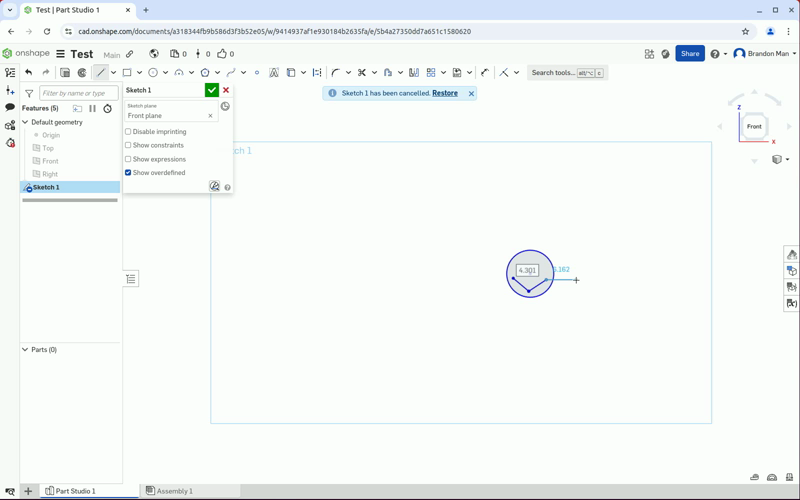
mouse_move(540, 259)
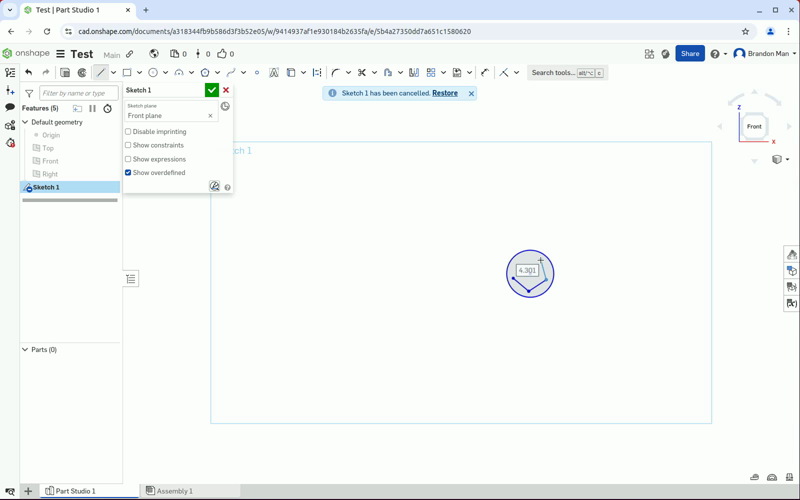
click(540, 259)
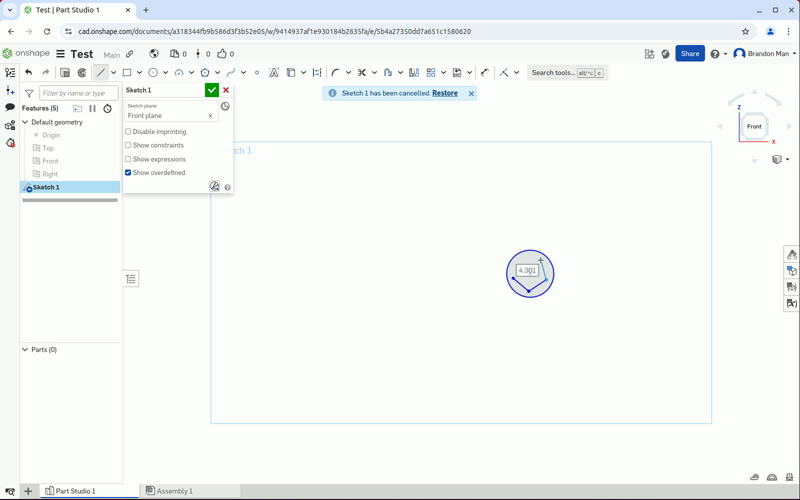
key_up(shift)
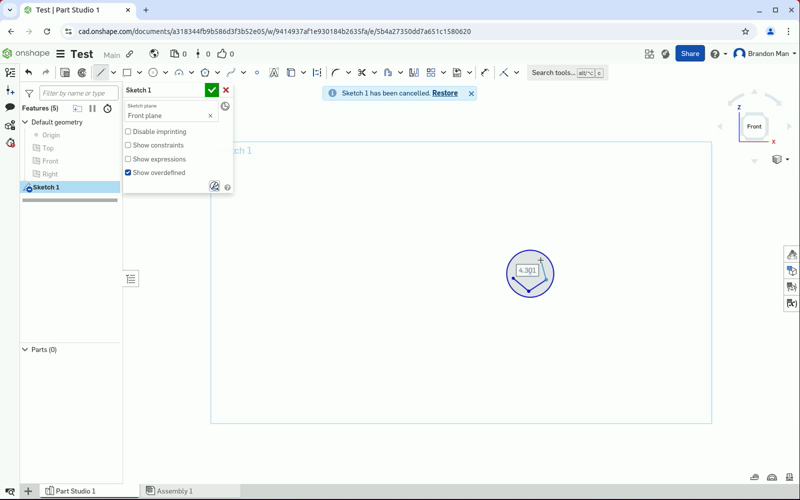
key_down(shift)
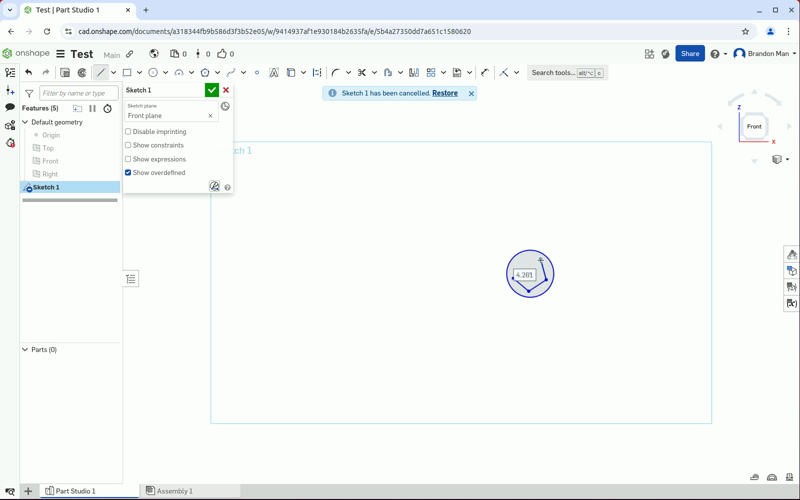
mouse_move(570, 259)
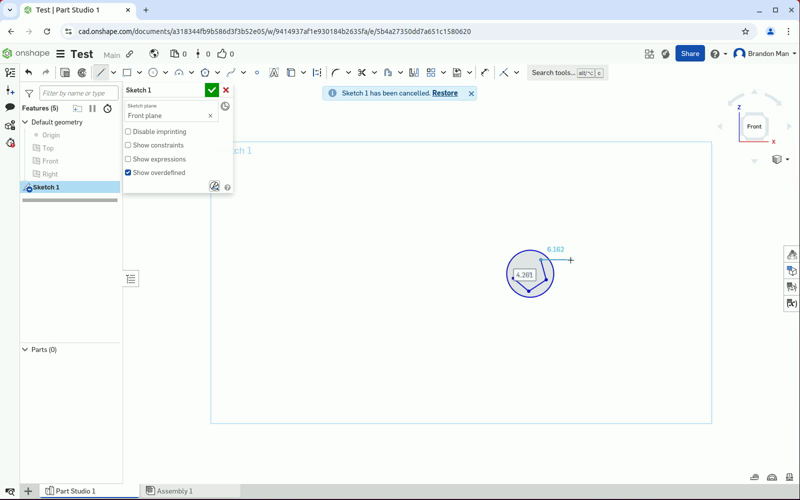
mouse_move(520, 258)
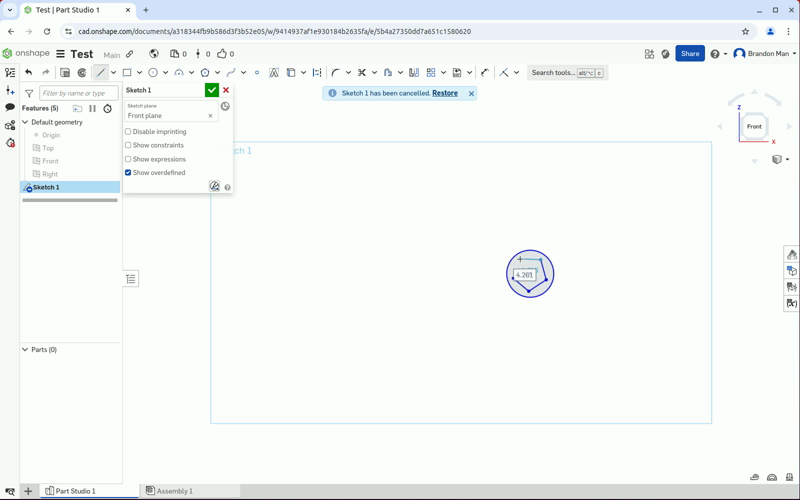
click(520, 258)
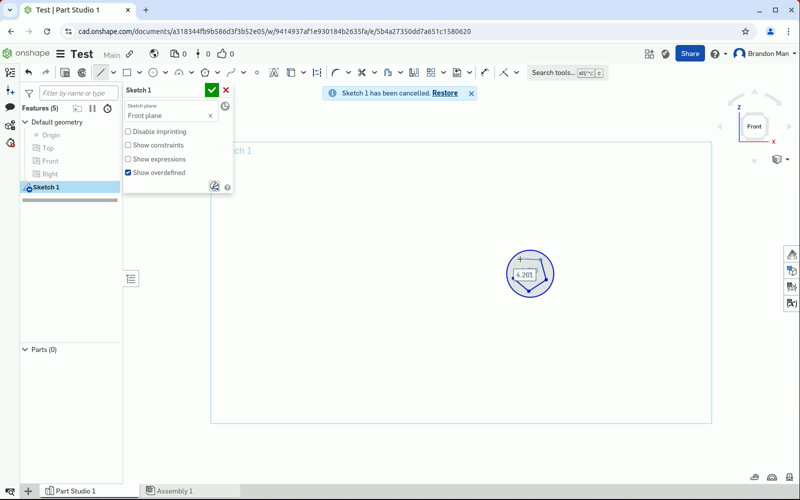
key_up(shift)
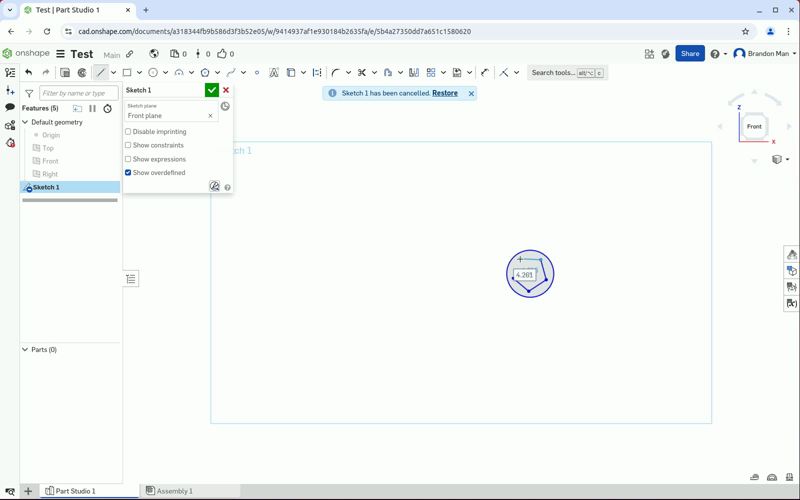
mouse_move(550, 258)
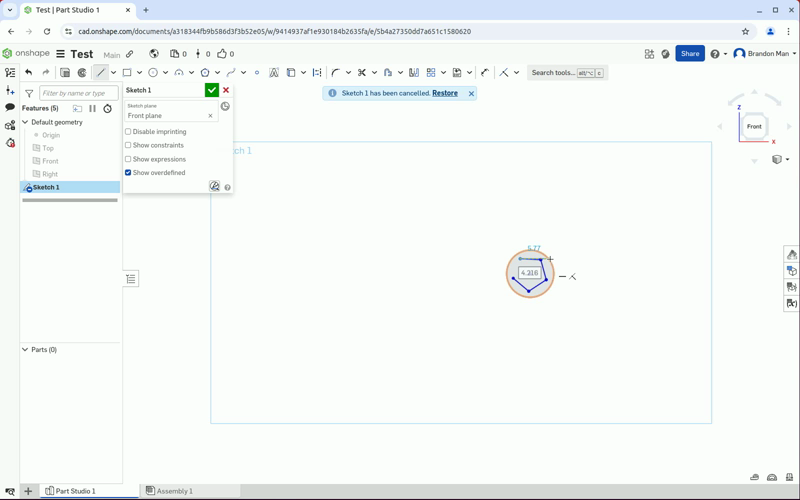
key_down(shift)
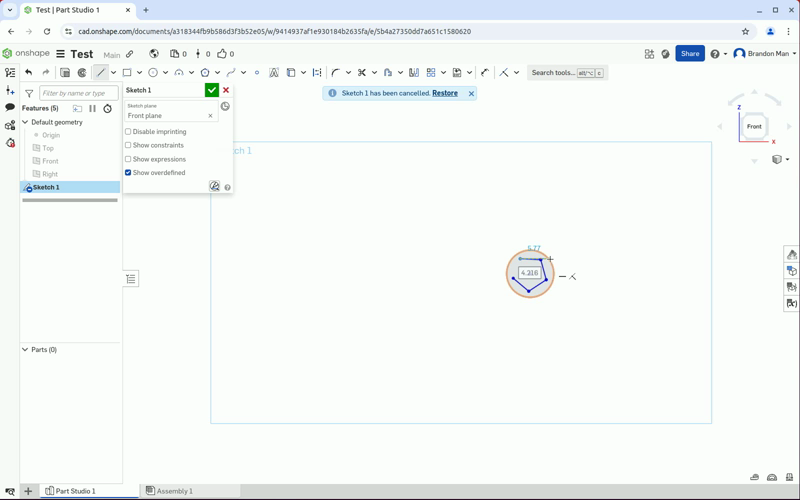
mouse_move(513, 278)
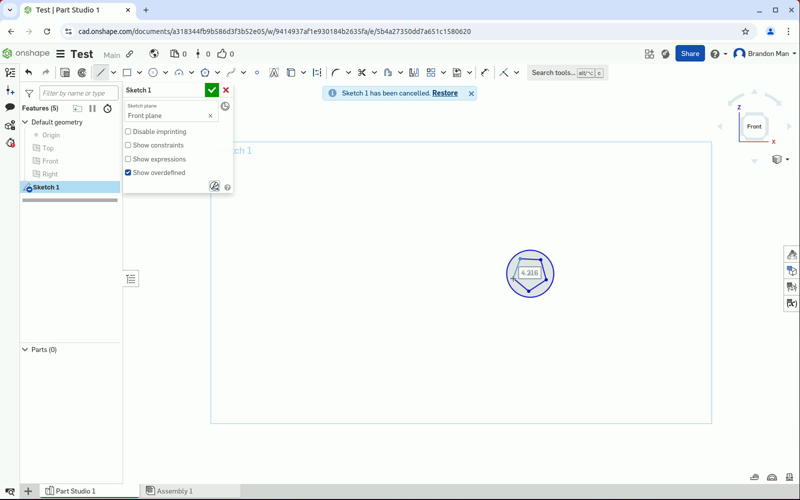
key_up(shift)
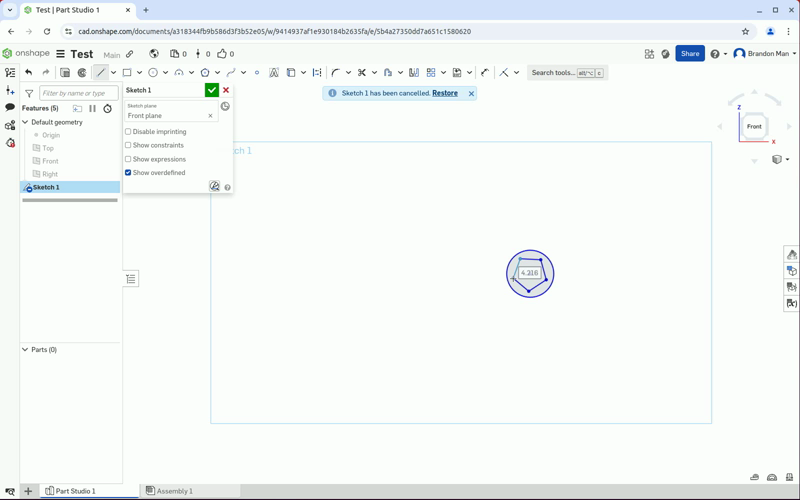
click(513, 278)
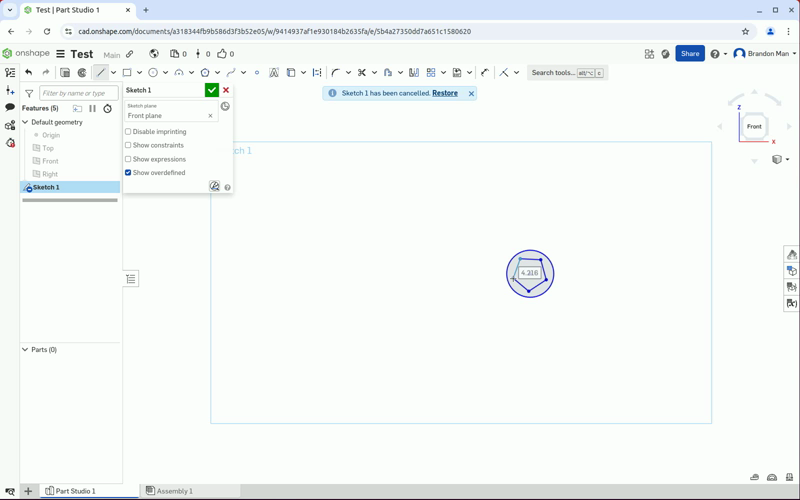
key(esc)
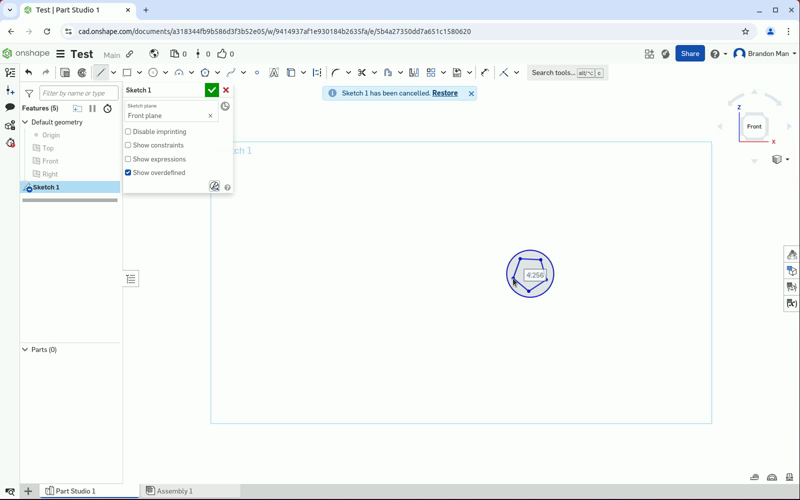
mouse_move(532, 251)
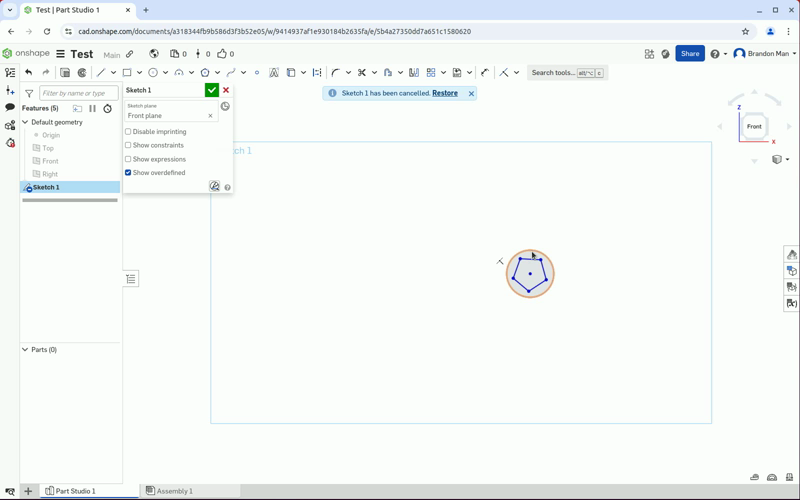
scroll(6)
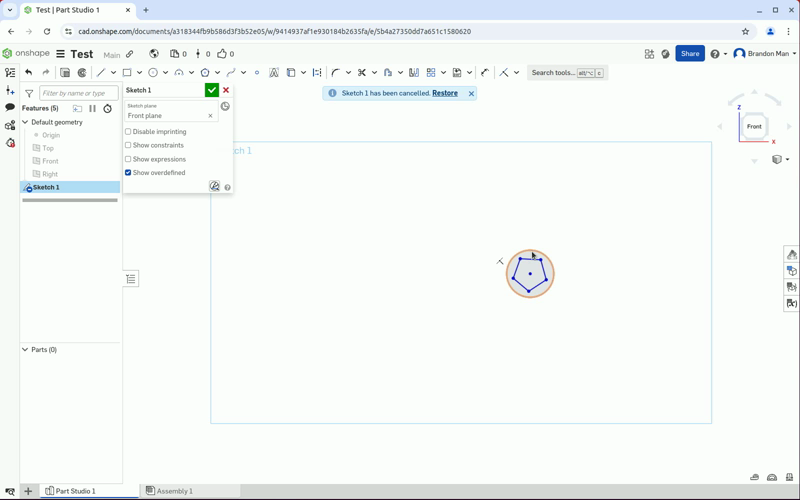
scroll(6)
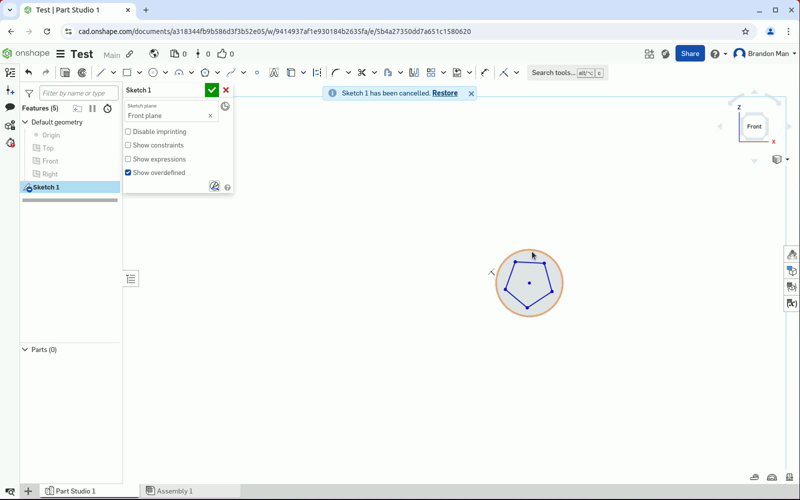
scroll(6)
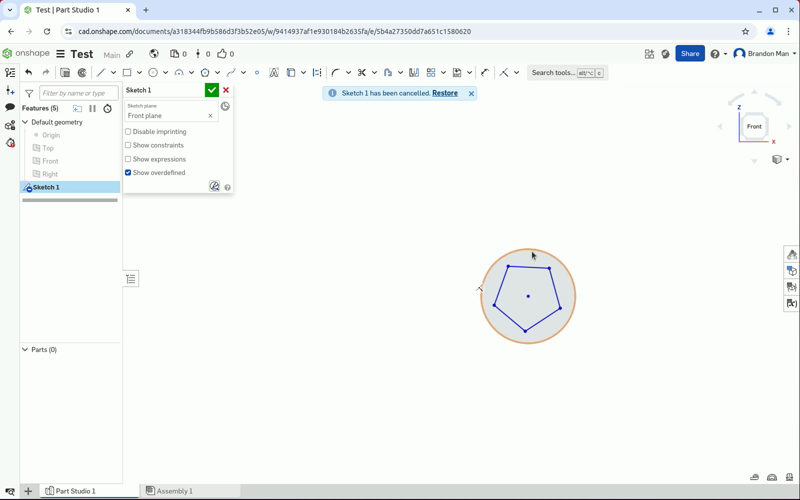
scroll(6)
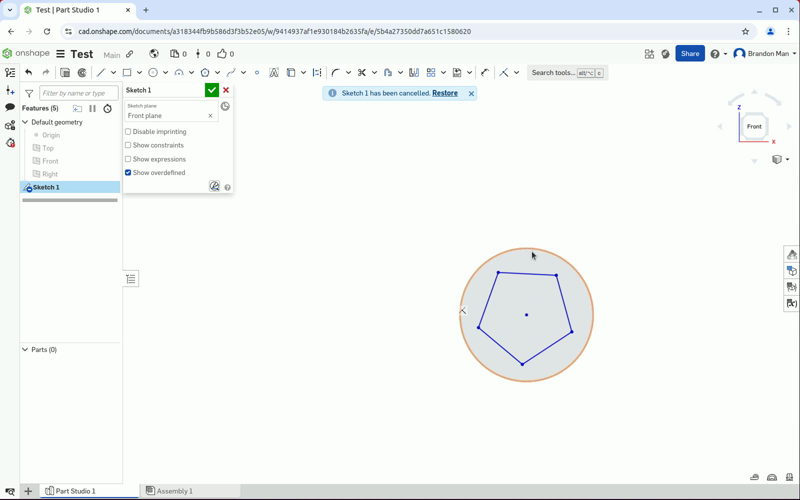
scroll(6)
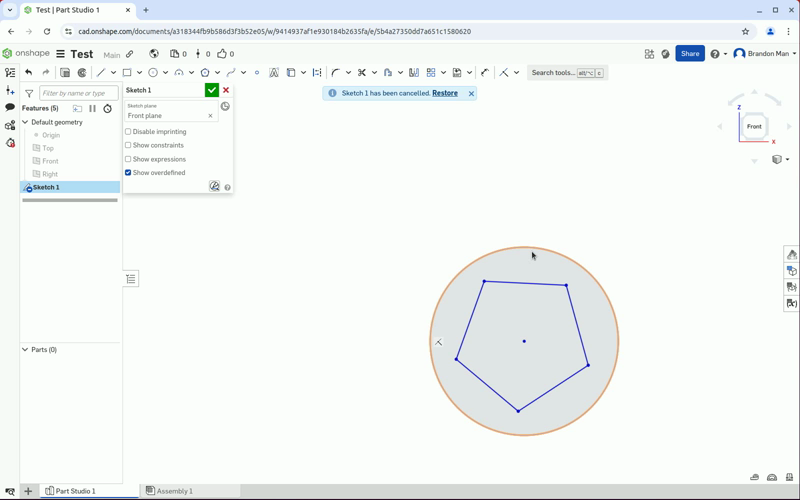
scroll(6)
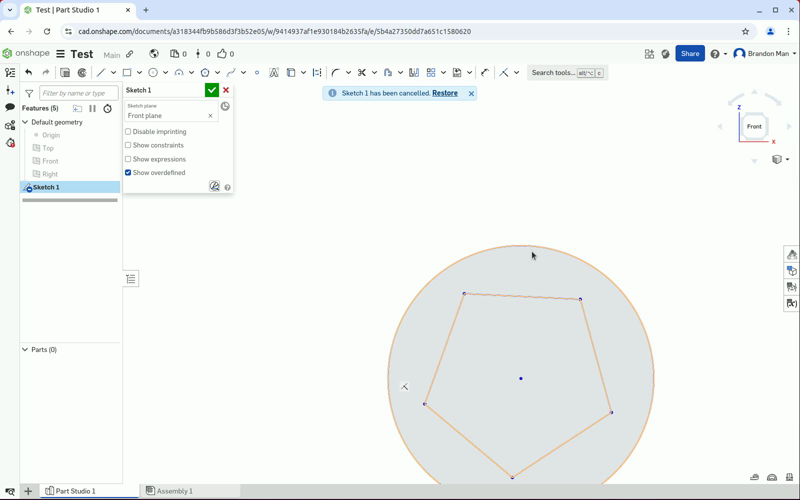
scroll(6)
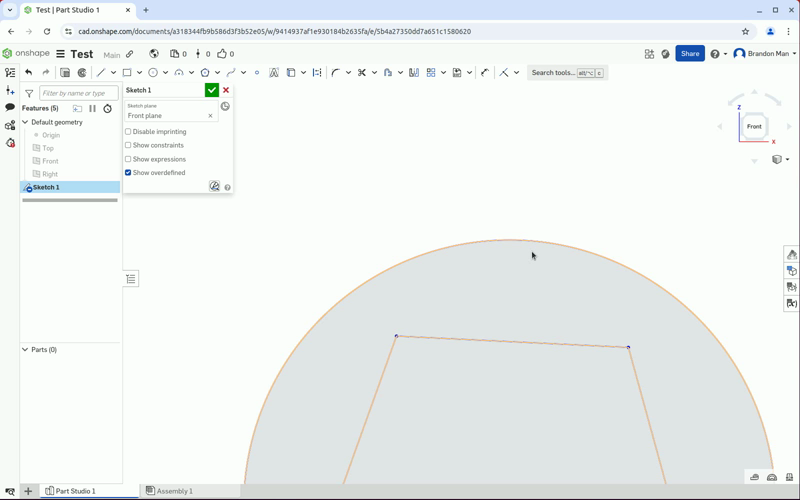
click(532, 251)
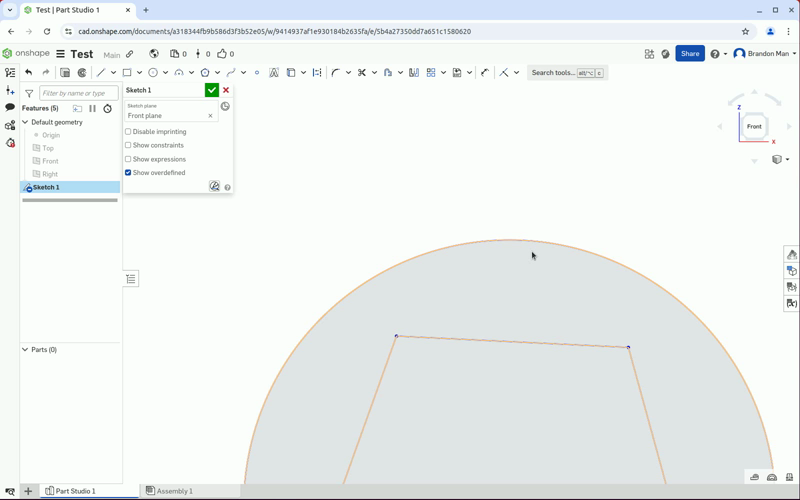
scroll(-6)
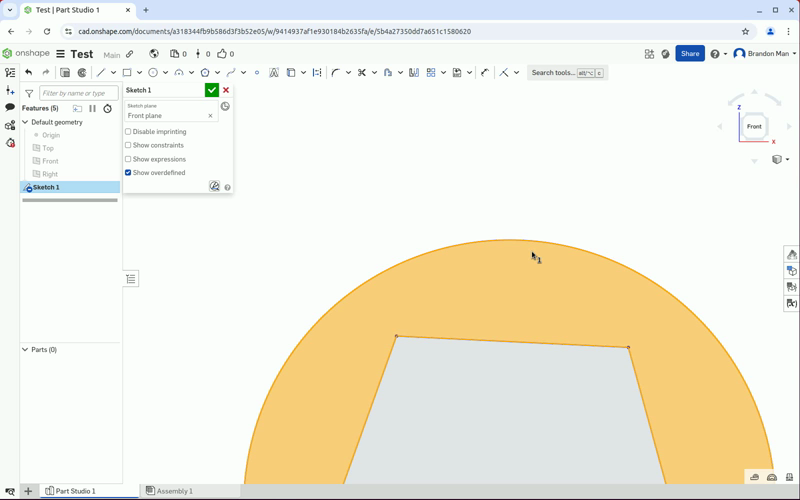
scroll(-6)
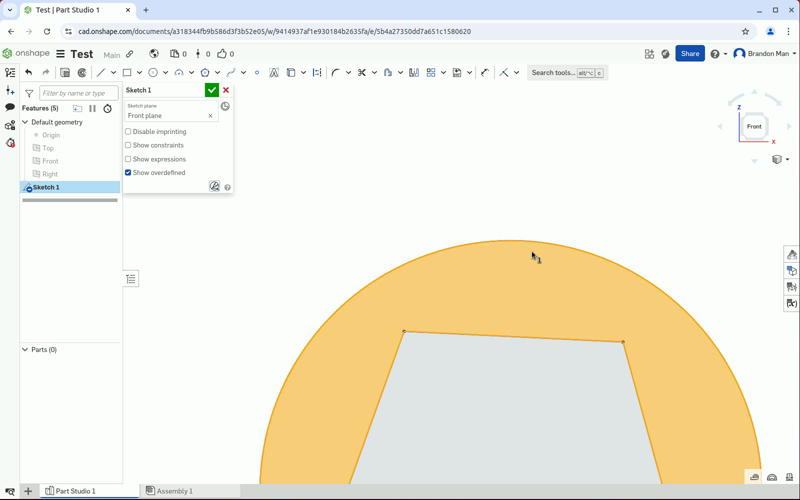
scroll(-6)
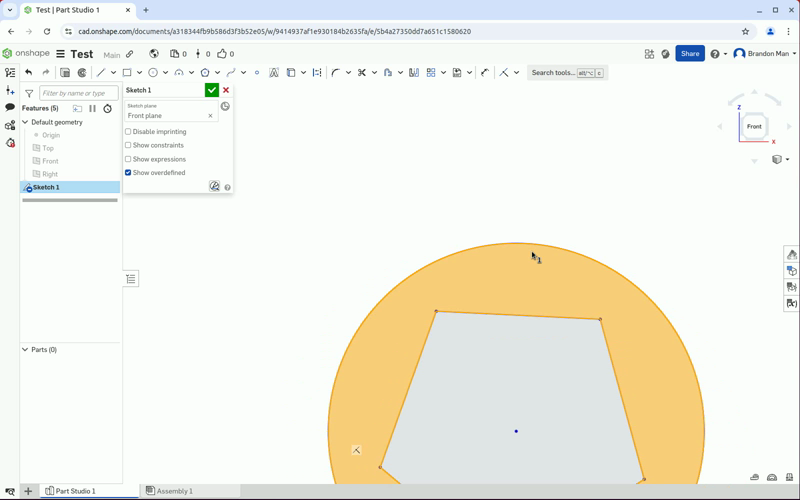
scroll(-6)
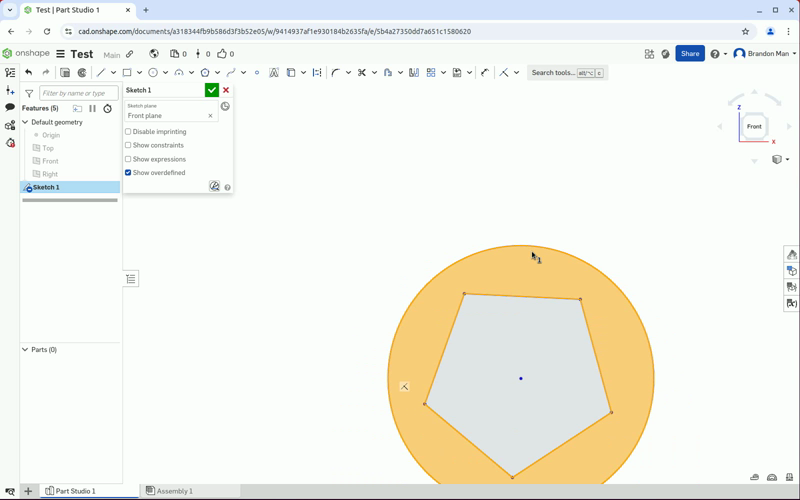
scroll(-6)
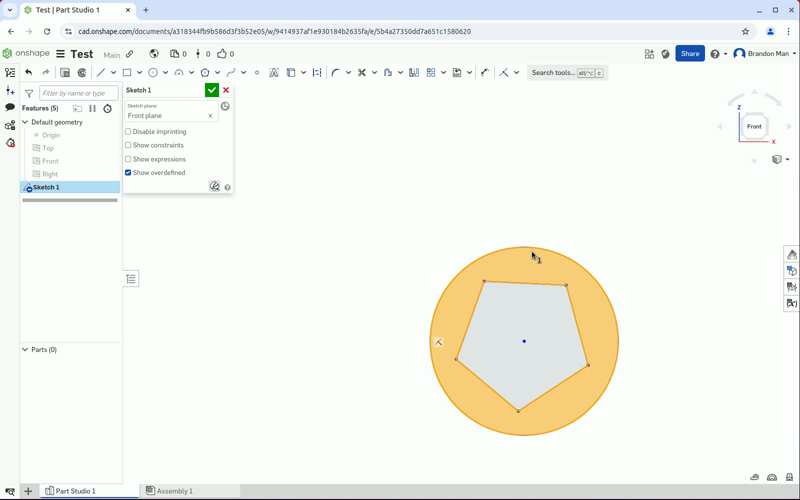
scroll(-6)
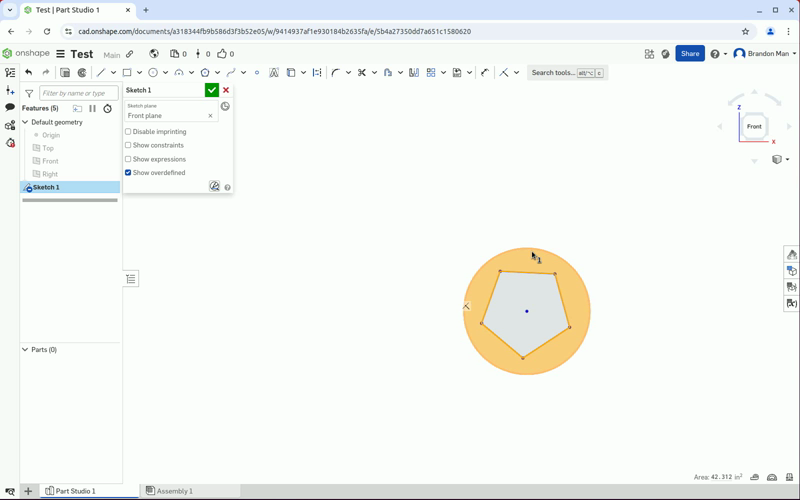
scroll(-6)
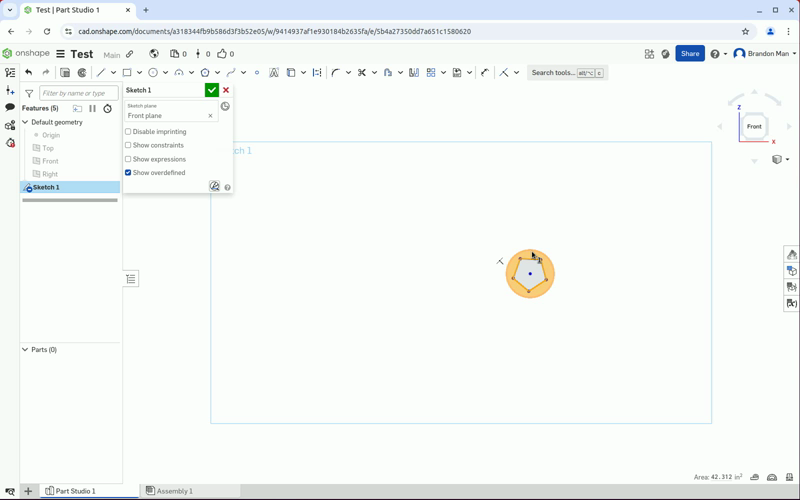
mouse_move(73, 352)
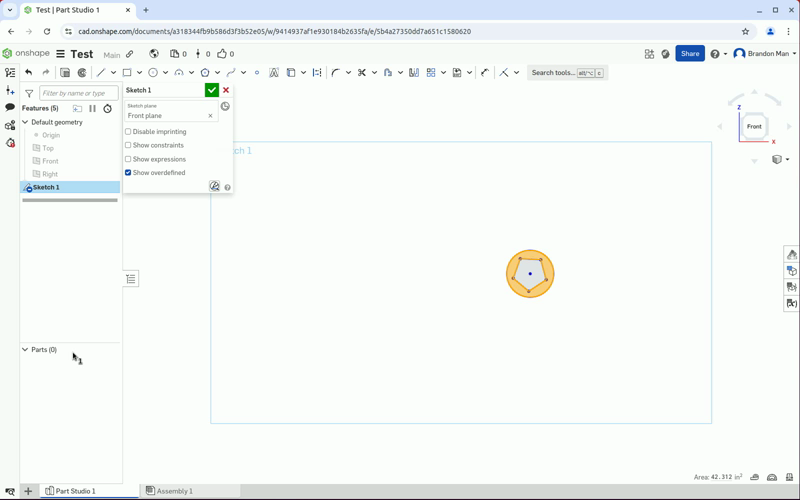
key(shift+y)
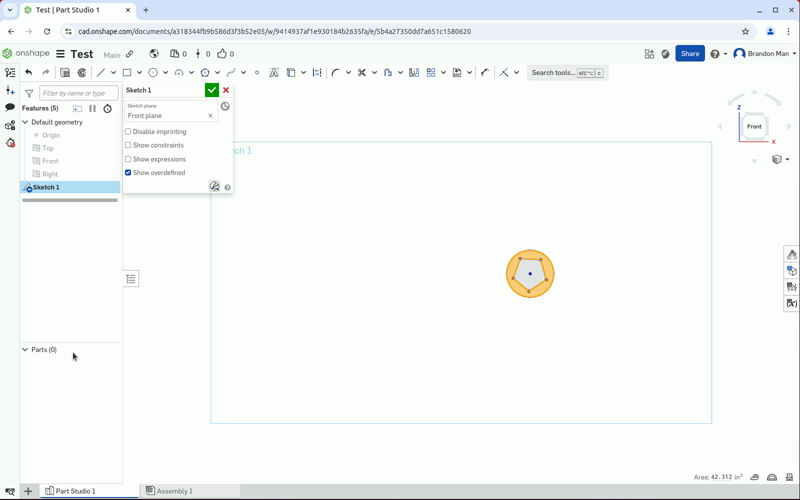
key(shift+e)
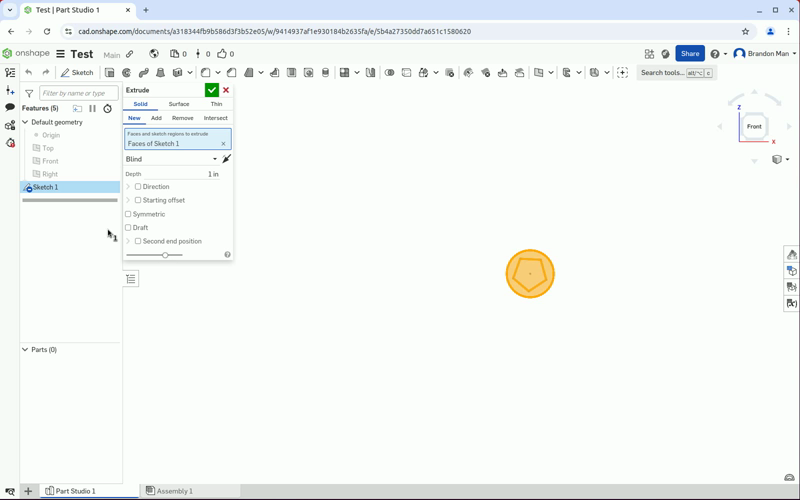
mouse_move(143, 106)
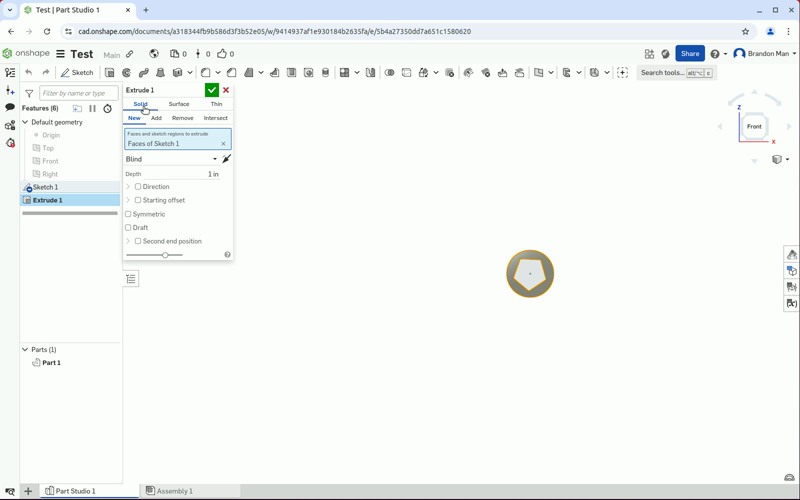
click(143, 106)
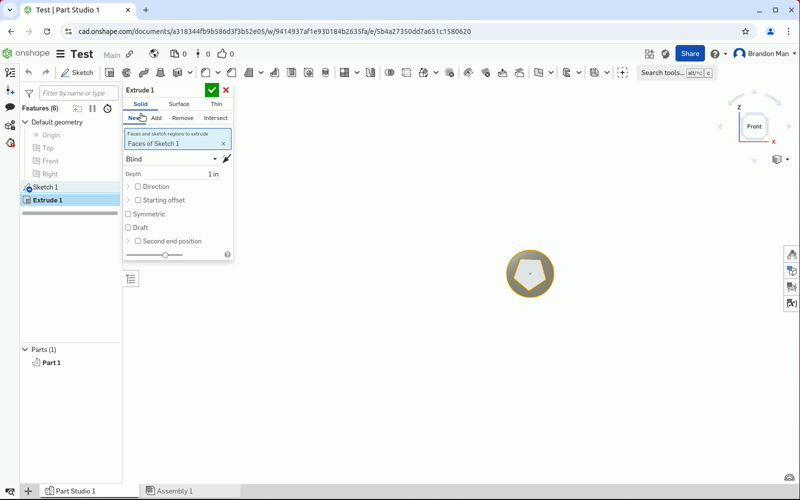
mouse_move(137, 120)
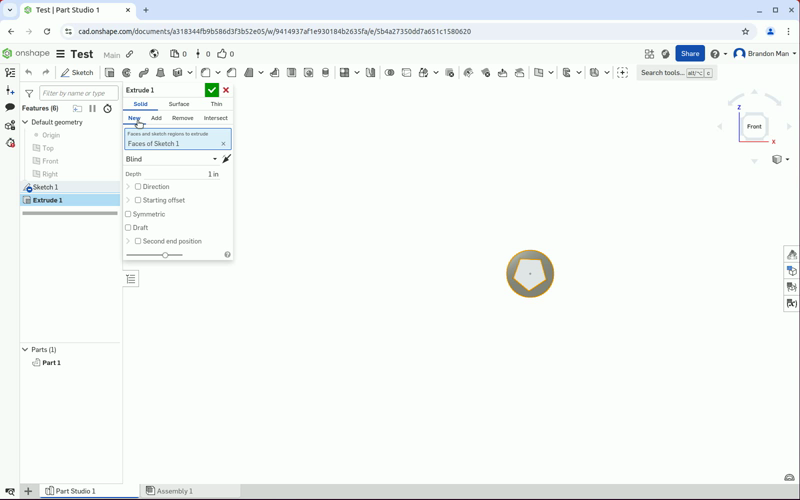
click(137, 120)
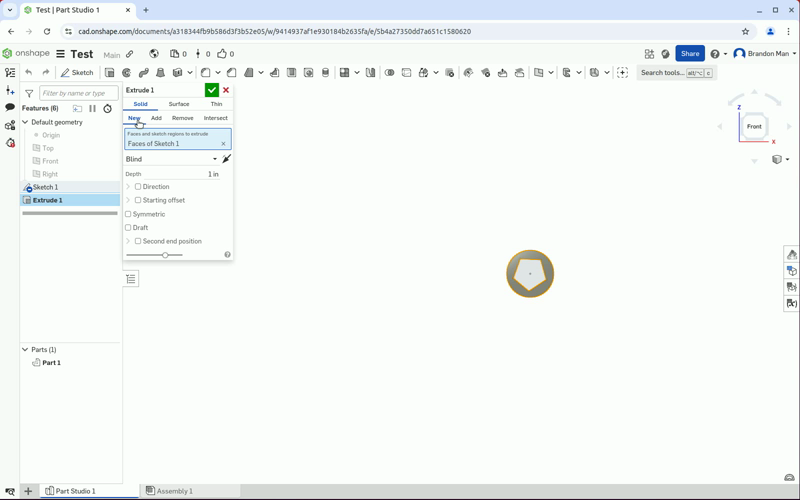
key(tab, 4)
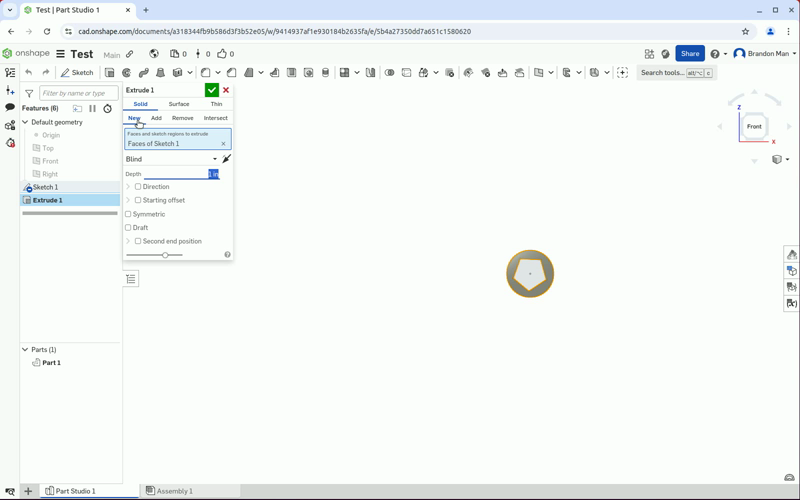
text(4.574)
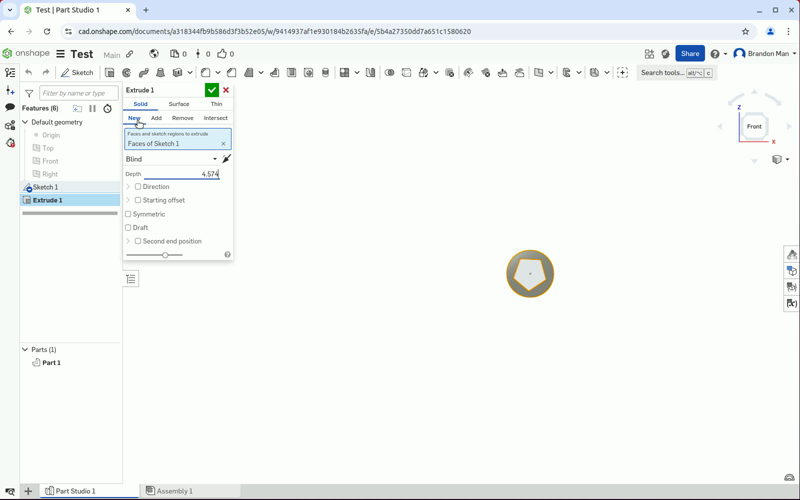
key(enter)
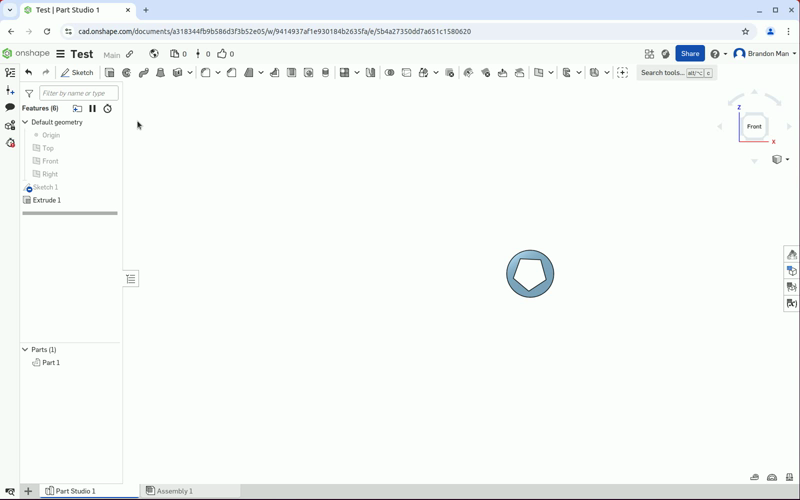
key(shift+h)
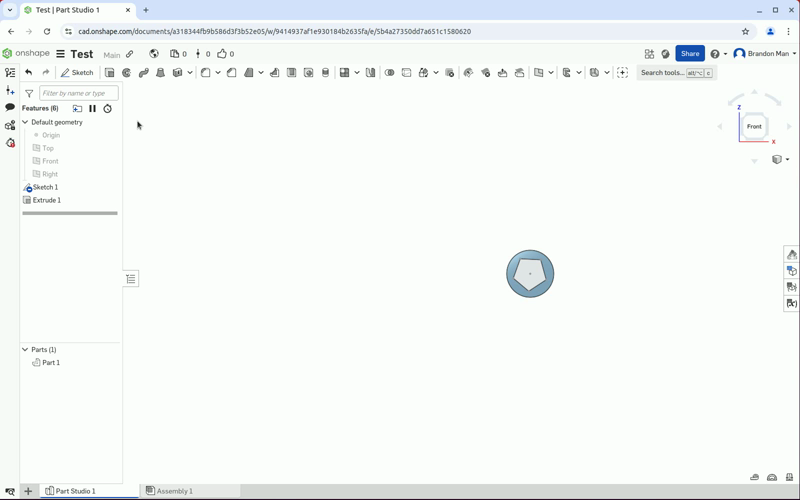
key(shift+h)
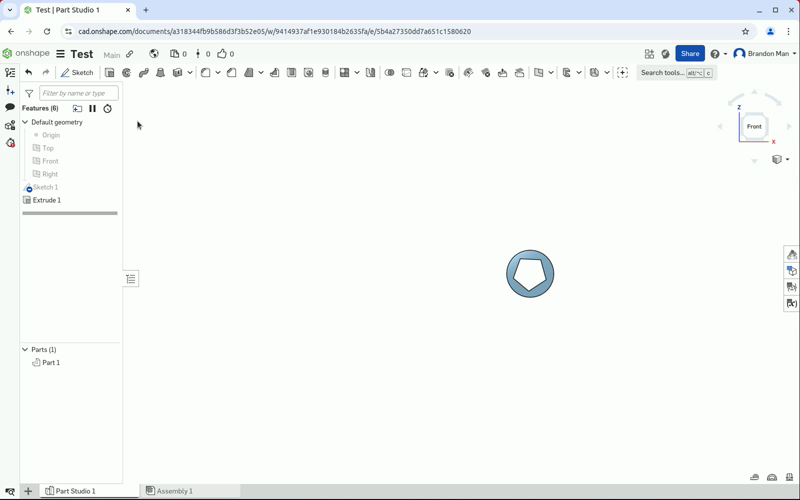
mouse_move(73, 189)
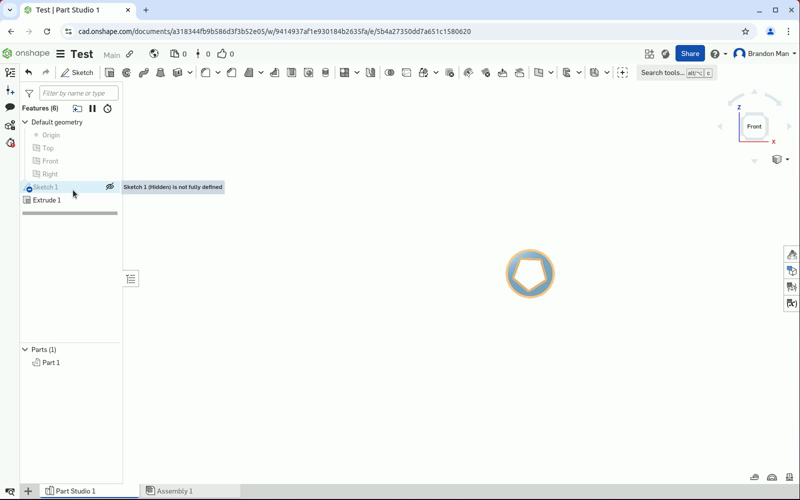
click(73, 189)
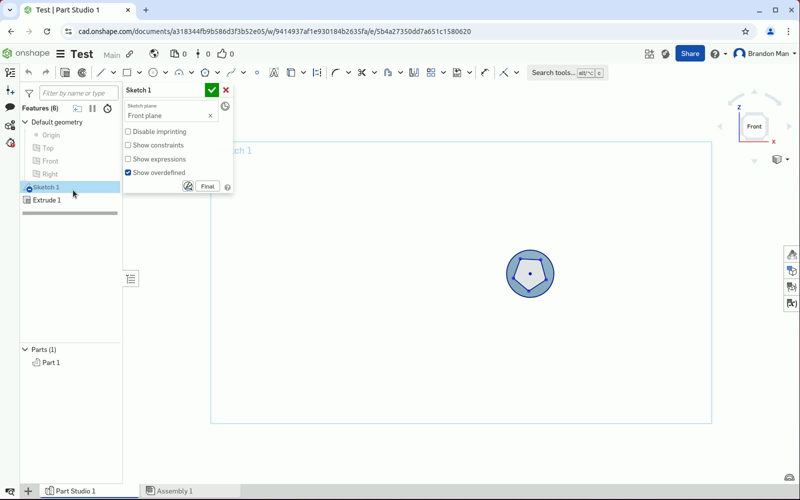
mouse_move(229, 92)
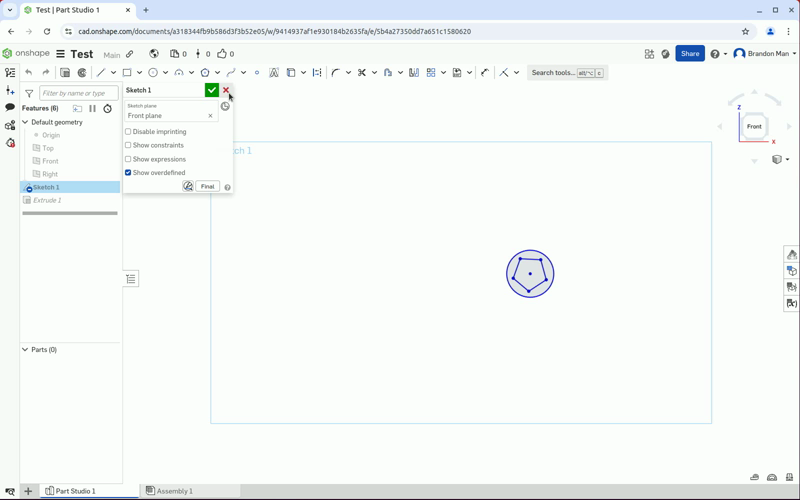
click(229, 92)
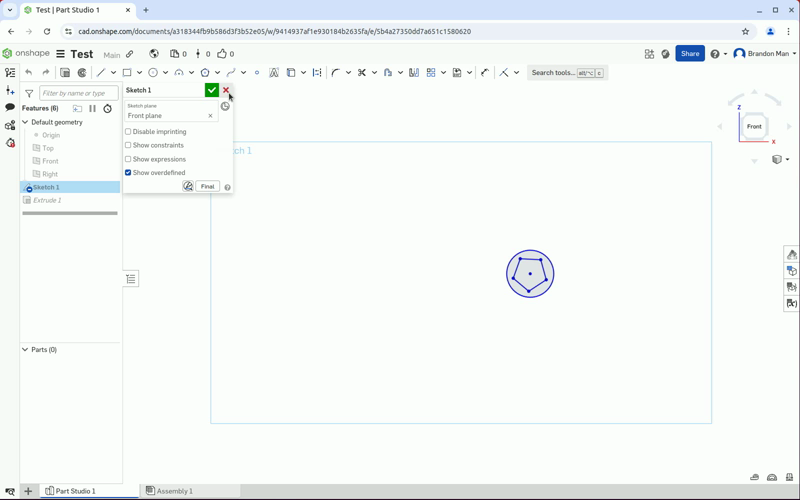
key(shift+s)
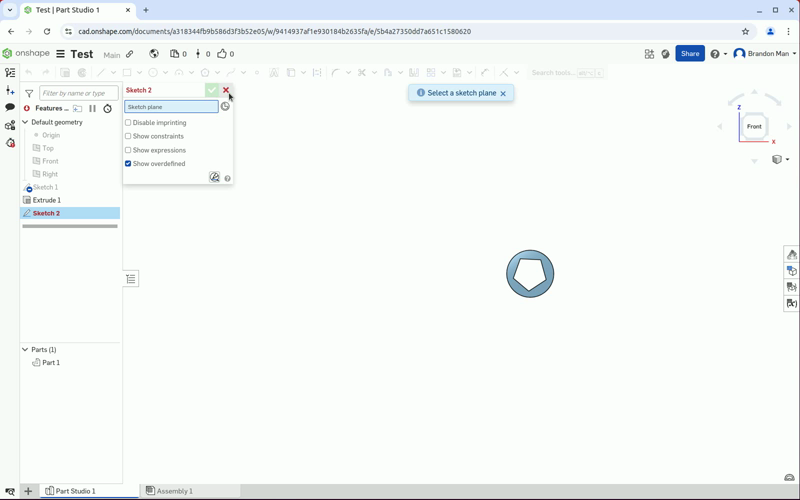
mouse_move(73, 163)
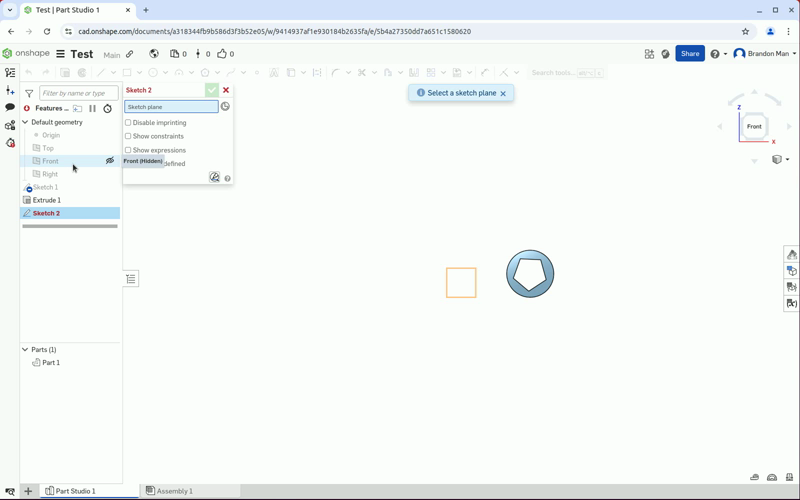
click(73, 163)
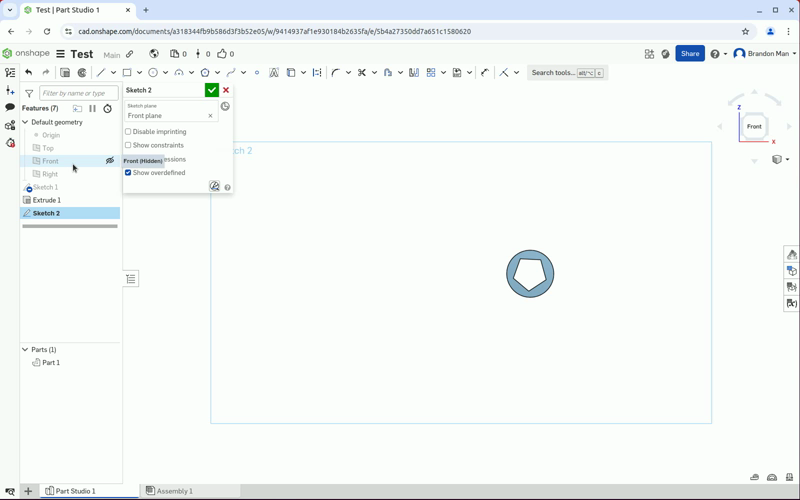
mouse_move(73, 352)
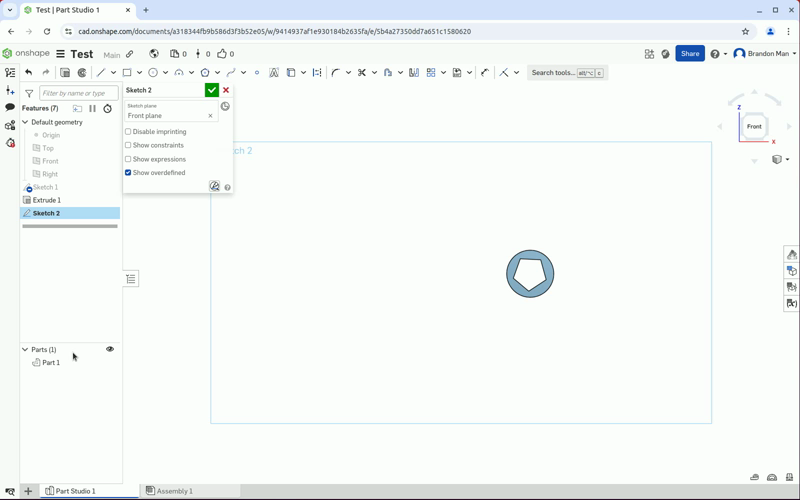
key(y)
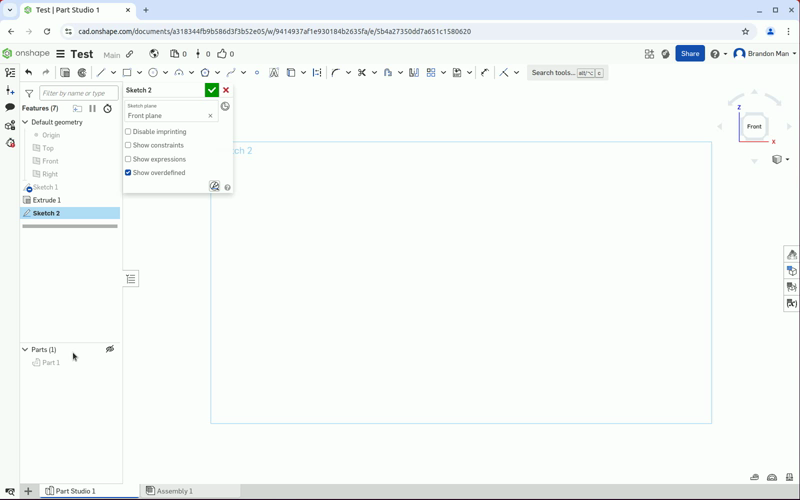
key(l)
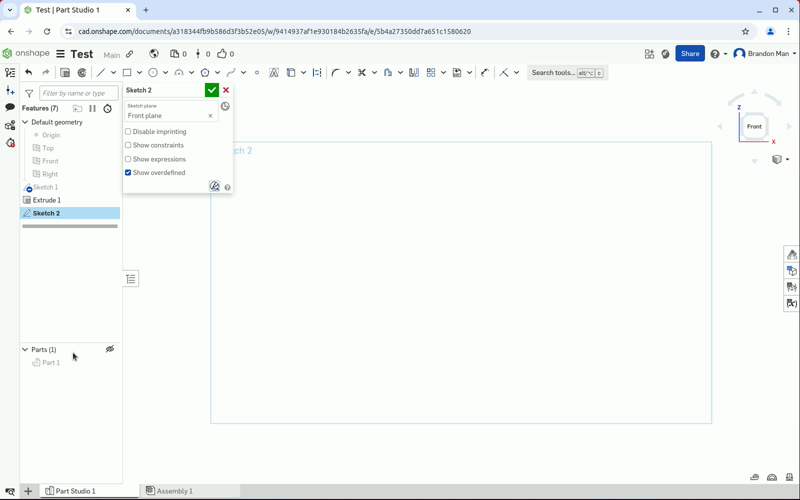
key_down(shift)
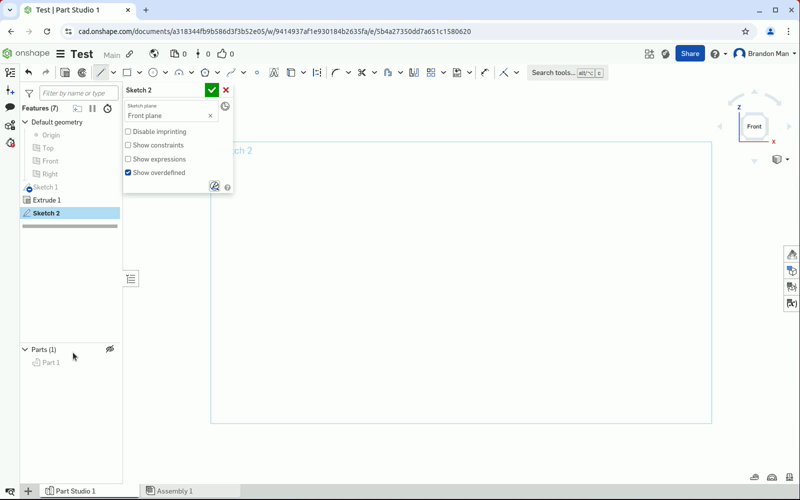
mouse_move(413, 282)
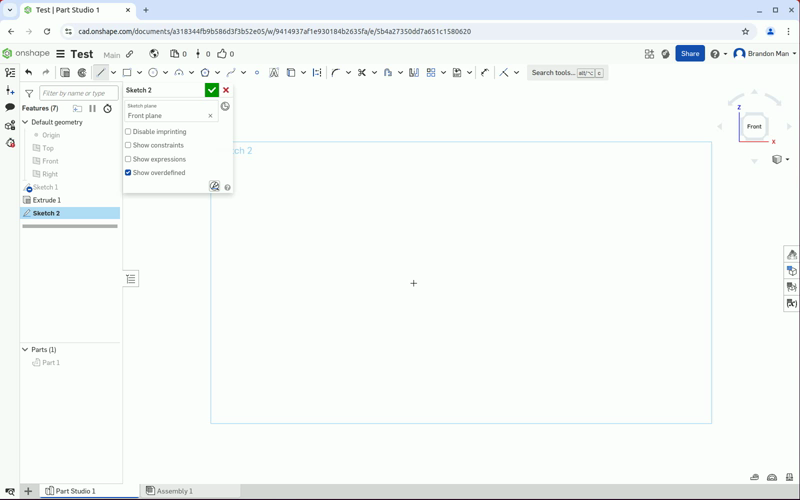
click(413, 282)
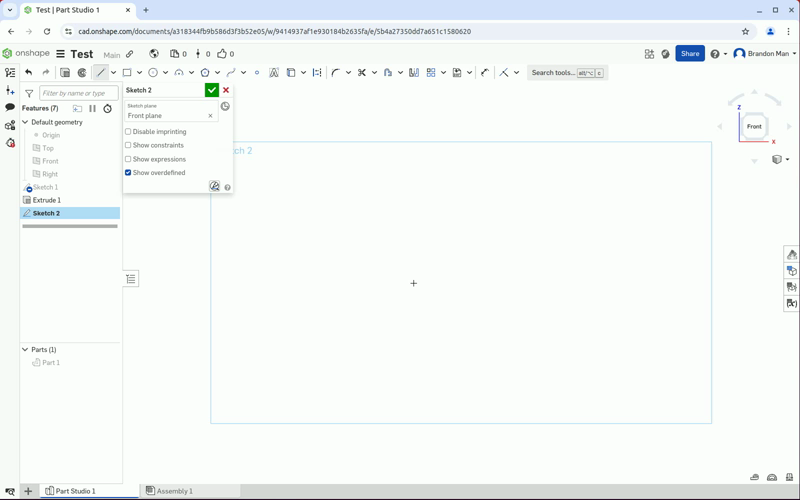
key_up(shift)
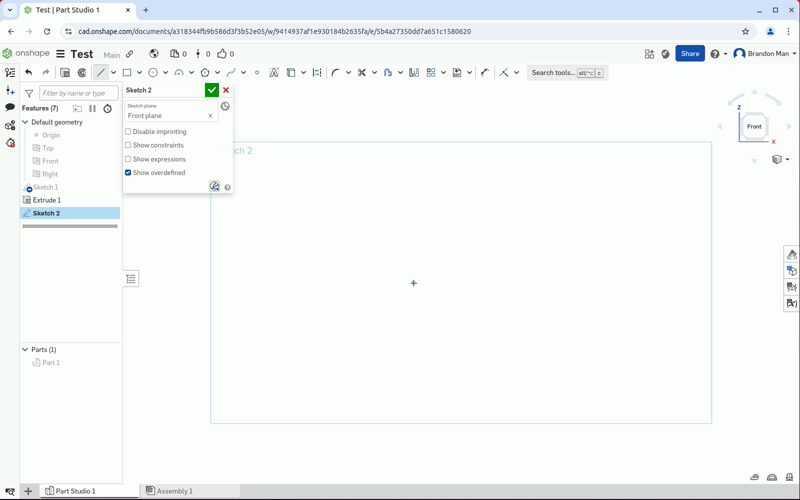
key_down(shift)
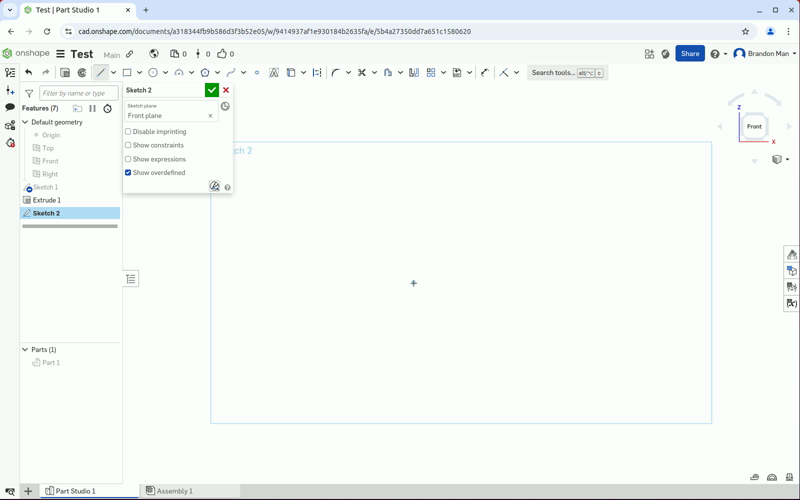
mouse_move(508, 282)
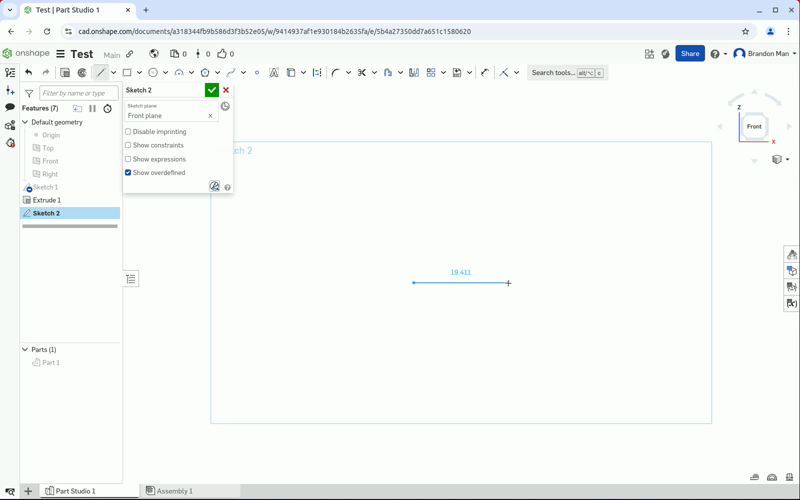
click(508, 282)
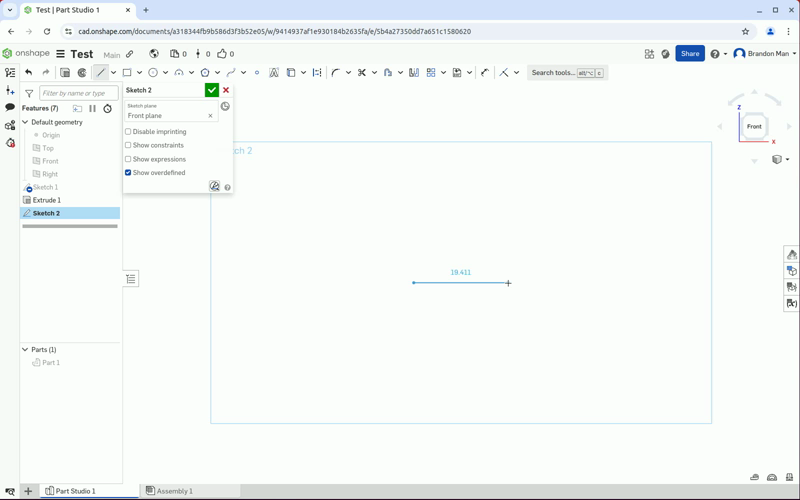
key_up(shift)
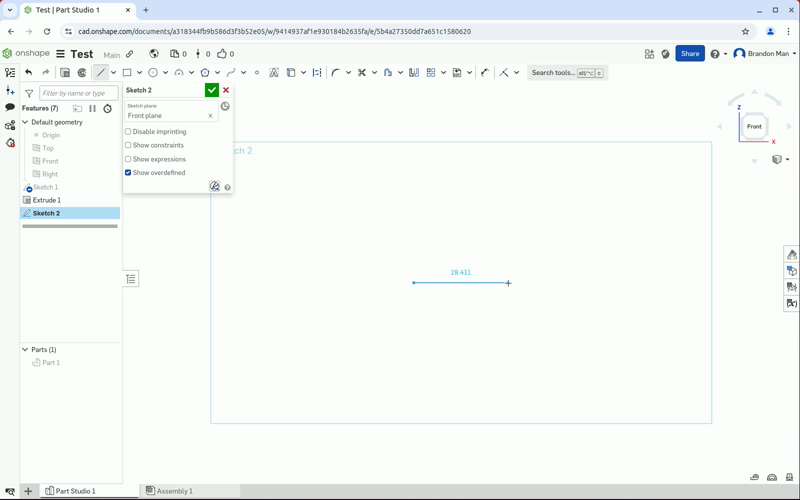
key(esc)
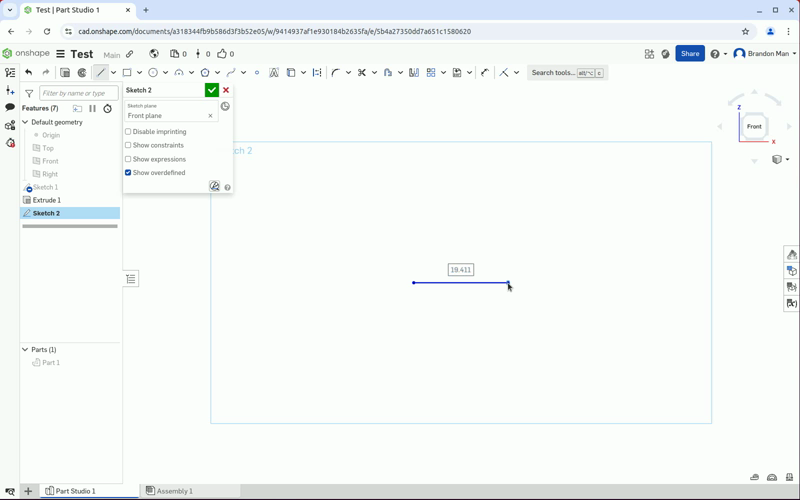
key(a)
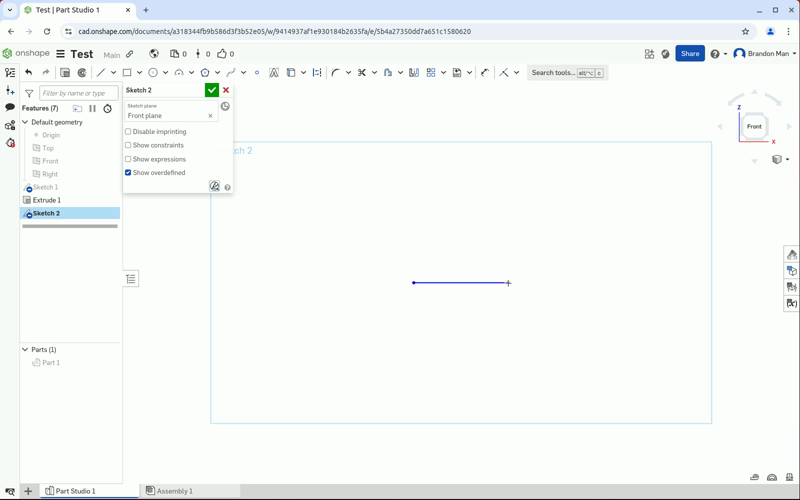
mouse_move(508, 282)
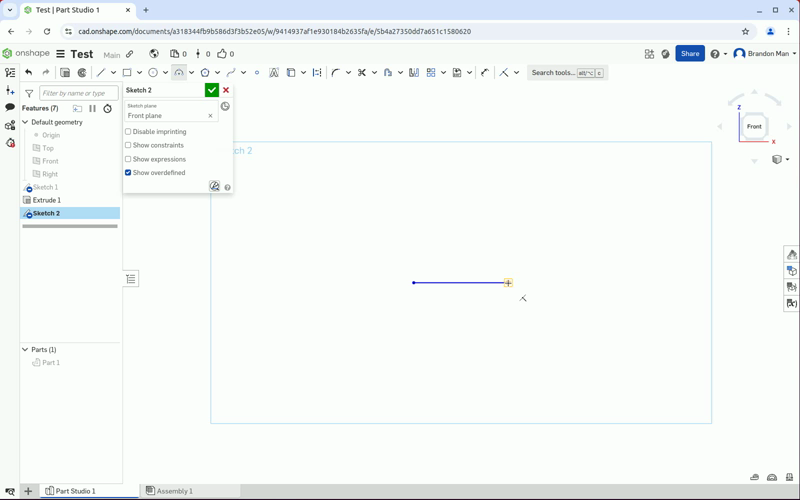
click(508, 282)
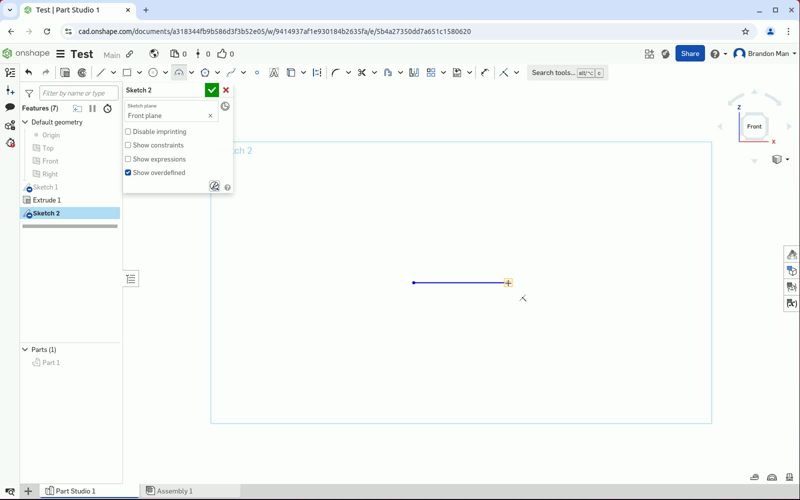
key_down(shift)
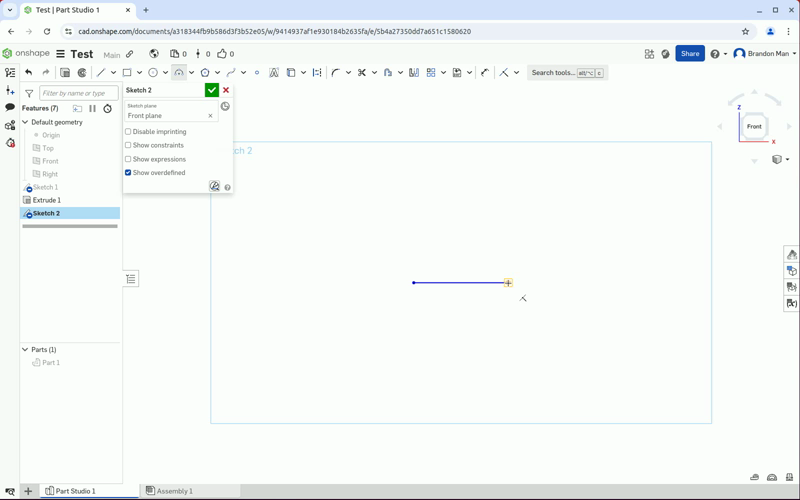
mouse_move(510, 260)
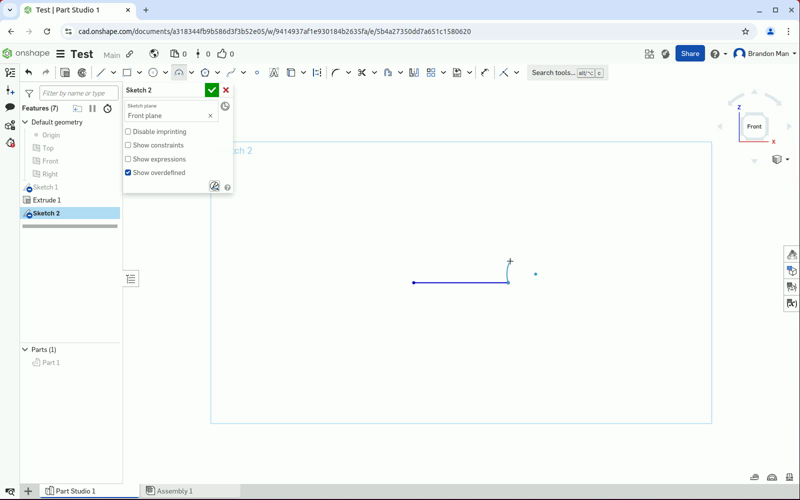
click(510, 260)
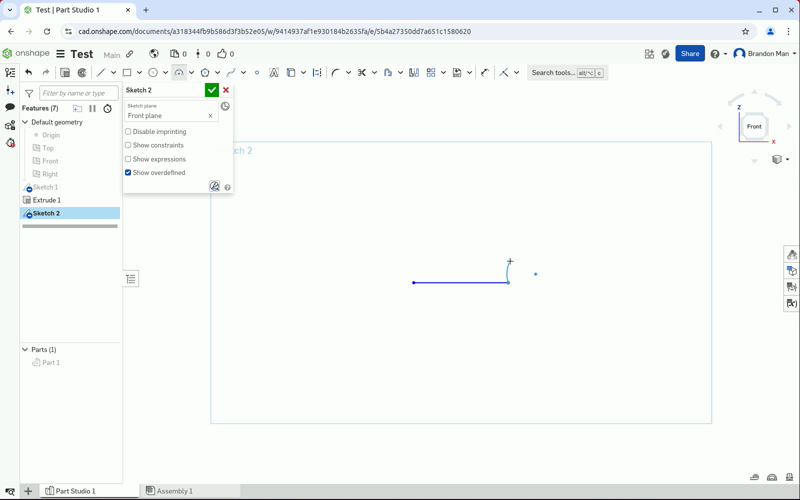
mouse_move(506, 271)
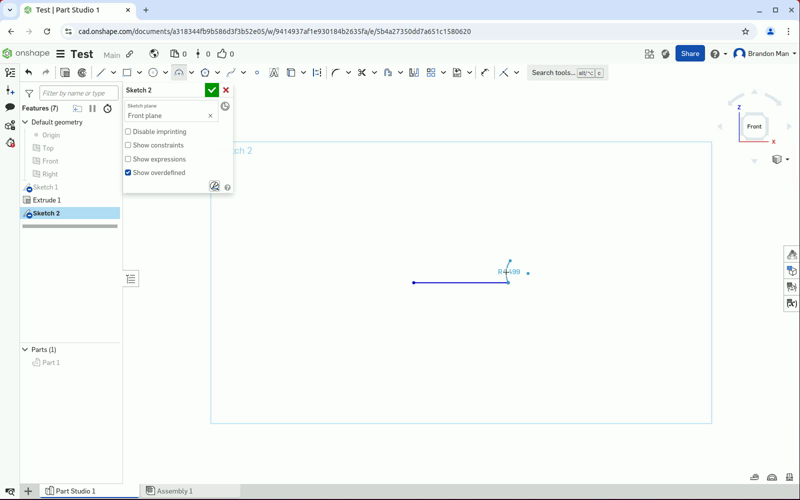
click(506, 271)
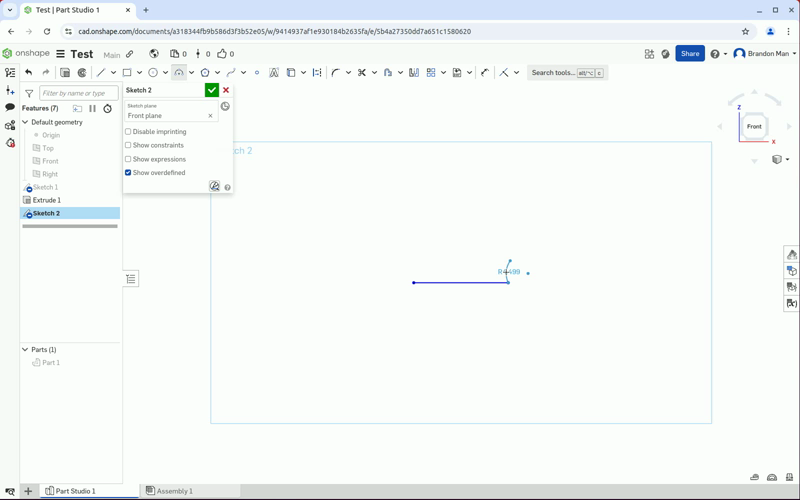
key_up(shift)
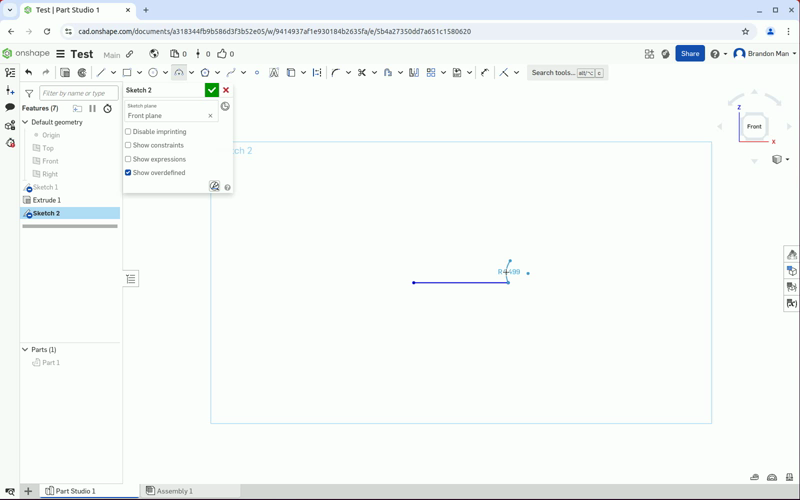
key(esc)
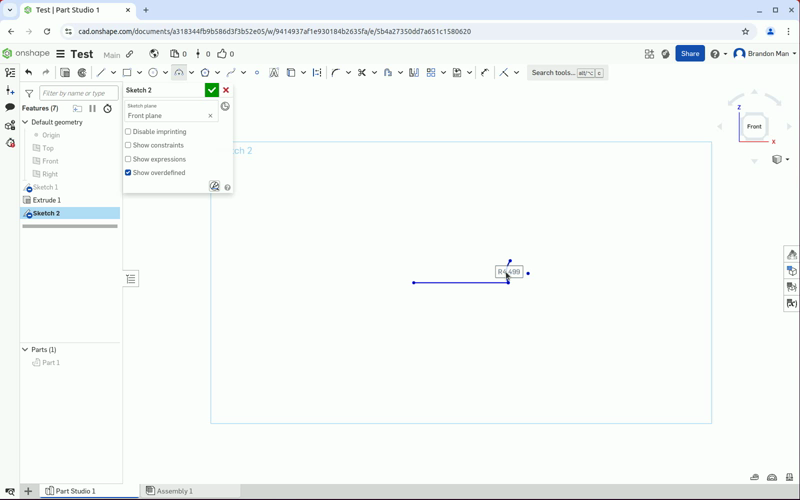
key(l)
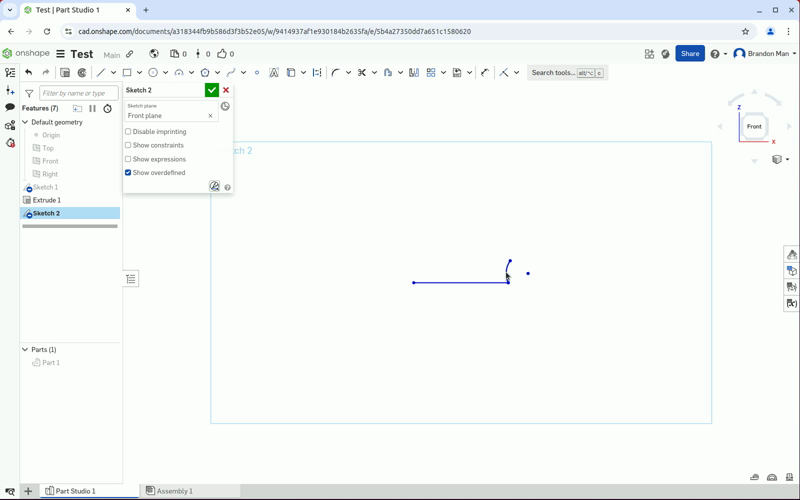
mouse_move(510, 260)
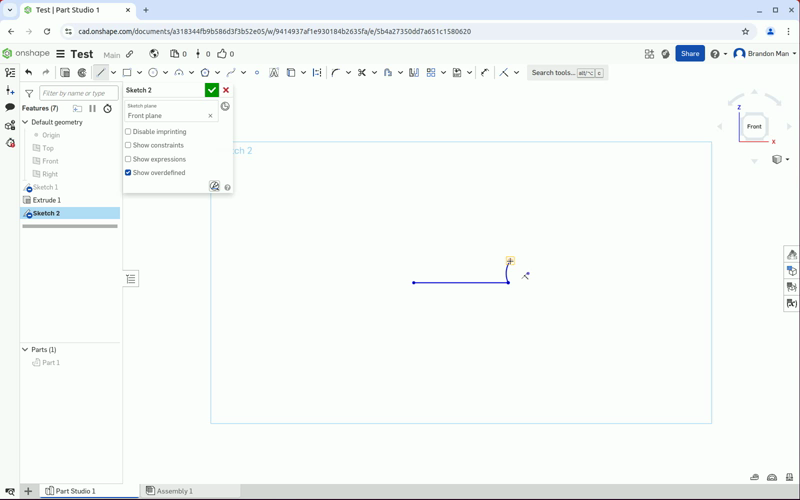
click(510, 260)
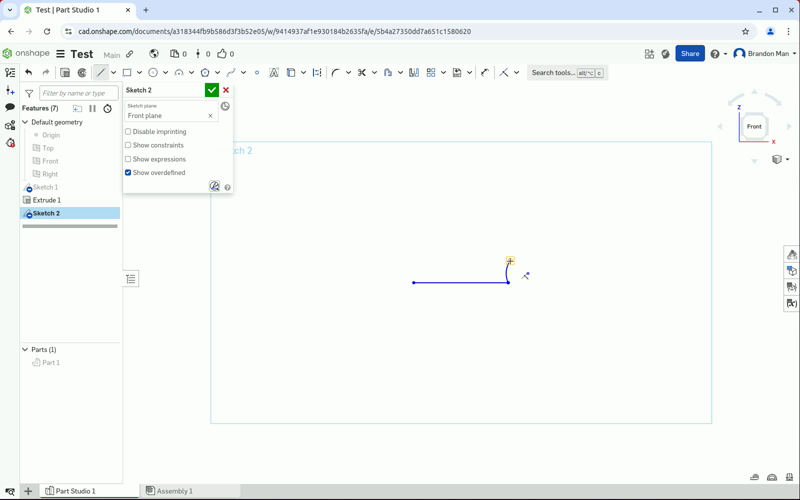
key_down(shift)
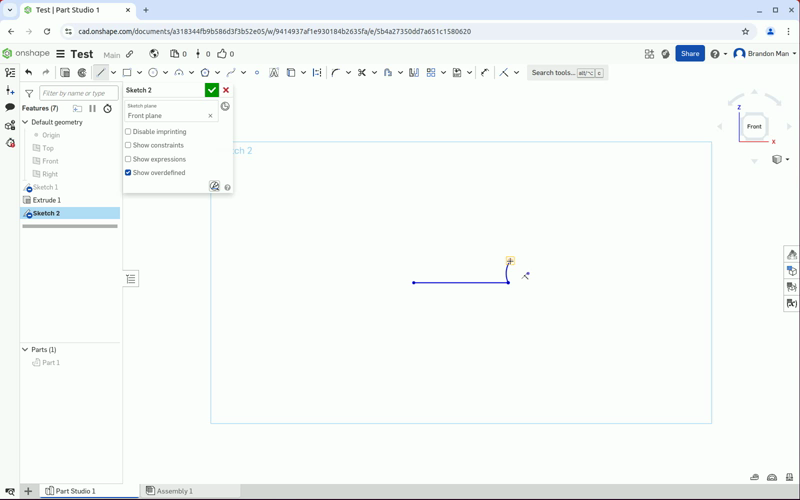
mouse_move(414, 260)
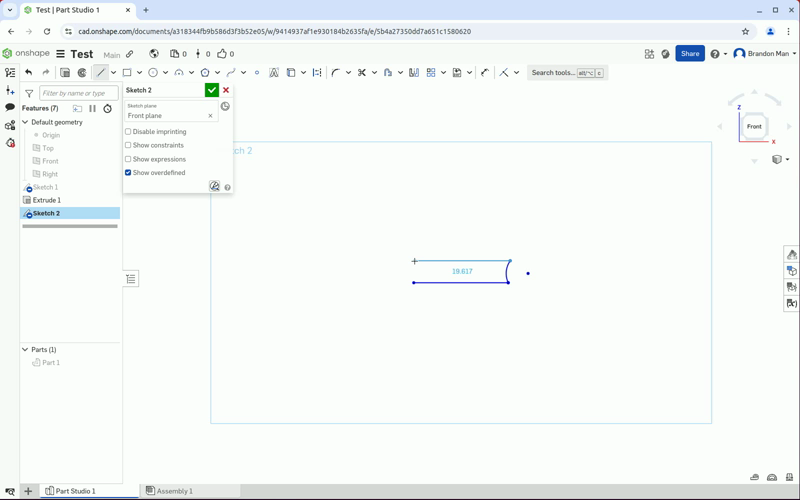
click(414, 260)
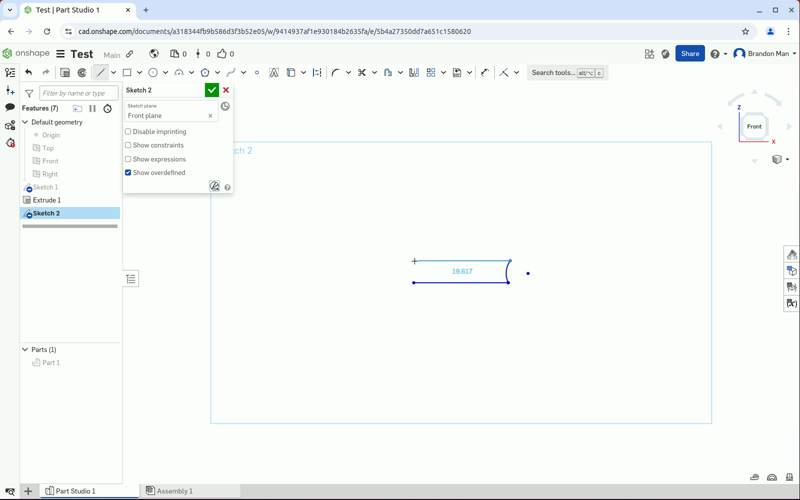
key_up(shift)
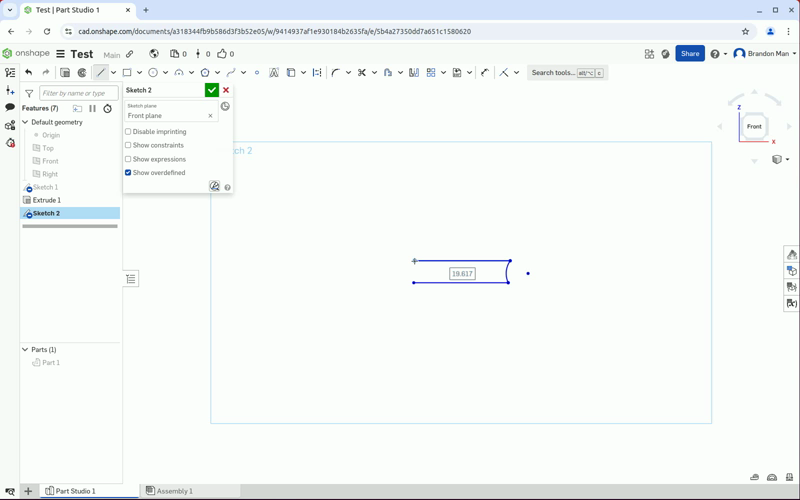
key(esc)
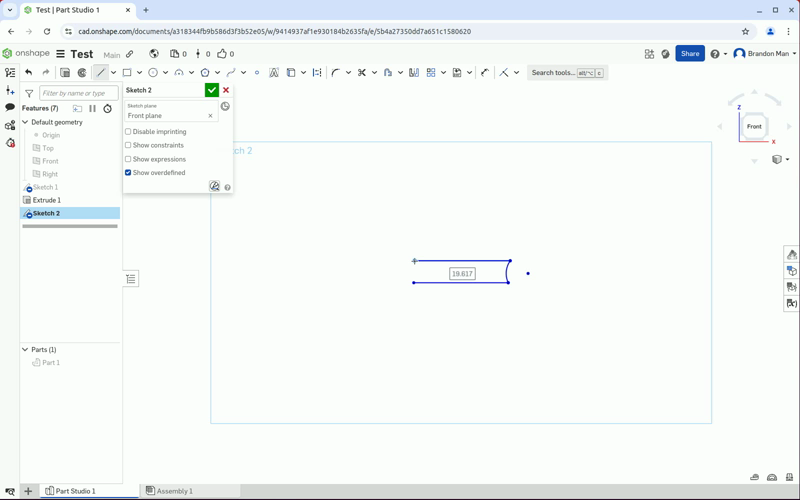
key(a)
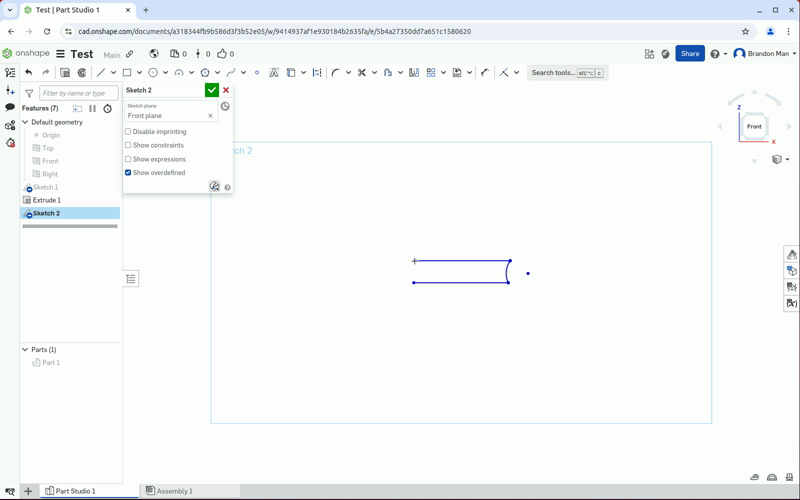
mouse_move(414, 260)
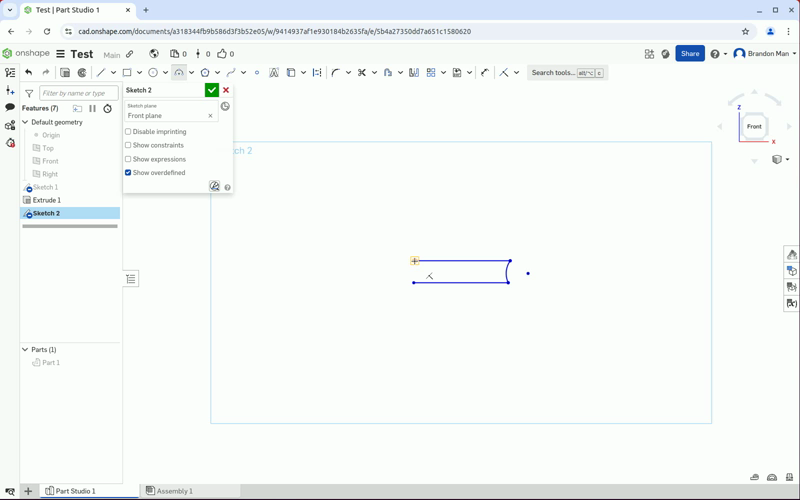
click(414, 260)
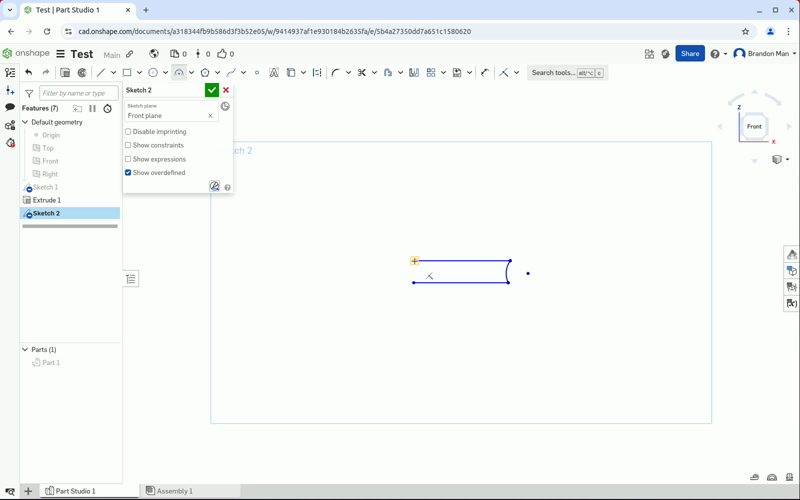
mouse_move(413, 282)
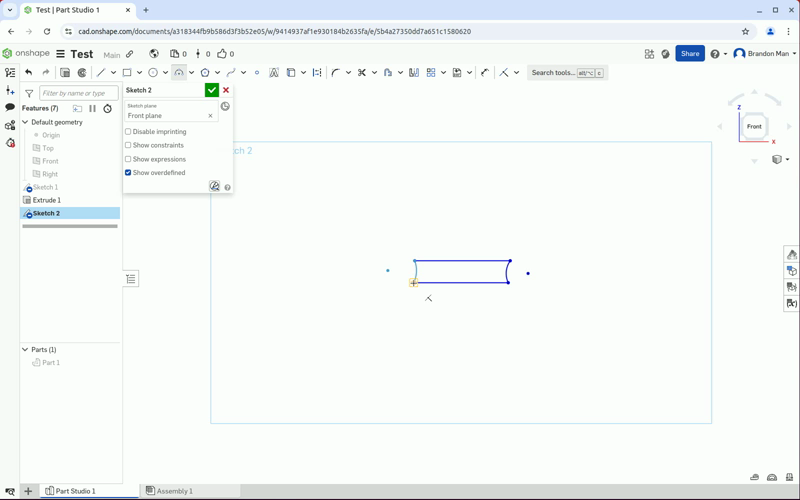
click(413, 282)
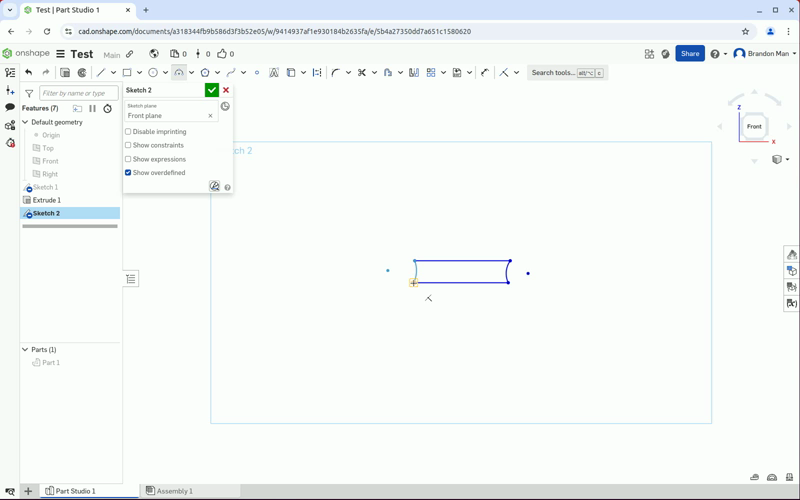
key_down(shift)
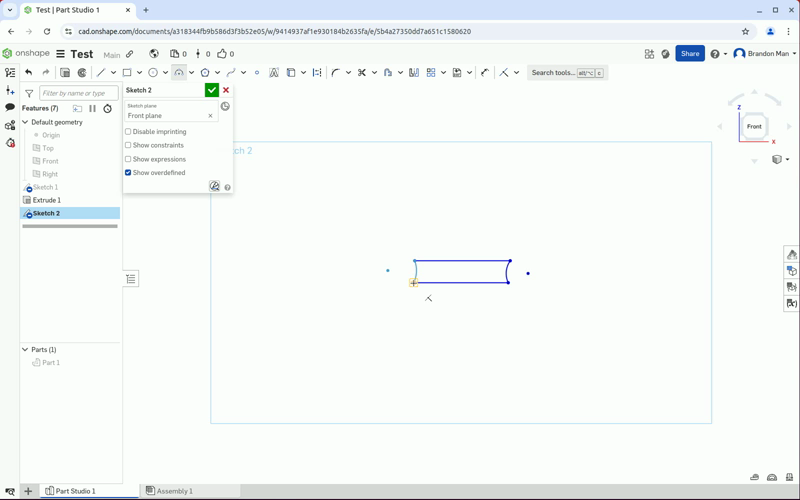
mouse_move(416, 271)
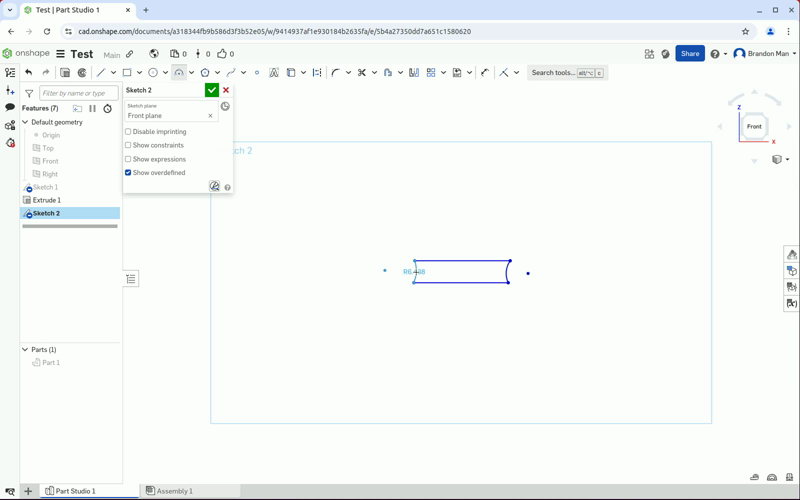
click(416, 271)
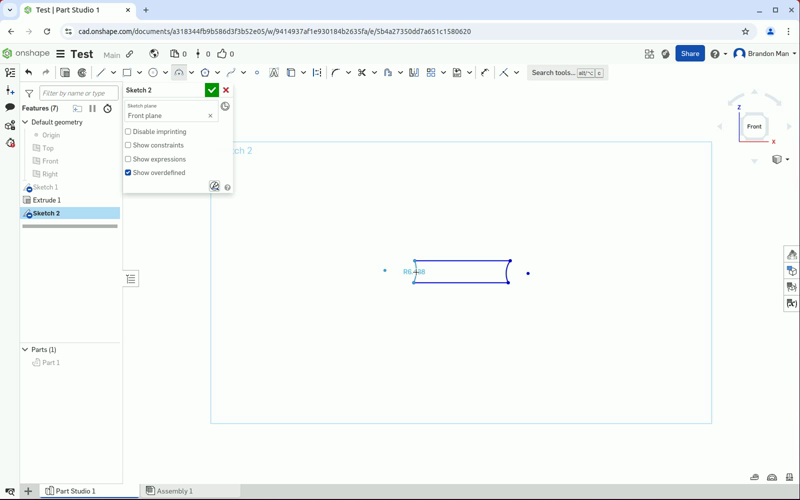
key_up(shift)
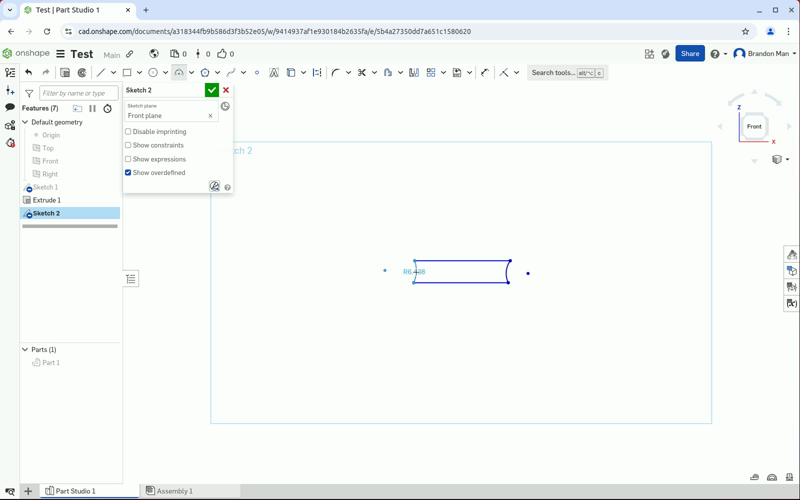
key(esc)
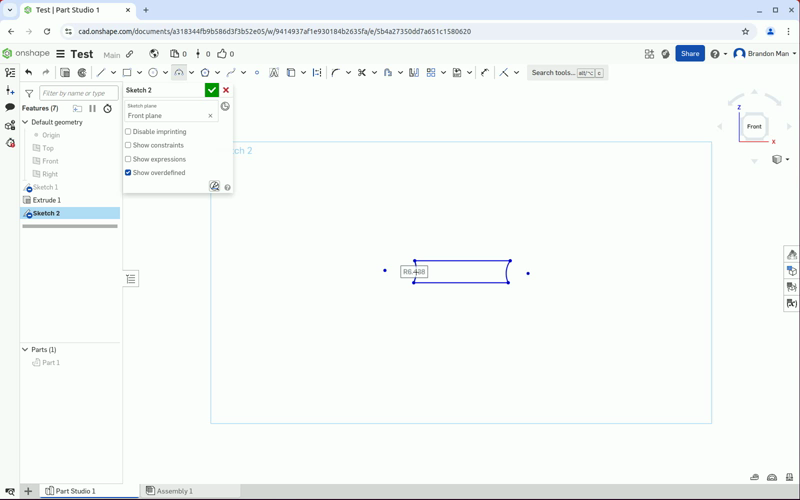
key(a)
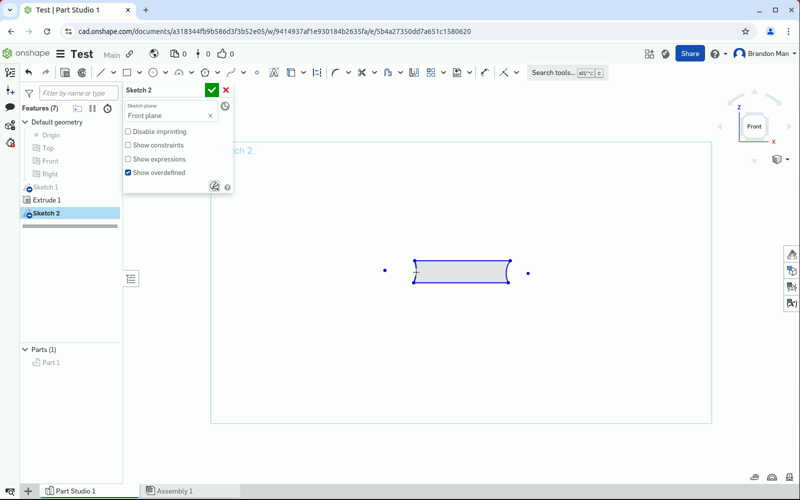
key_down(shift)
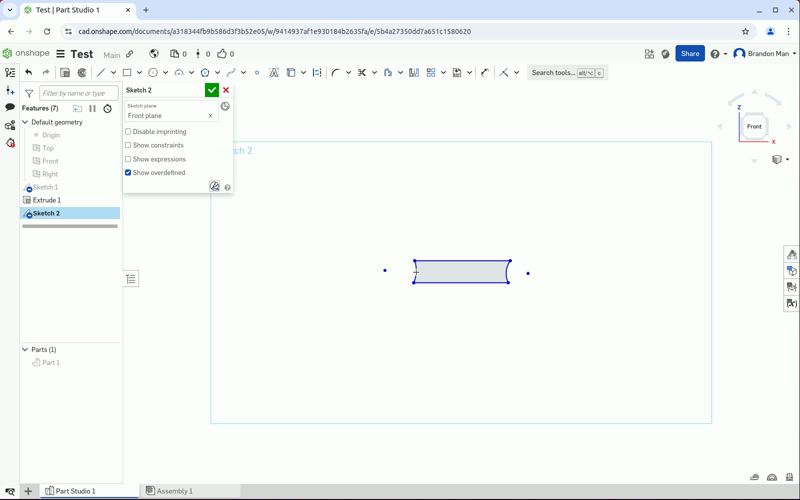
mouse_move(416, 273)
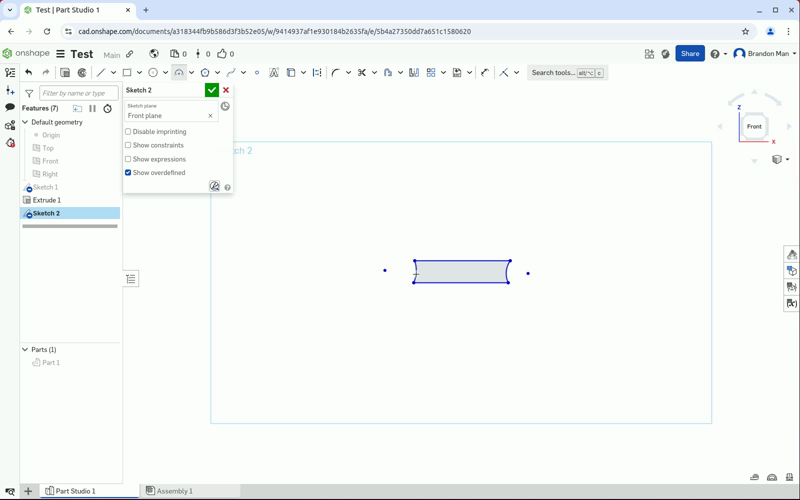
scroll(6)
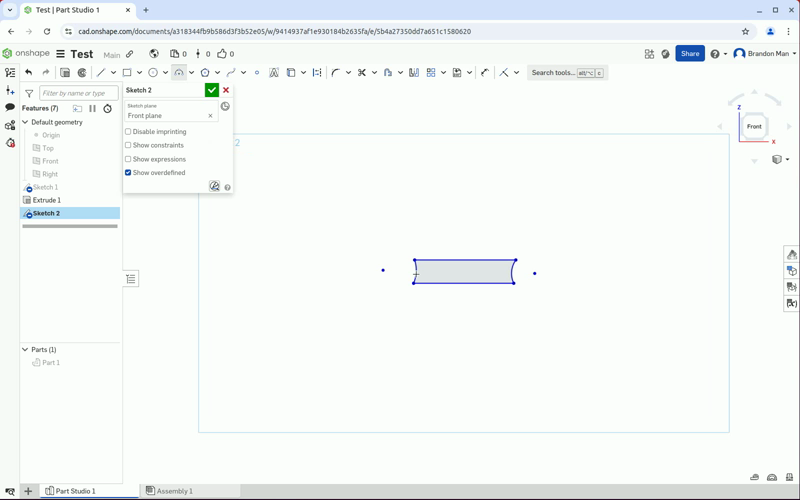
scroll(6)
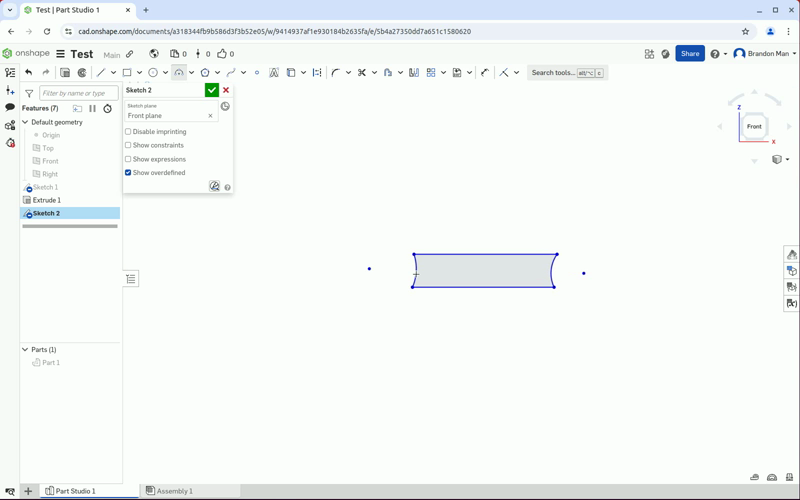
scroll(6)
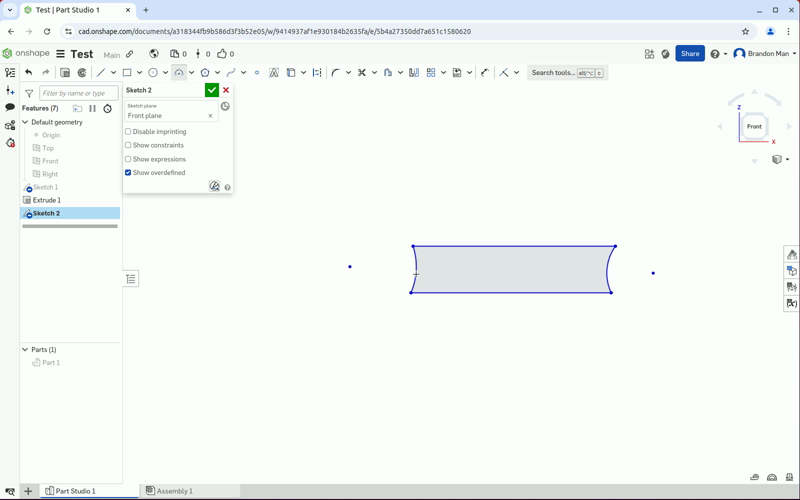
scroll(6)
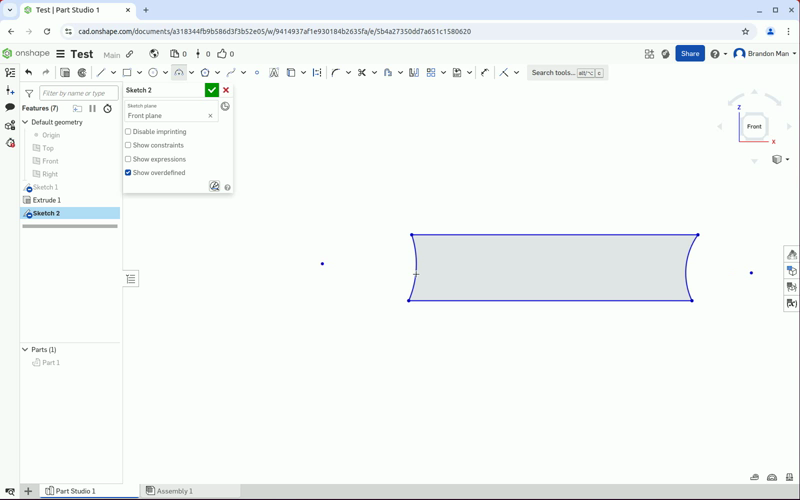
scroll(6)
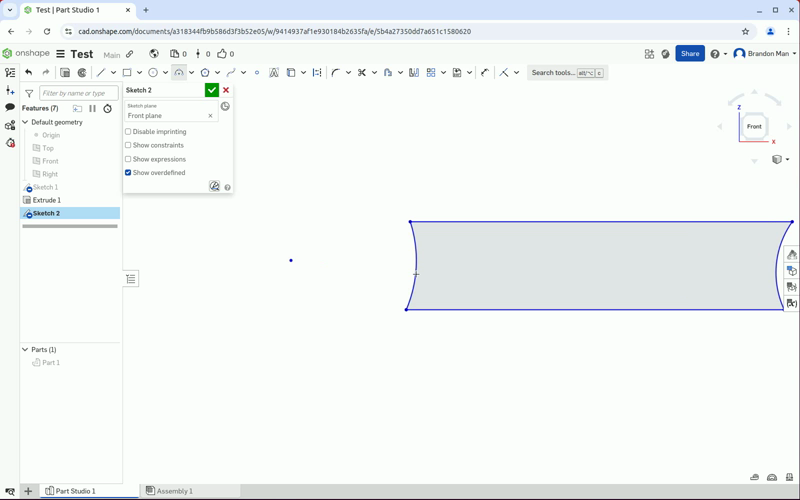
scroll(6)
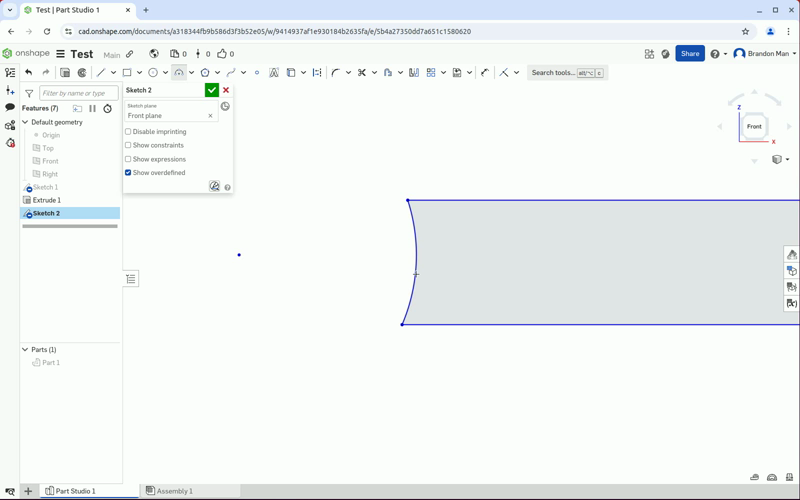
scroll(6)
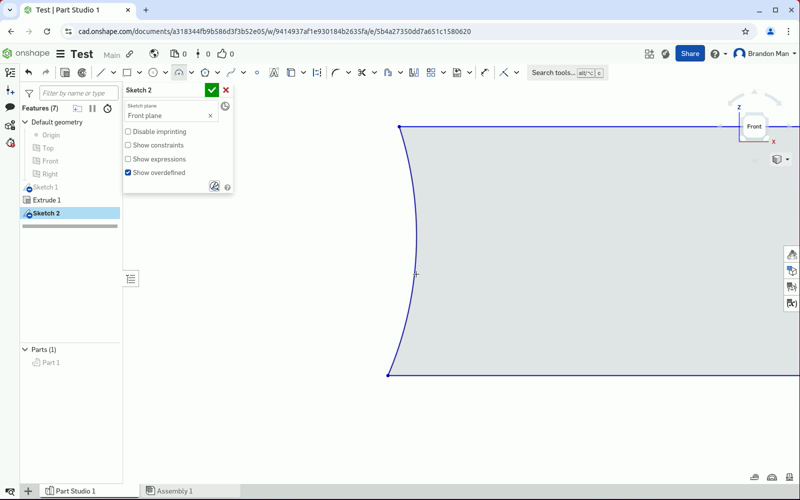
click(416, 273)
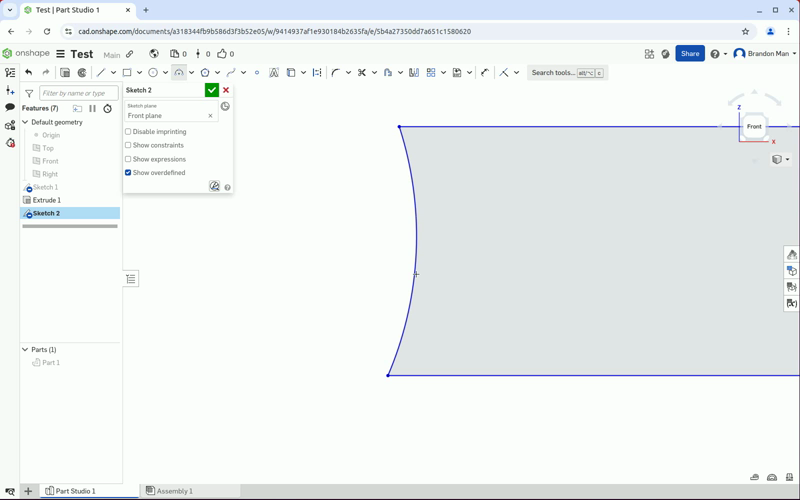
scroll(-6)
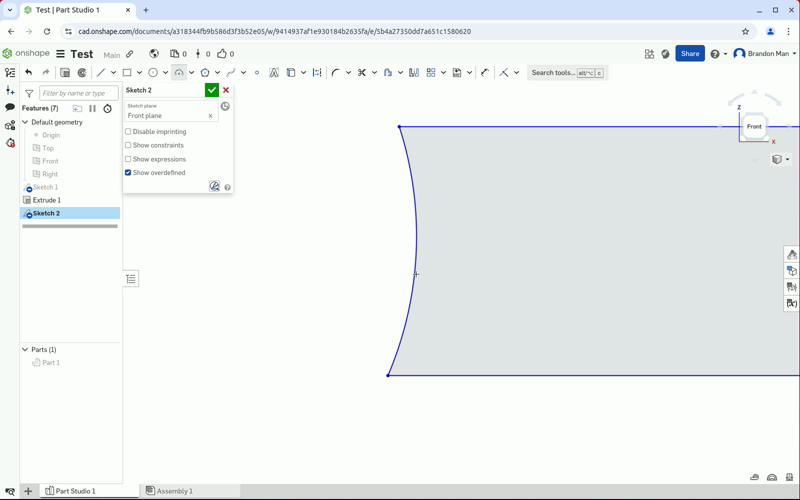
scroll(-6)
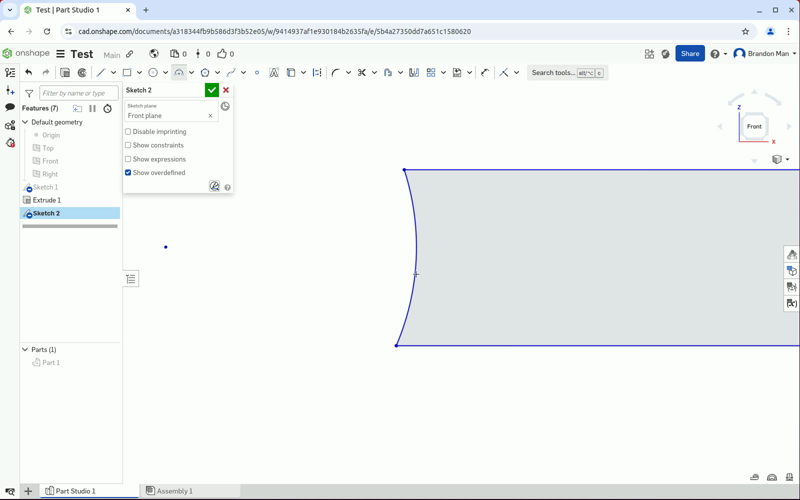
scroll(-6)
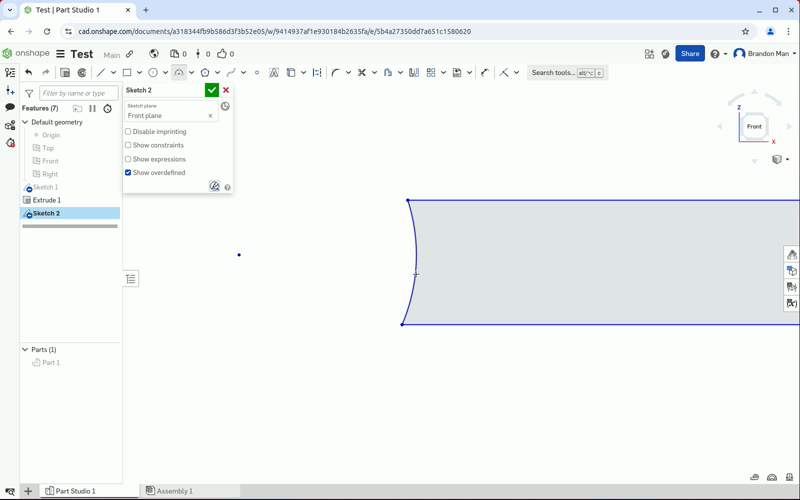
scroll(-6)
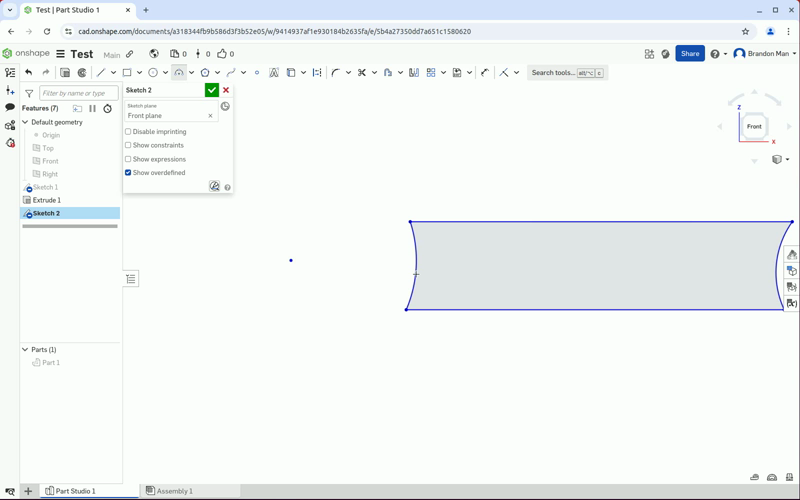
scroll(-6)
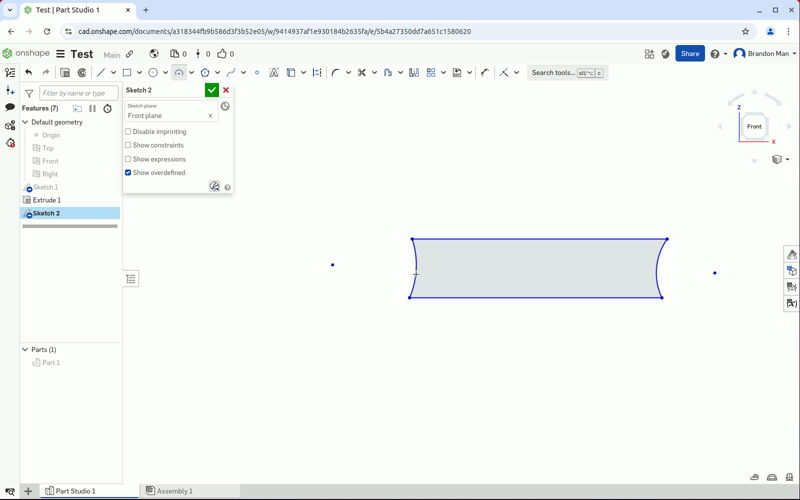
scroll(-6)
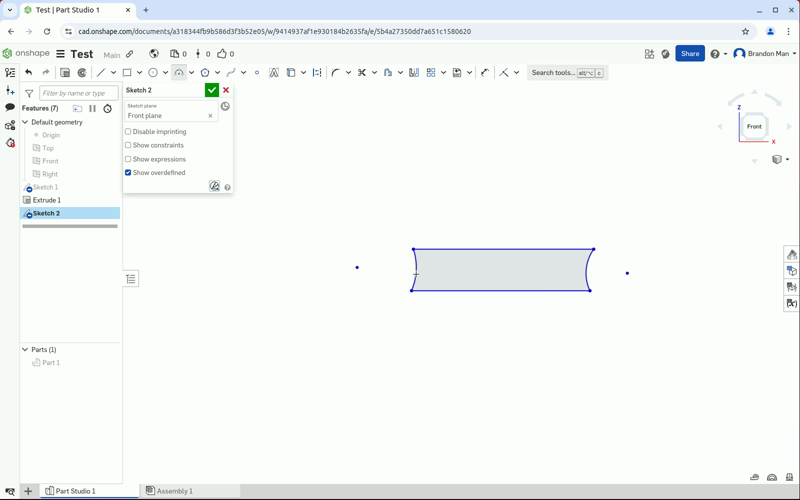
scroll(-6)
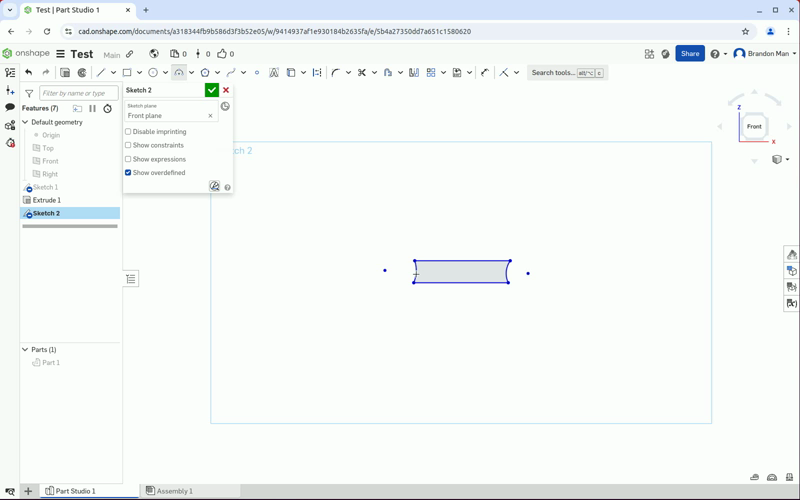
key_up(shift)
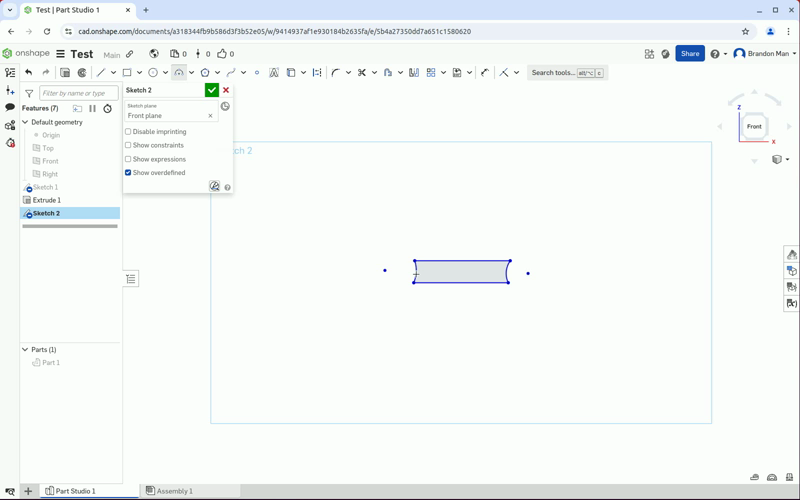
key_down(shift)
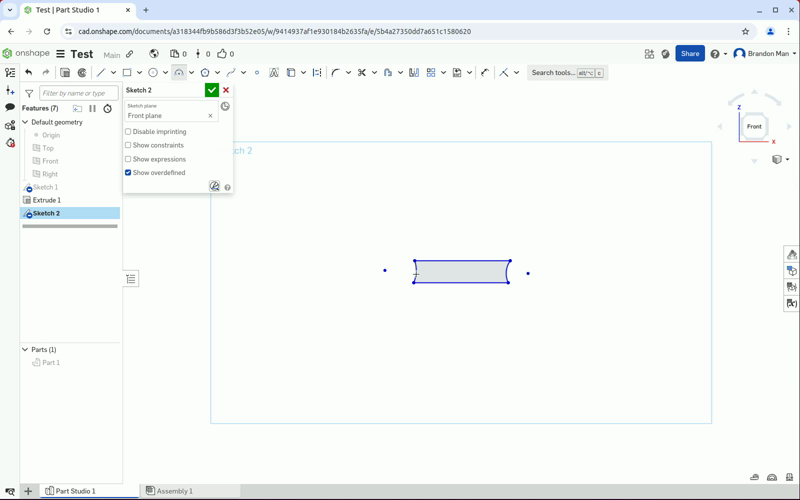
mouse_move(421, 278)
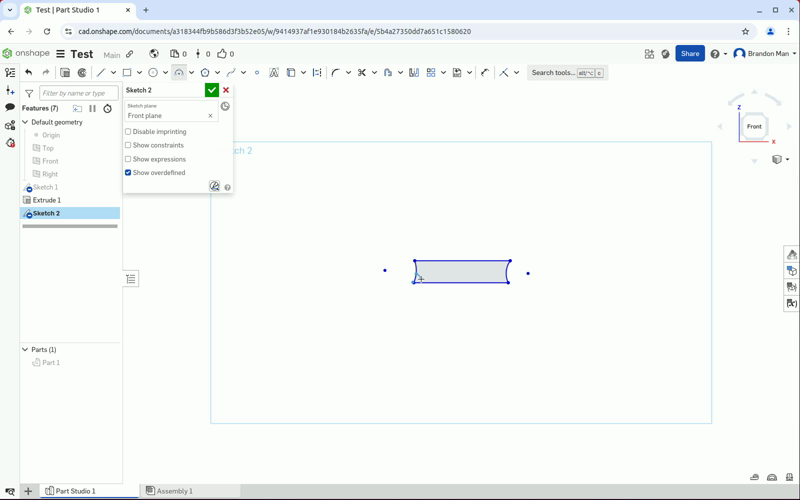
scroll(6)
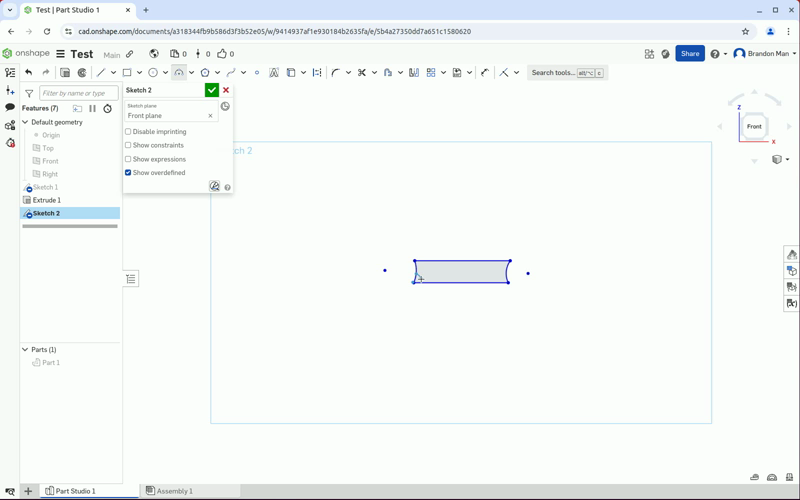
scroll(6)
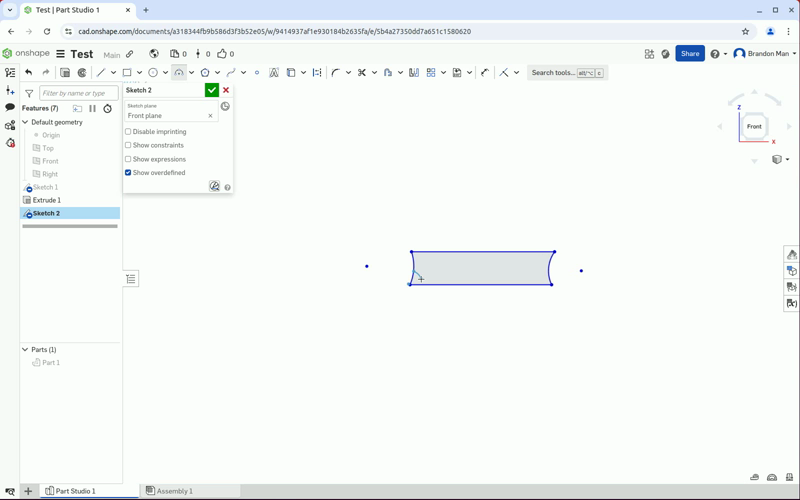
scroll(6)
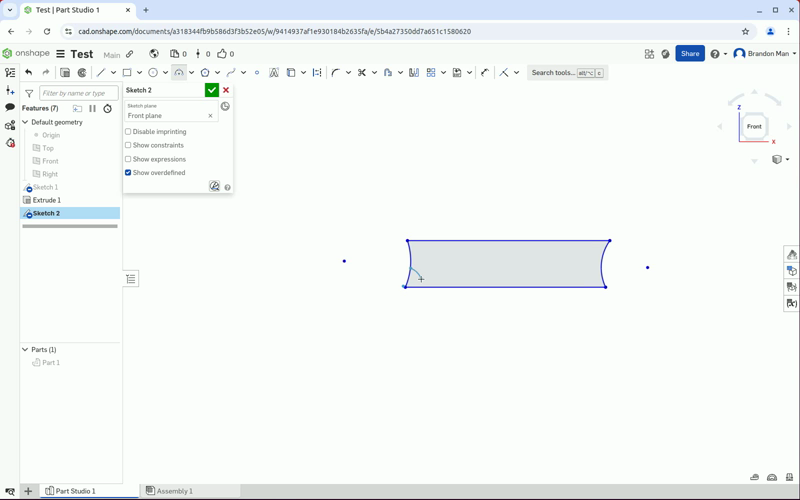
scroll(6)
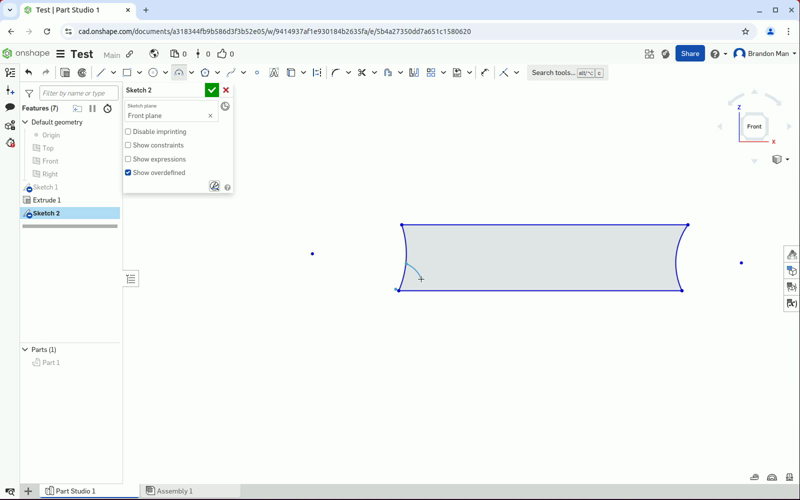
scroll(6)
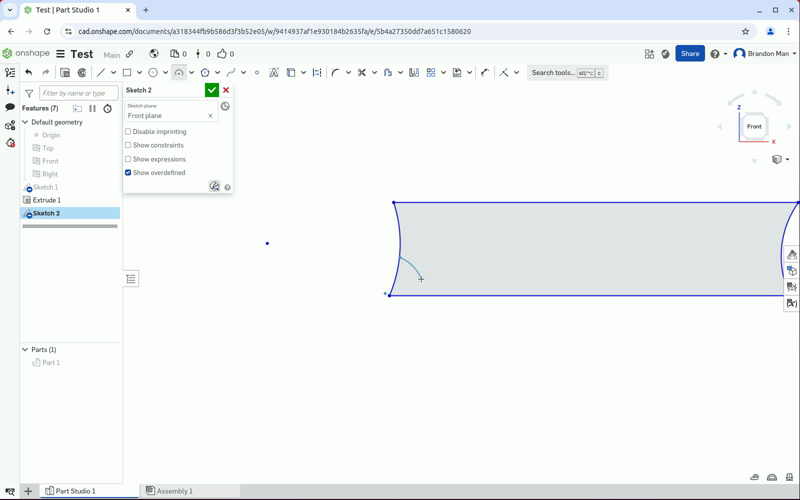
scroll(6)
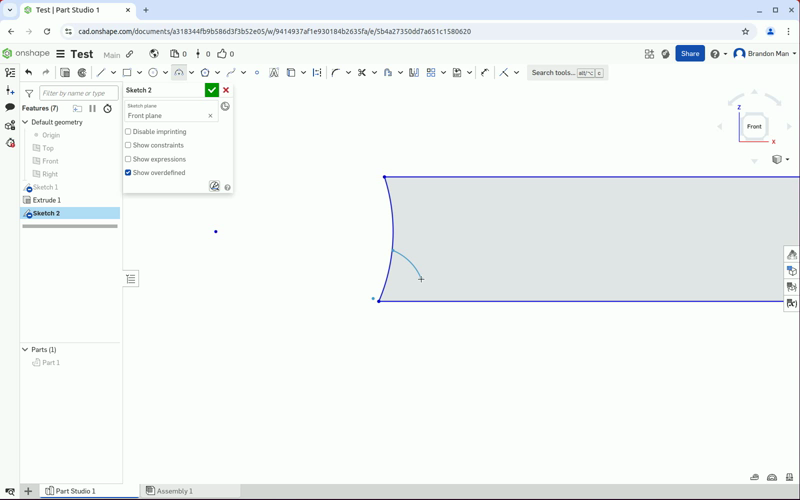
scroll(6)
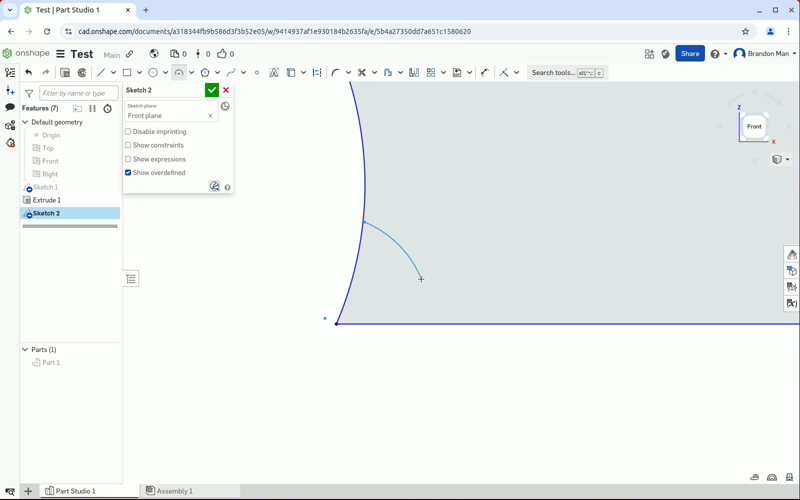
click(421, 278)
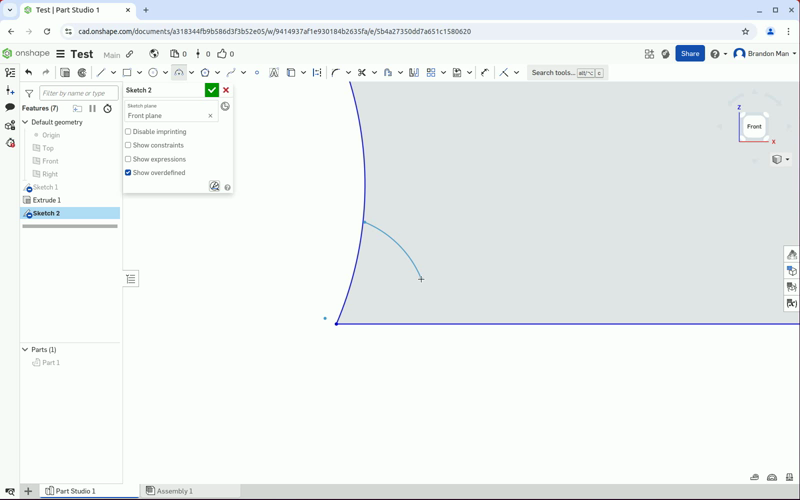
scroll(-6)
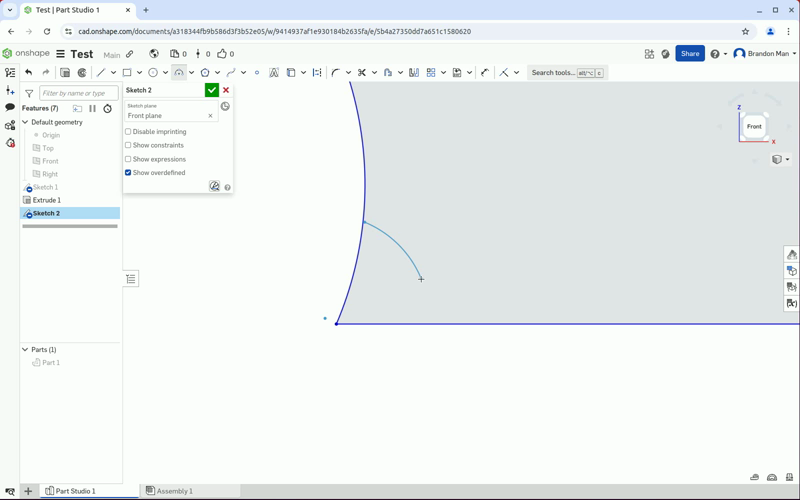
scroll(-6)
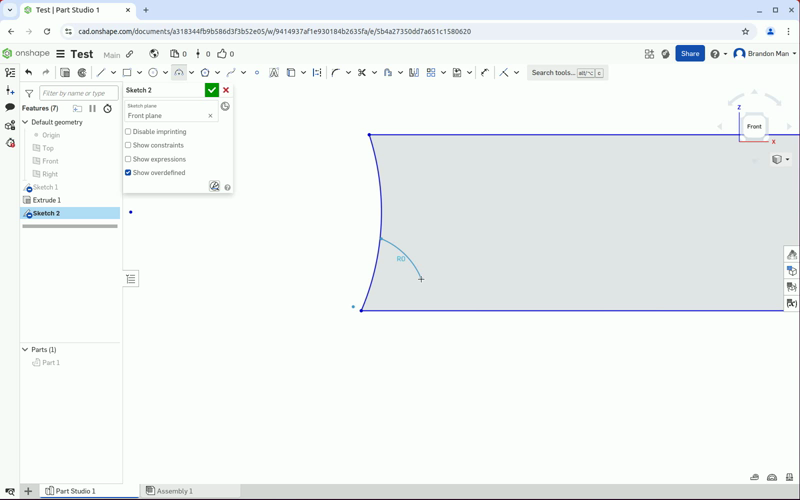
scroll(-6)
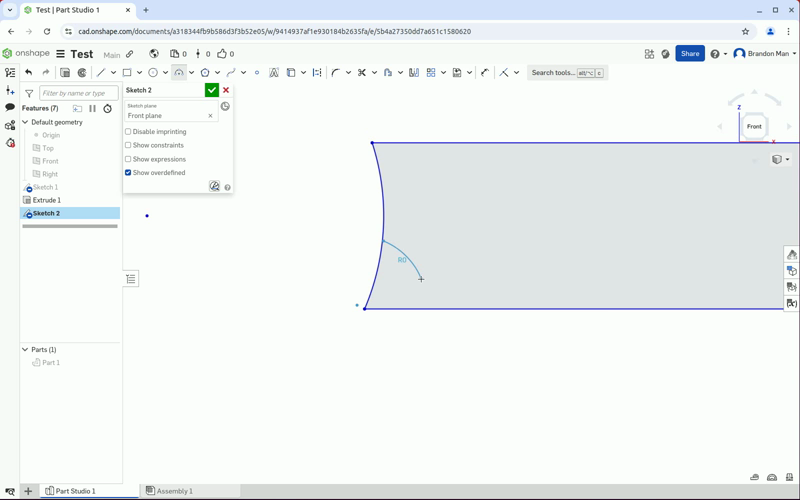
scroll(-6)
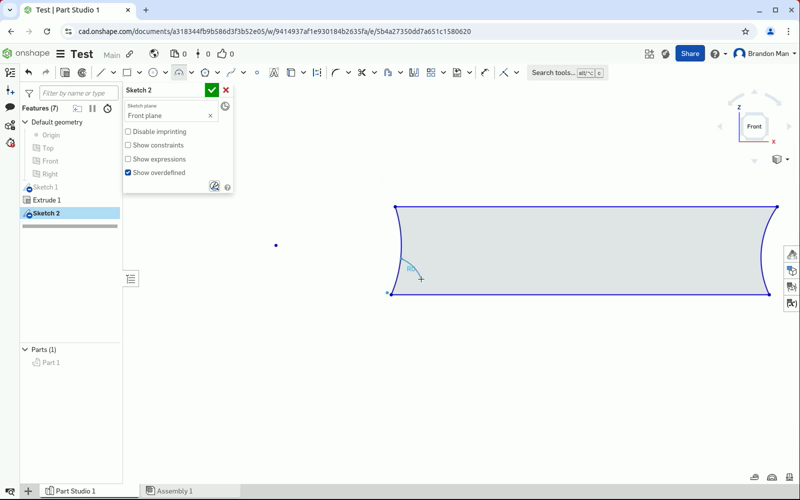
scroll(-6)
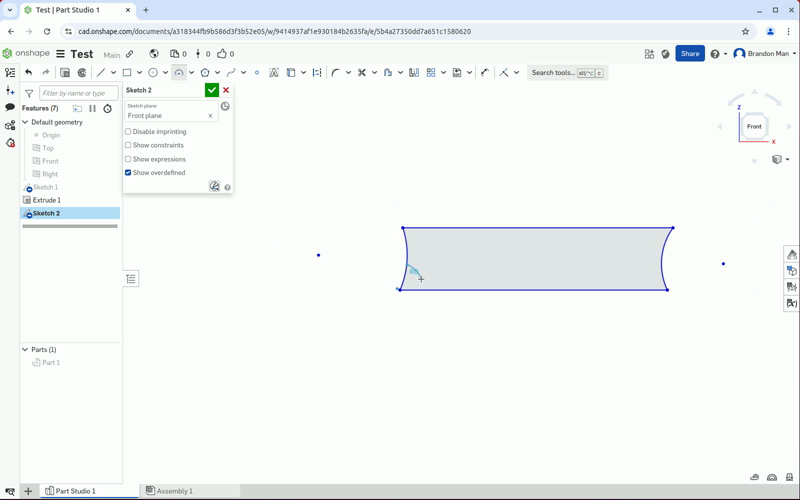
scroll(-6)
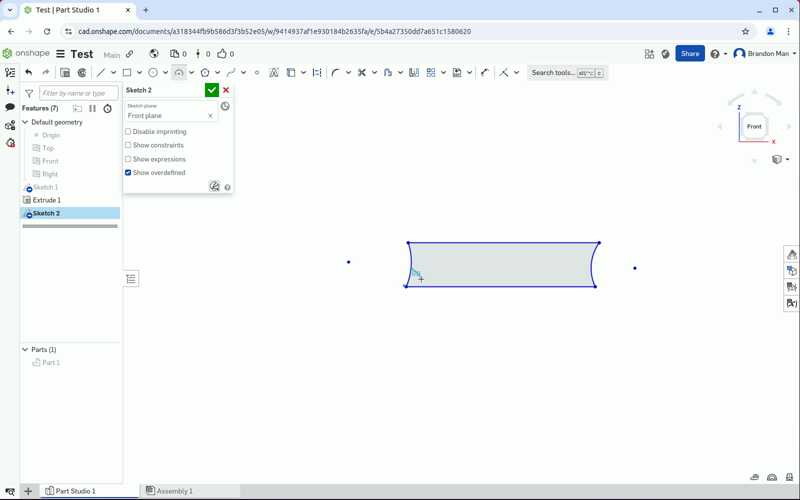
scroll(-6)
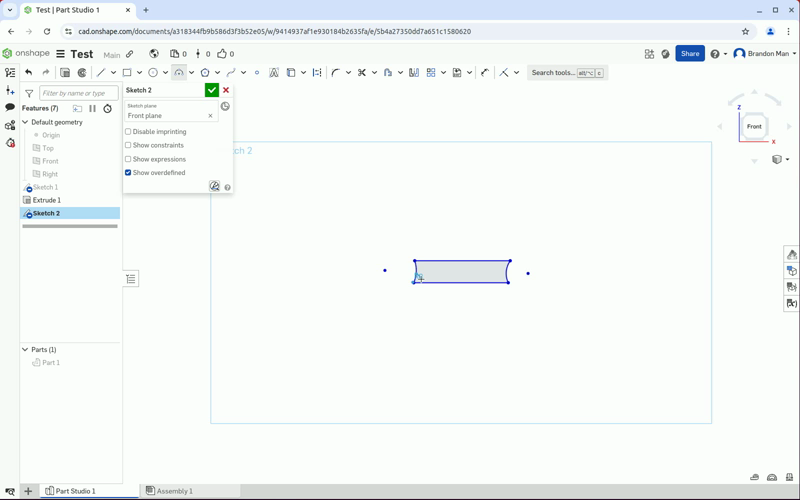
mouse_move(417, 277)
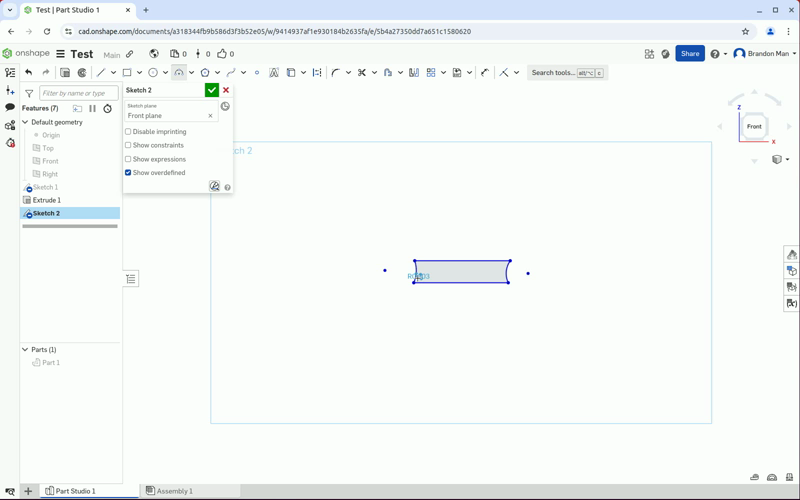
scroll(6)
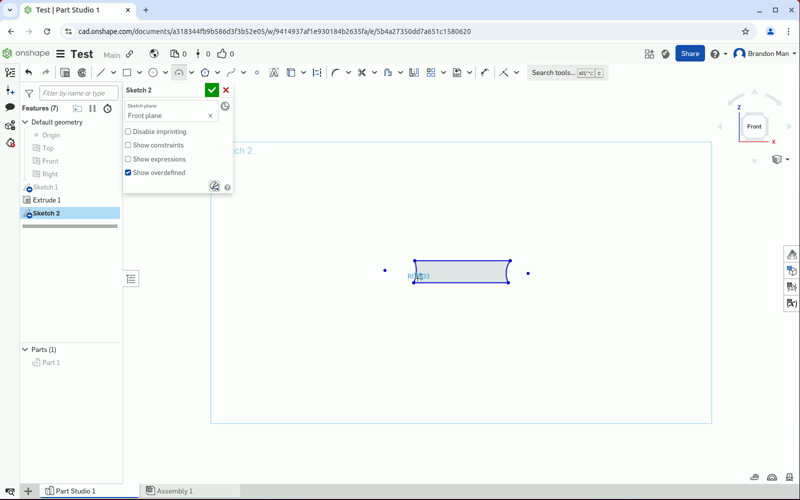
scroll(6)
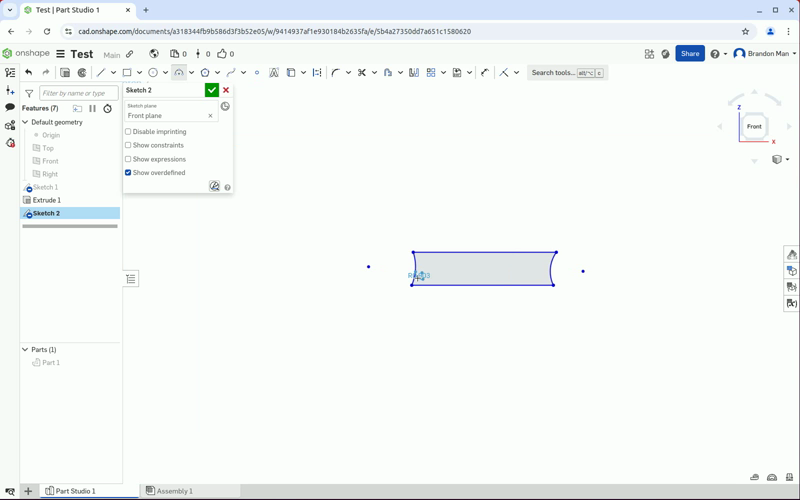
scroll(6)
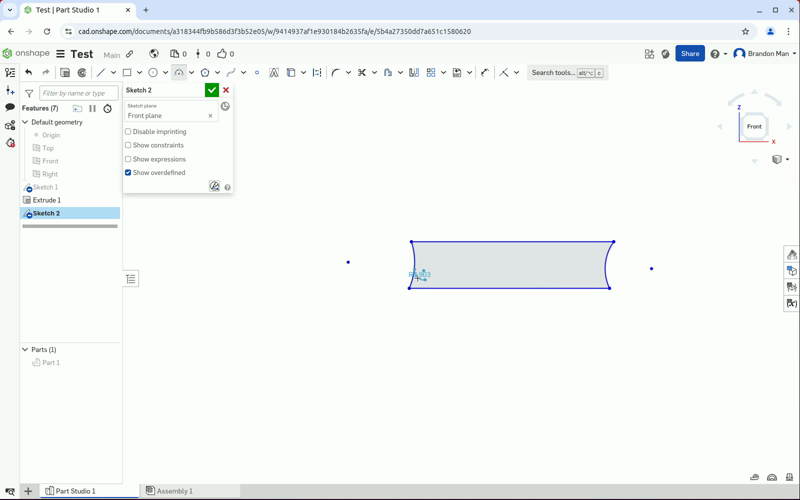
scroll(6)
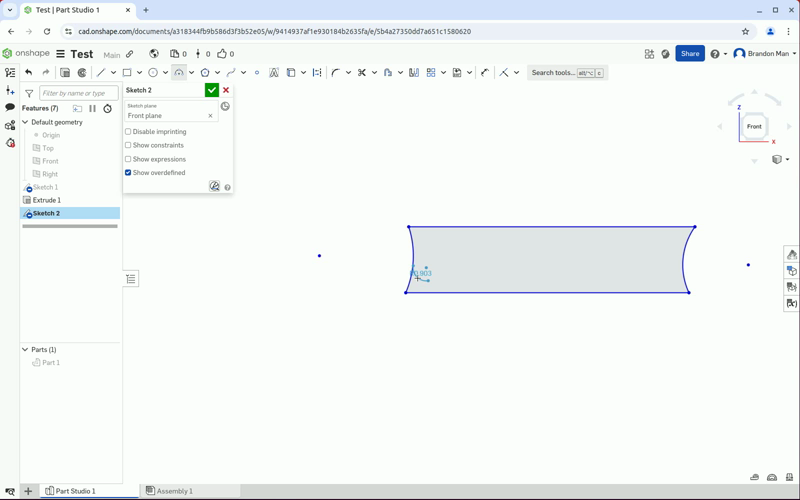
scroll(6)
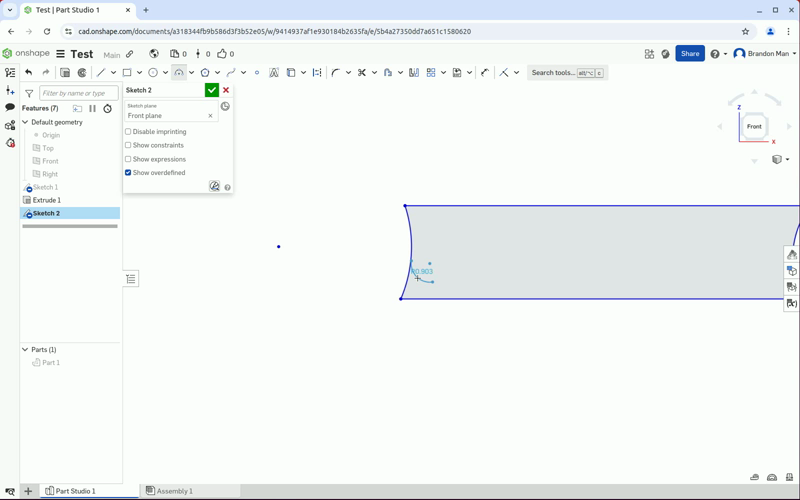
scroll(6)
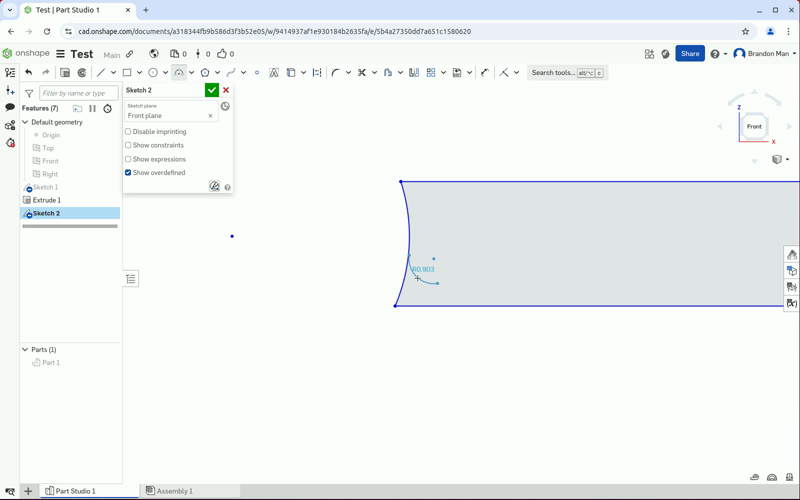
scroll(6)
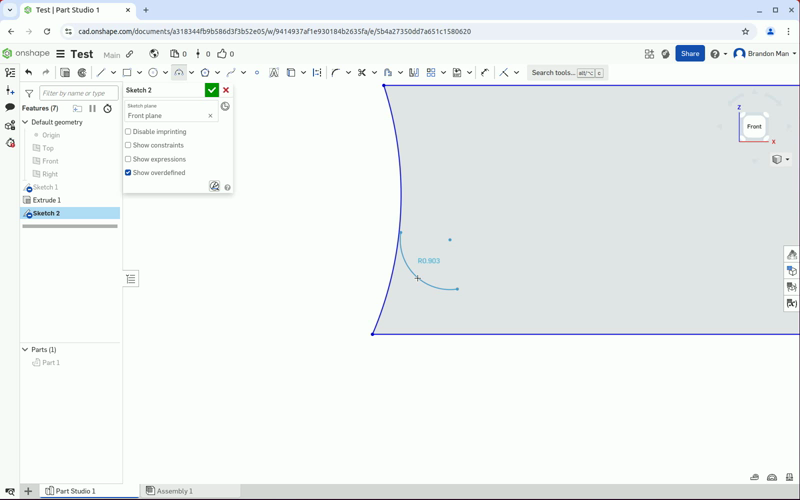
click(417, 277)
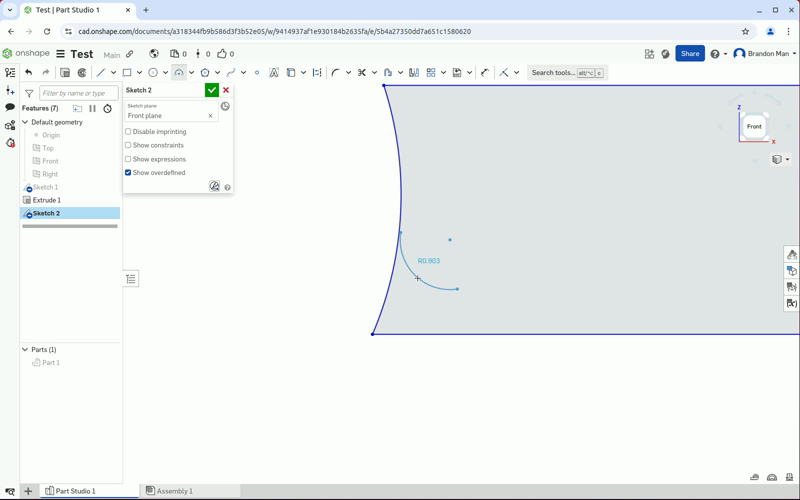
scroll(-6)
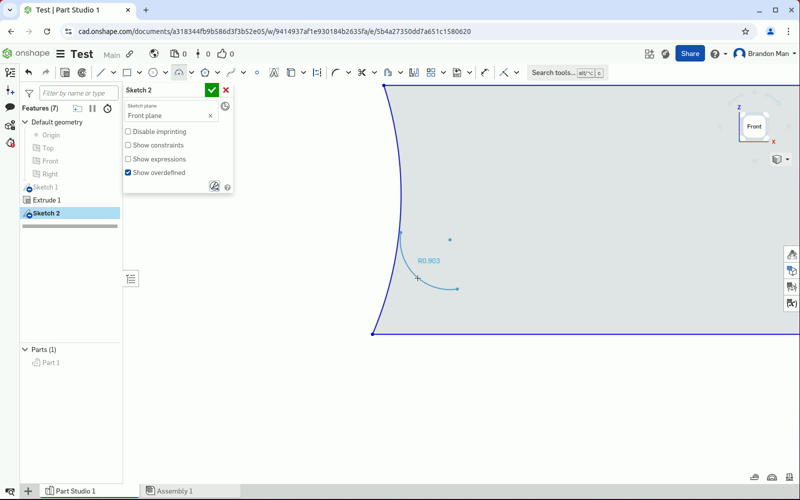
scroll(-6)
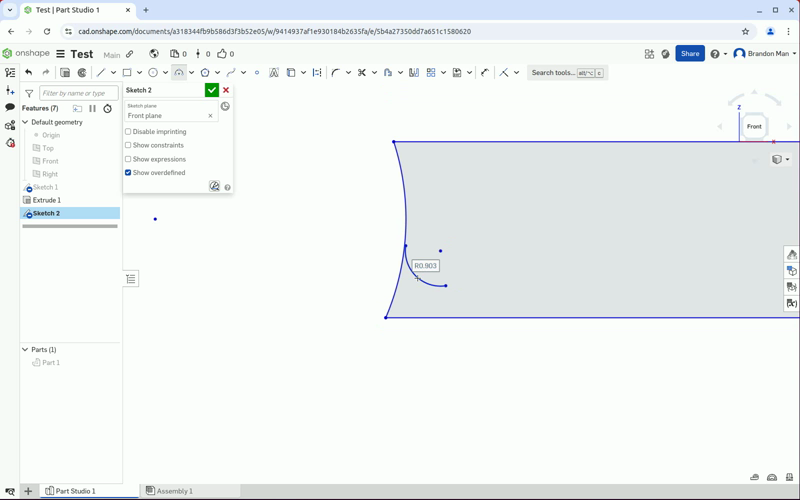
scroll(-6)
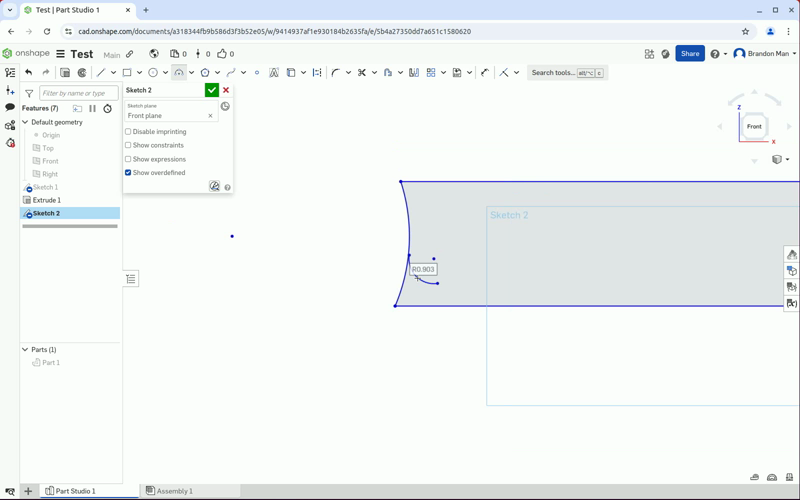
scroll(-6)
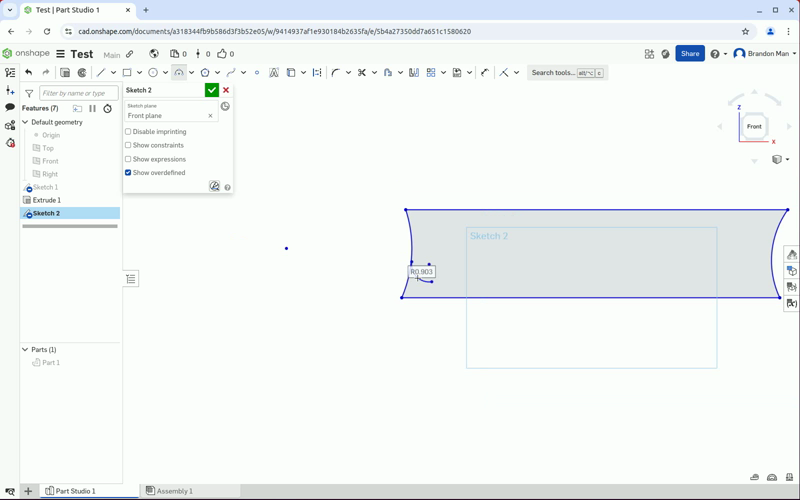
scroll(-6)
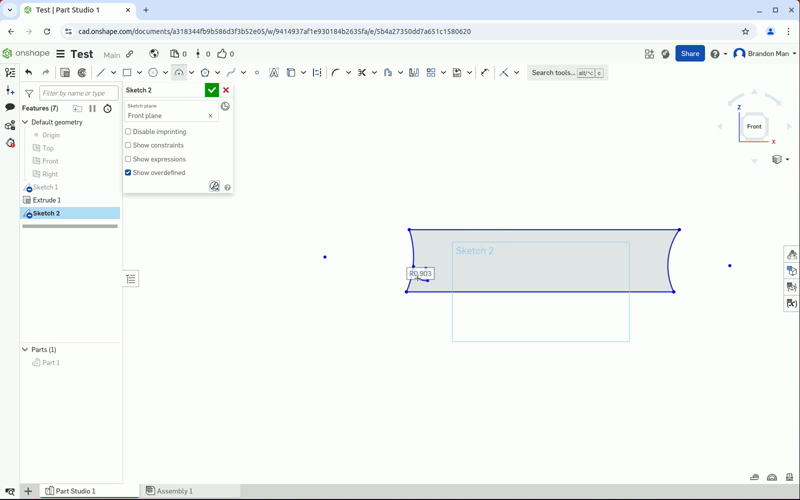
scroll(-6)
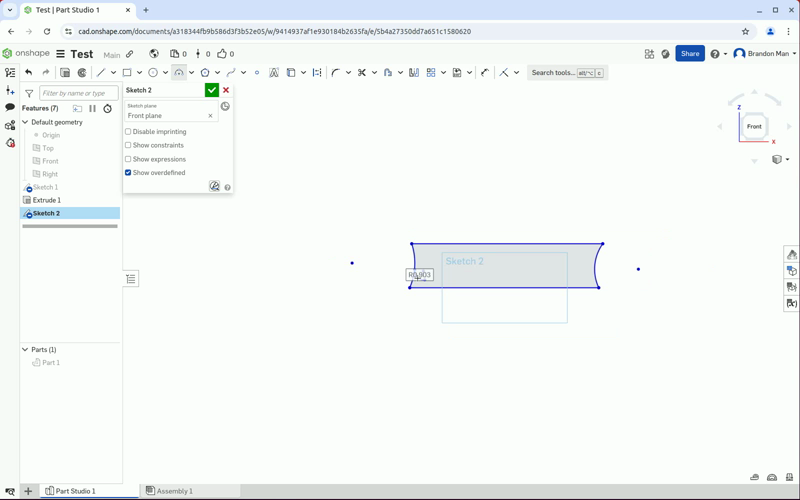
scroll(-6)
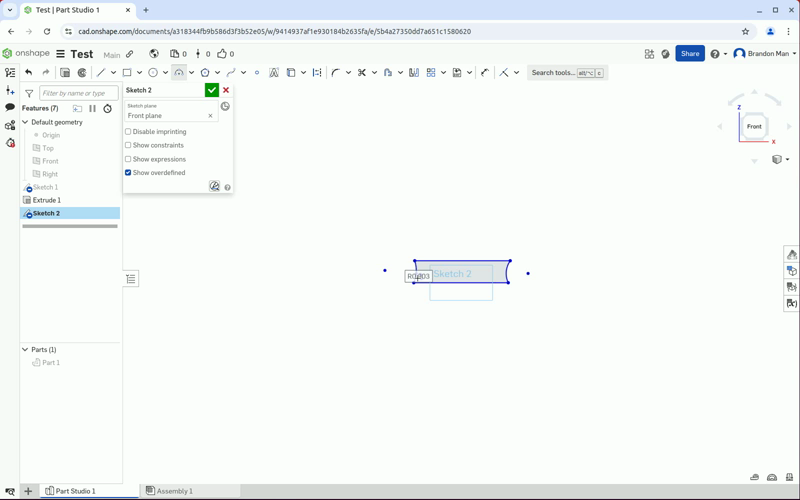
key_up(shift)
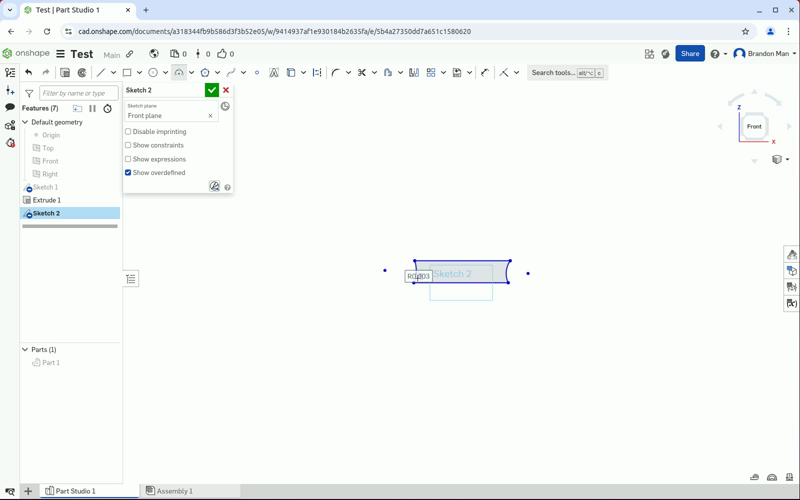
key(esc)
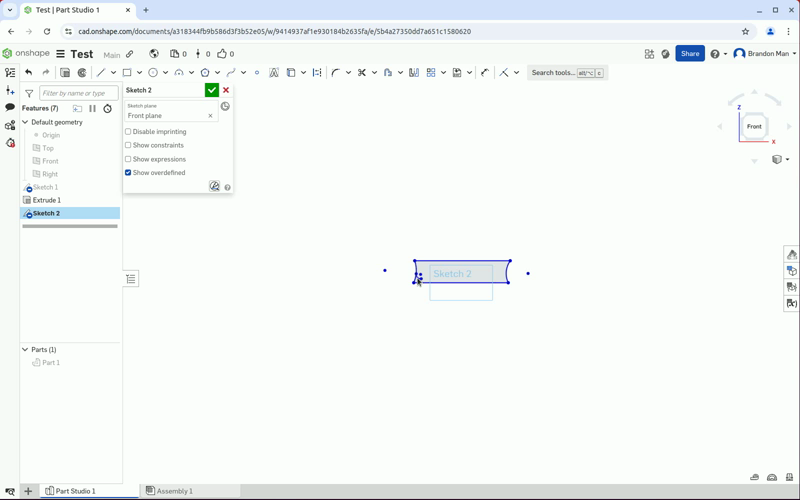
key(l)
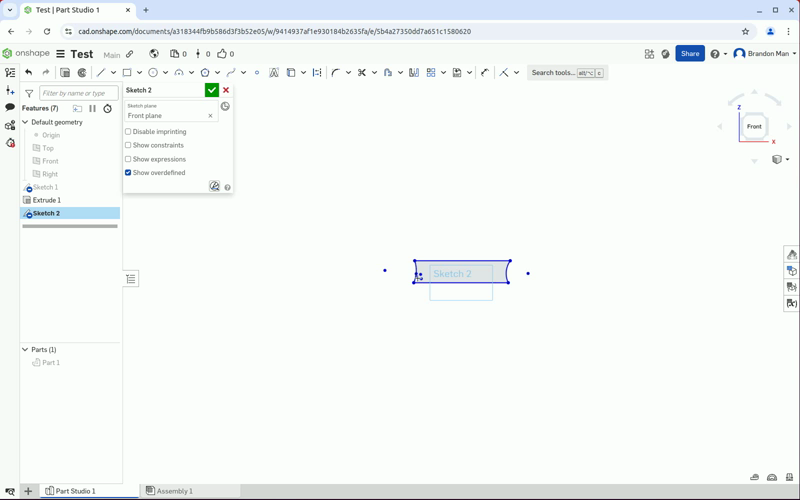
mouse_move(421, 278)
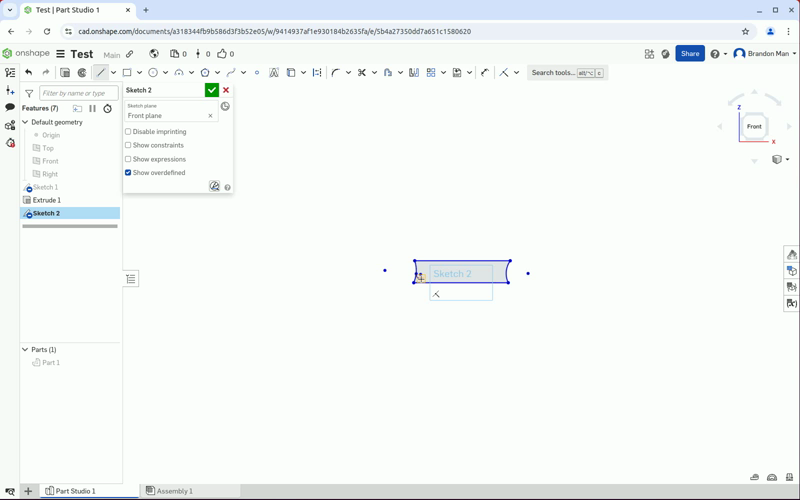
scroll(6)
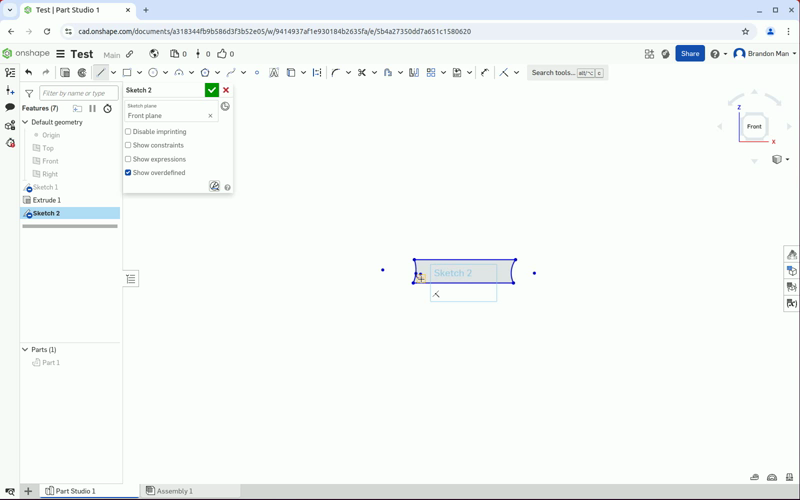
scroll(6)
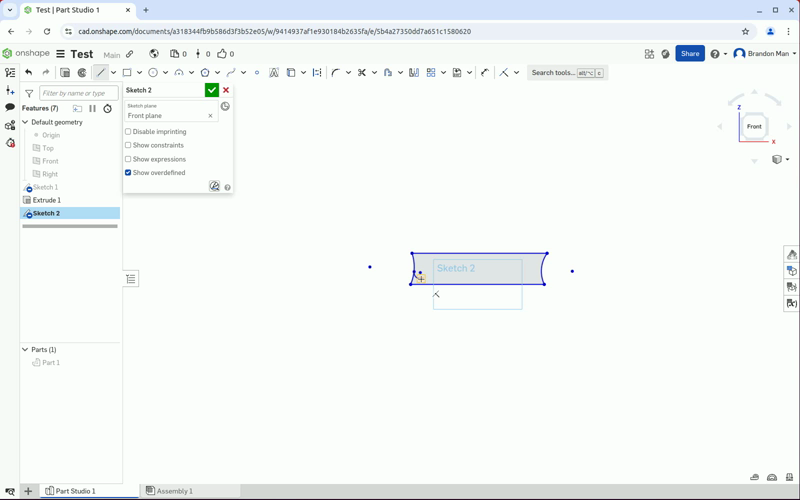
scroll(6)
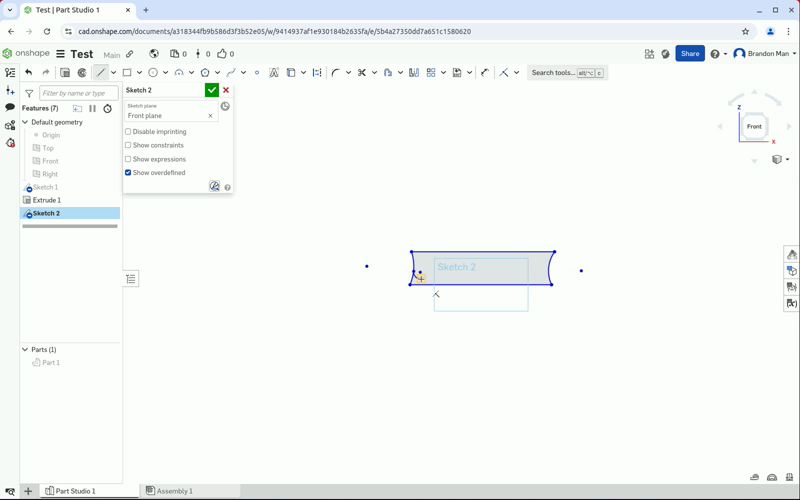
scroll(6)
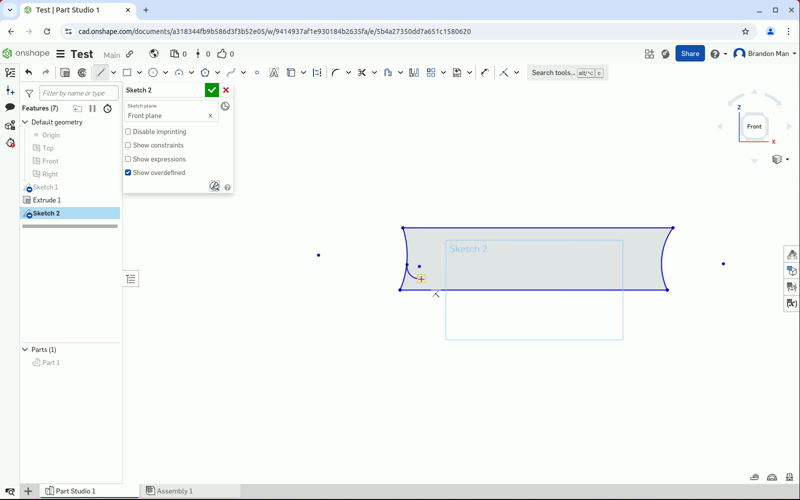
scroll(6)
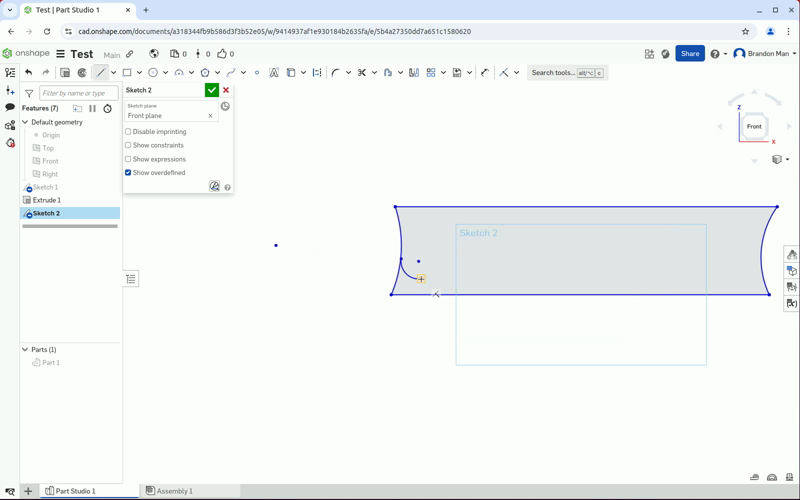
scroll(6)
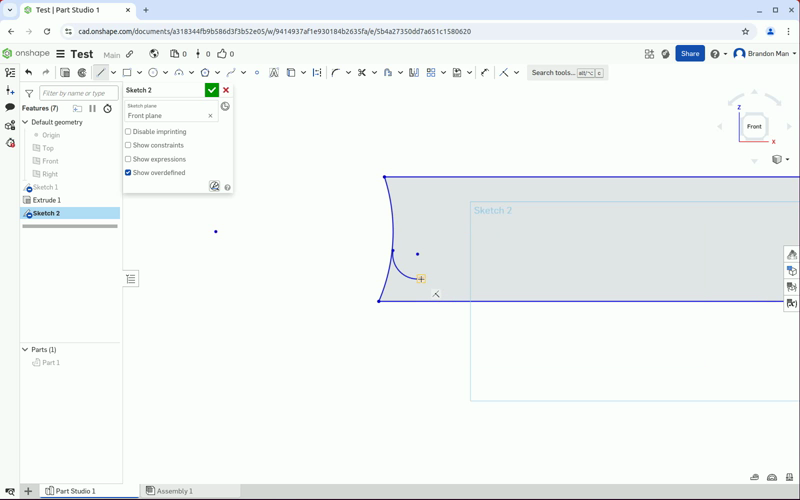
scroll(6)
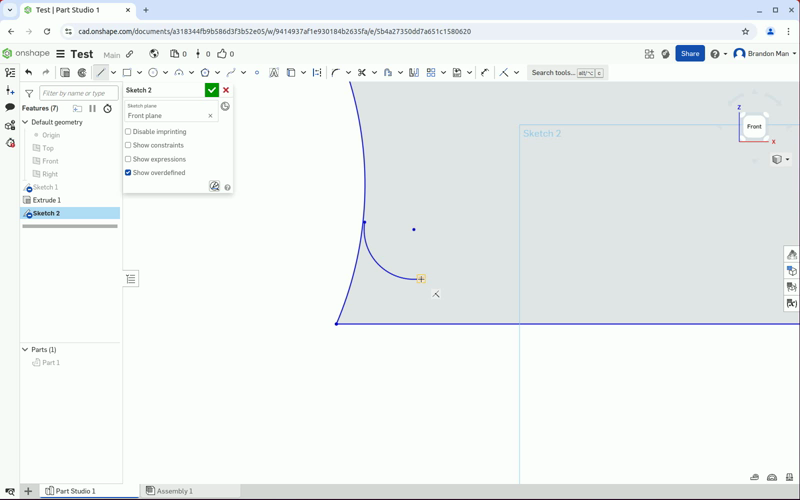
click(421, 278)
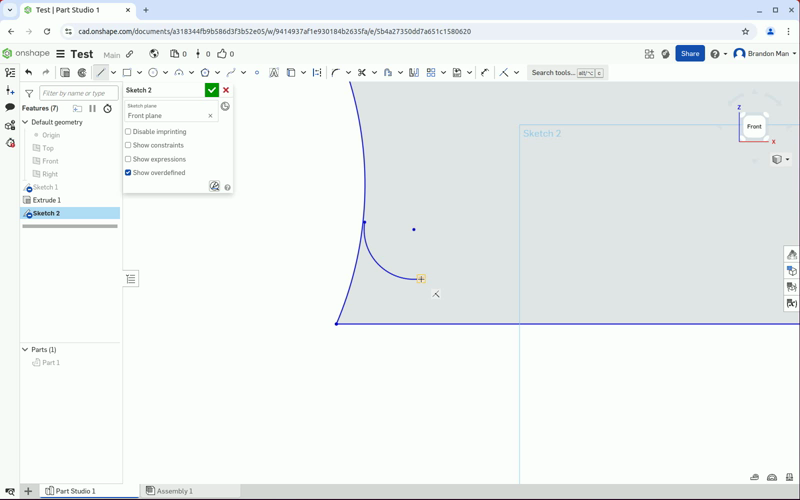
scroll(-6)
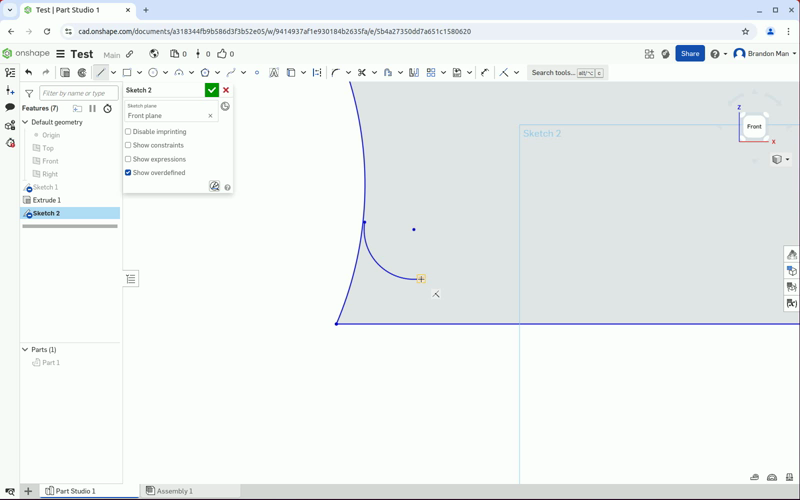
scroll(-6)
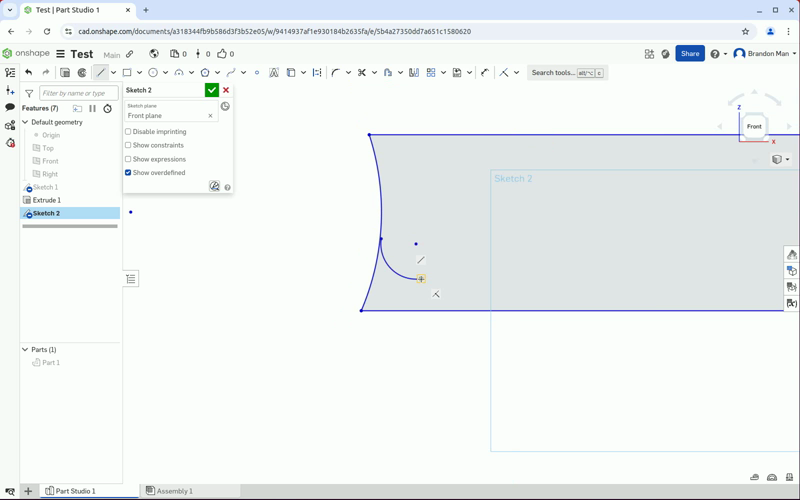
scroll(-6)
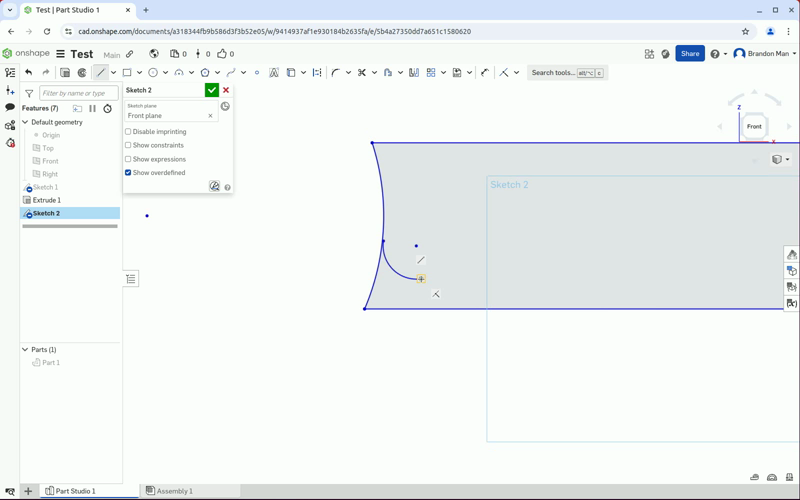
scroll(-6)
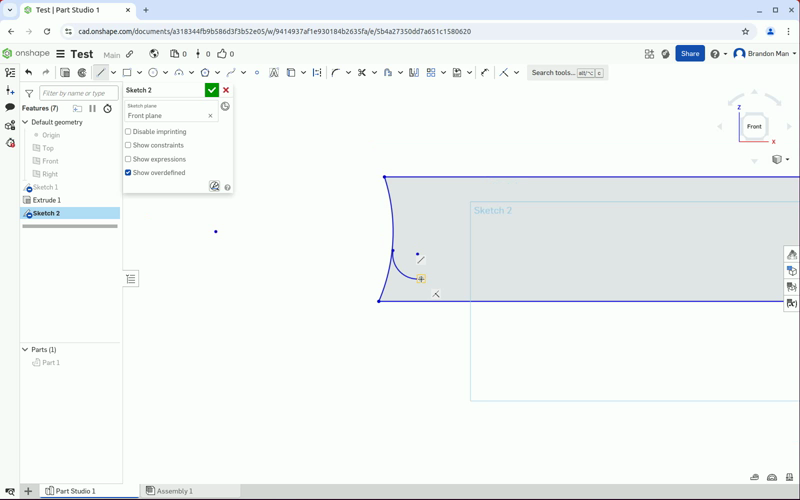
scroll(-6)
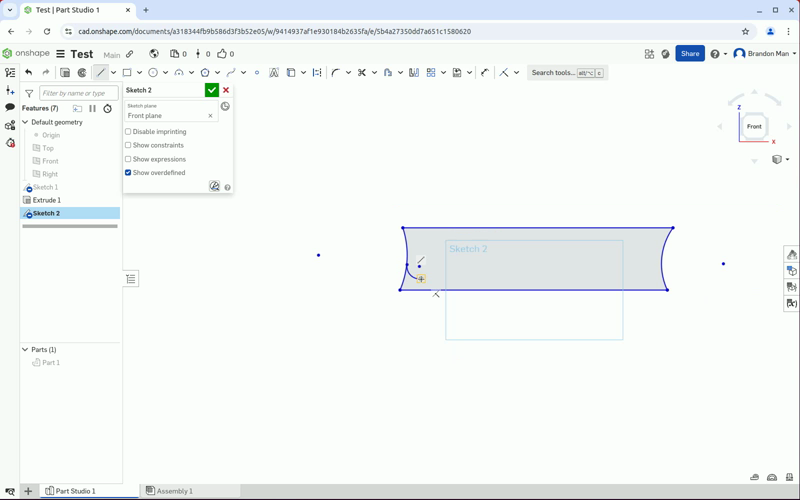
scroll(-6)
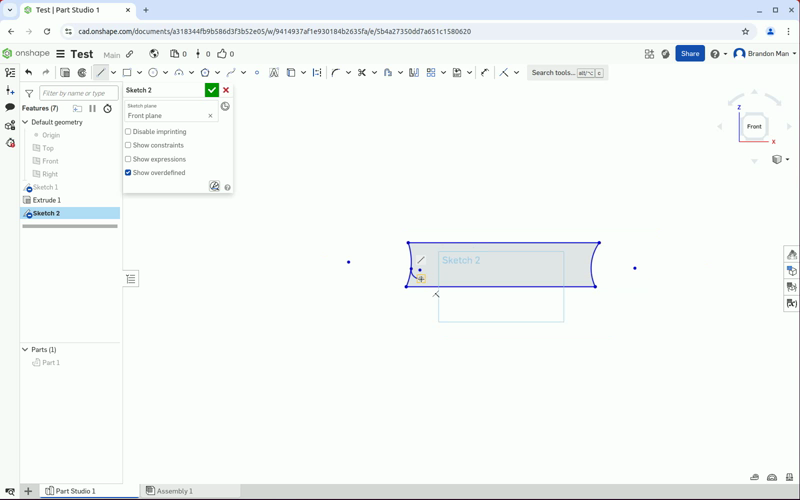
scroll(-6)
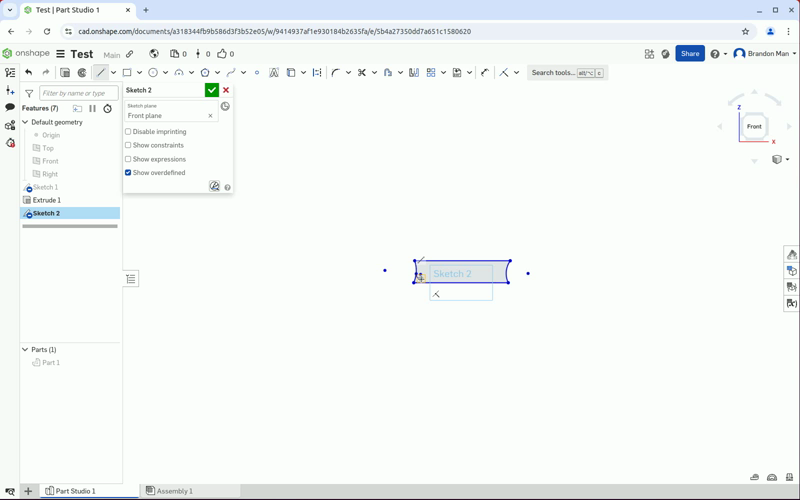
key_down(shift)
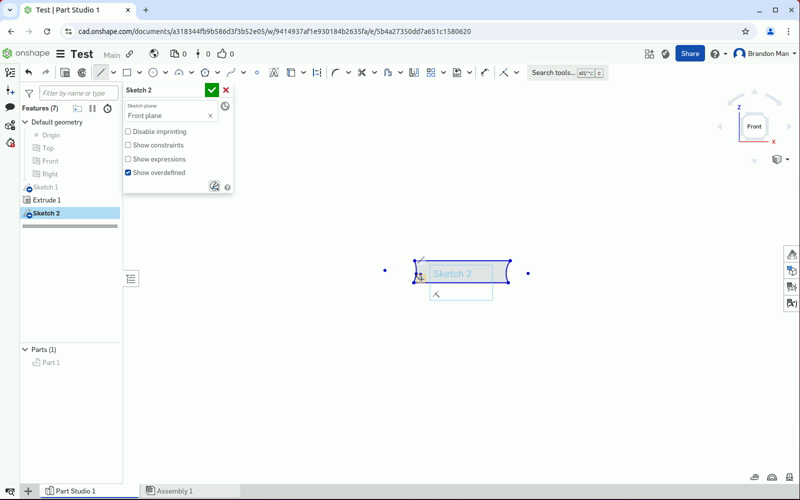
mouse_move(500, 278)
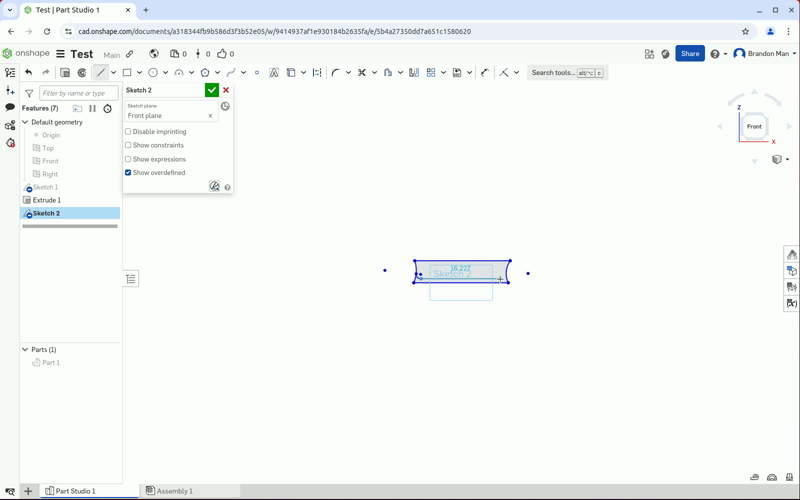
click(500, 278)
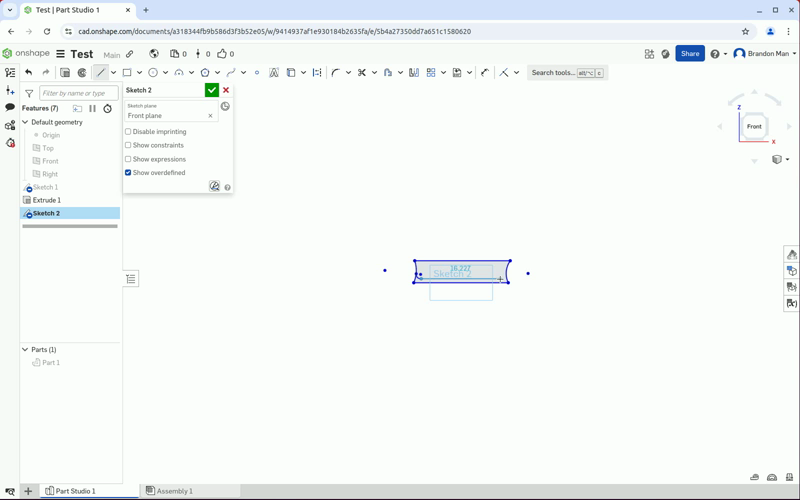
key_up(shift)
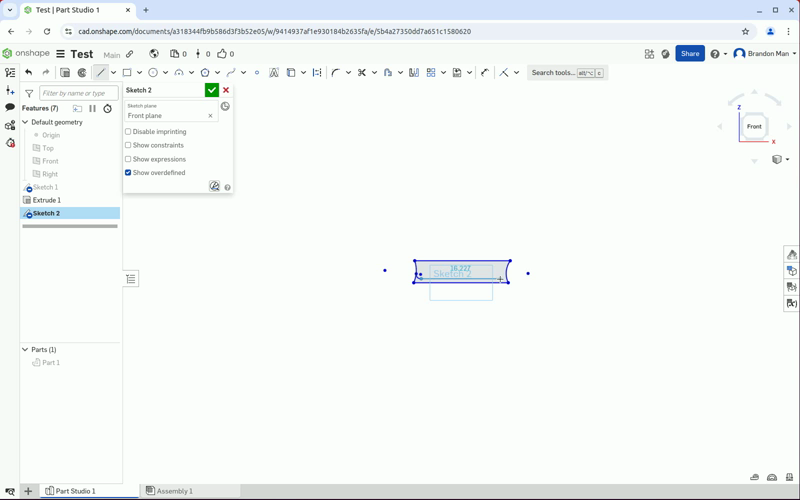
key(esc)
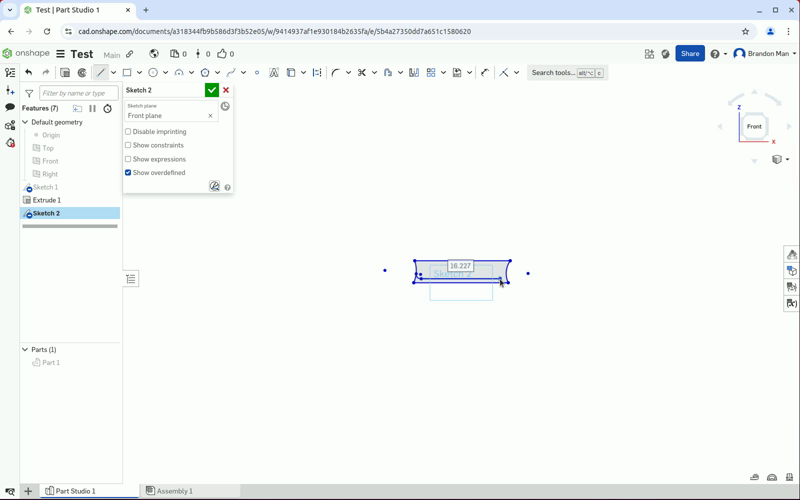
key(a)
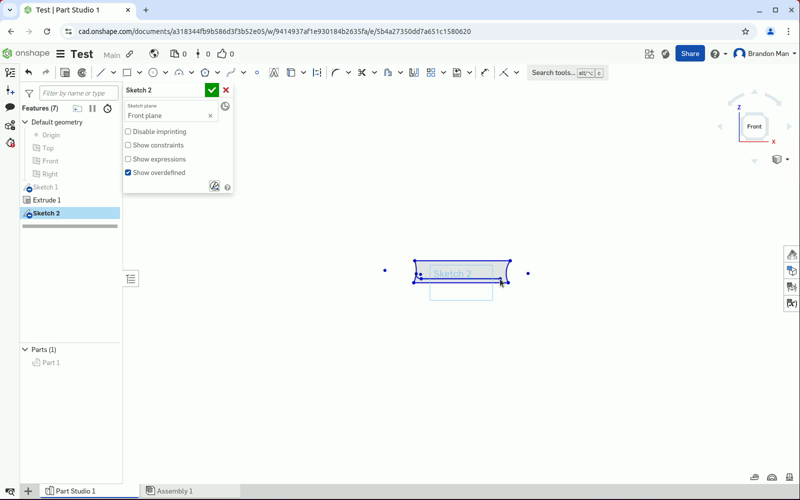
mouse_move(500, 278)
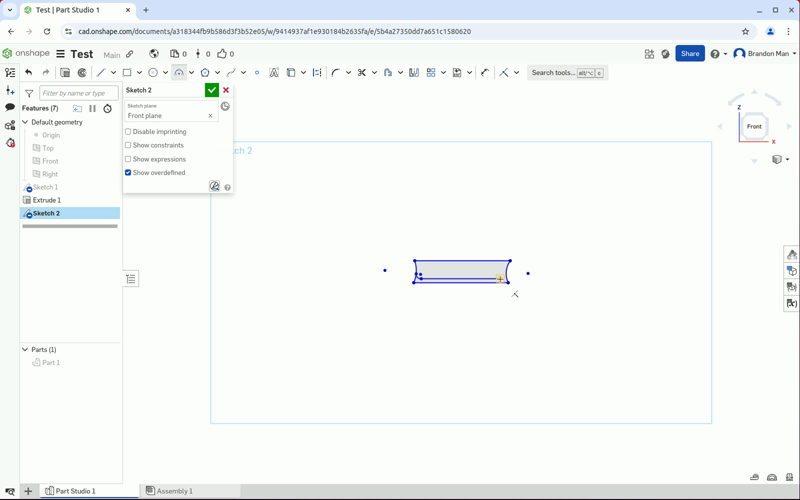
click(500, 278)
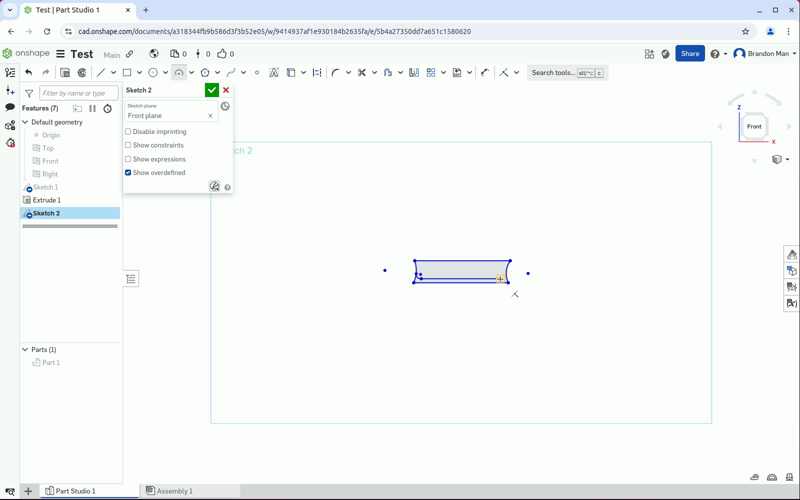
key_down(shift)
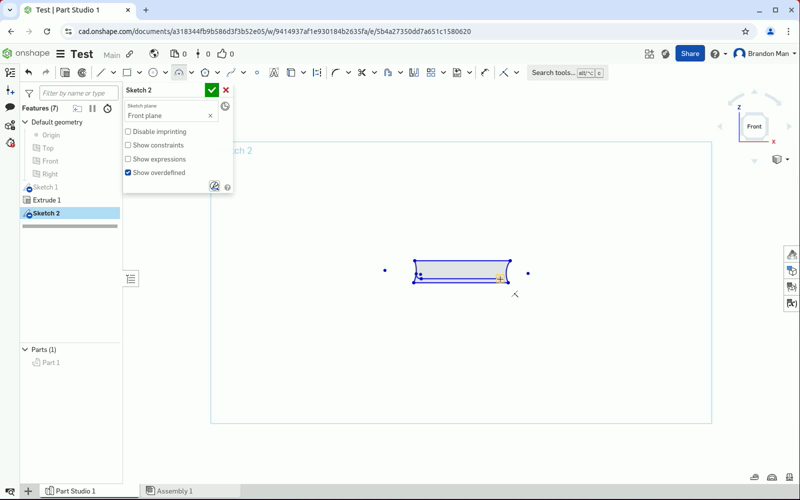
mouse_move(505, 273)
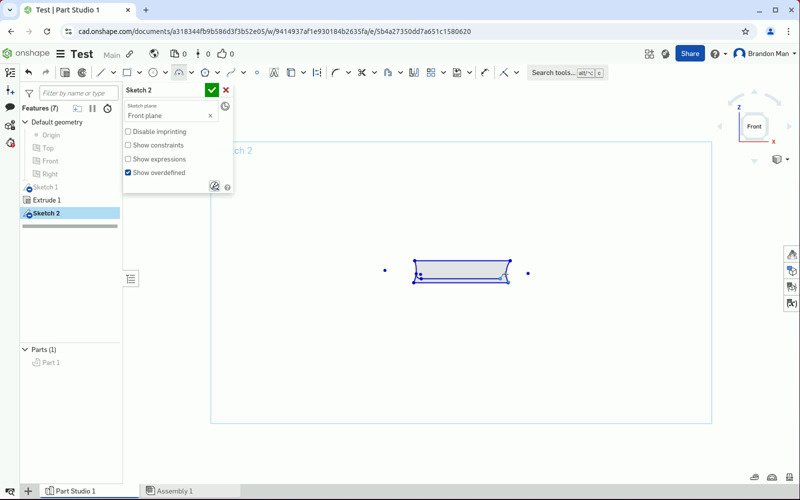
scroll(6)
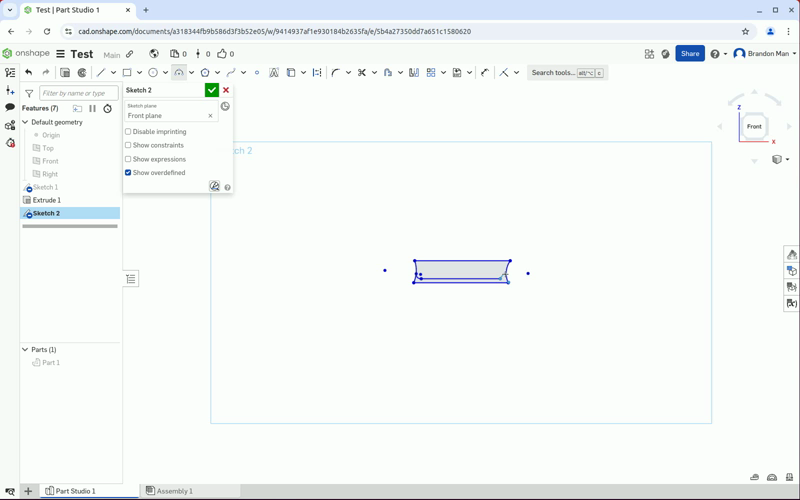
scroll(6)
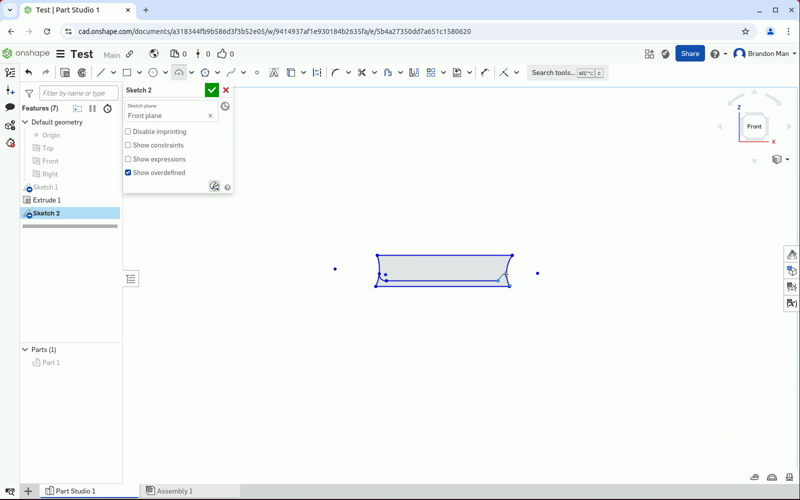
scroll(6)
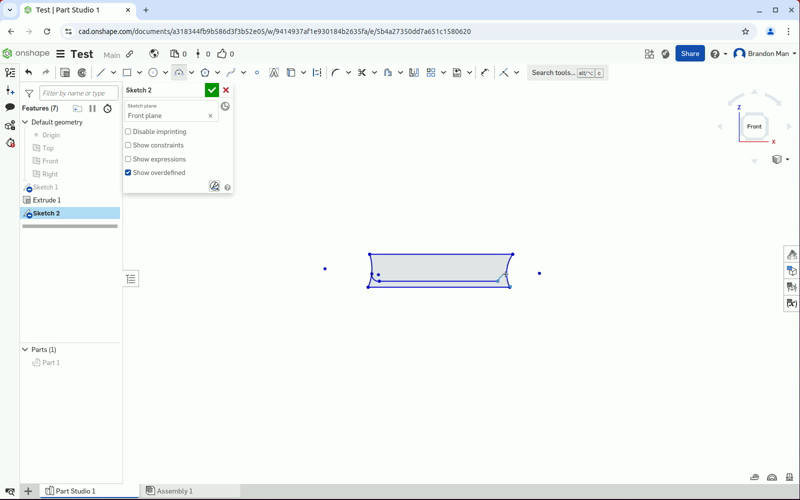
scroll(6)
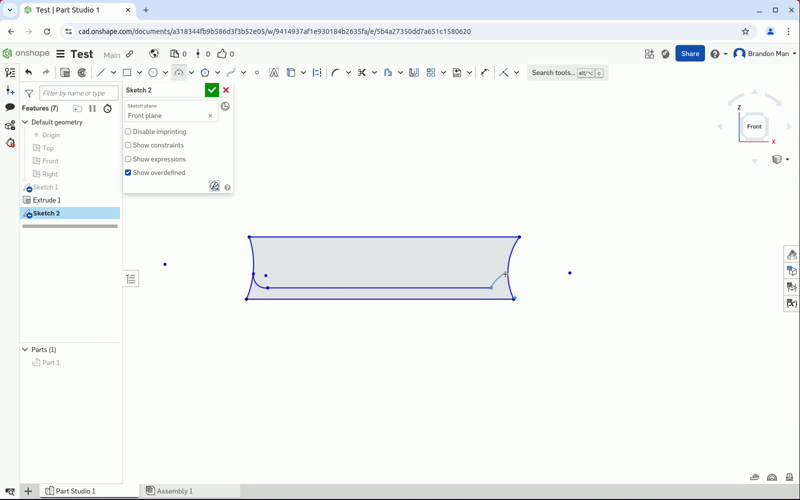
scroll(6)
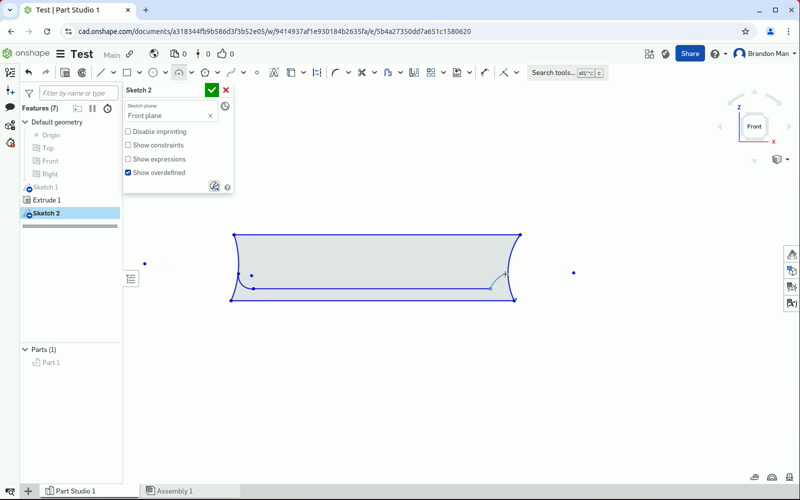
scroll(6)
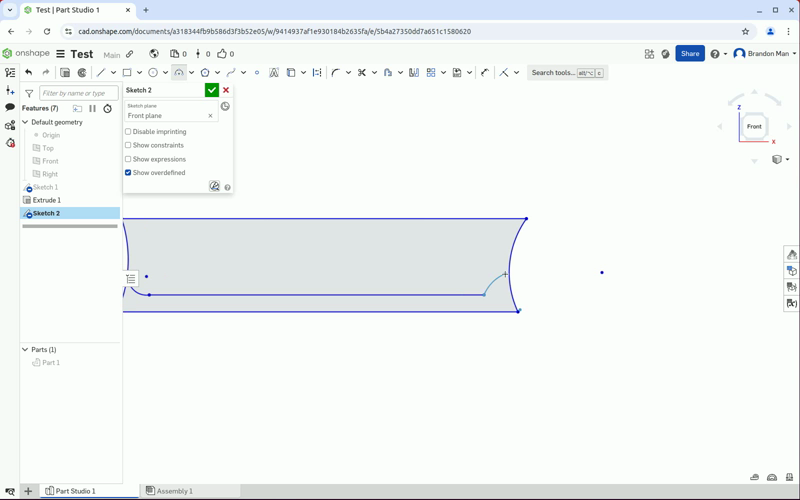
scroll(6)
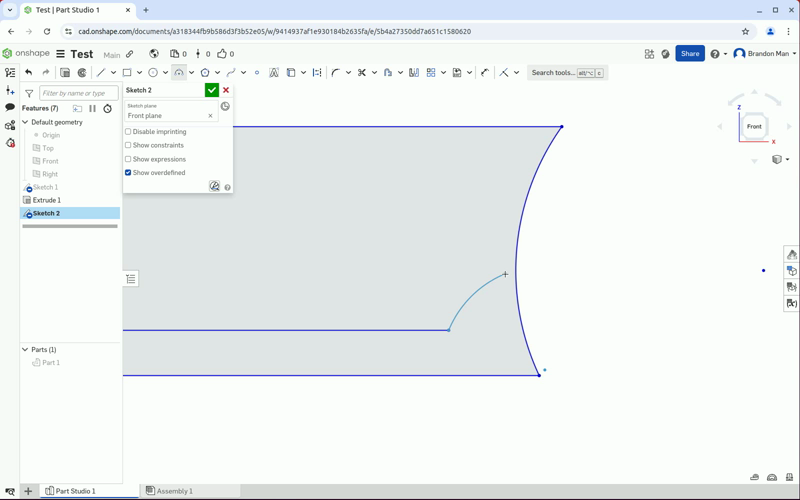
click(505, 273)
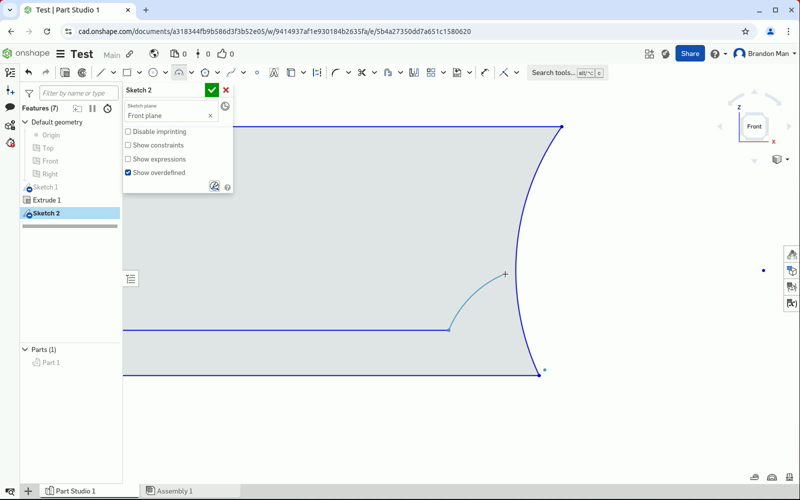
scroll(-6)
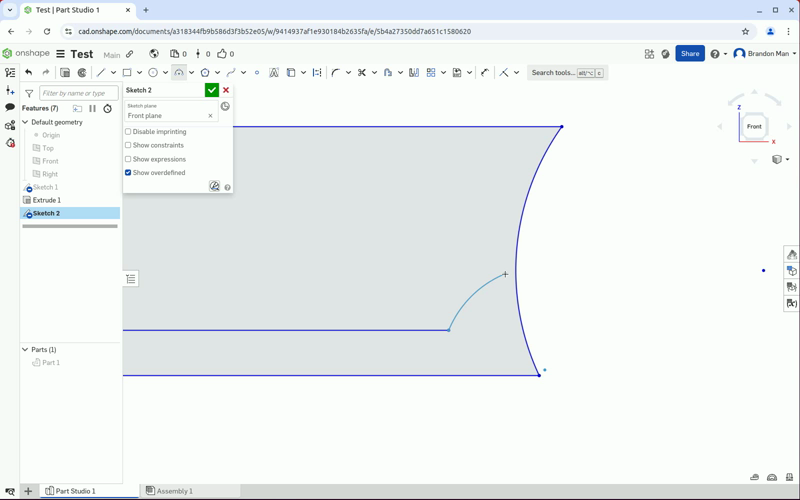
scroll(-6)
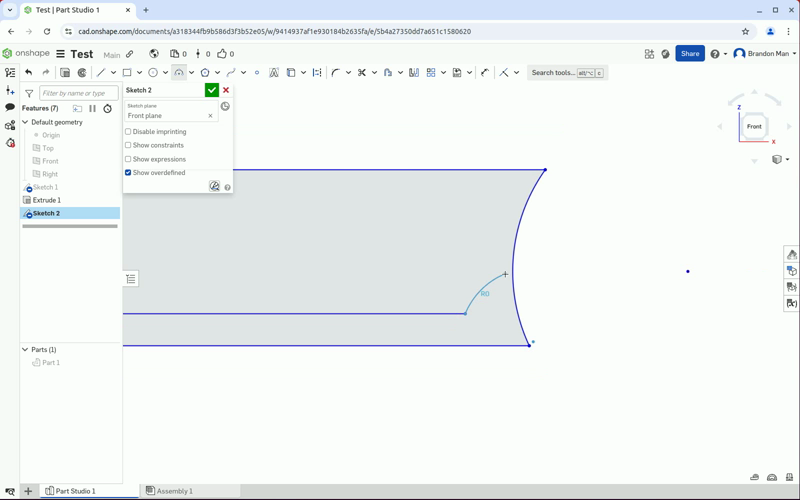
scroll(-6)
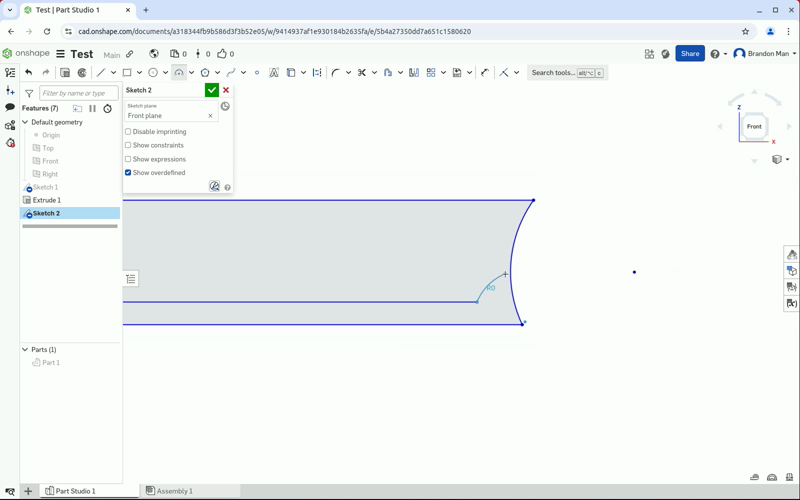
scroll(-6)
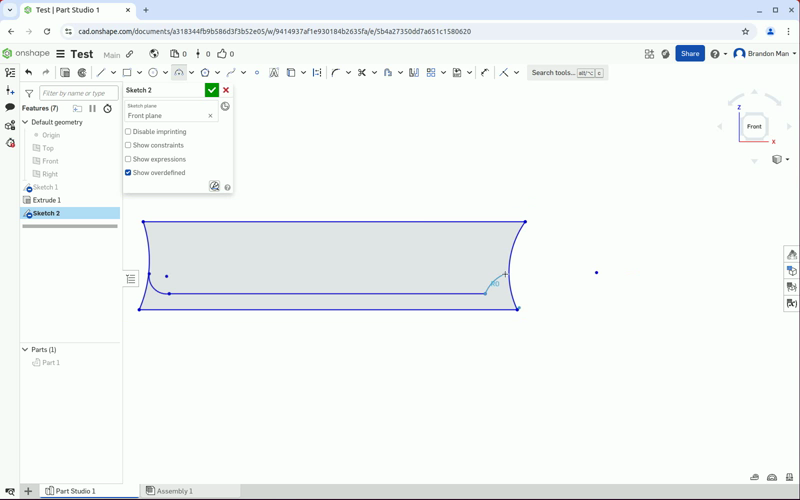
scroll(-6)
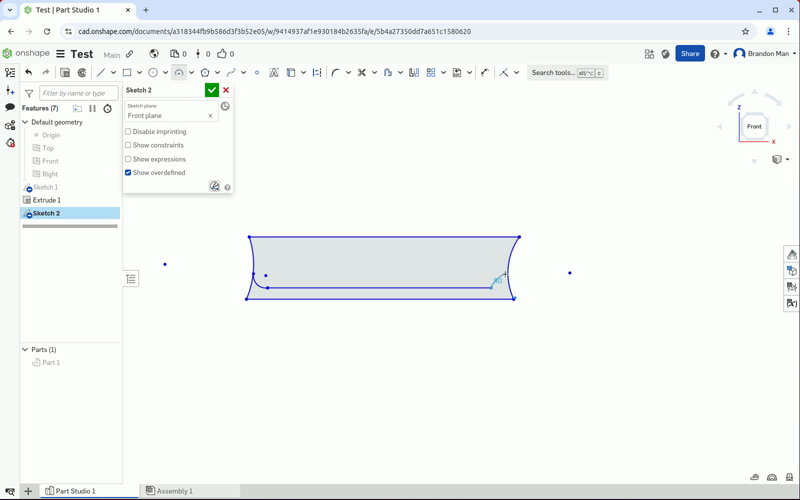
scroll(-6)
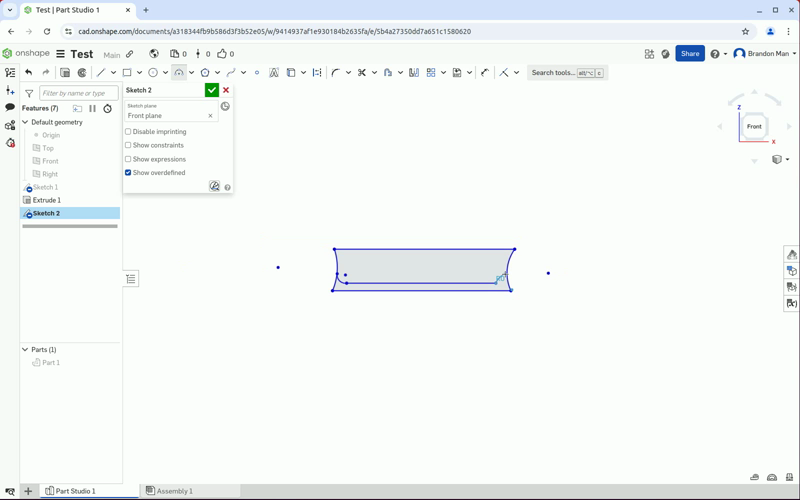
scroll(-6)
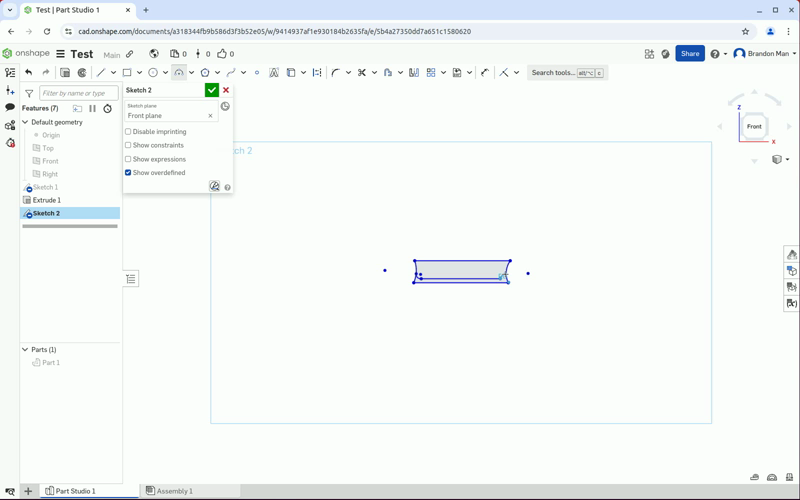
mouse_move(503, 277)
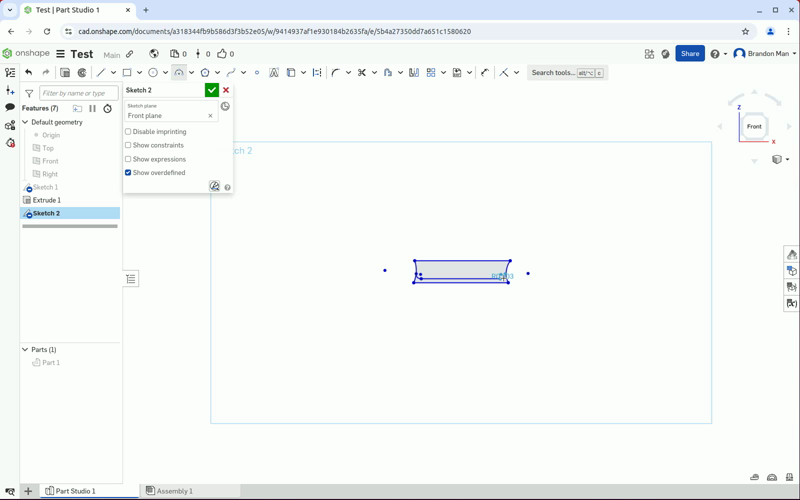
scroll(6)
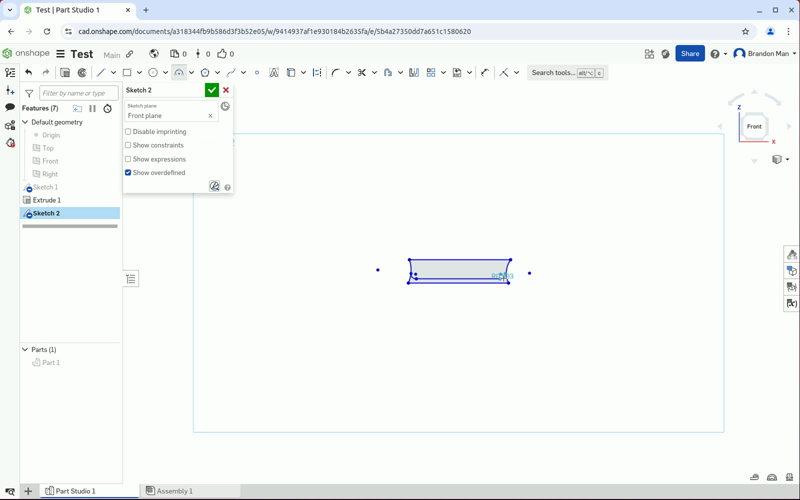
scroll(6)
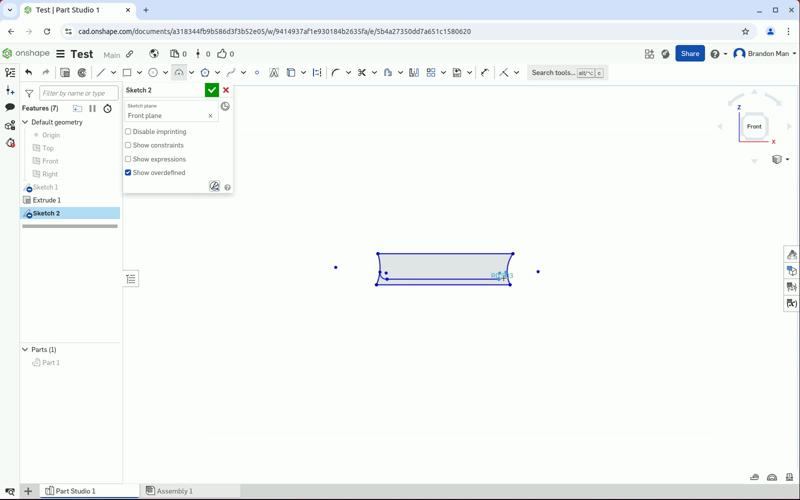
scroll(6)
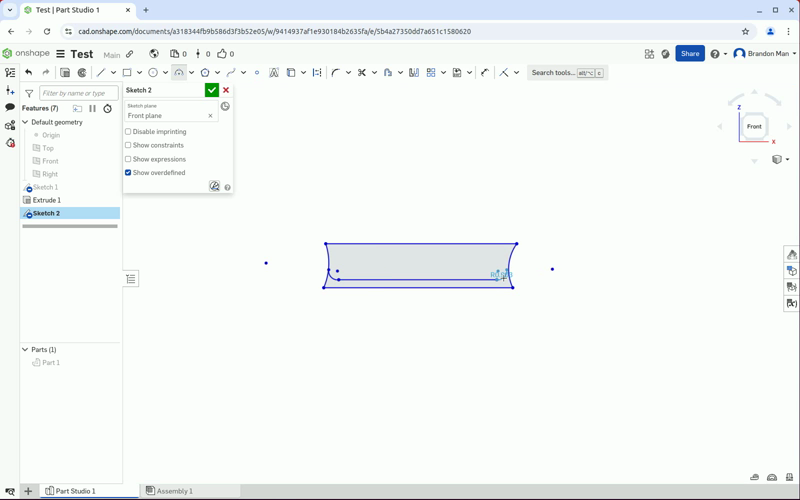
scroll(6)
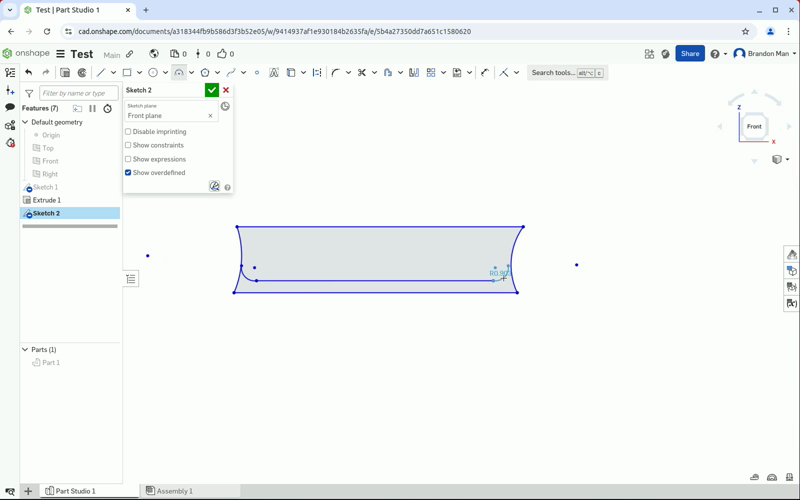
scroll(6)
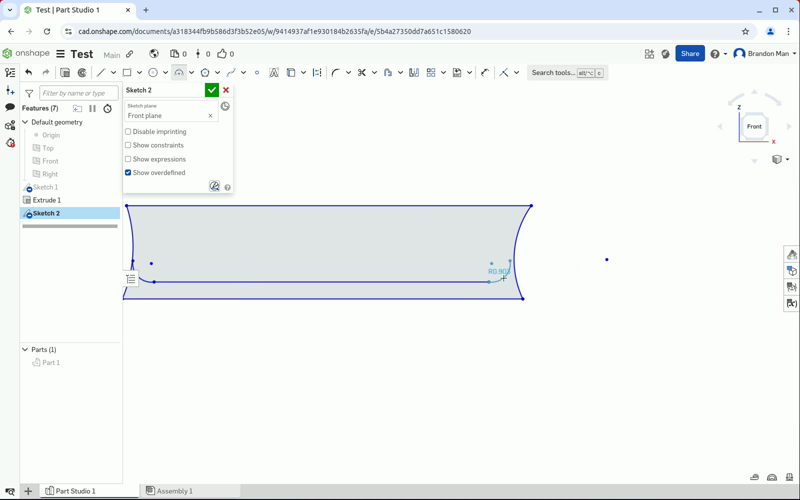
scroll(6)
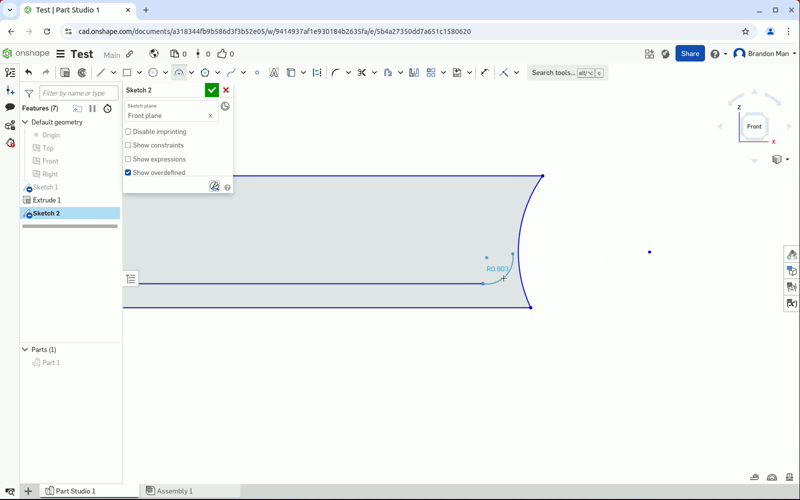
scroll(6)
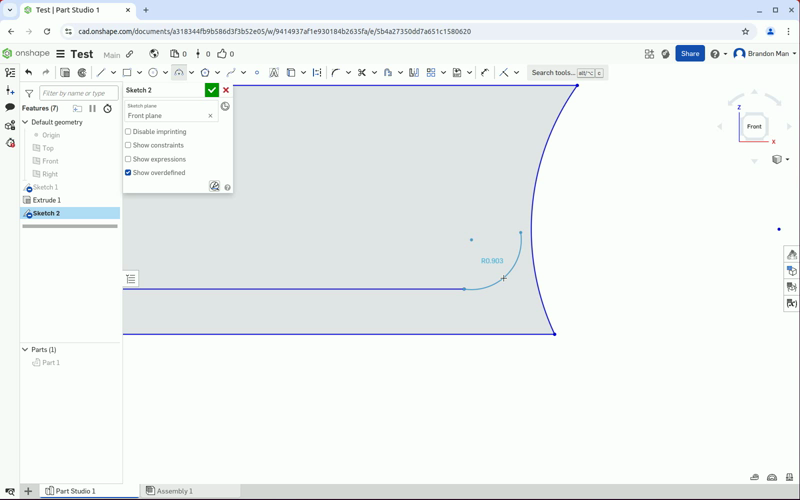
click(503, 277)
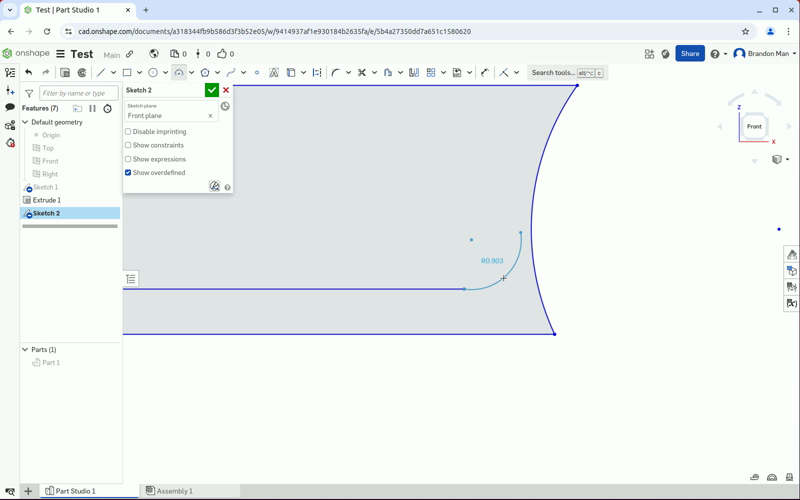
scroll(-6)
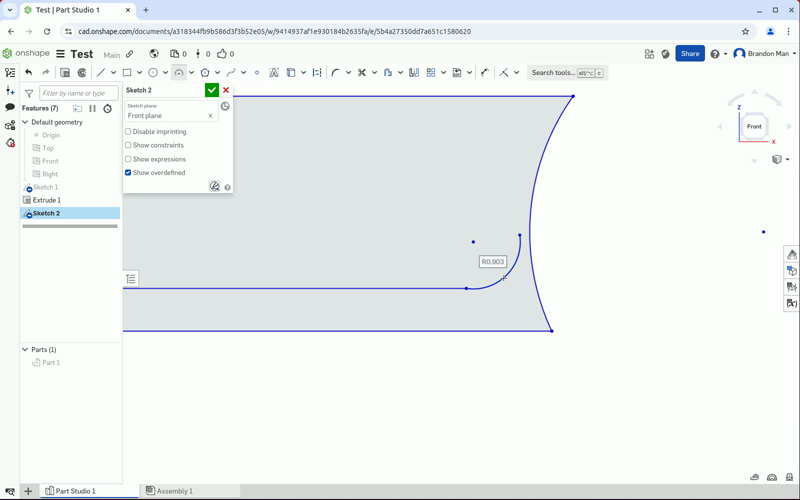
scroll(-6)
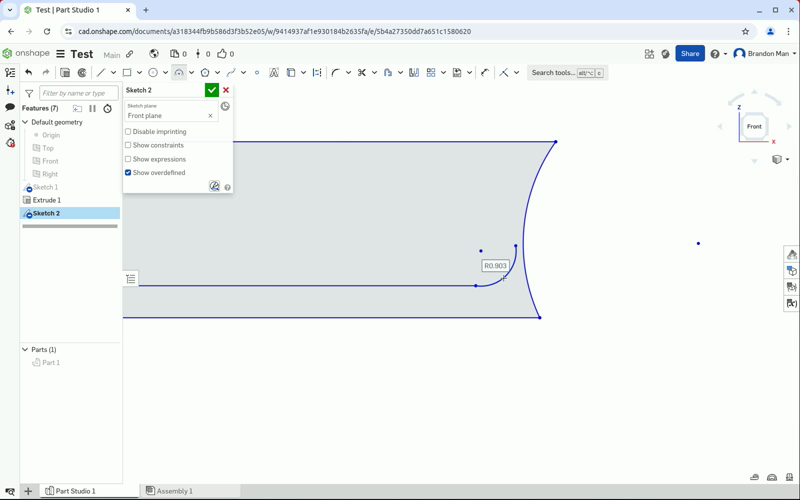
scroll(-6)
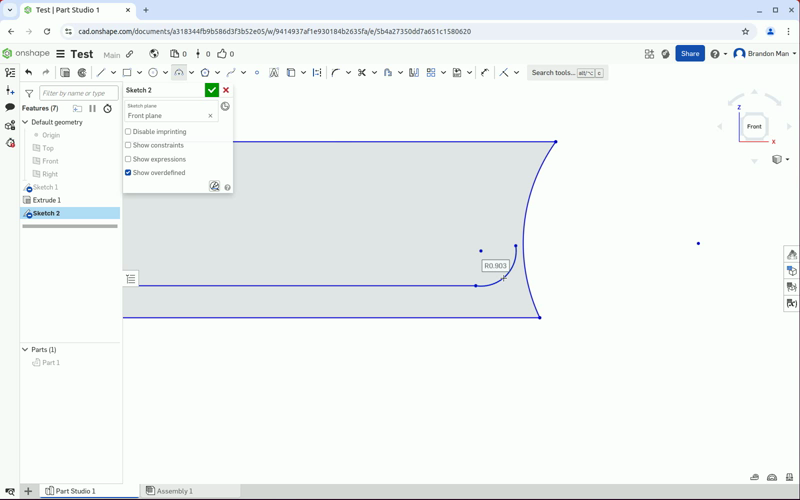
scroll(-6)
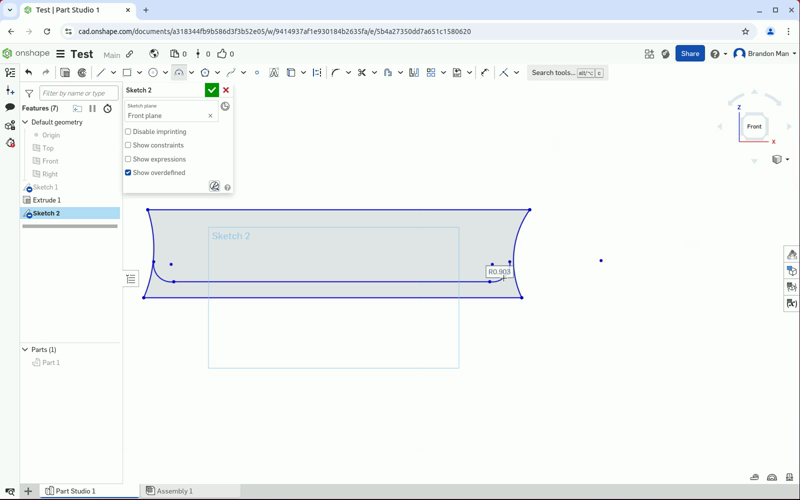
scroll(-6)
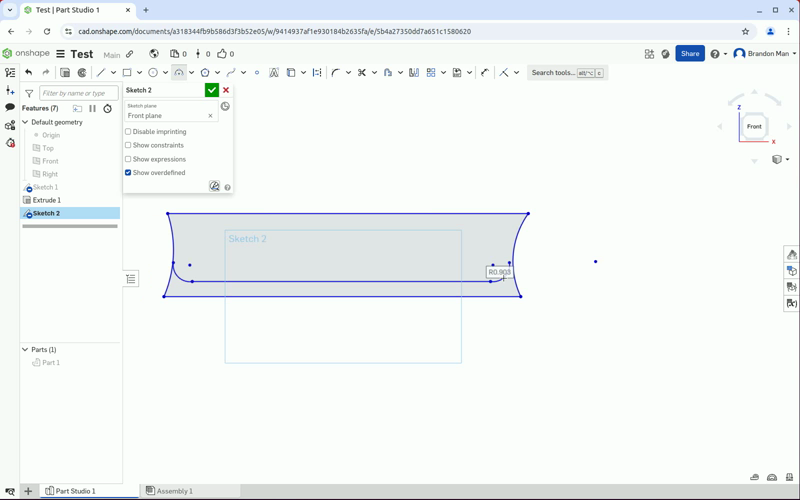
scroll(-6)
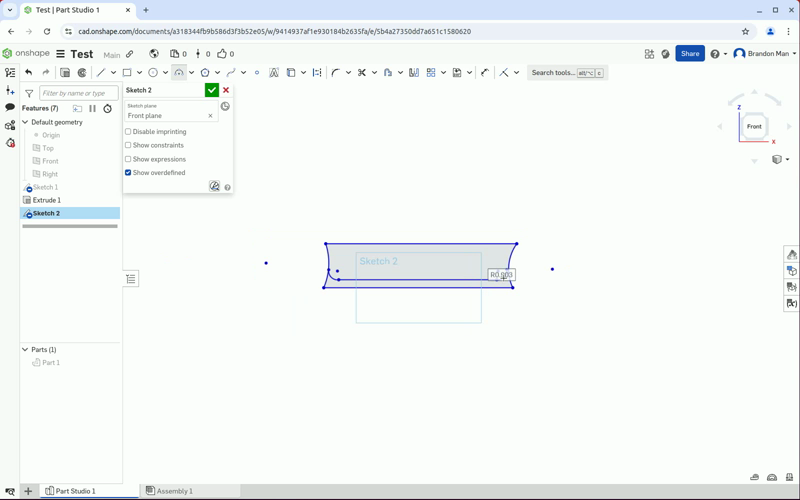
scroll(-6)
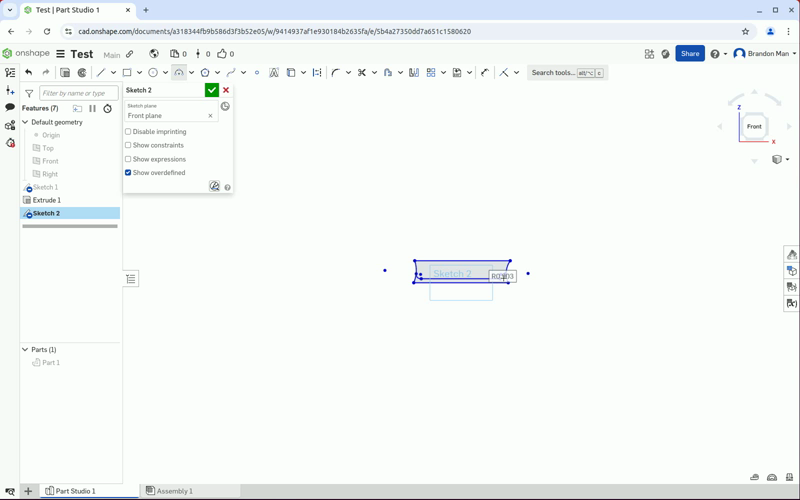
key_up(shift)
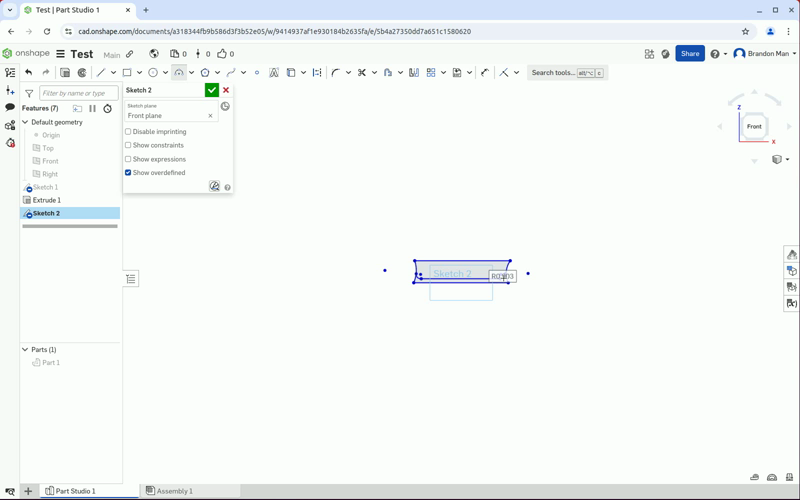
key(esc)
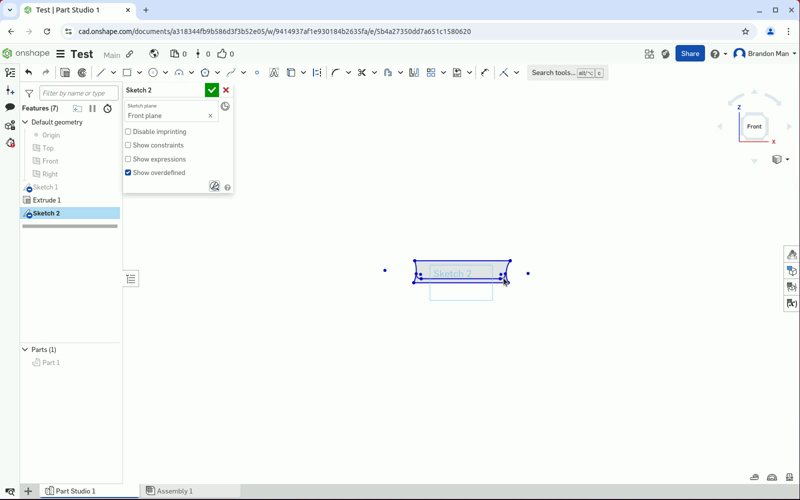
key(l)
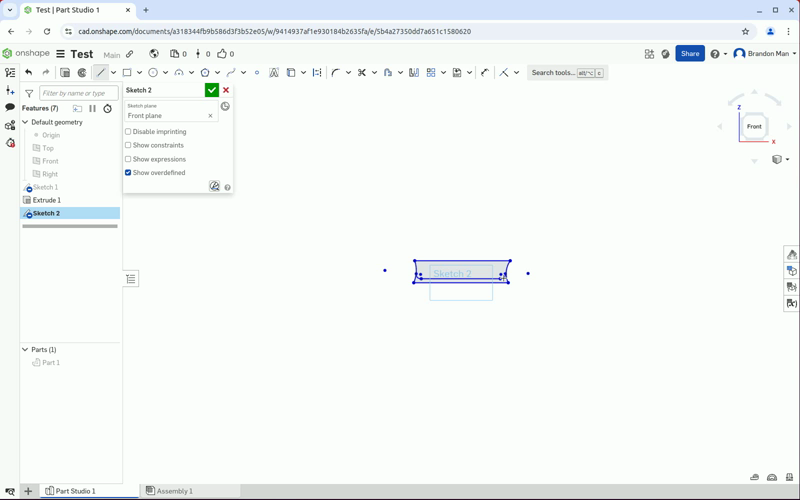
mouse_move(505, 273)
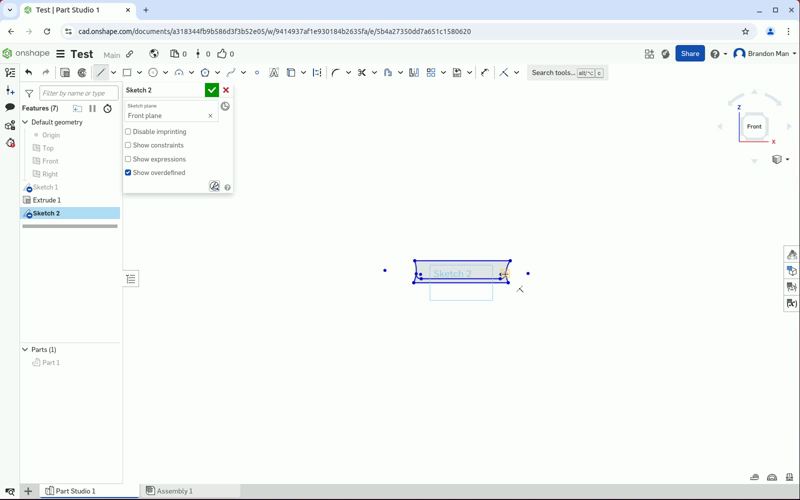
scroll(6)
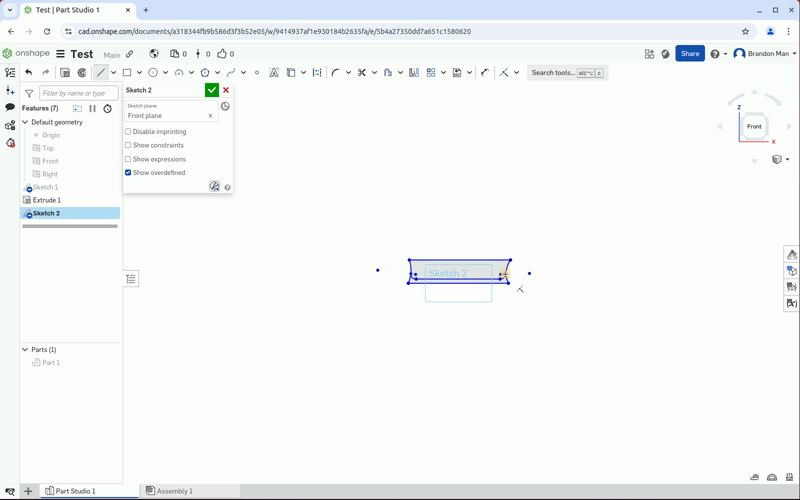
scroll(6)
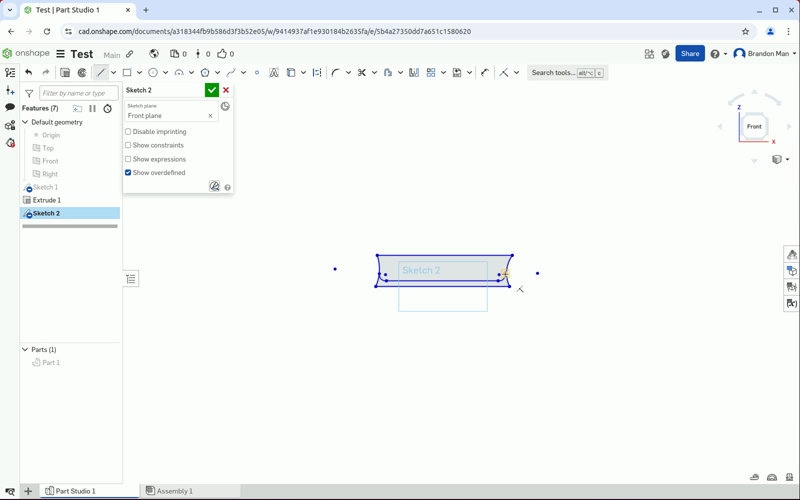
scroll(6)
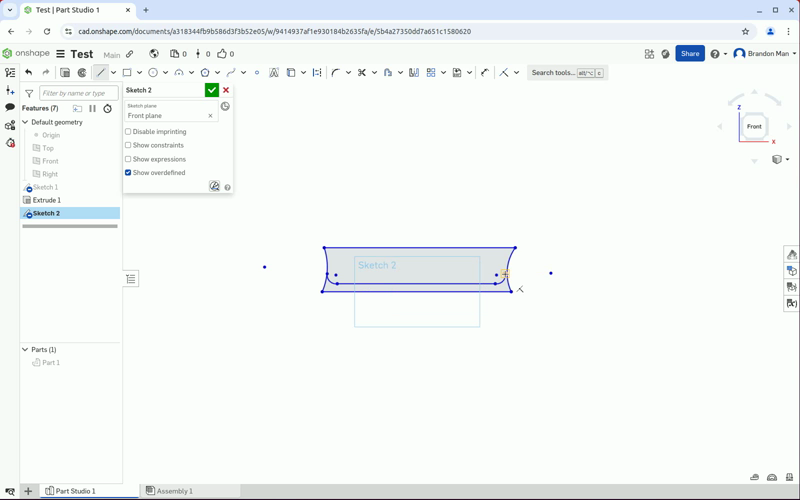
scroll(6)
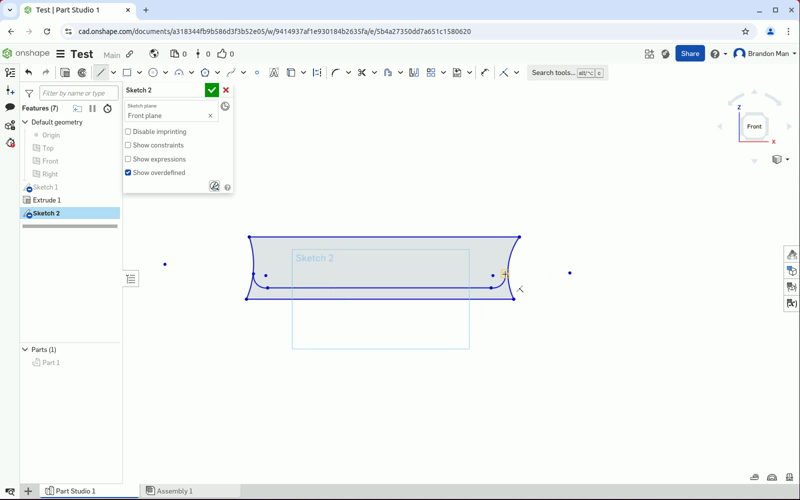
scroll(6)
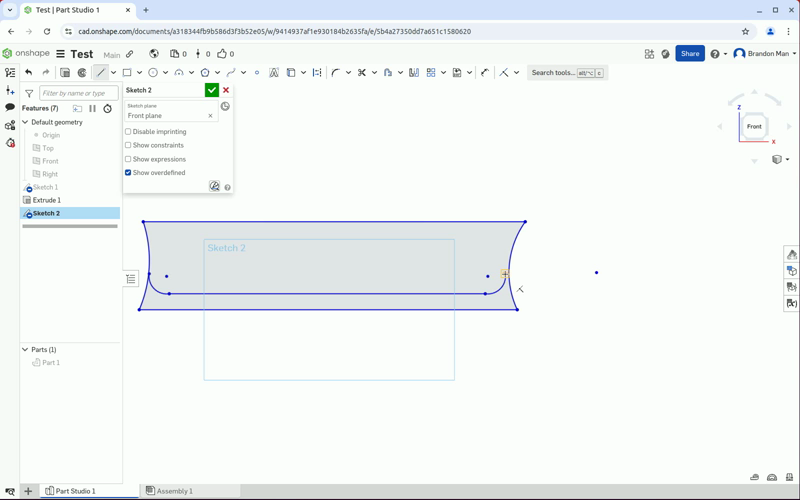
scroll(6)
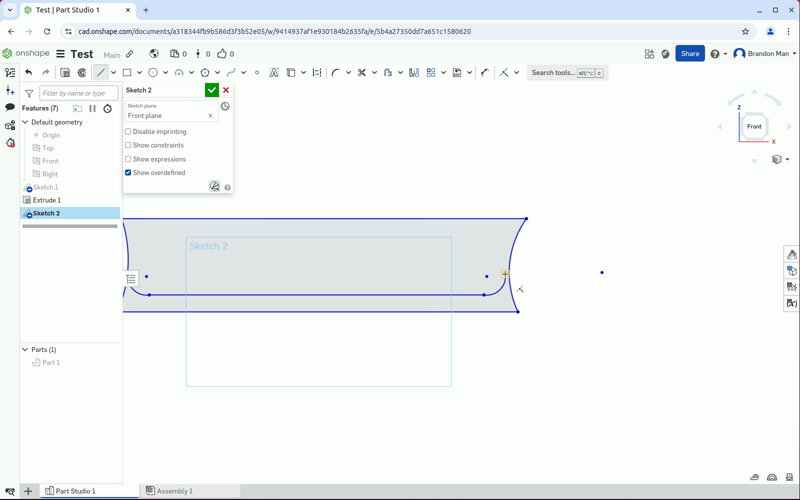
scroll(6)
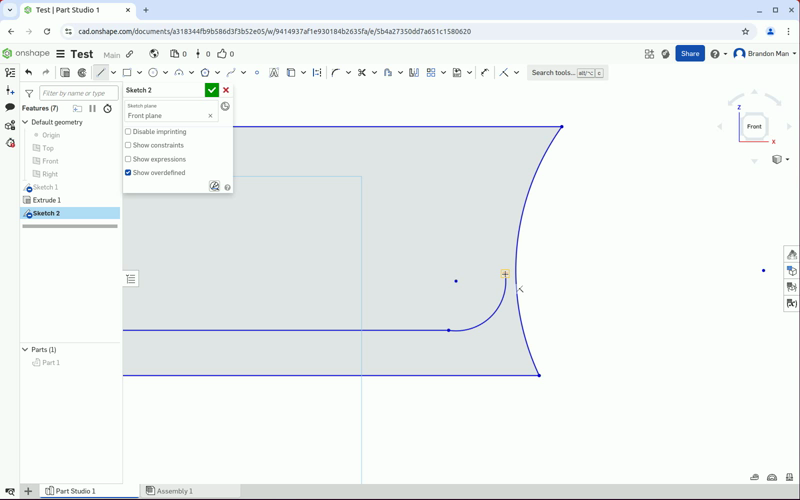
click(505, 273)
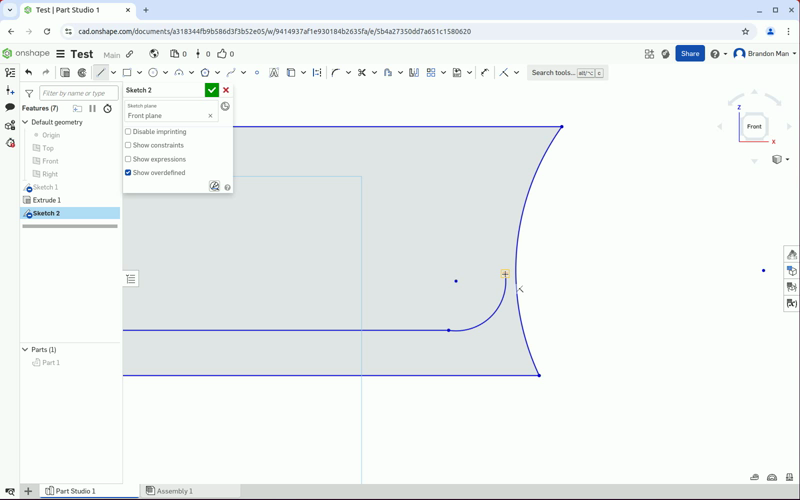
scroll(-6)
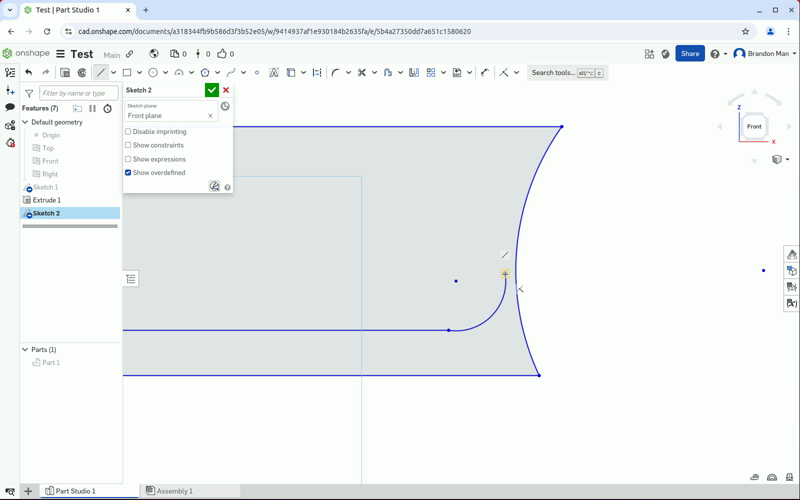
scroll(-6)
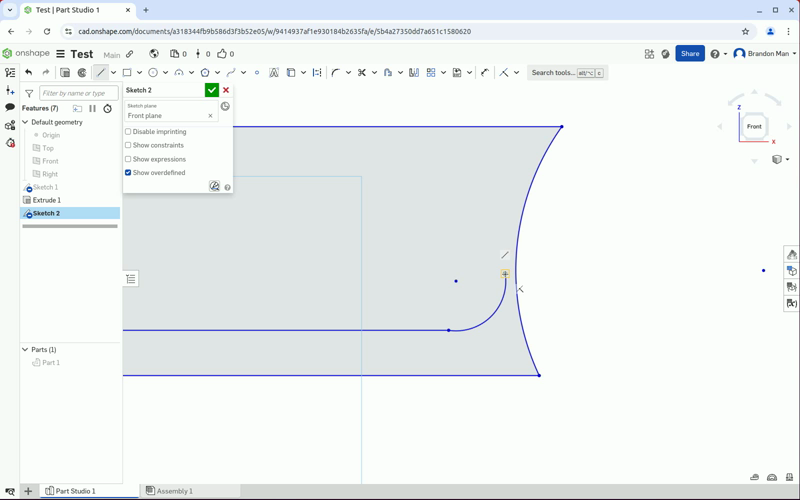
scroll(-6)
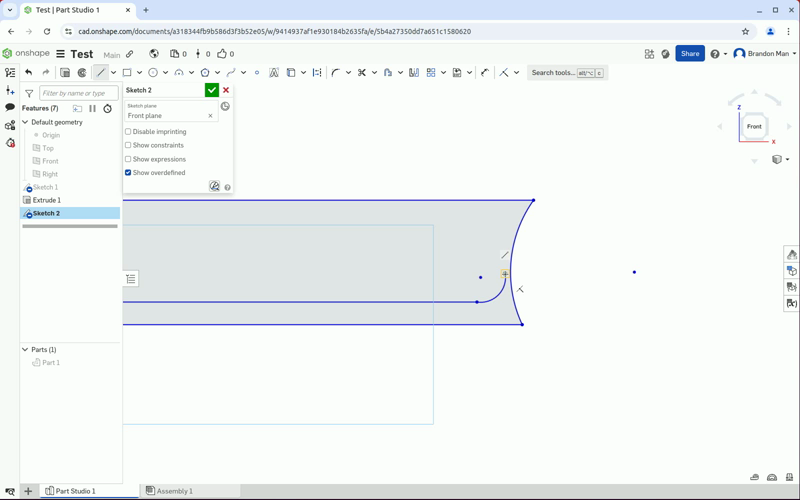
scroll(-6)
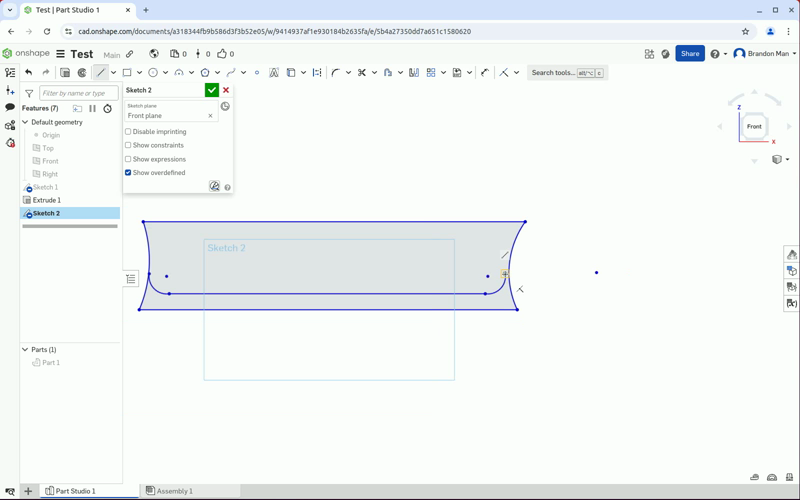
scroll(-6)
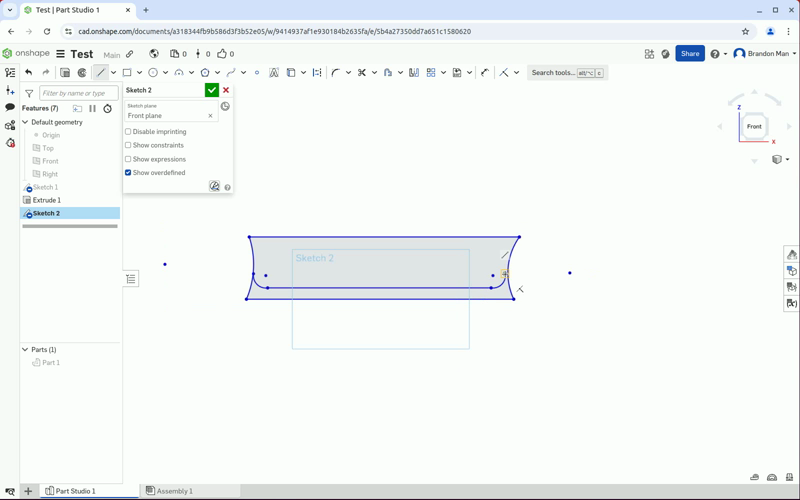
scroll(-6)
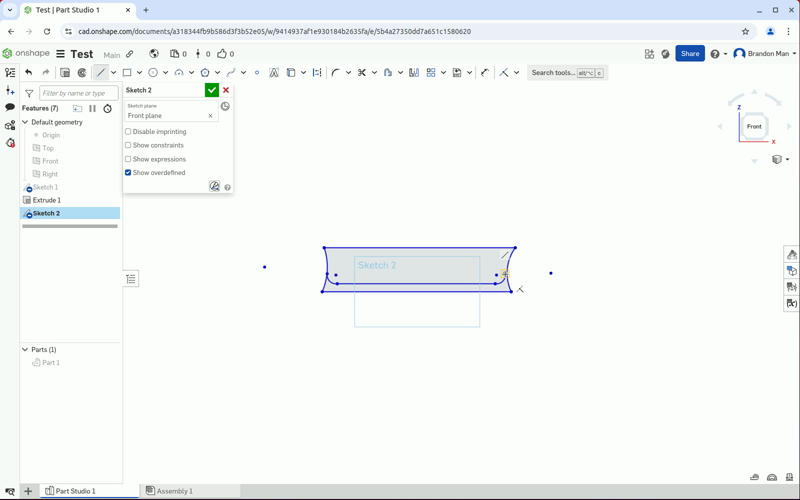
scroll(-6)
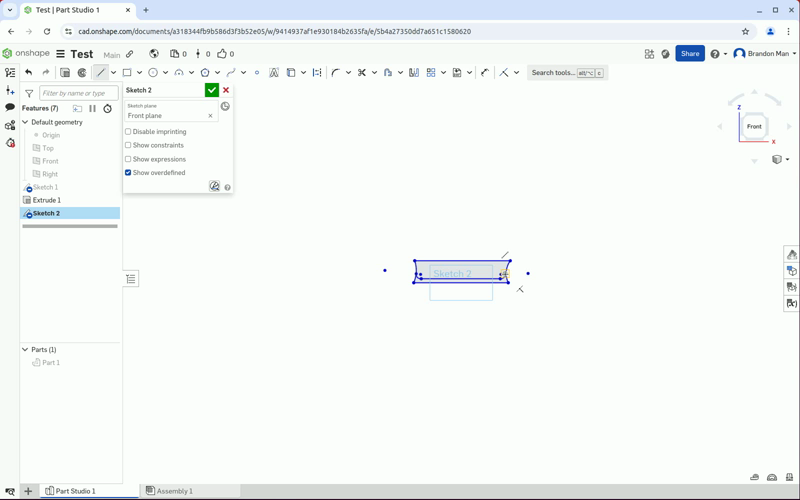
key_down(shift)
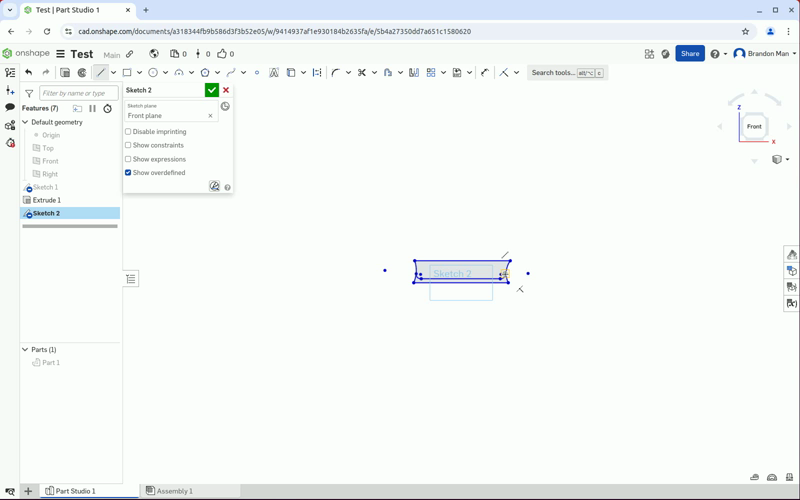
mouse_move(535, 273)
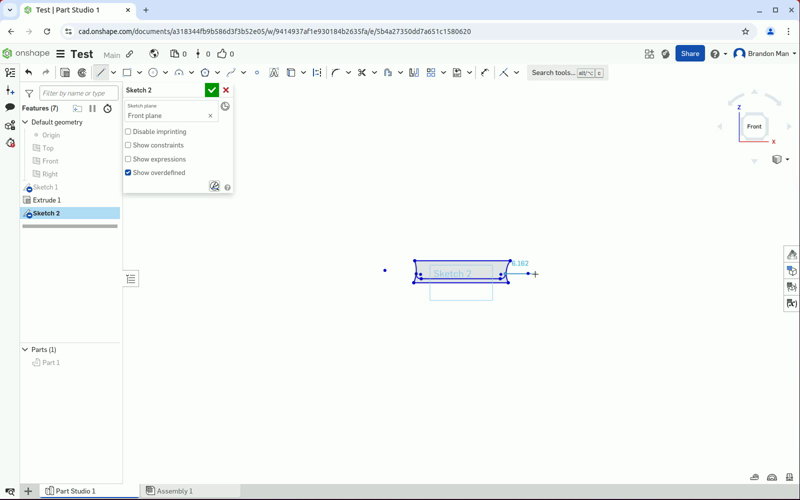
mouse_move(505, 271)
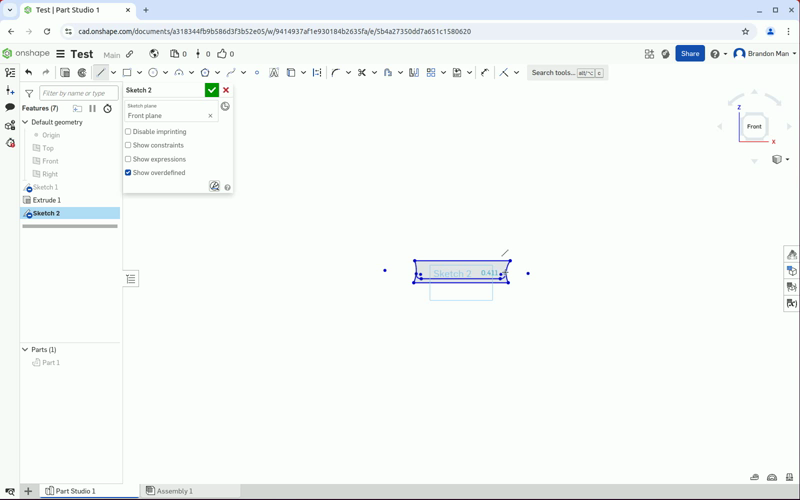
scroll(6)
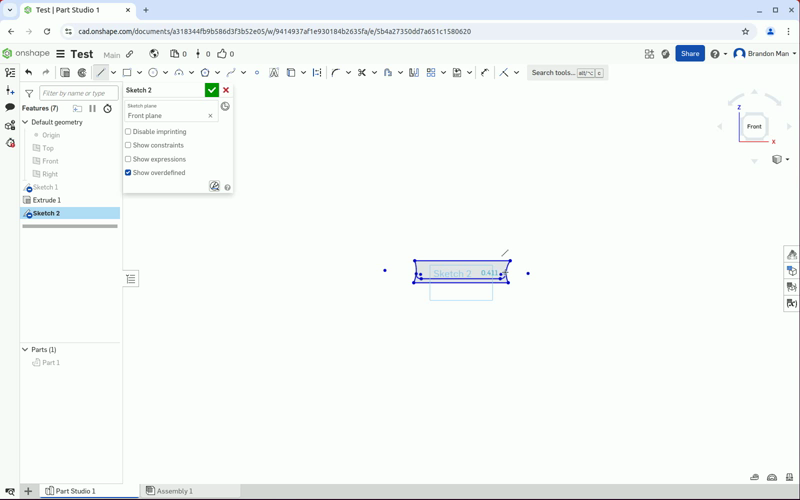
scroll(6)
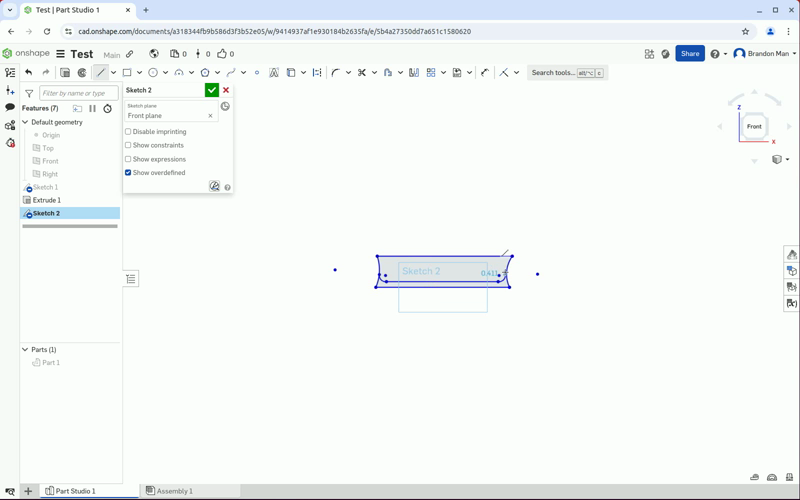
scroll(6)
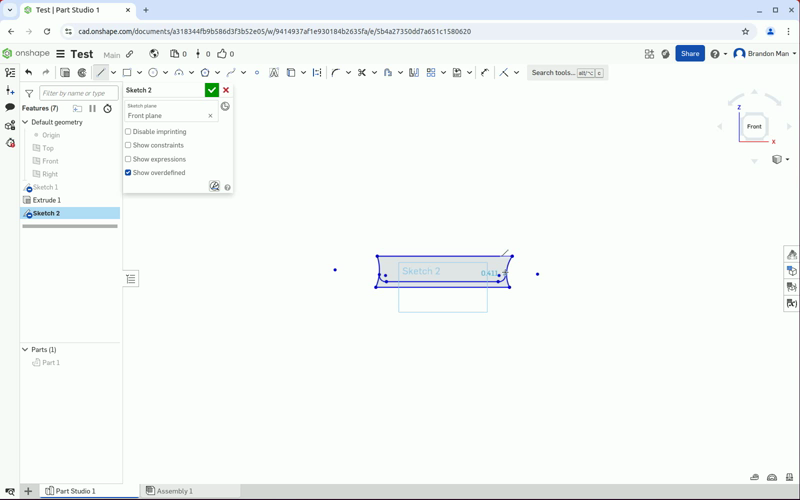
scroll(6)
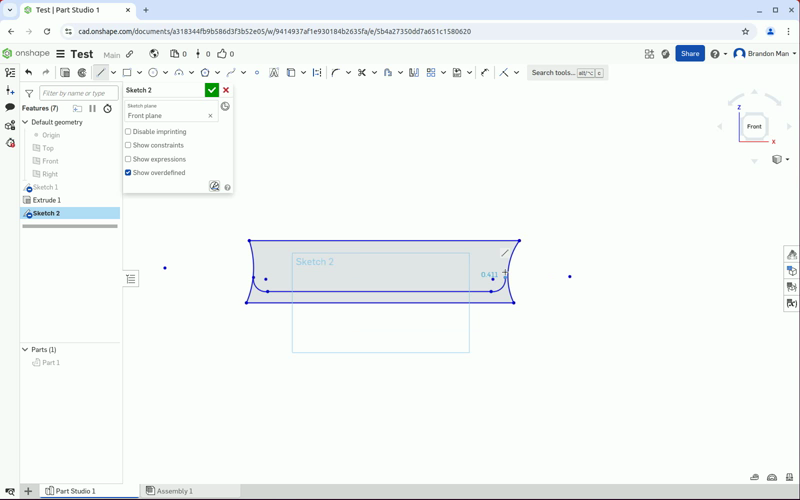
scroll(6)
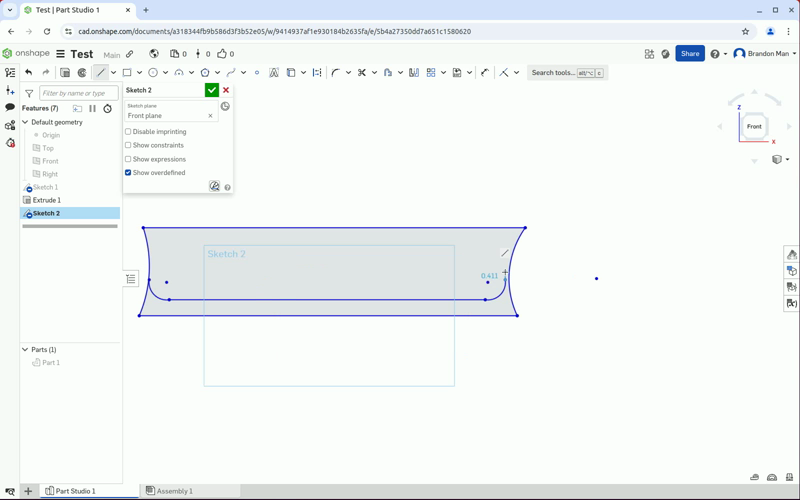
scroll(6)
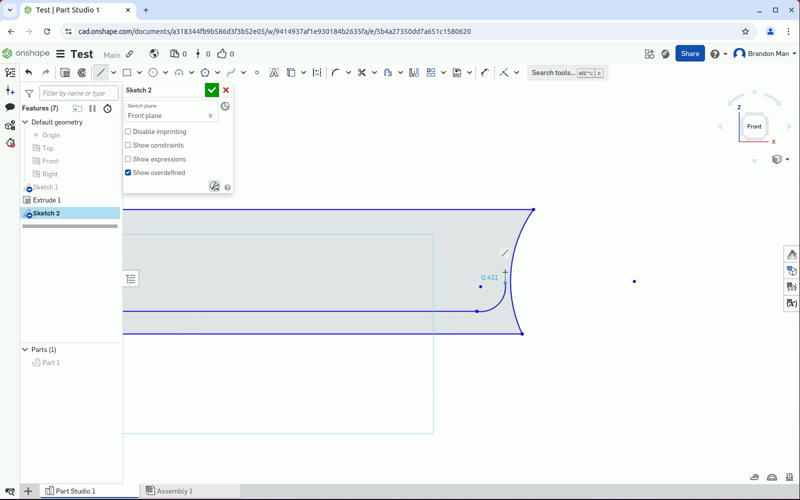
scroll(6)
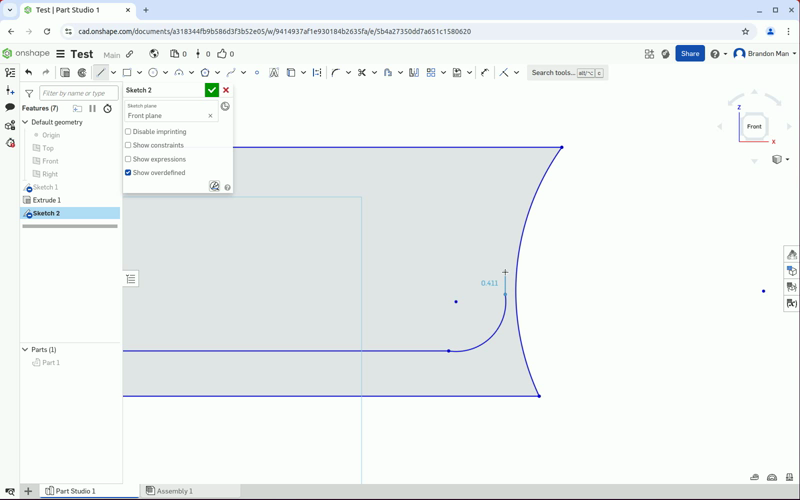
click(505, 271)
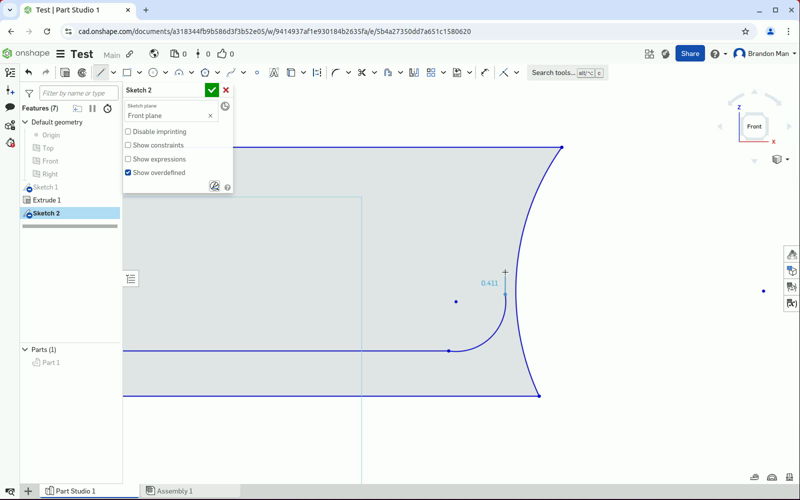
scroll(-6)
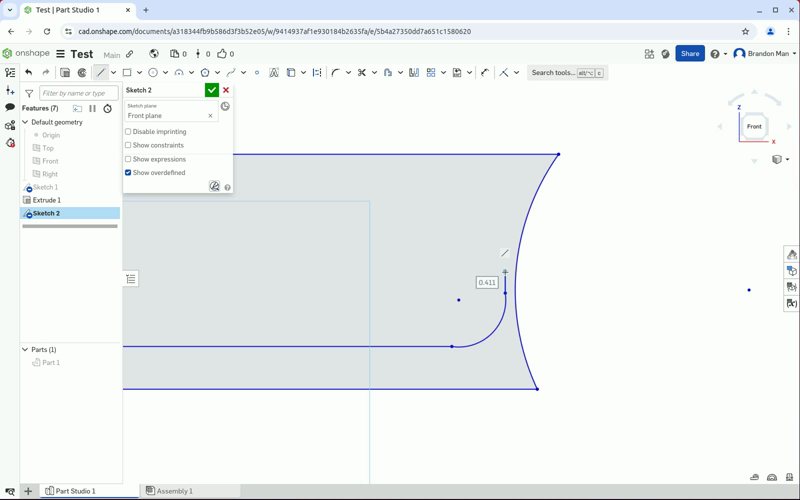
scroll(-6)
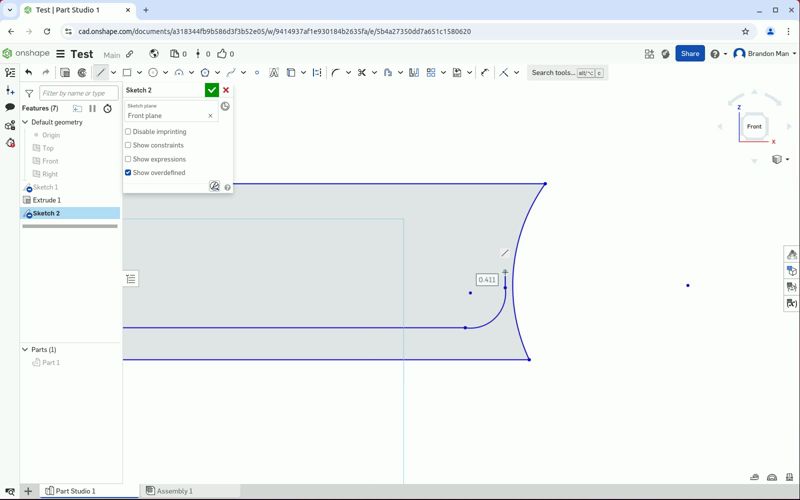
scroll(-6)
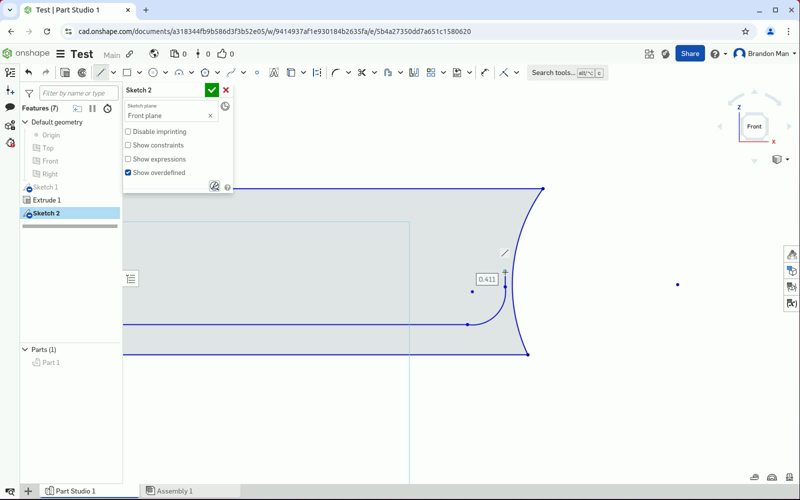
scroll(-6)
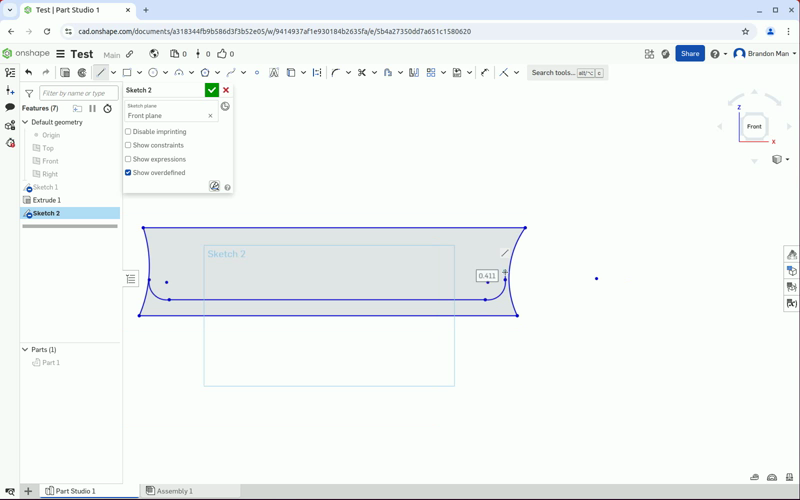
scroll(-6)
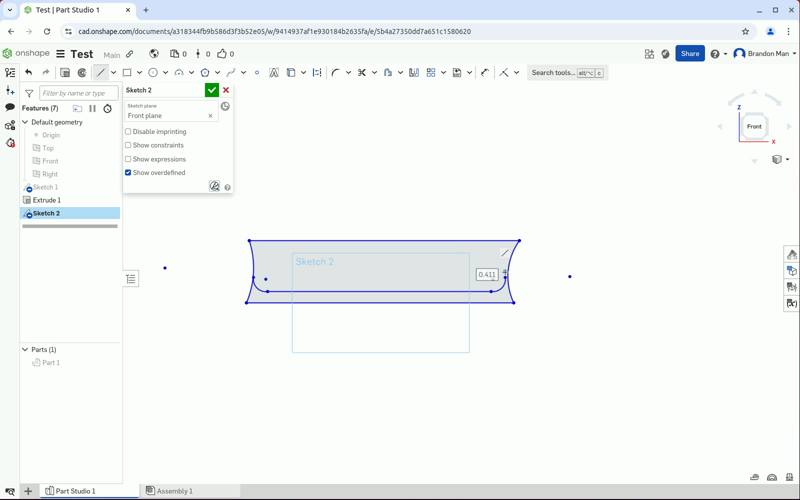
scroll(-6)
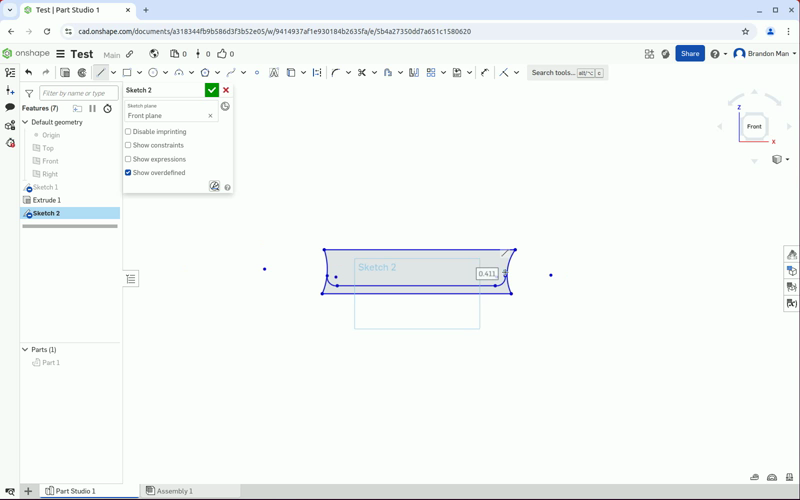
scroll(-6)
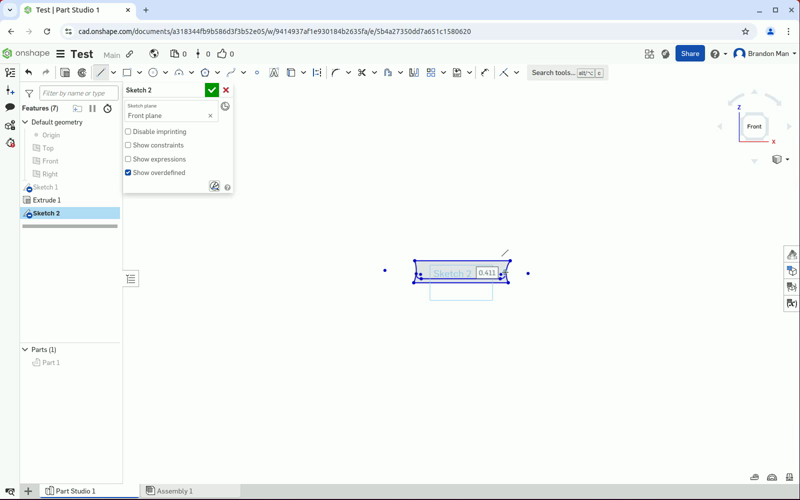
key_up(shift)
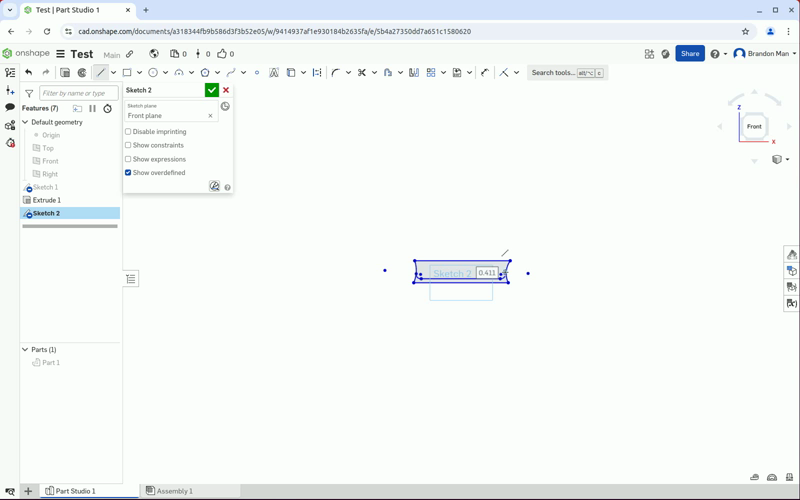
key(esc)
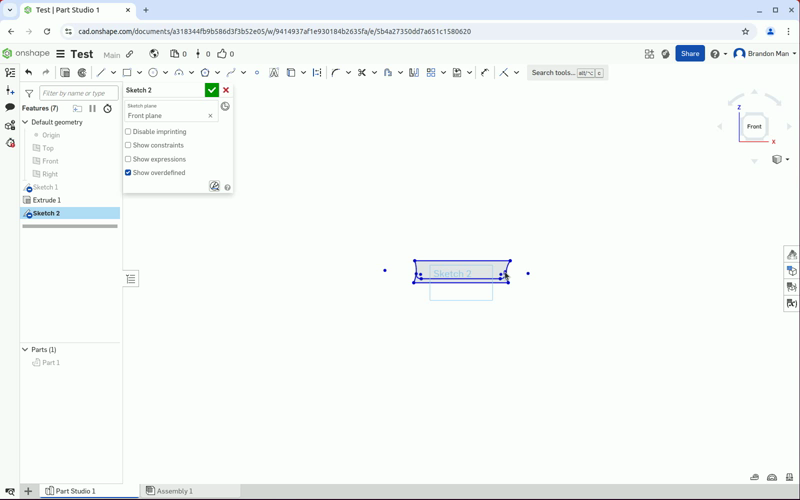
key(a)
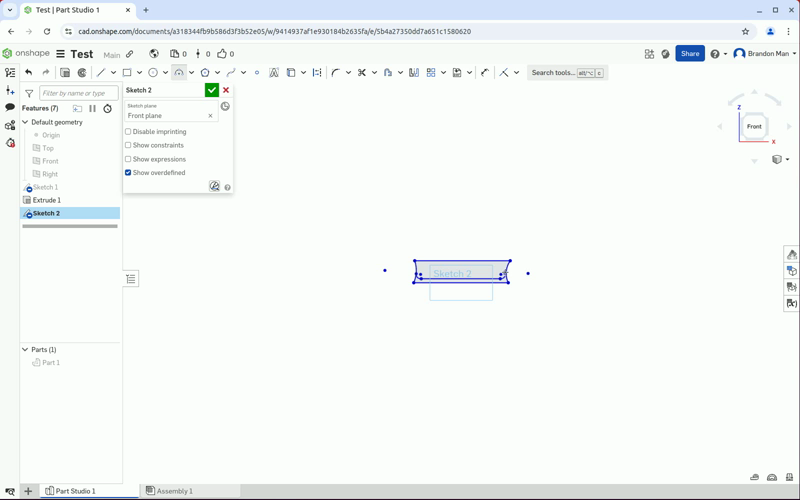
mouse_move(505, 271)
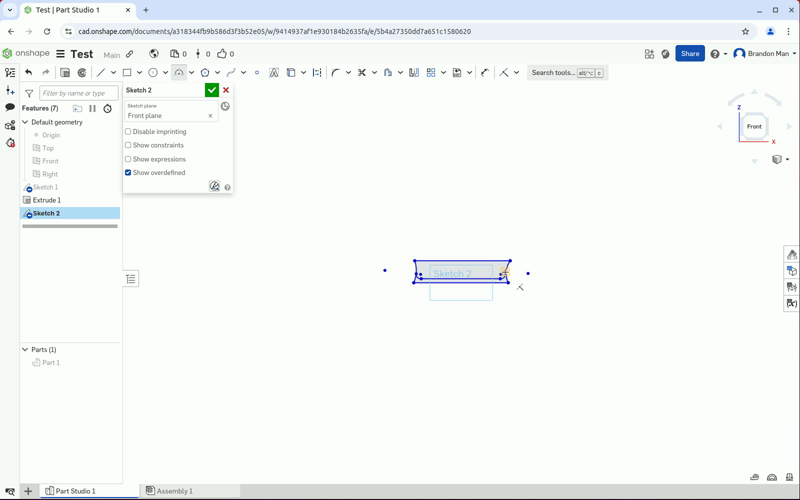
scroll(6)
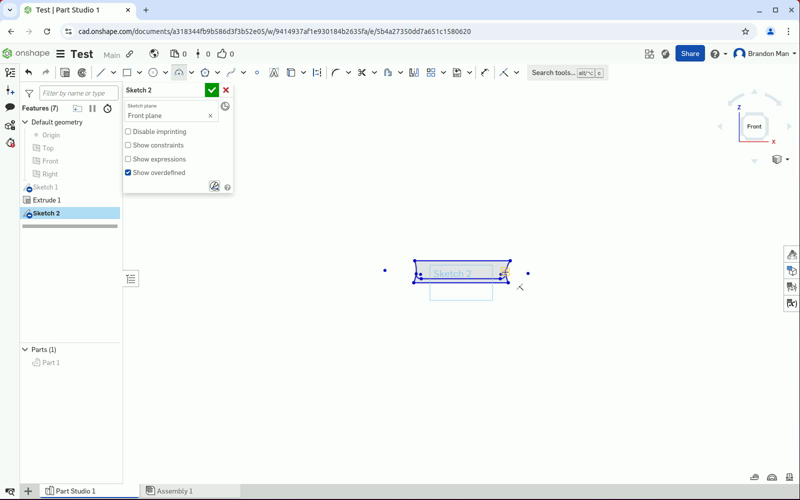
scroll(6)
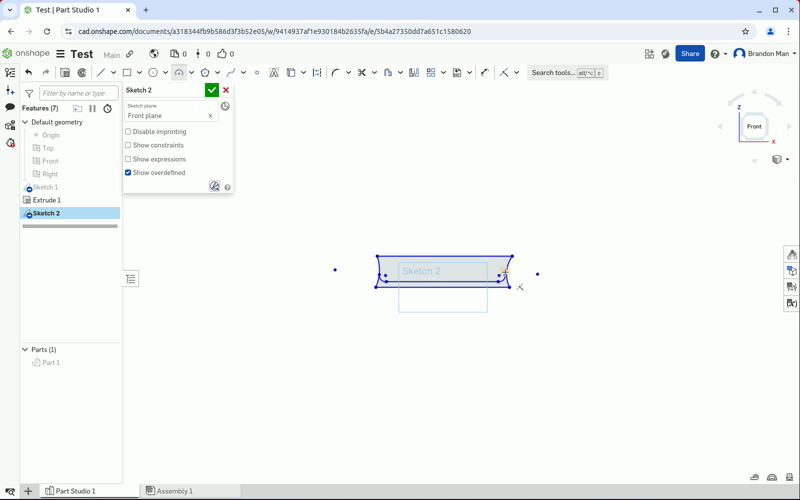
scroll(6)
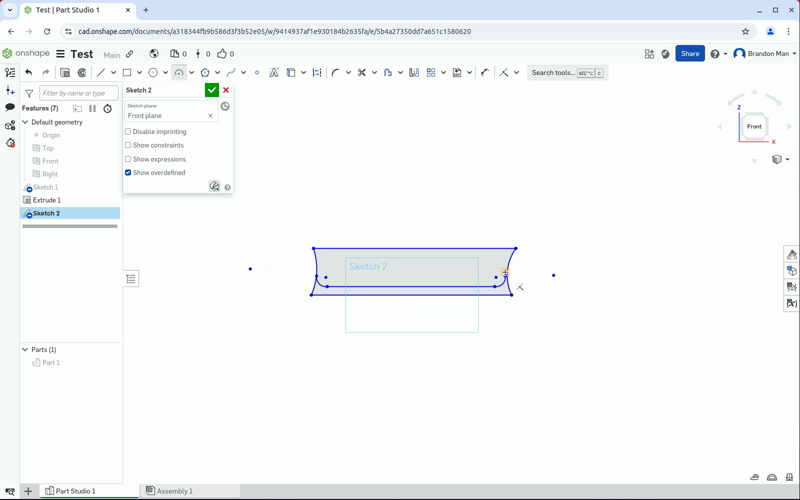
scroll(6)
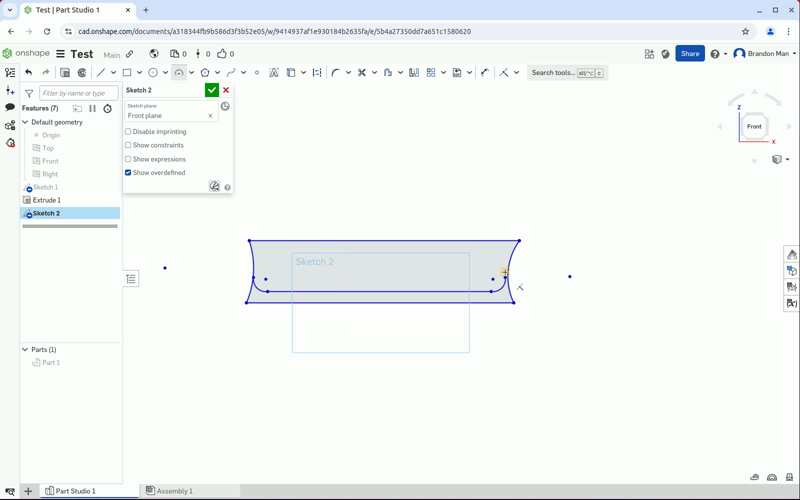
scroll(6)
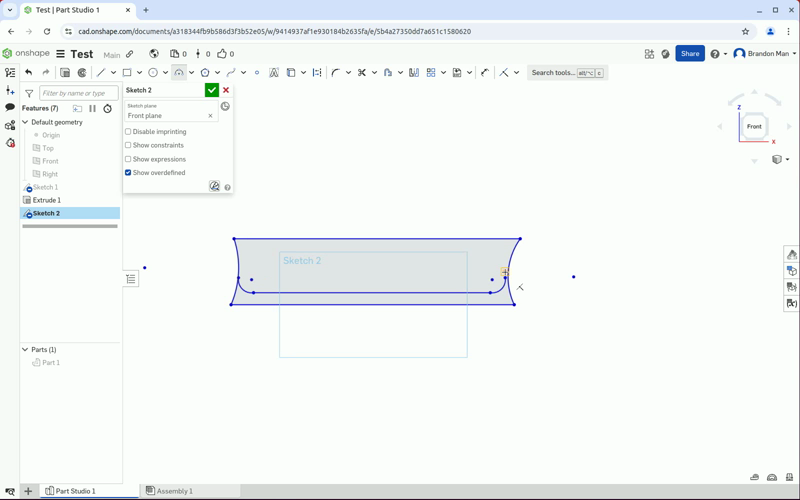
scroll(6)
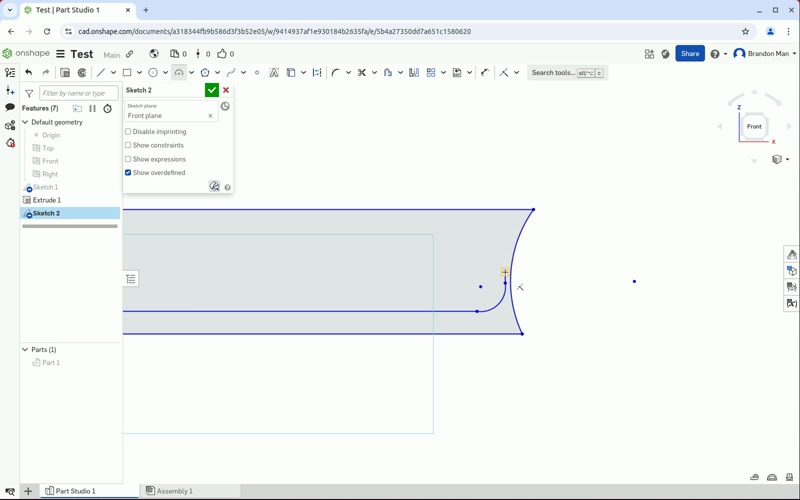
scroll(6)
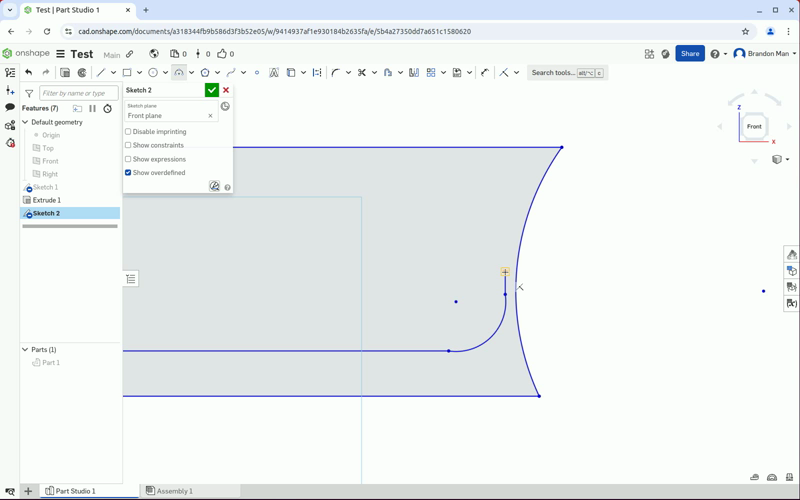
click(505, 271)
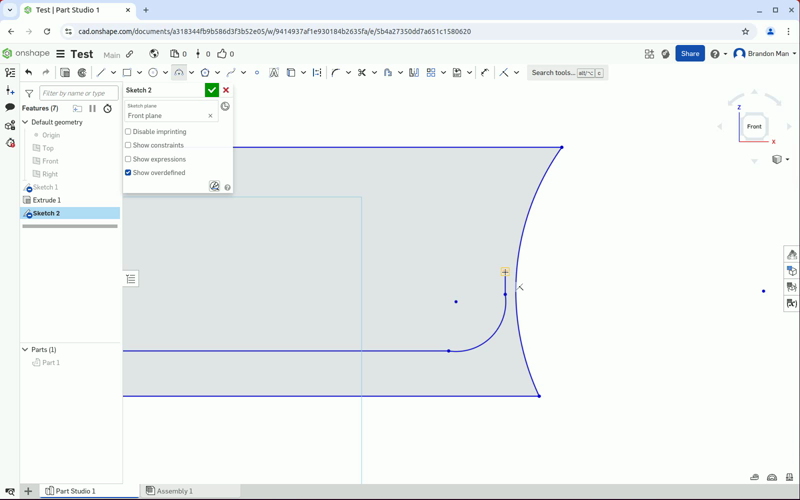
scroll(-6)
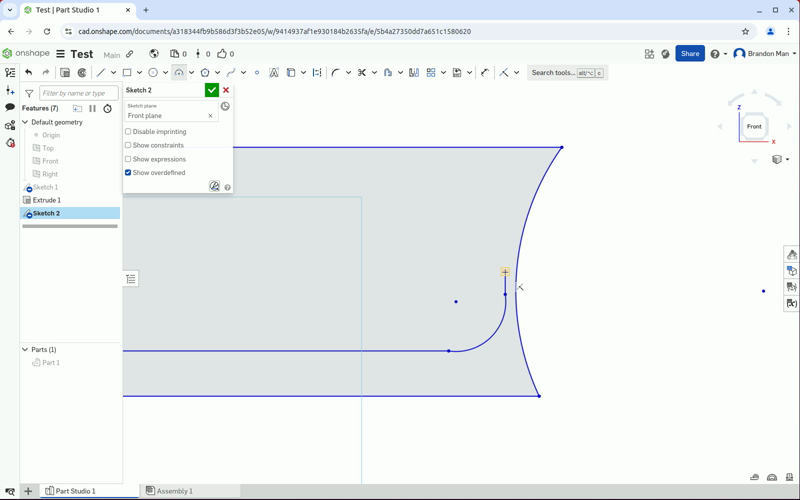
scroll(-6)
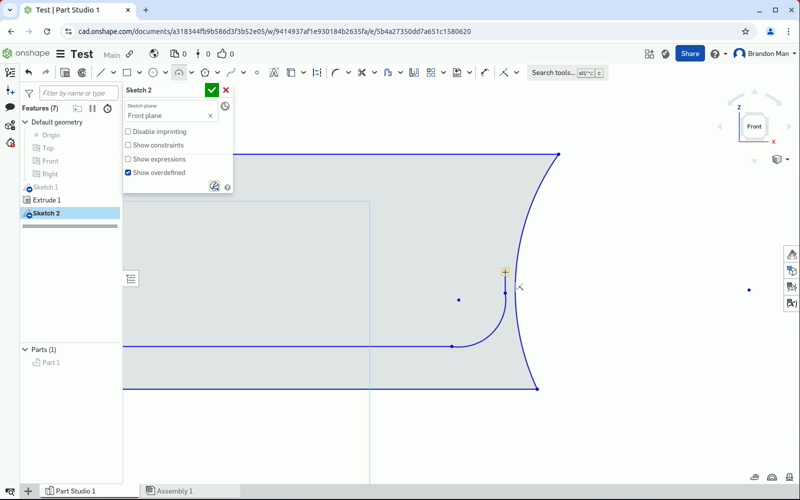
scroll(-6)
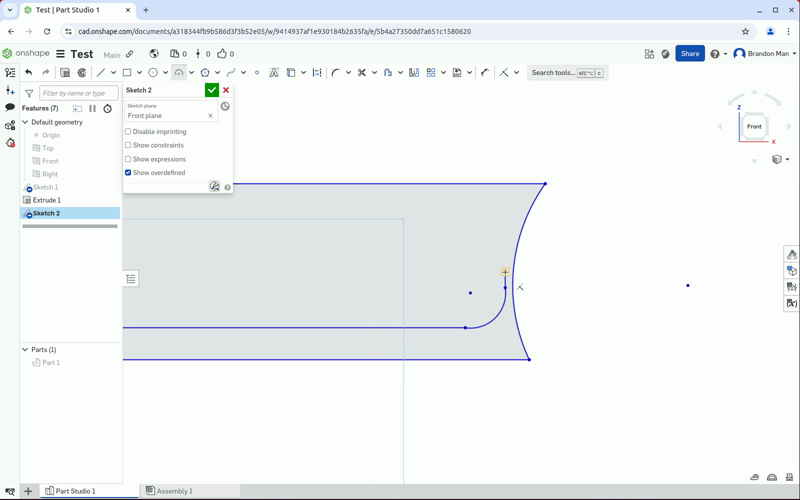
scroll(-6)
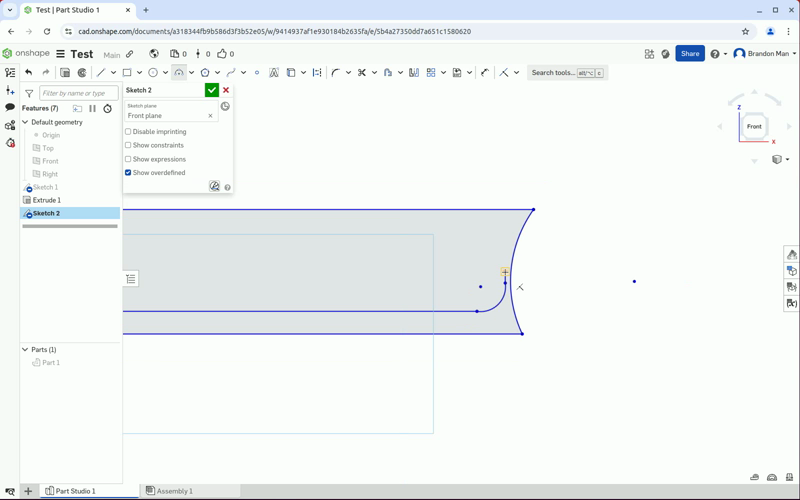
scroll(-6)
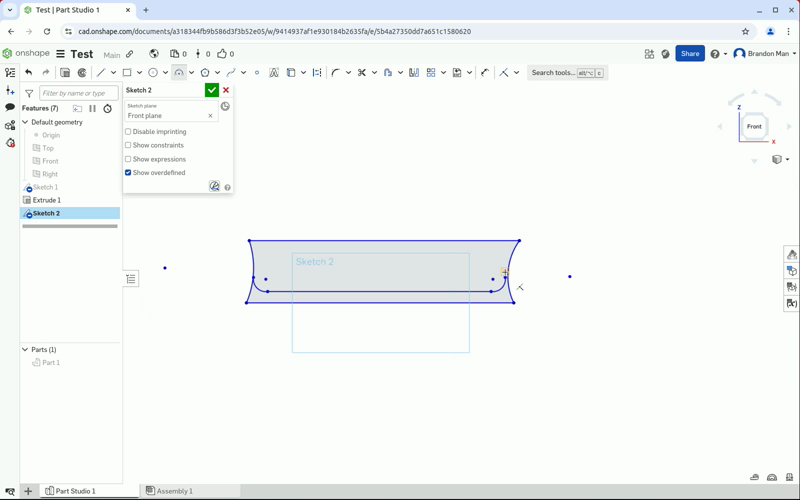
scroll(-6)
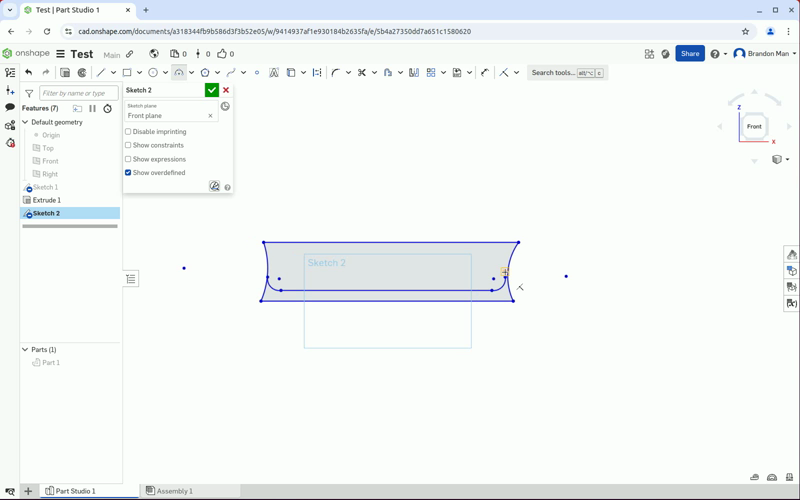
scroll(-6)
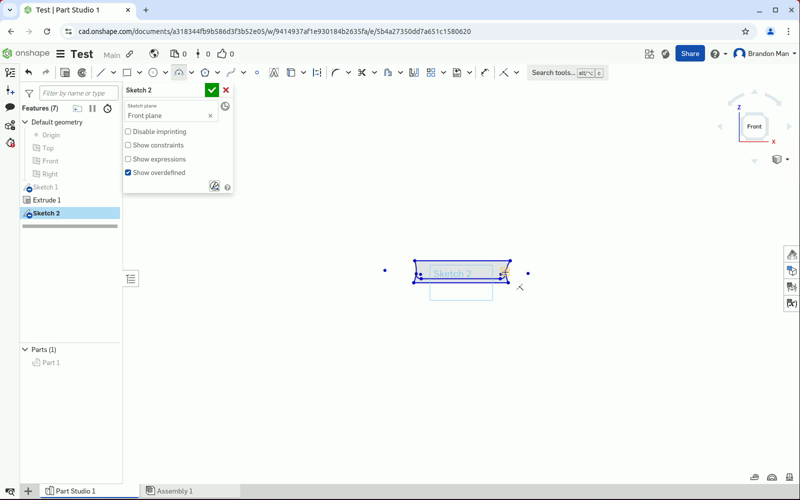
key_down(shift)
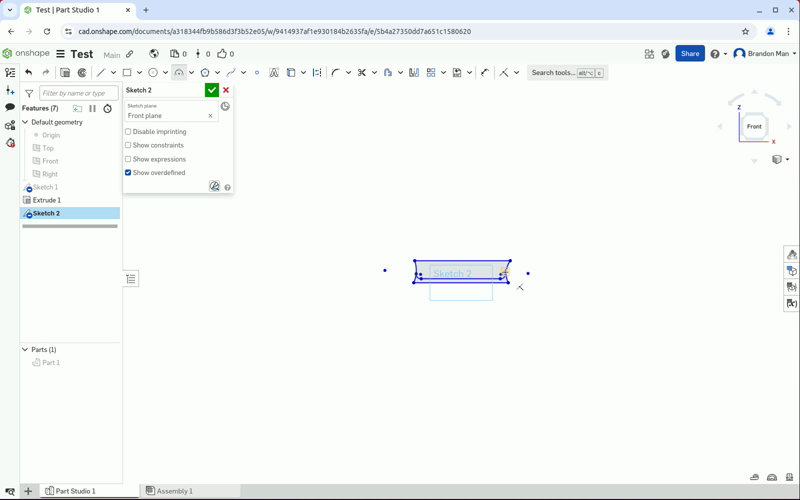
mouse_move(500, 267)
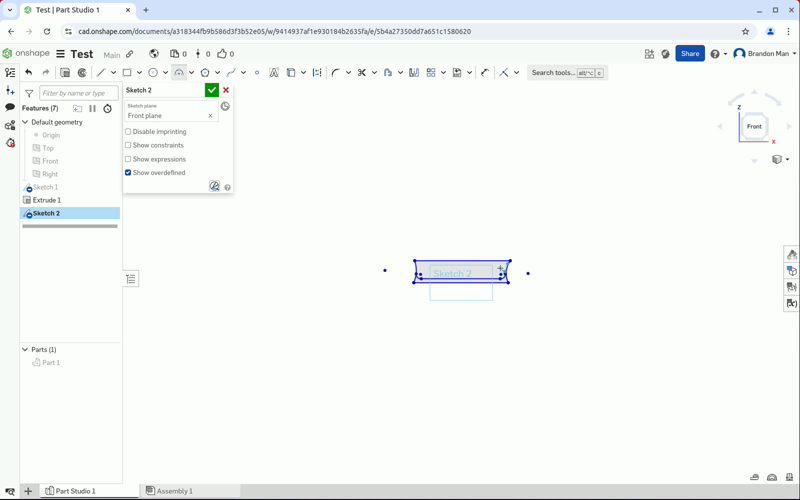
scroll(6)
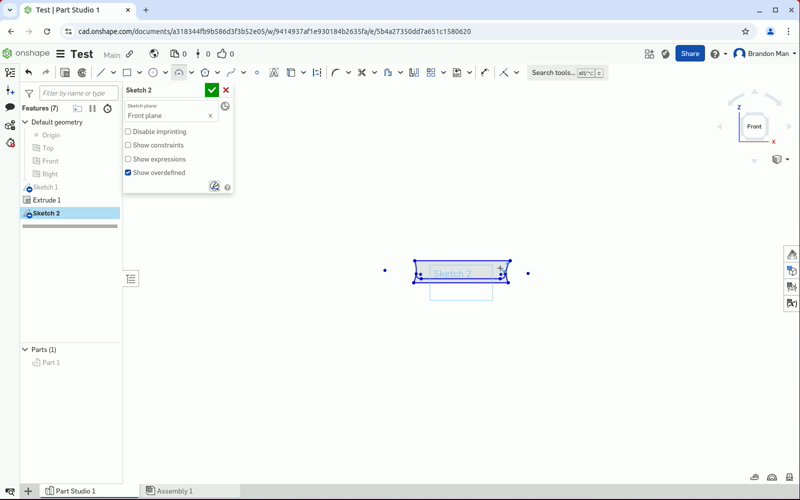
scroll(6)
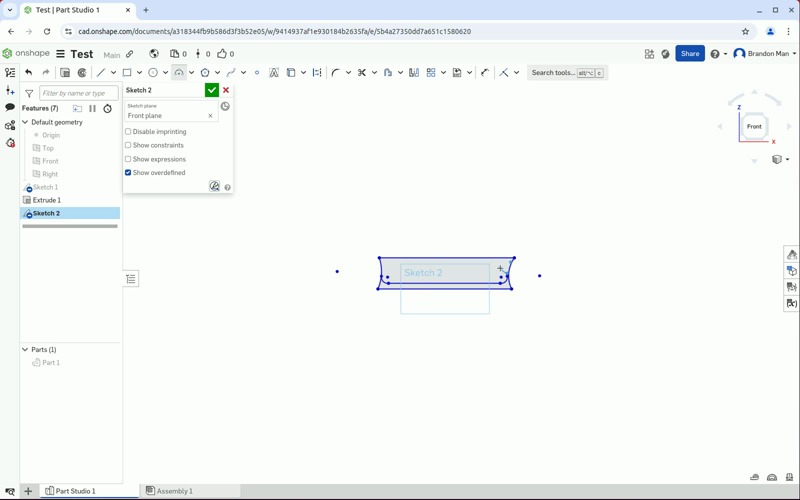
scroll(6)
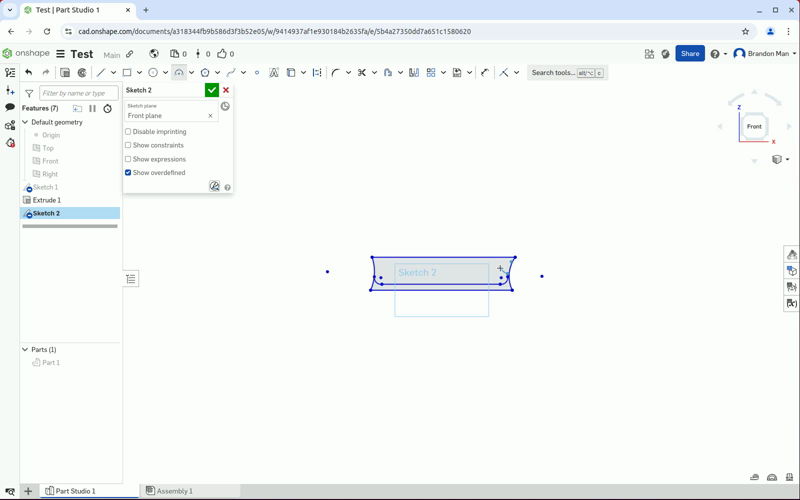
scroll(6)
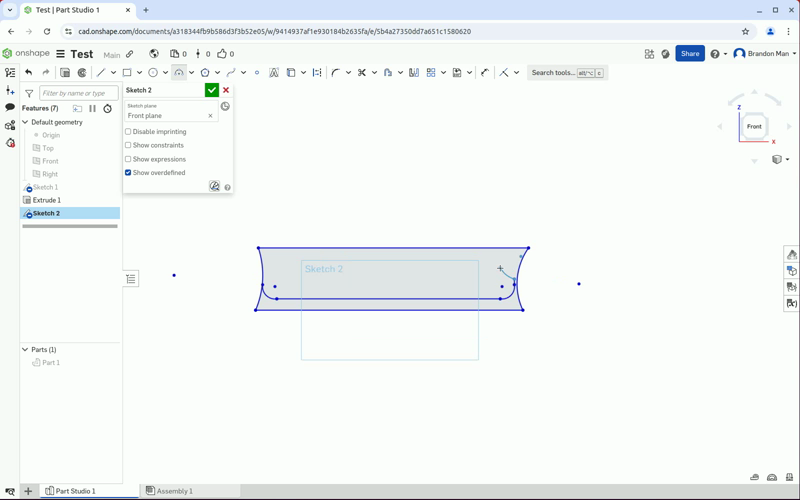
scroll(6)
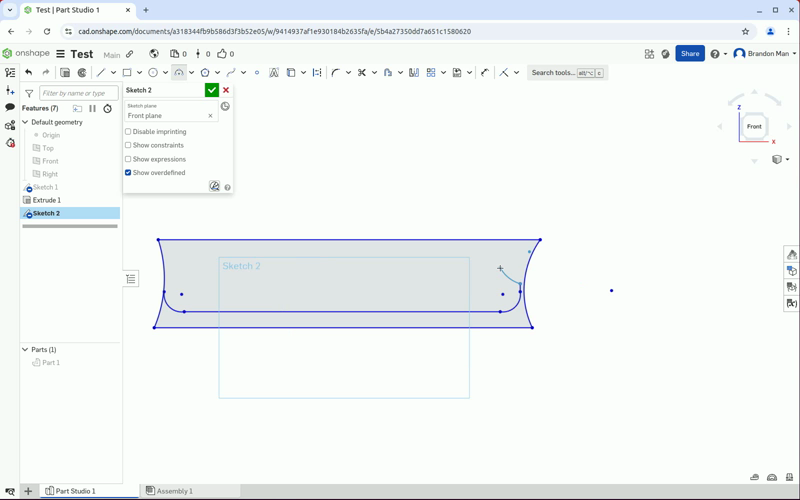
scroll(6)
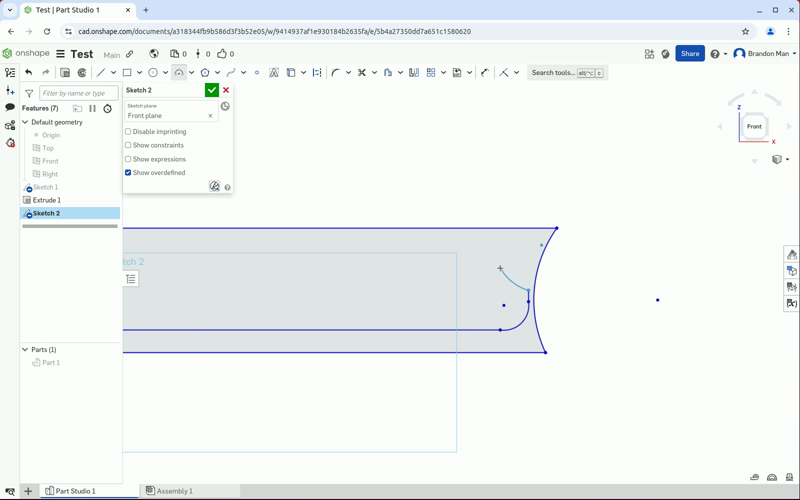
scroll(6)
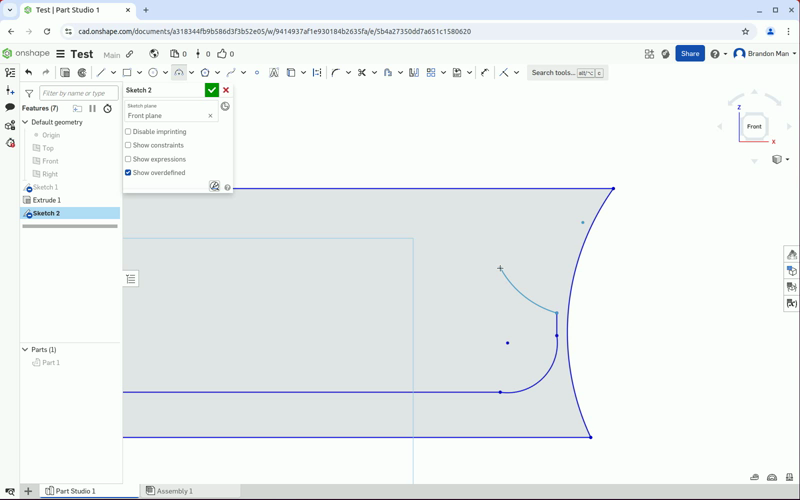
click(500, 267)
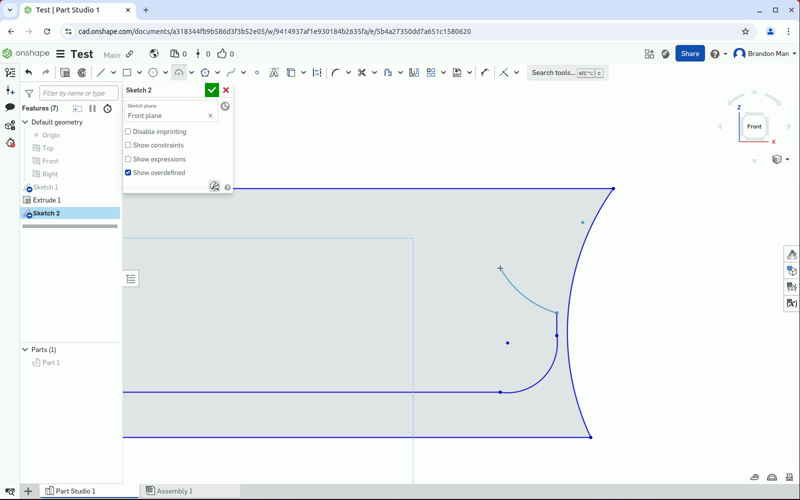
scroll(-6)
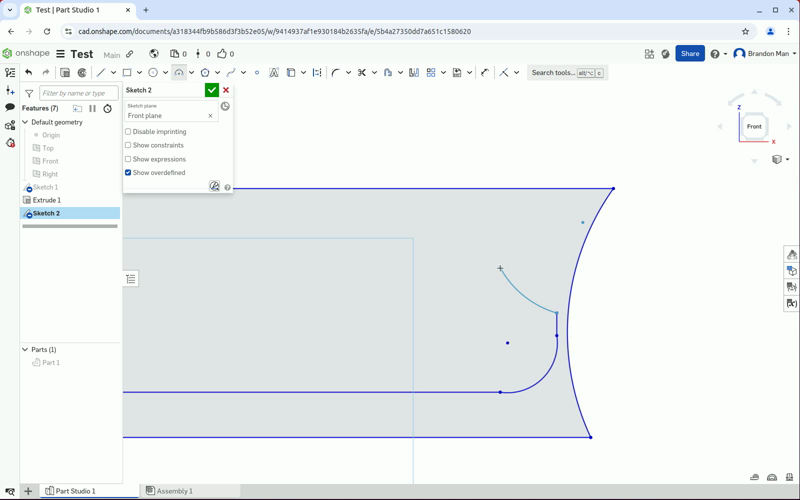
scroll(-6)
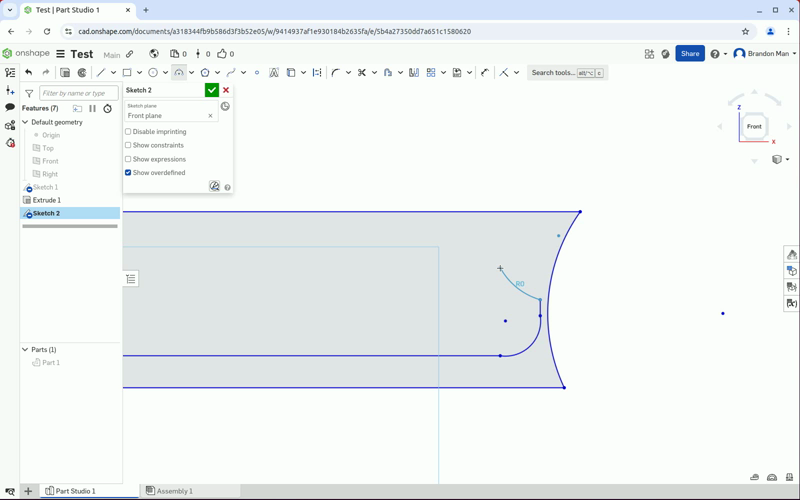
scroll(-6)
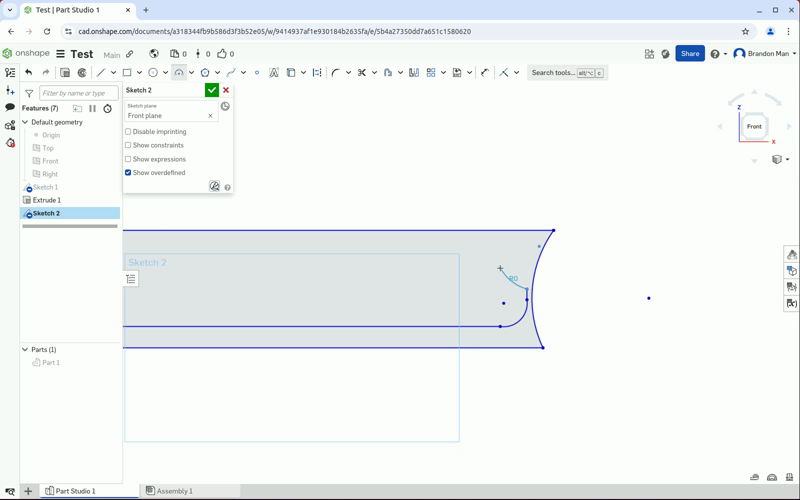
scroll(-6)
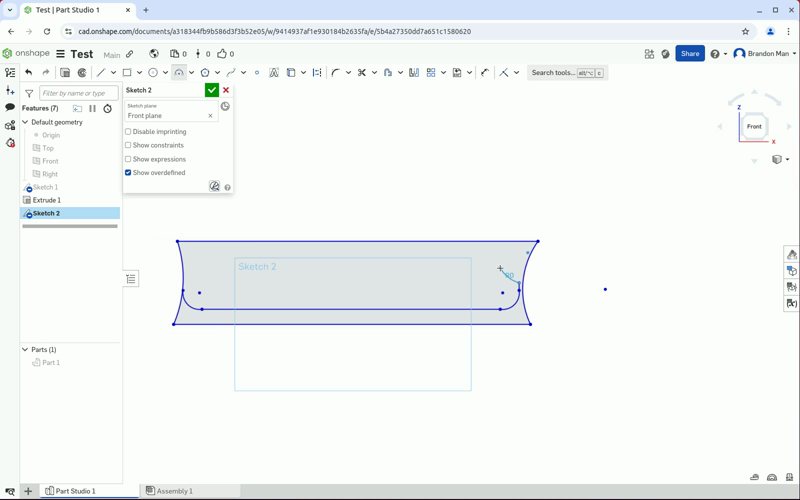
scroll(-6)
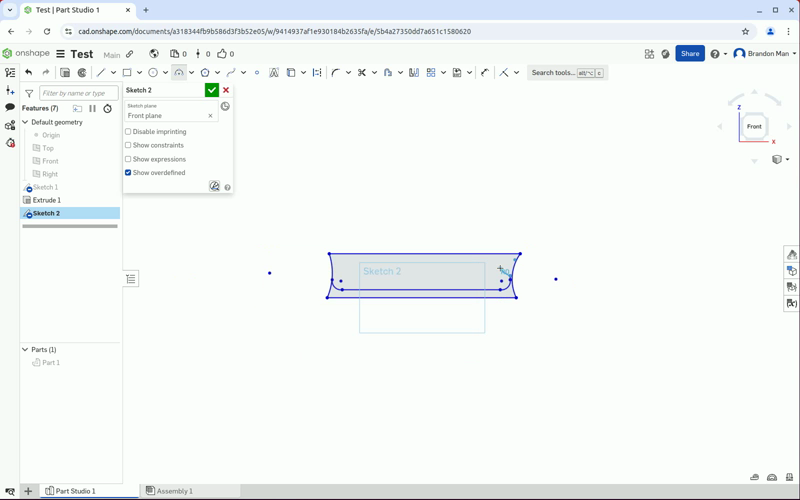
scroll(-6)
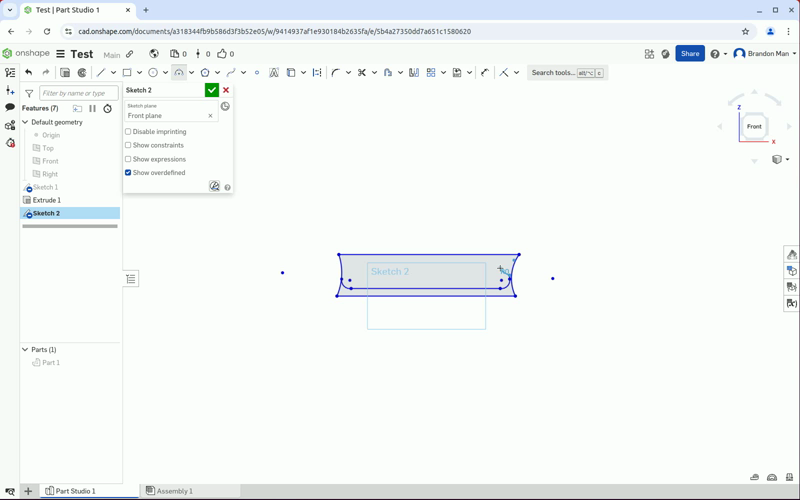
scroll(-6)
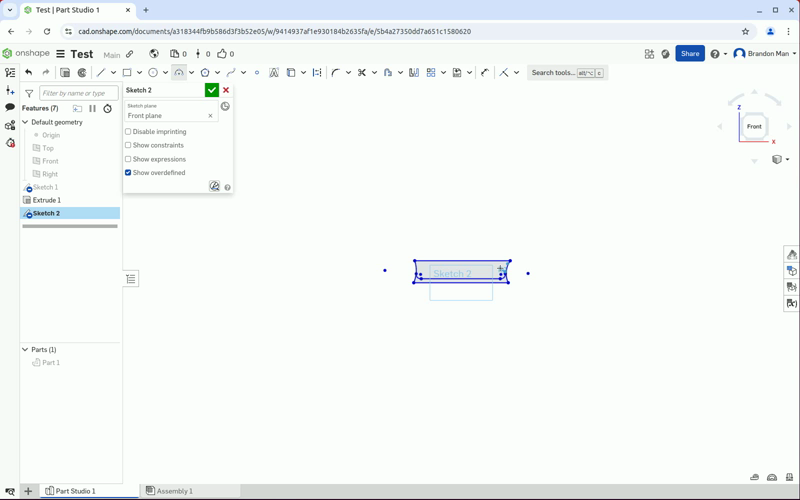
mouse_move(503, 268)
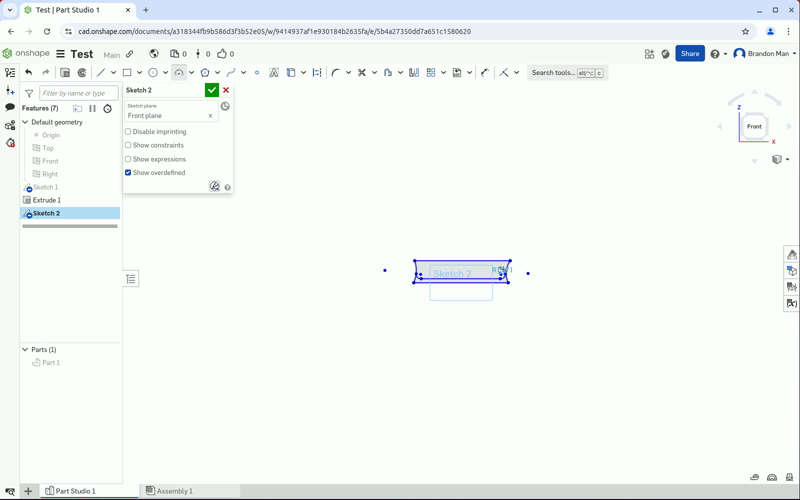
scroll(6)
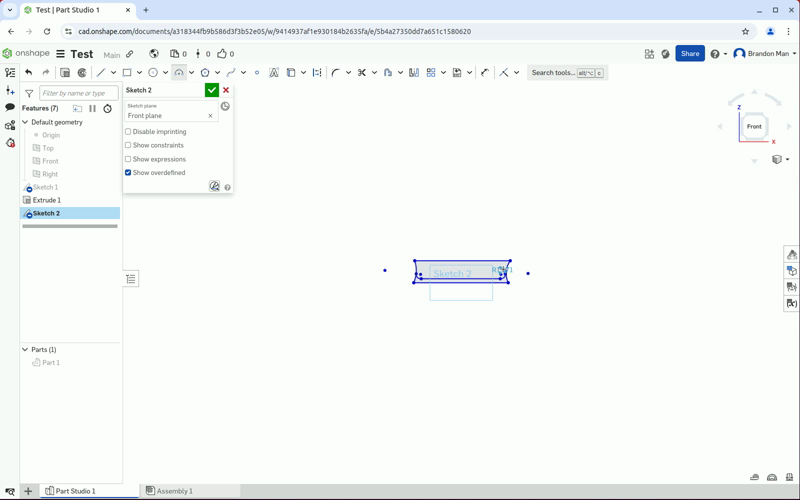
scroll(6)
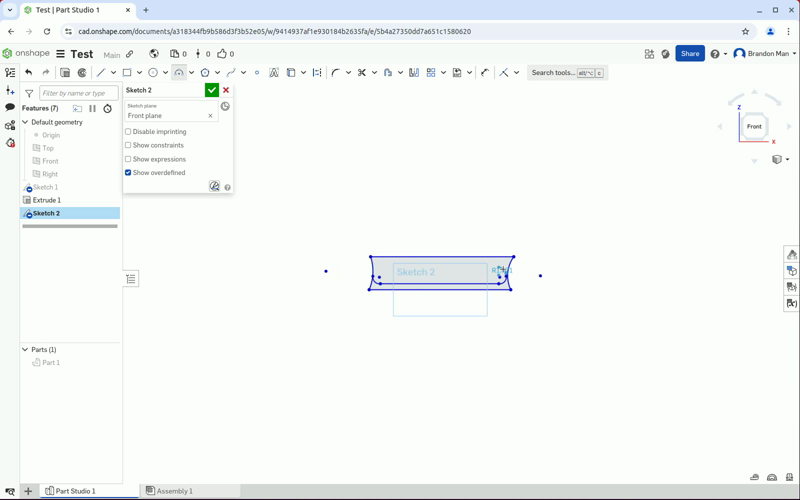
scroll(6)
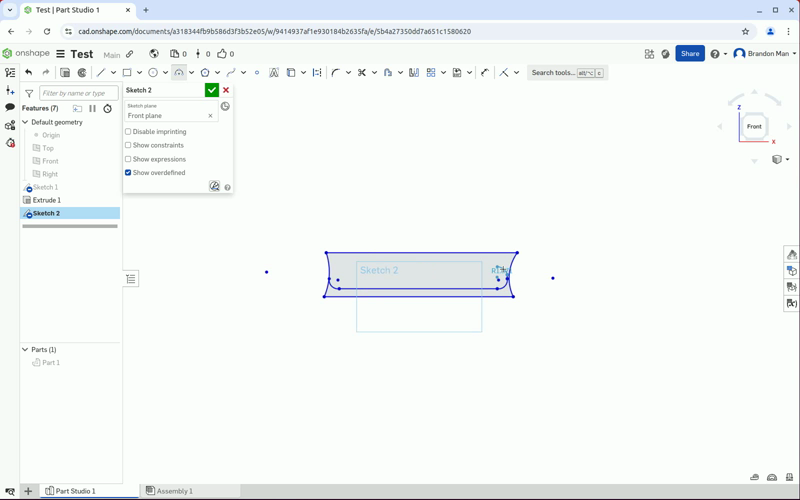
scroll(6)
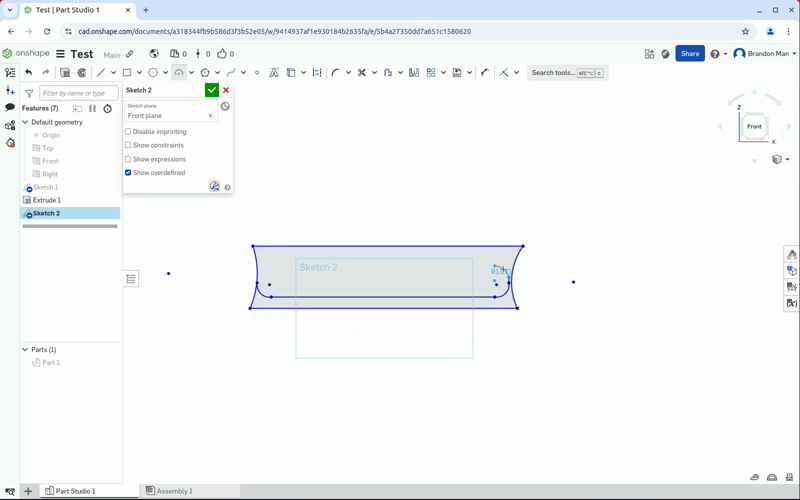
scroll(6)
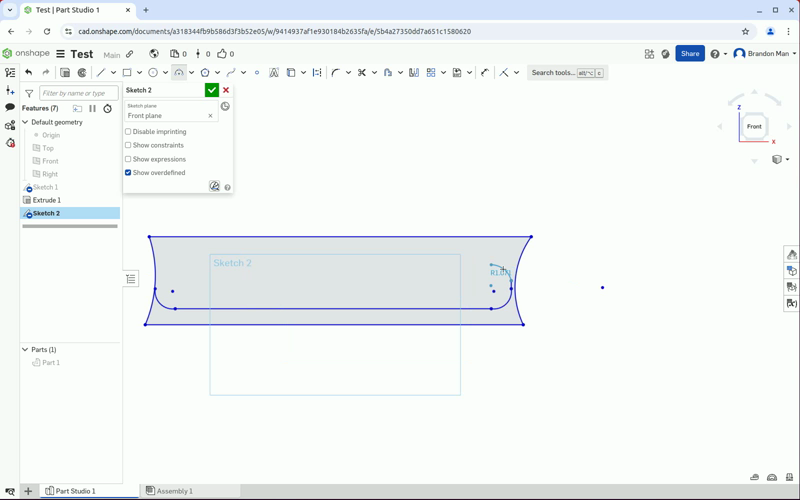
scroll(6)
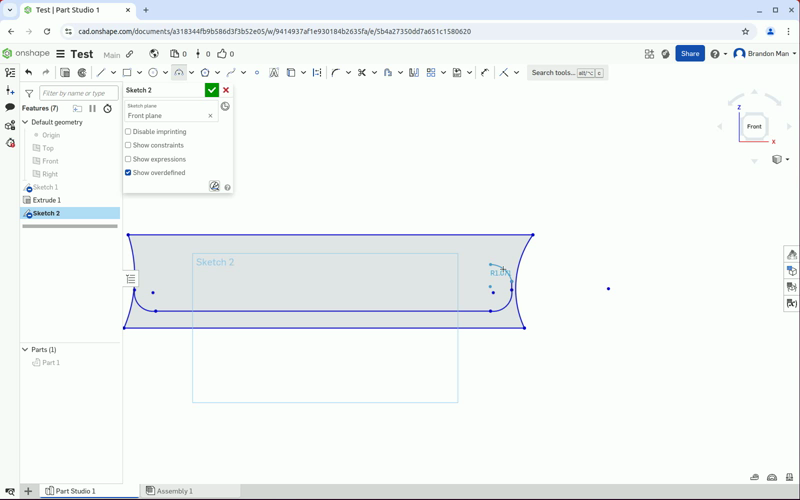
scroll(6)
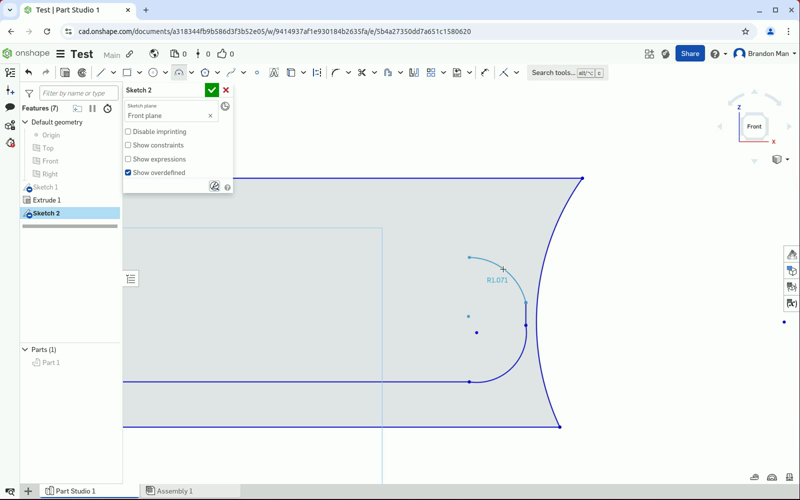
click(503, 268)
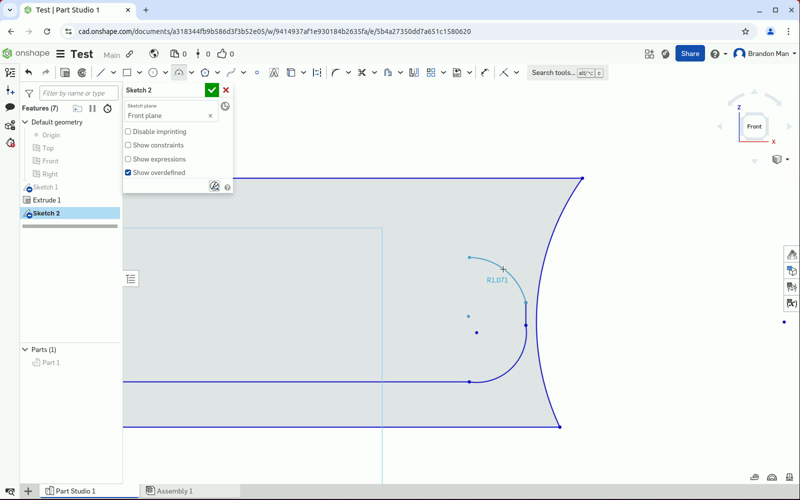
scroll(-6)
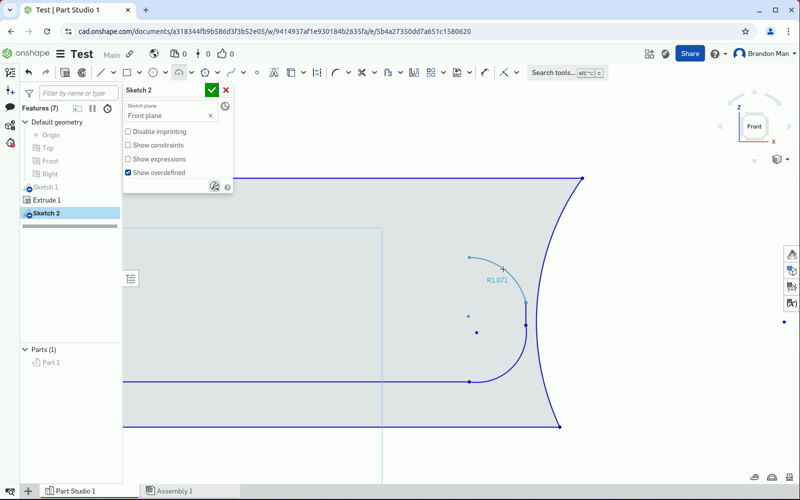
scroll(-6)
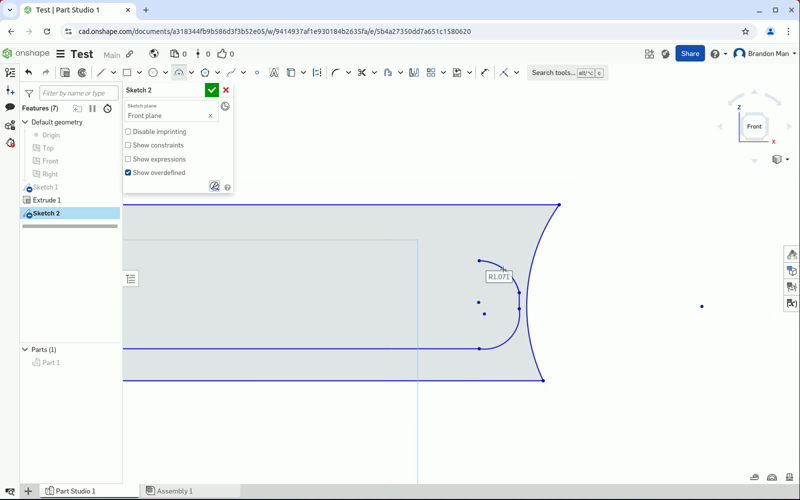
scroll(-6)
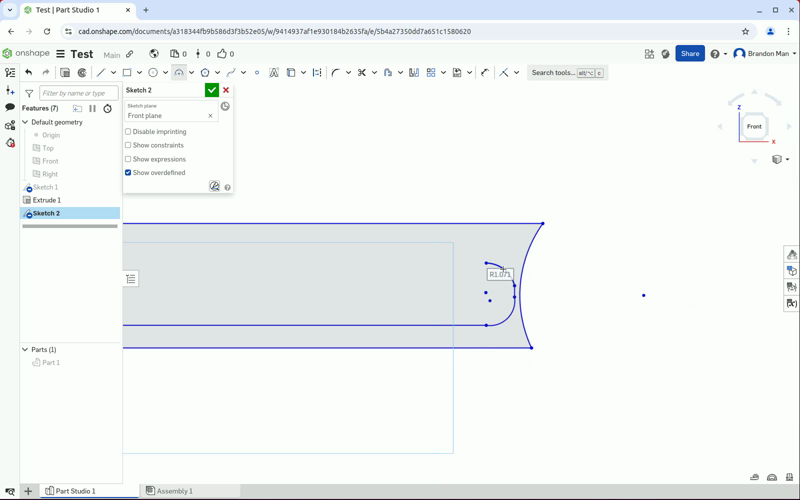
scroll(-6)
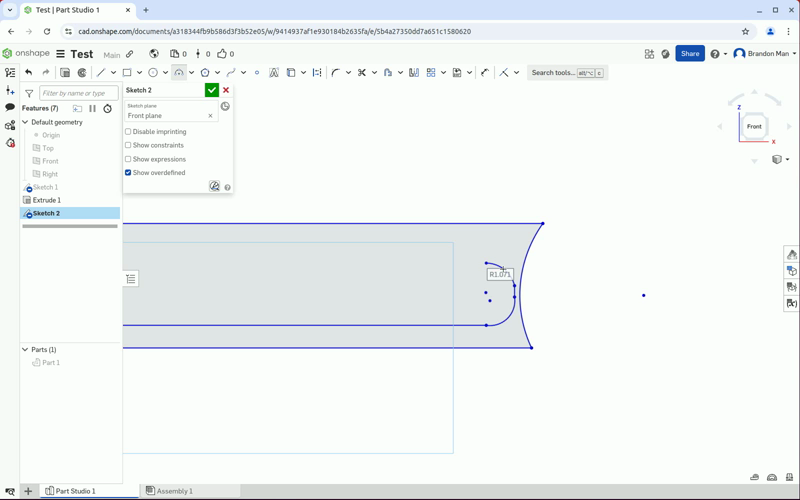
scroll(-6)
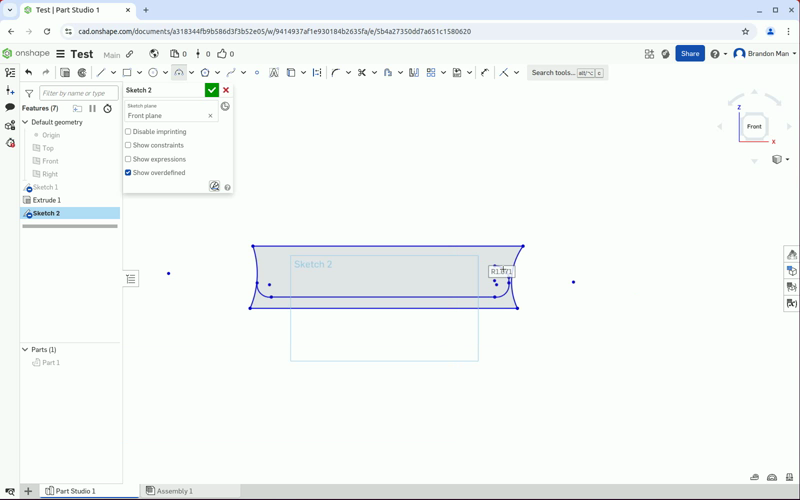
scroll(-6)
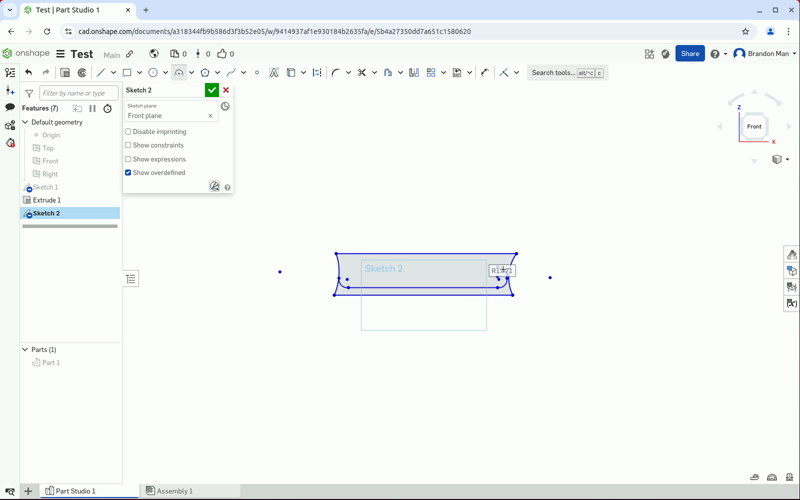
scroll(-6)
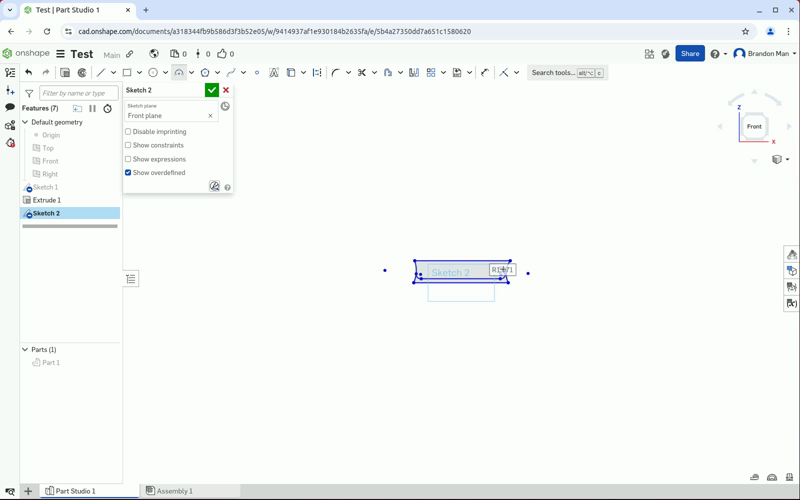
key_up(shift)
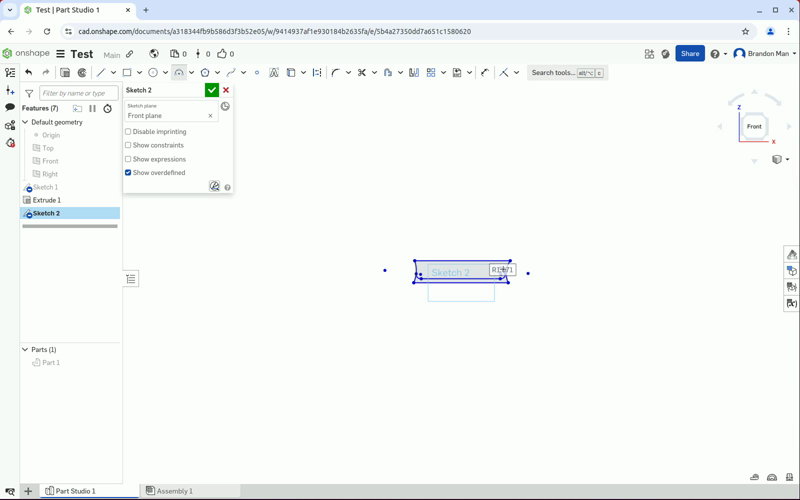
key(esc)
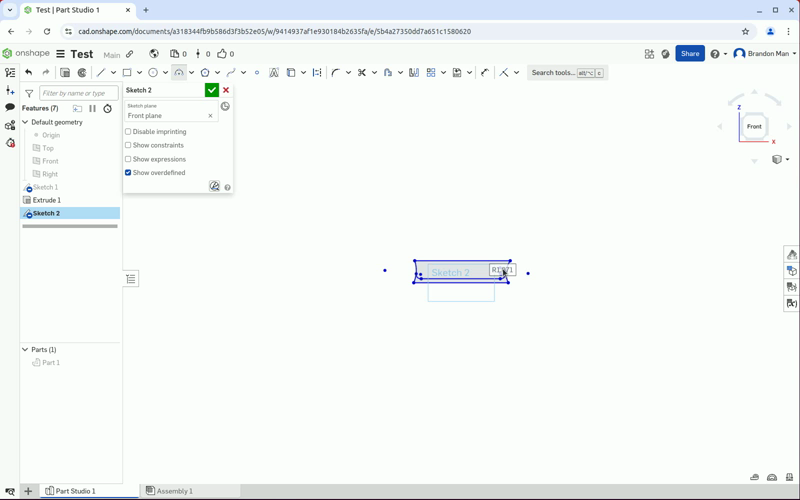
key(l)
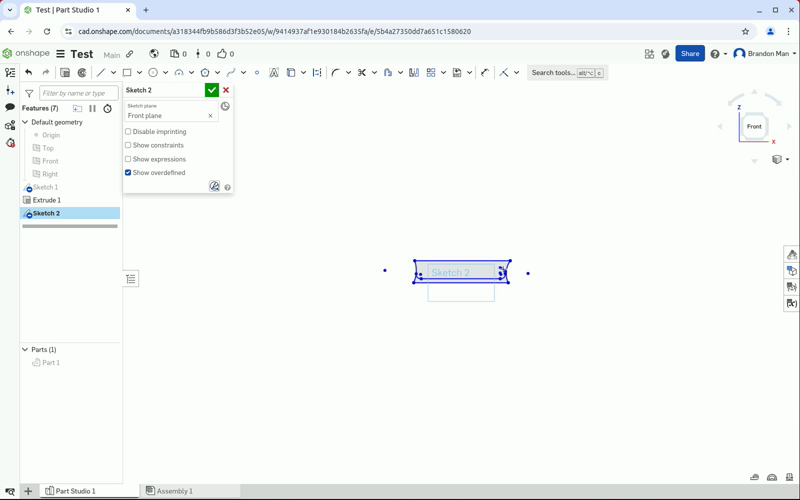
mouse_move(500, 267)
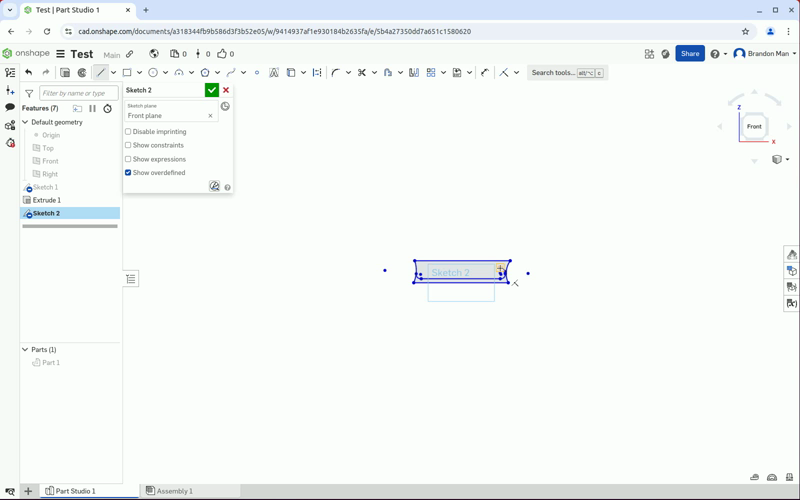
scroll(6)
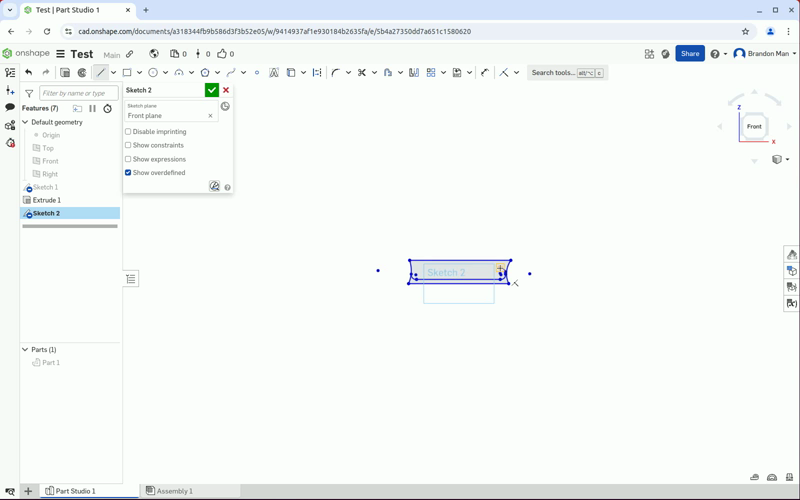
scroll(6)
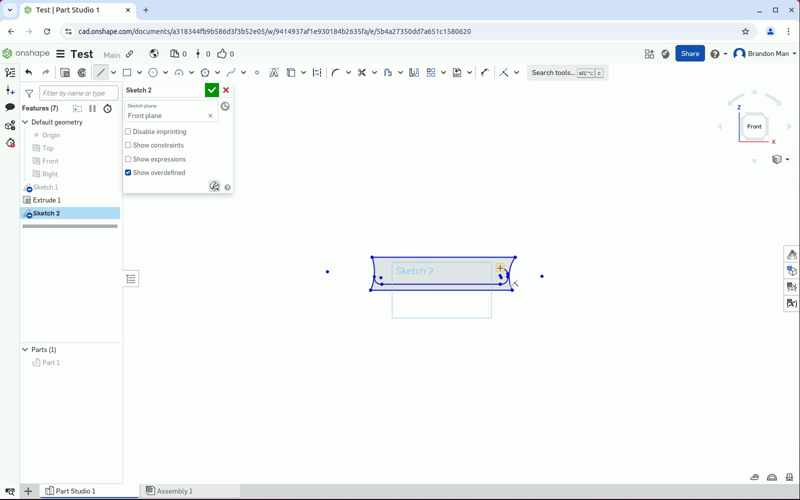
scroll(6)
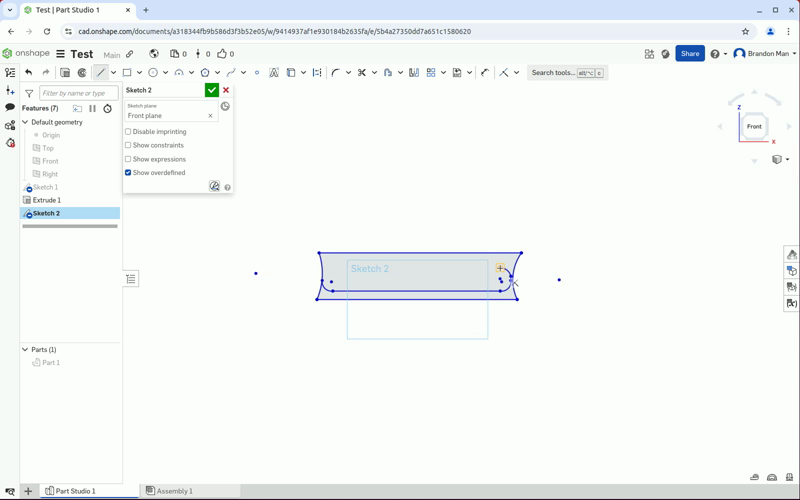
scroll(6)
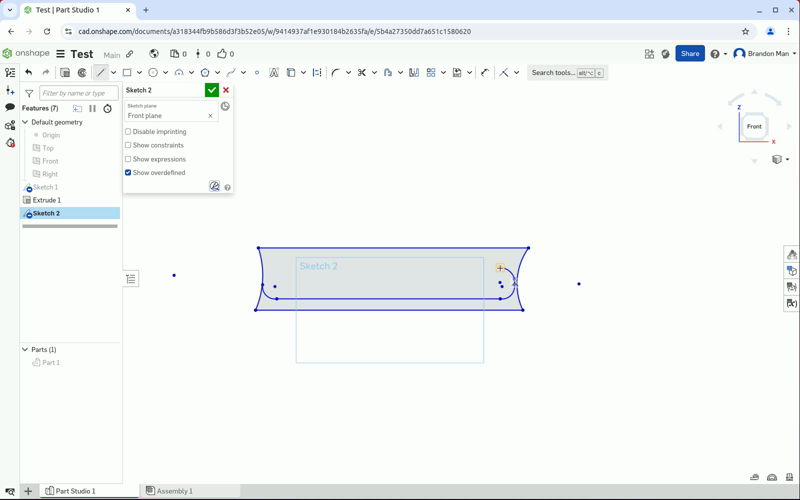
scroll(6)
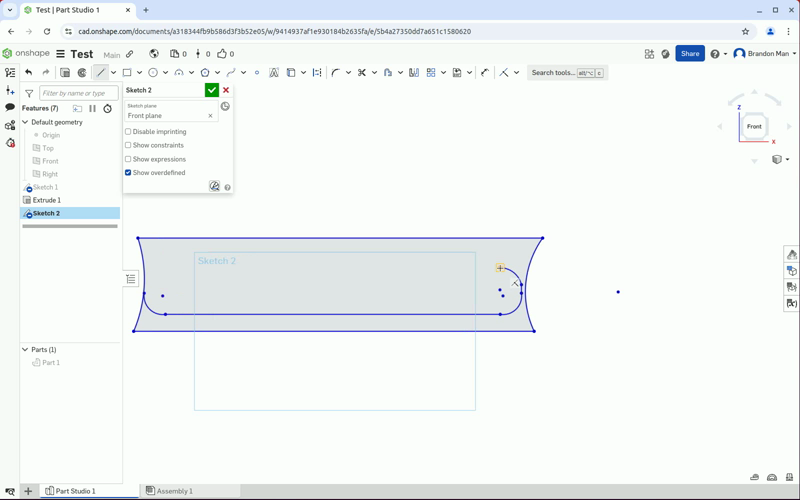
scroll(6)
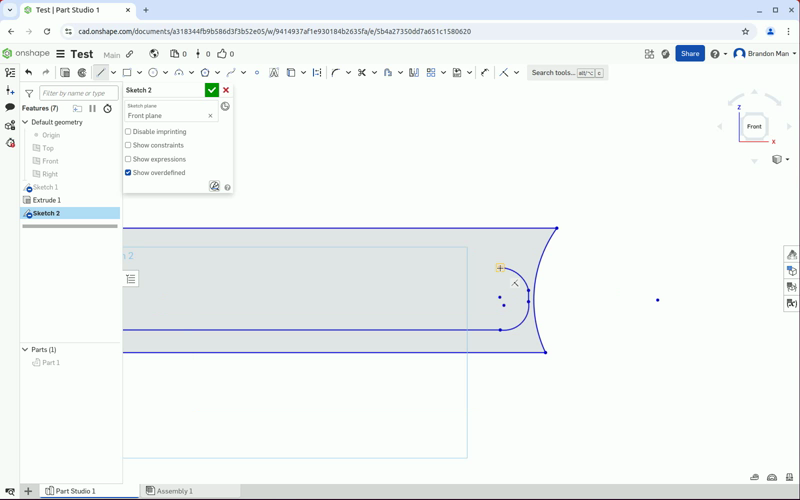
scroll(6)
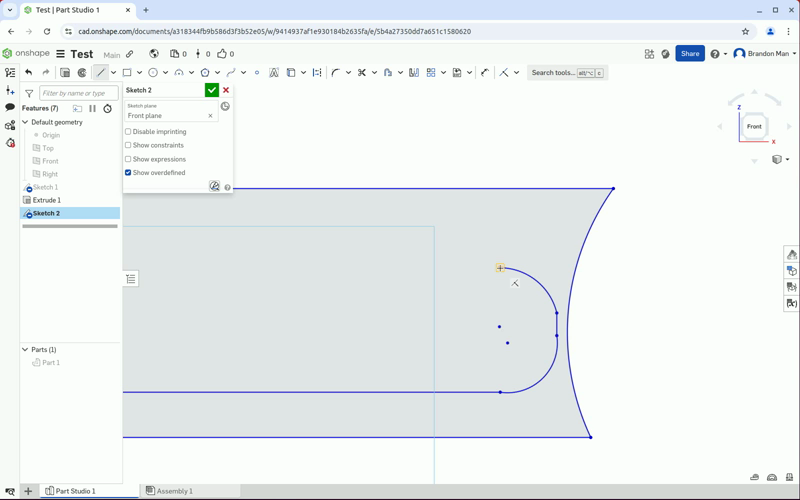
click(500, 267)
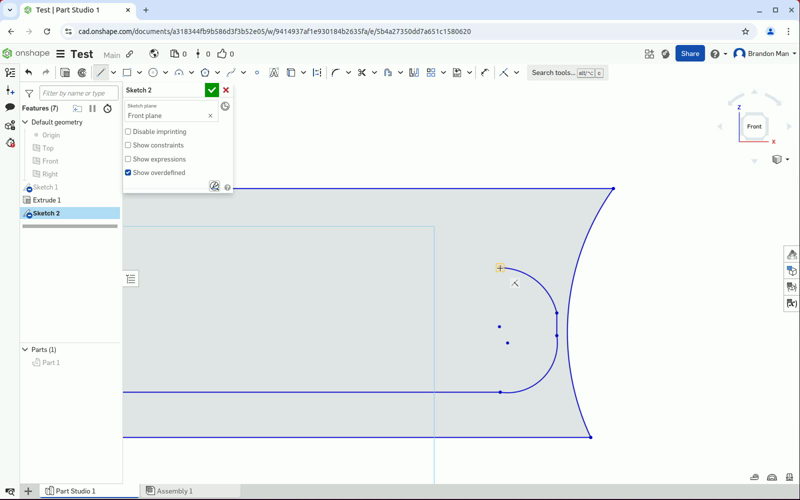
scroll(-6)
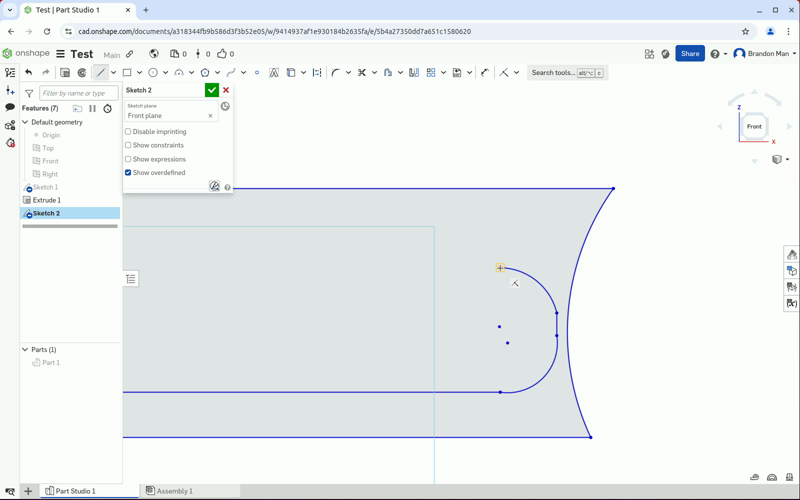
scroll(-6)
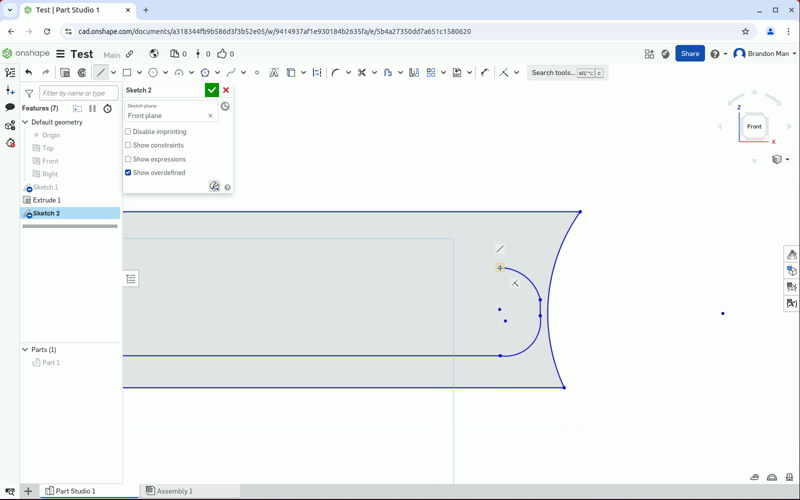
scroll(-6)
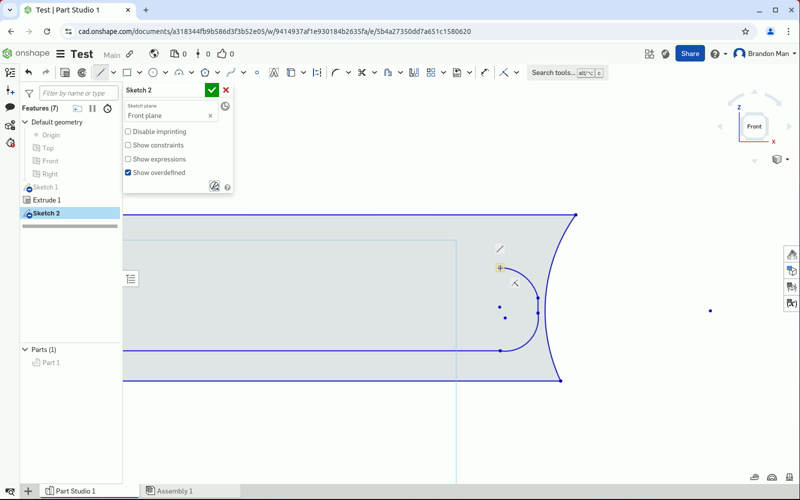
scroll(-6)
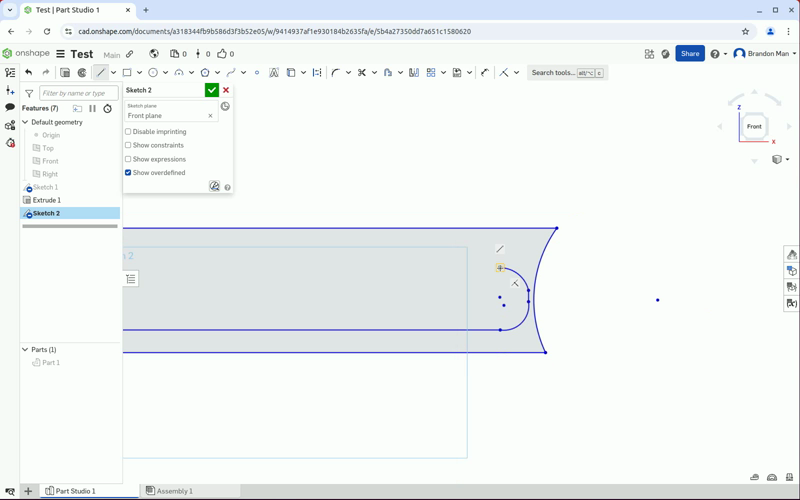
scroll(-6)
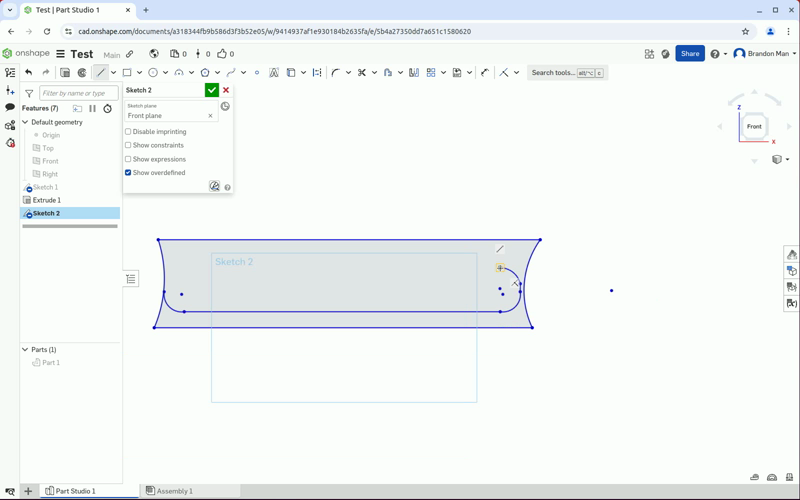
scroll(-6)
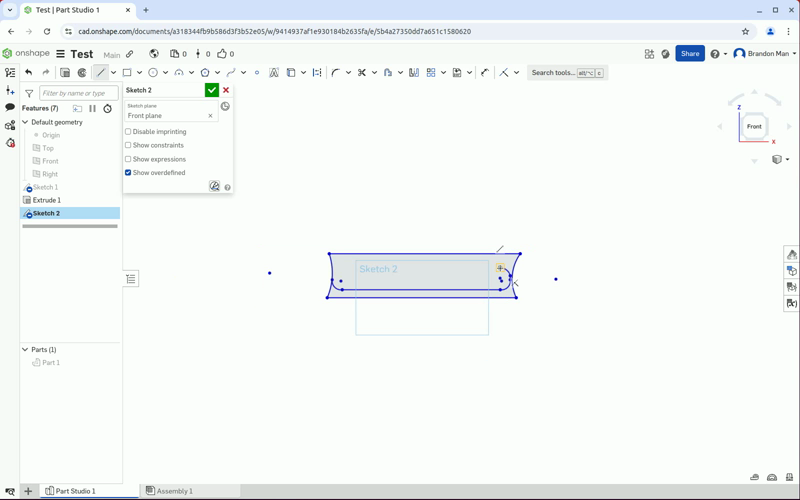
scroll(-6)
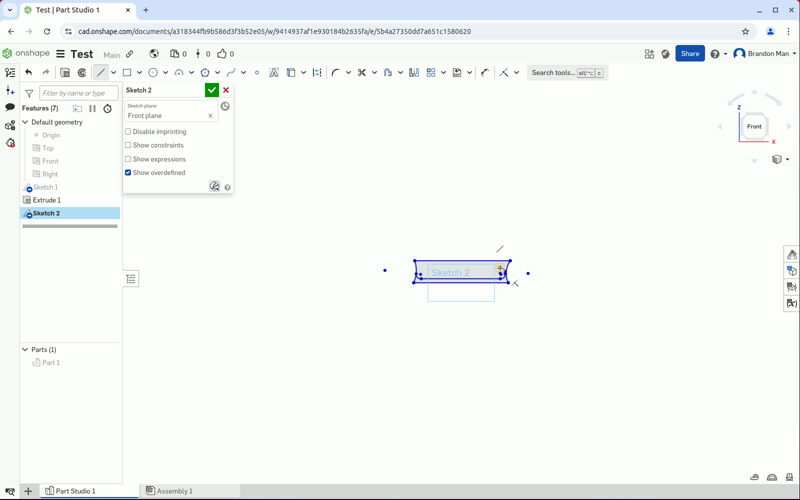
key_down(shift)
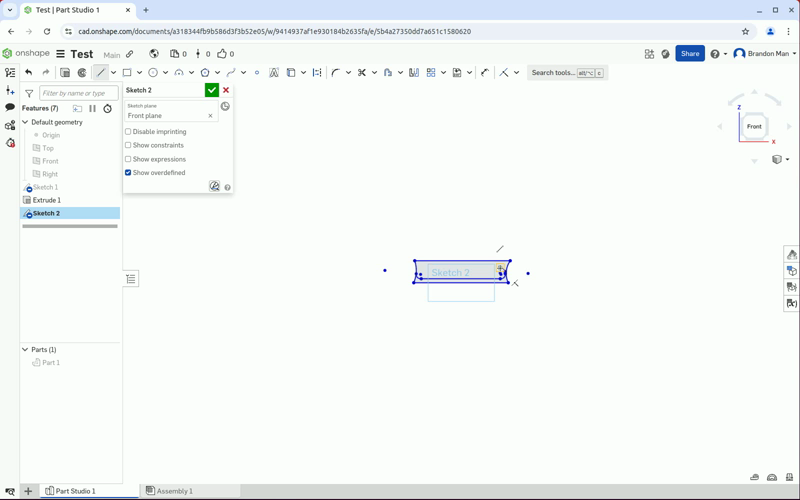
mouse_move(421, 267)
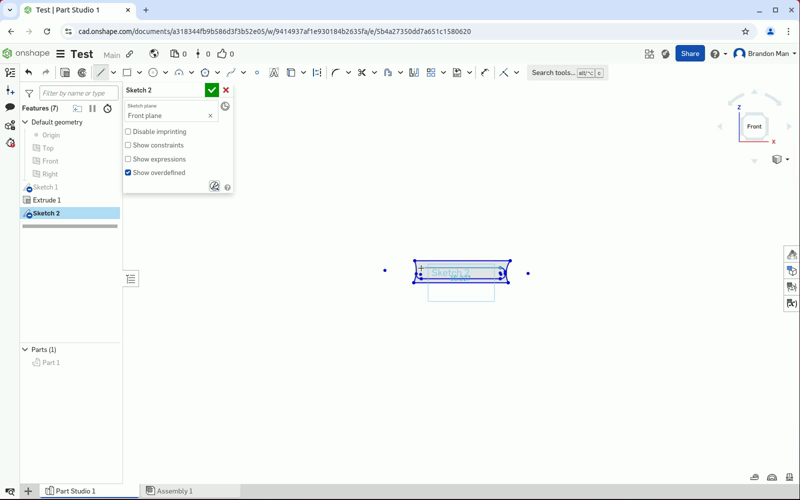
click(421, 267)
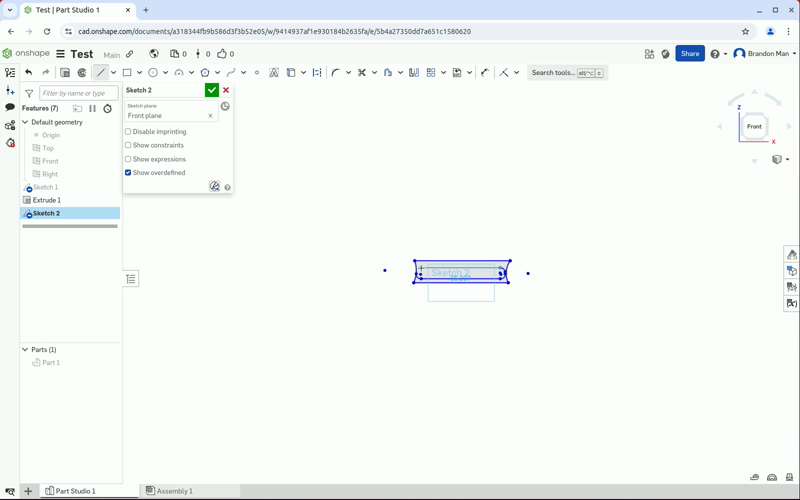
key_up(shift)
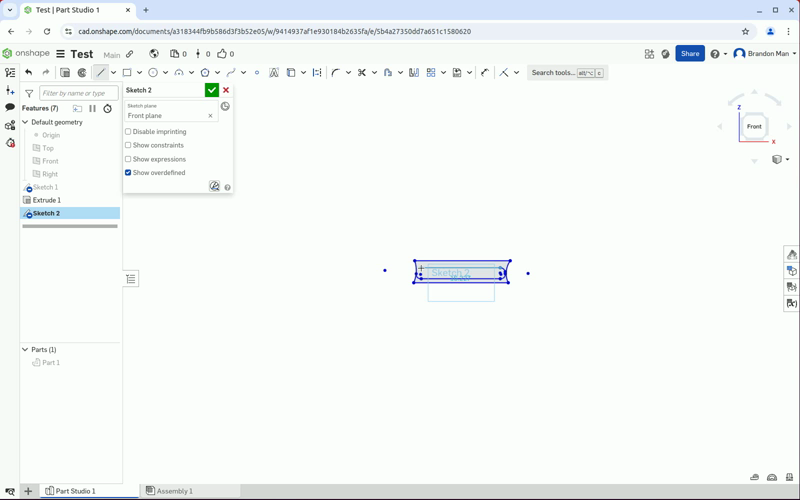
key(esc)
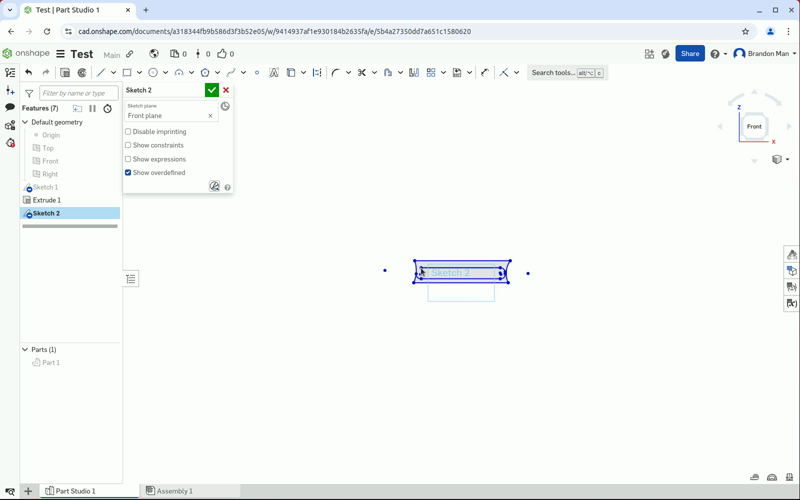
key(a)
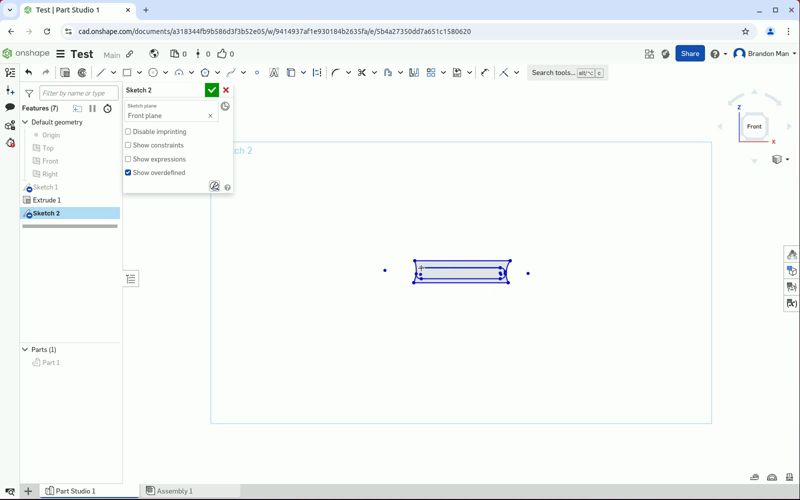
mouse_move(421, 267)
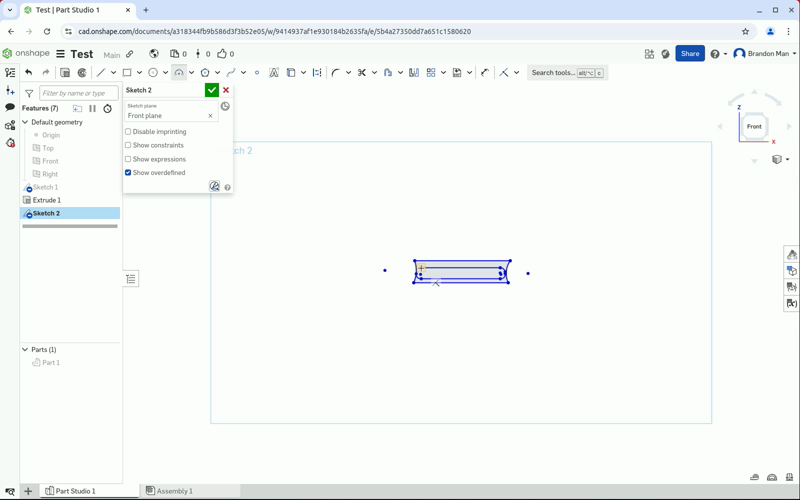
click(421, 267)
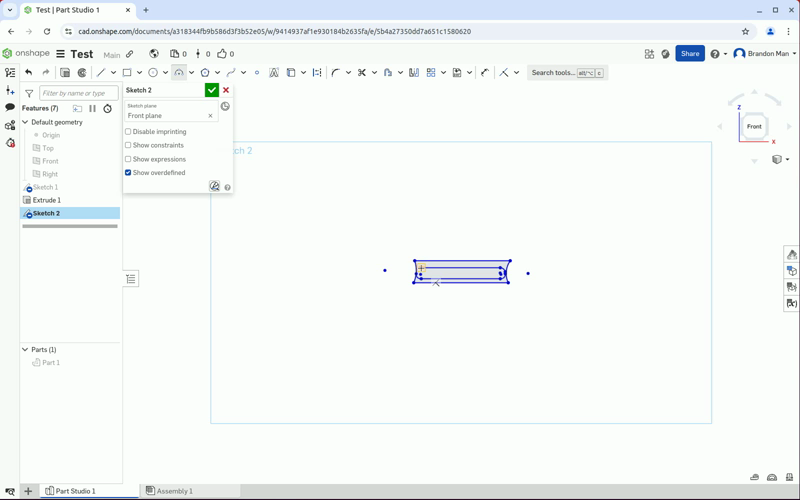
key_down(shift)
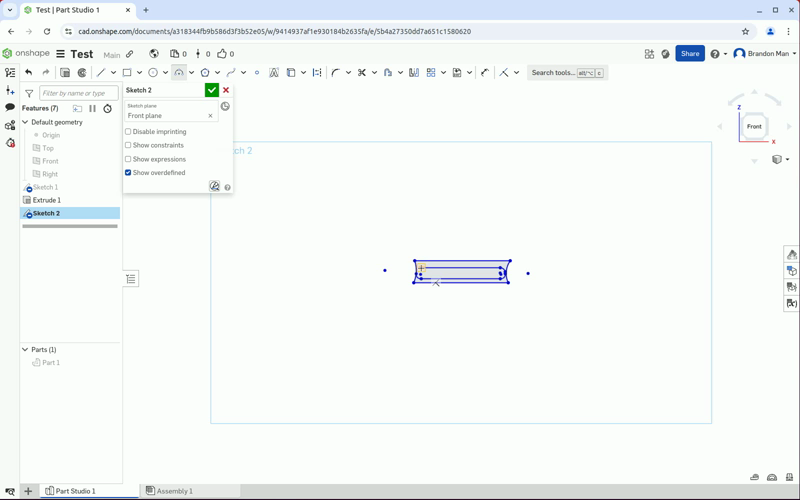
mouse_move(416, 271)
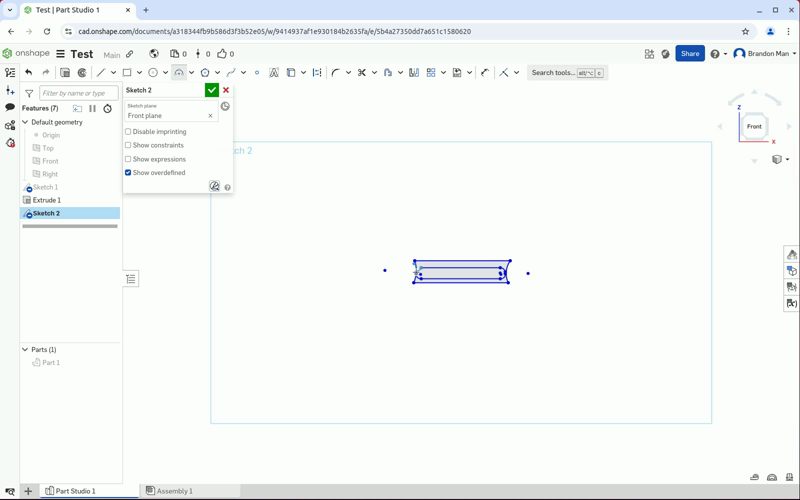
scroll(6)
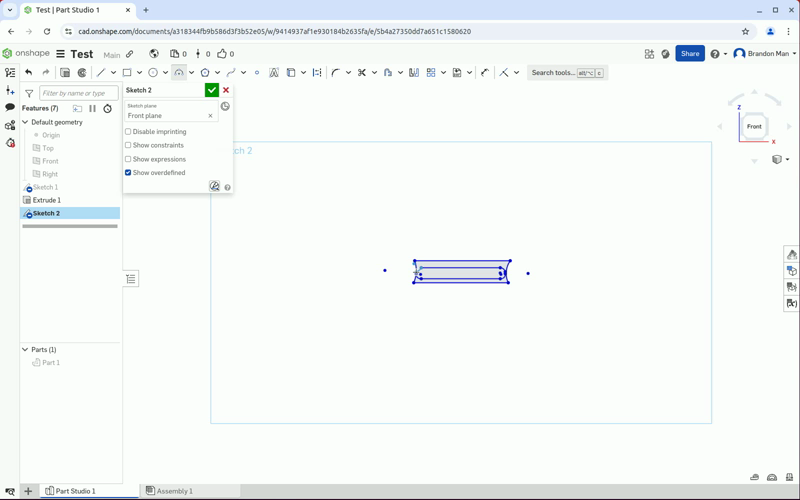
scroll(6)
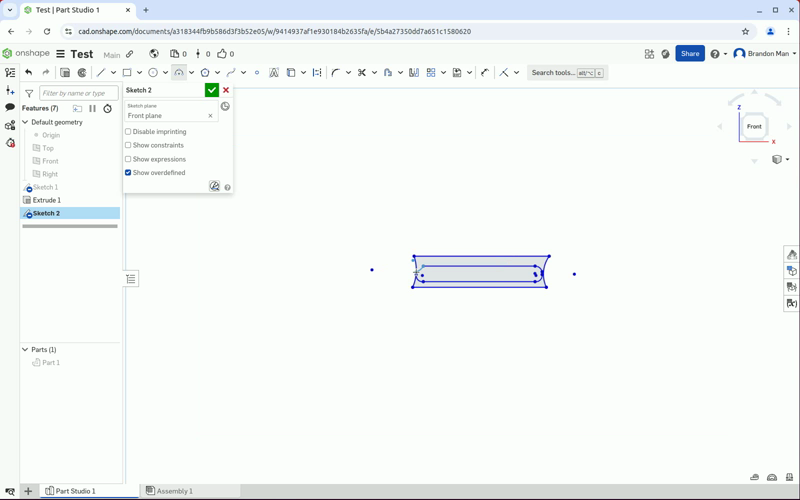
scroll(6)
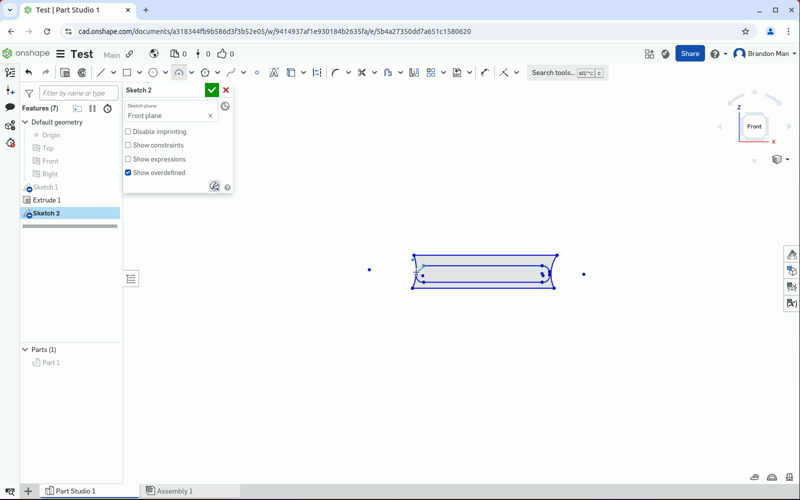
scroll(6)
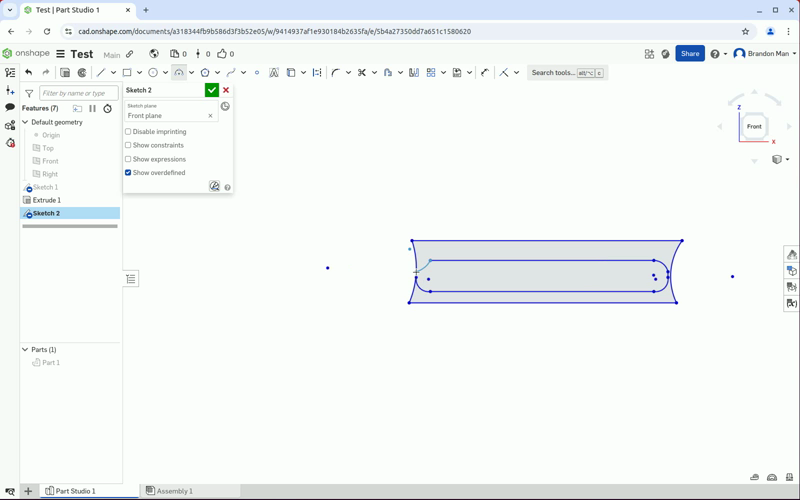
scroll(6)
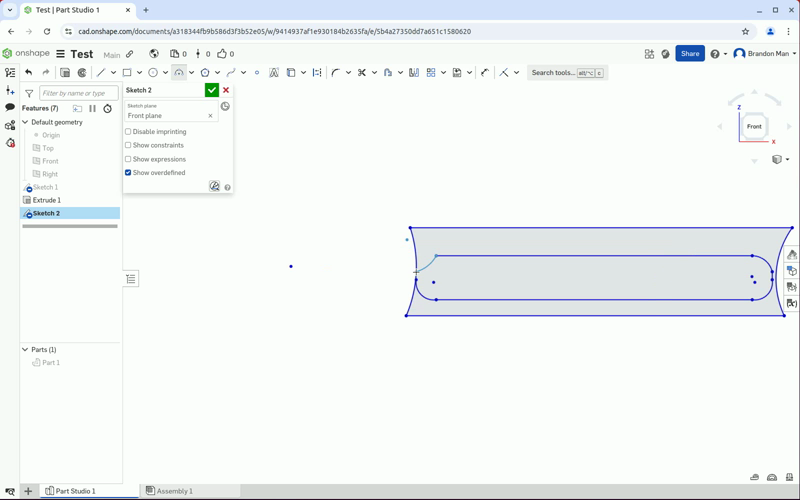
scroll(6)
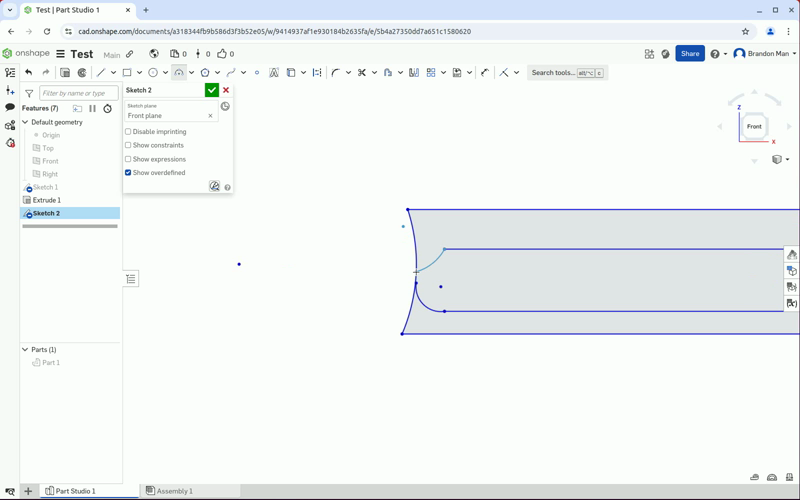
scroll(6)
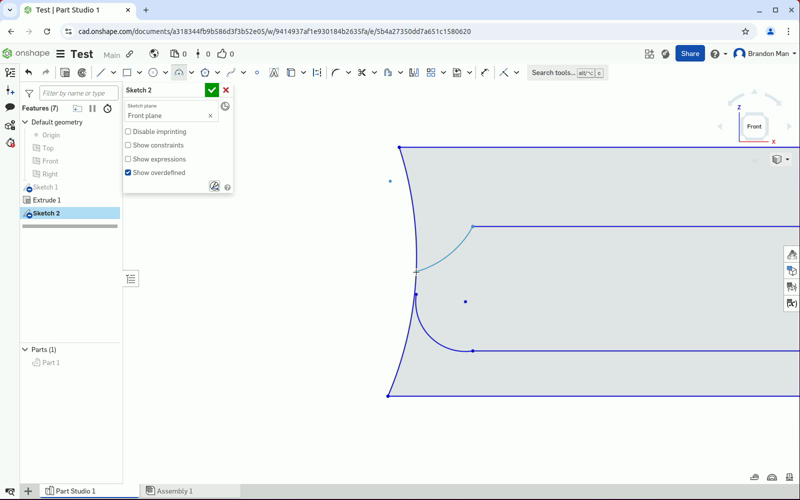
click(416, 271)
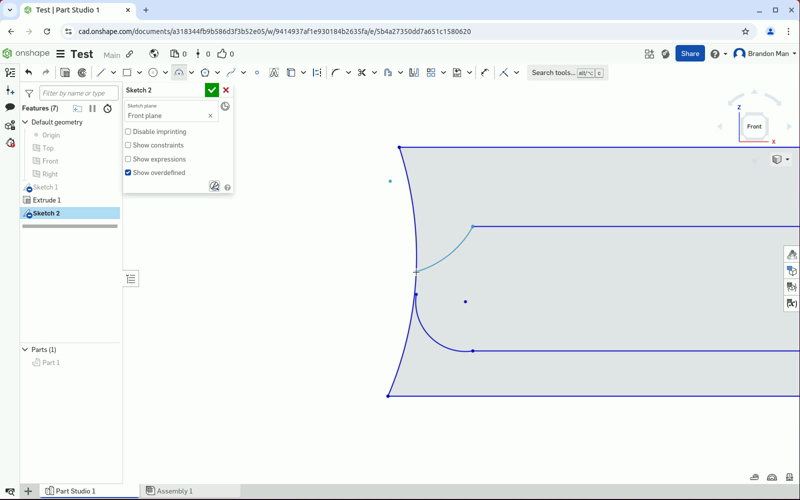
scroll(-6)
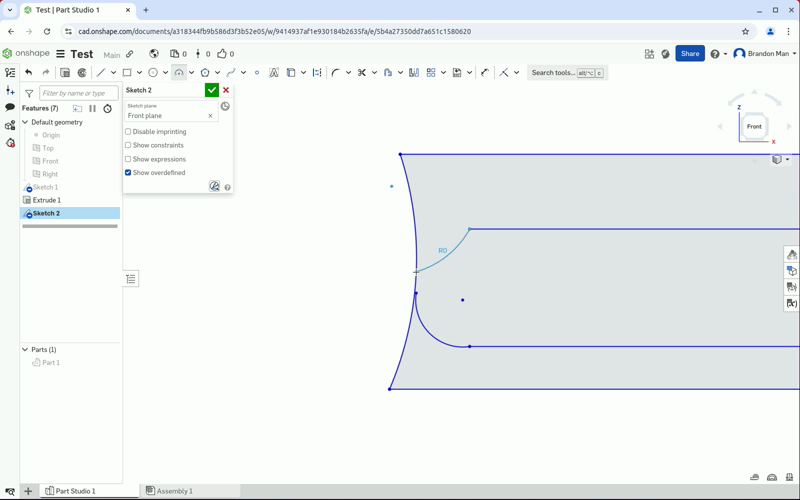
scroll(-6)
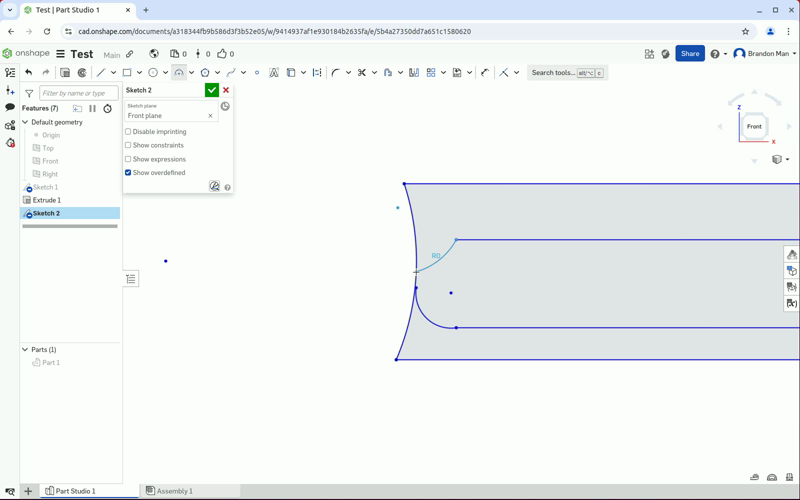
scroll(-6)
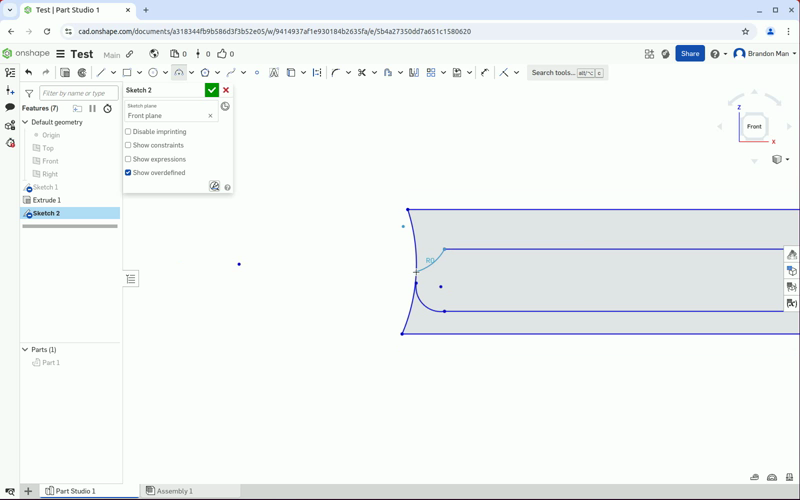
scroll(-6)
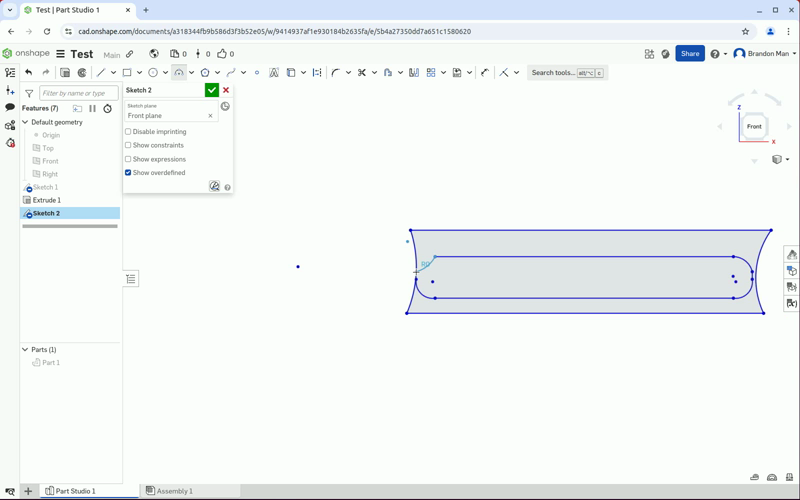
scroll(-6)
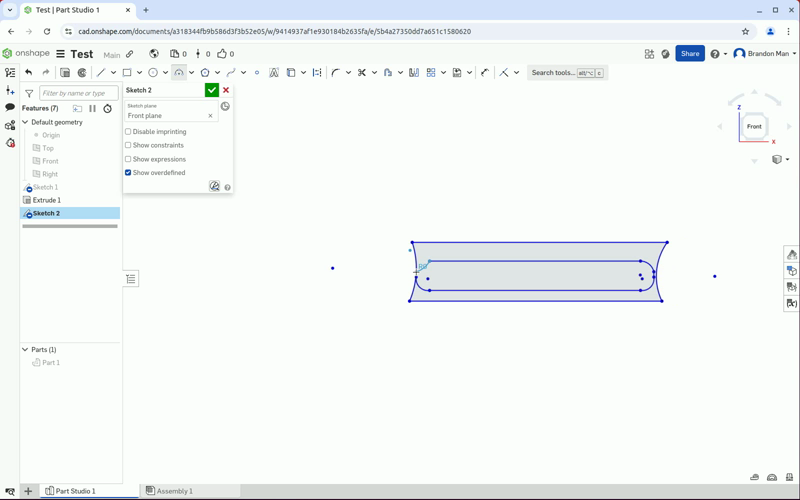
scroll(-6)
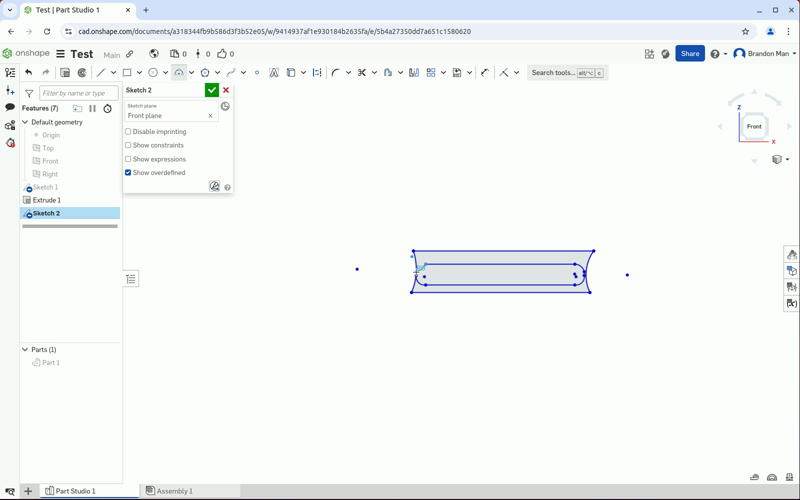
scroll(-6)
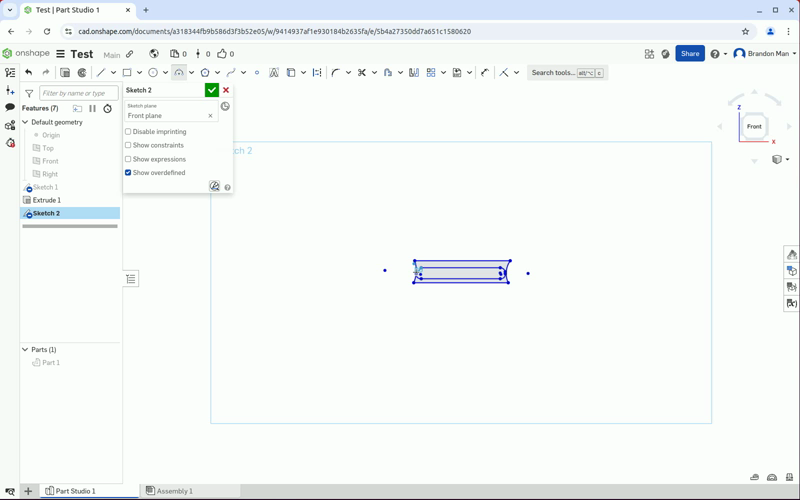
mouse_move(417, 268)
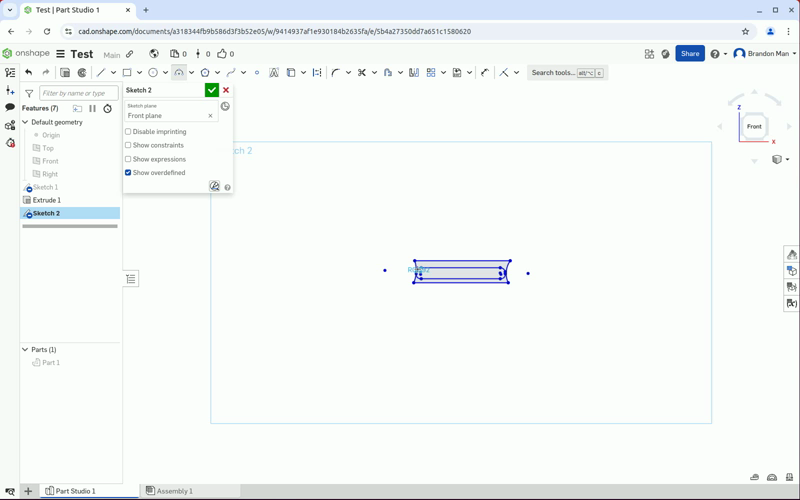
scroll(6)
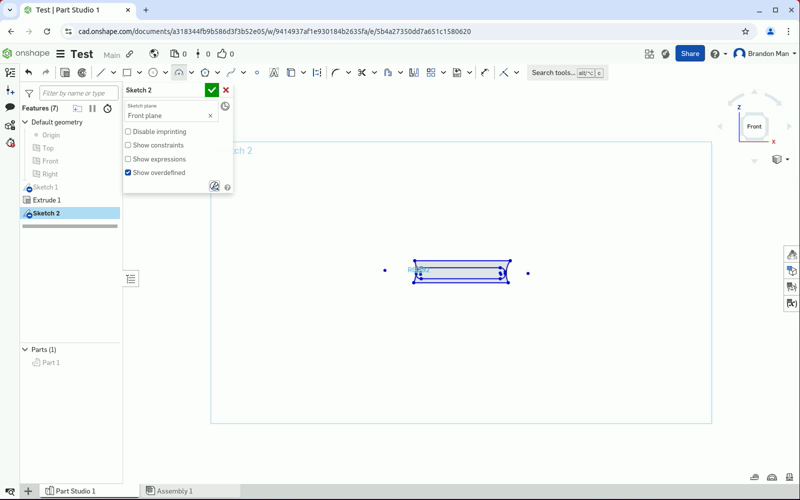
scroll(6)
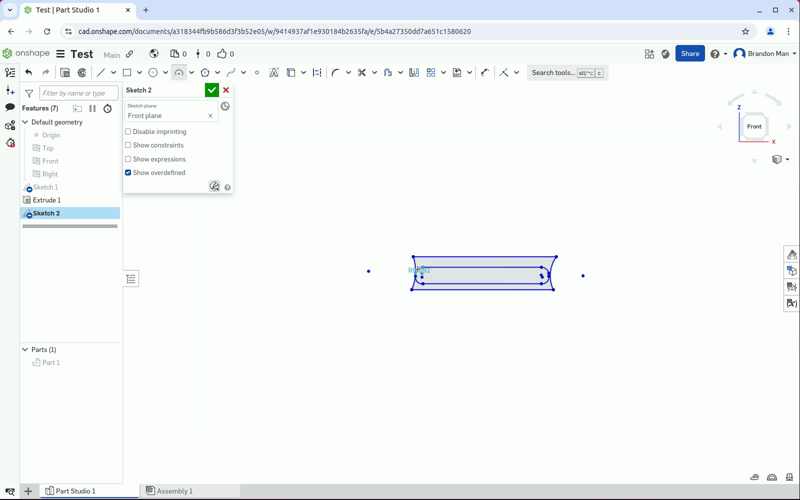
scroll(6)
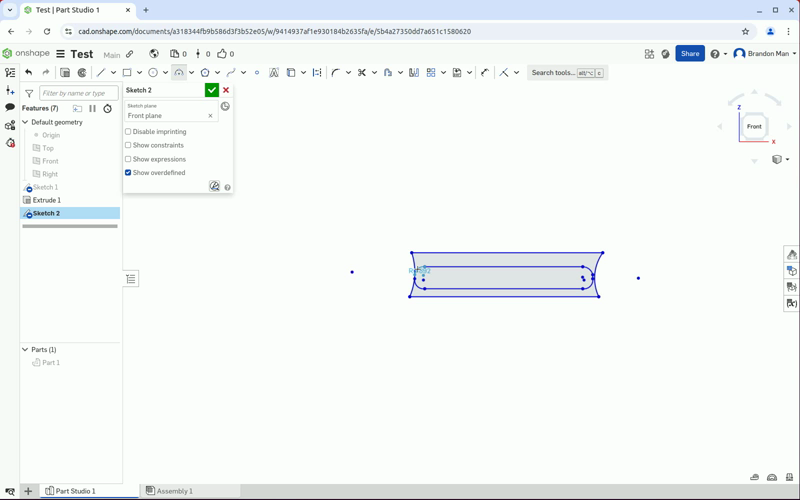
scroll(6)
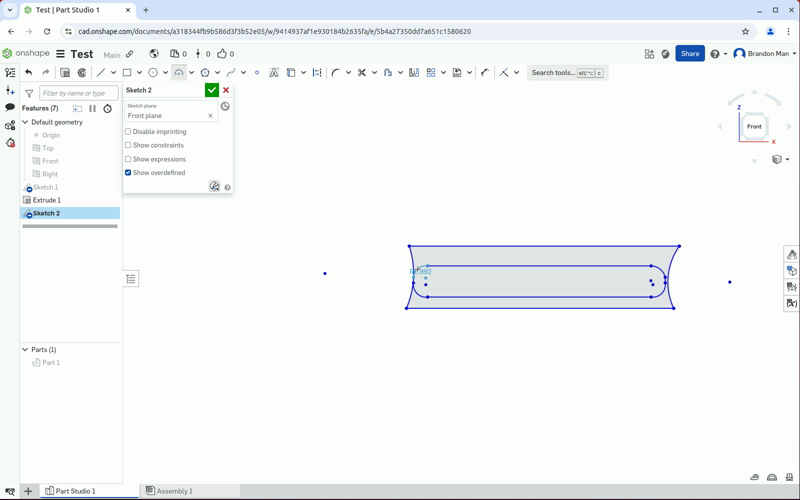
scroll(6)
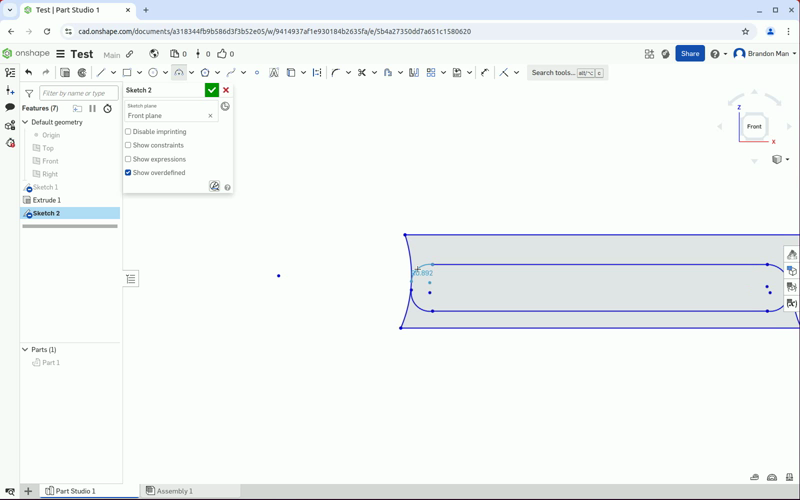
scroll(6)
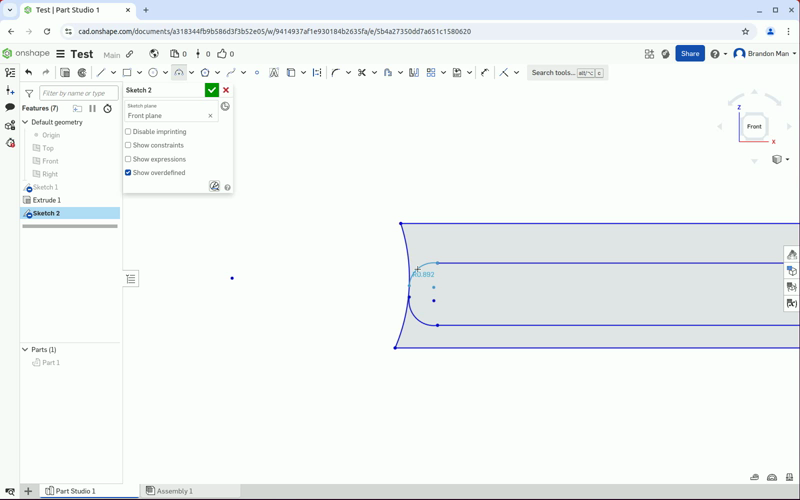
scroll(6)
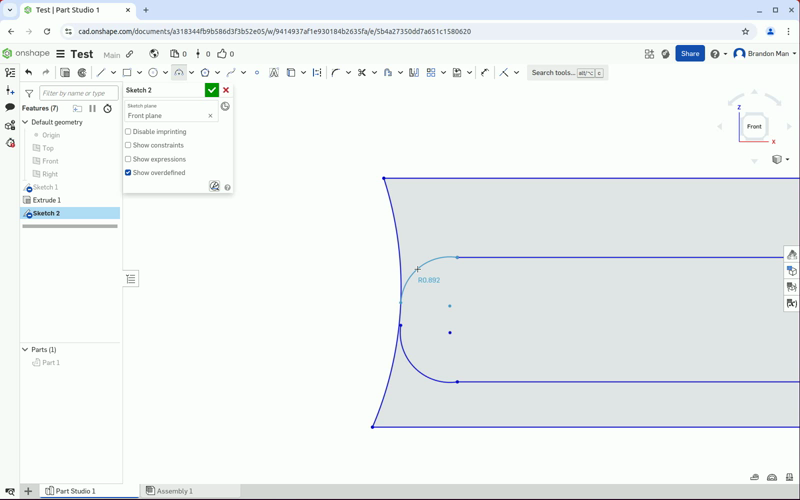
click(417, 268)
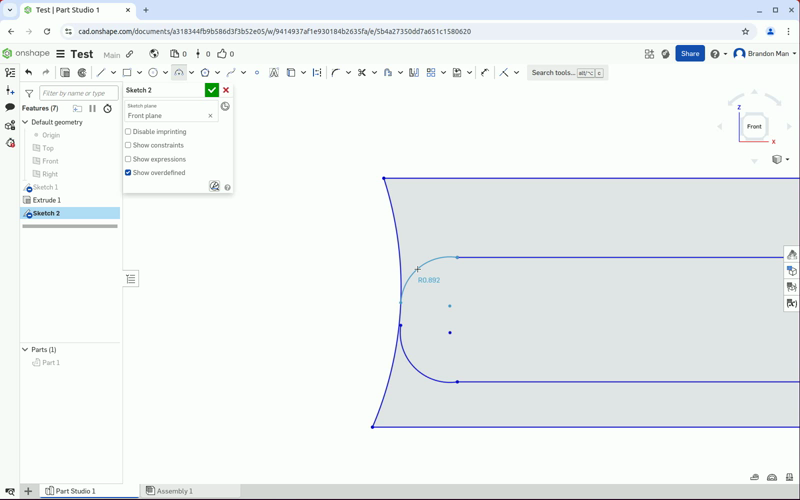
scroll(-6)
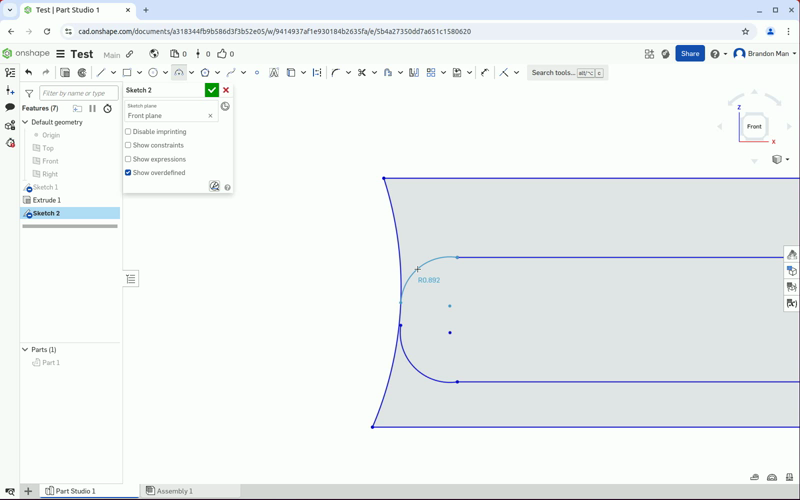
scroll(-6)
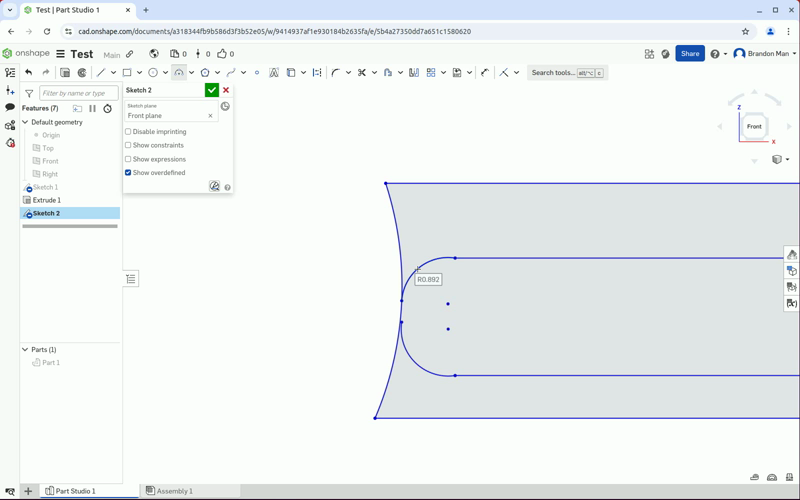
scroll(-6)
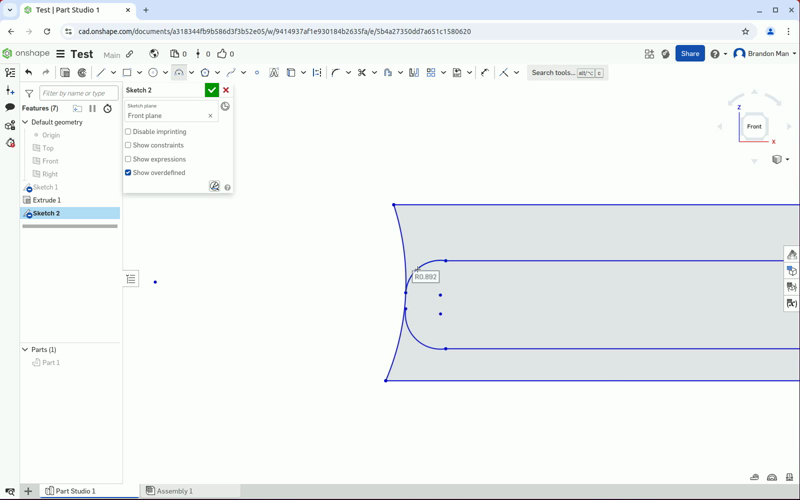
scroll(-6)
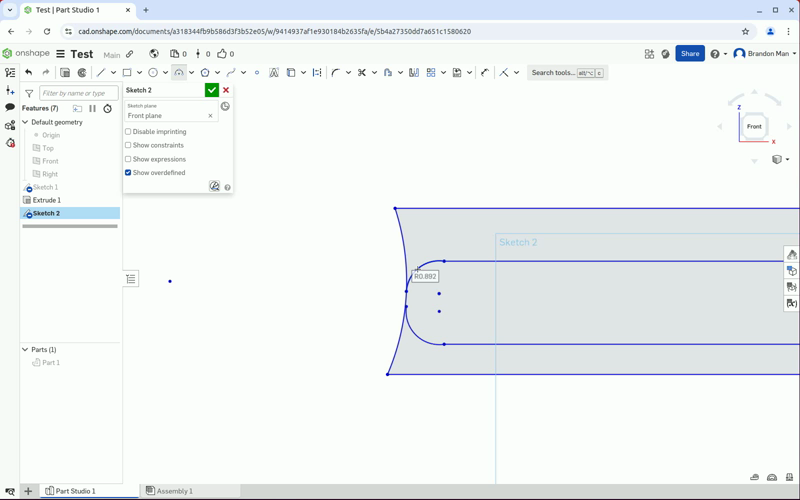
scroll(-6)
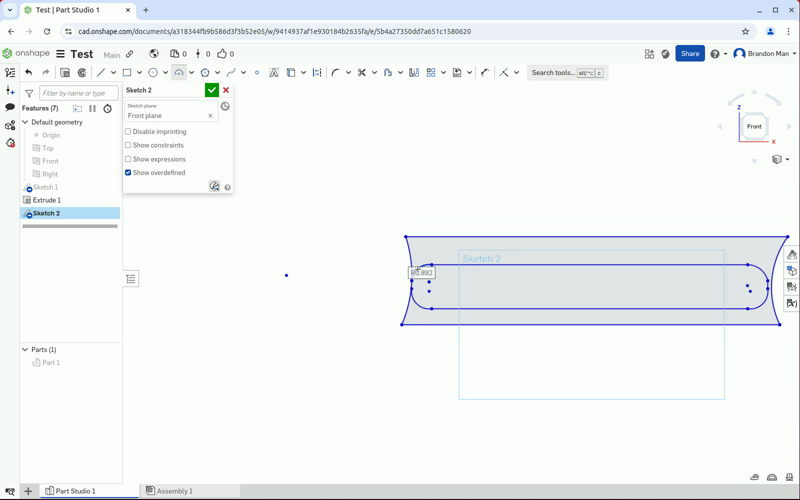
scroll(-6)
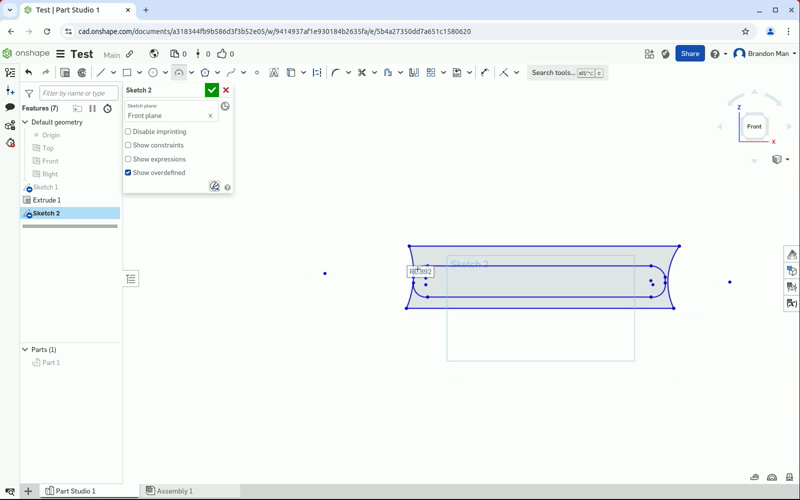
scroll(-6)
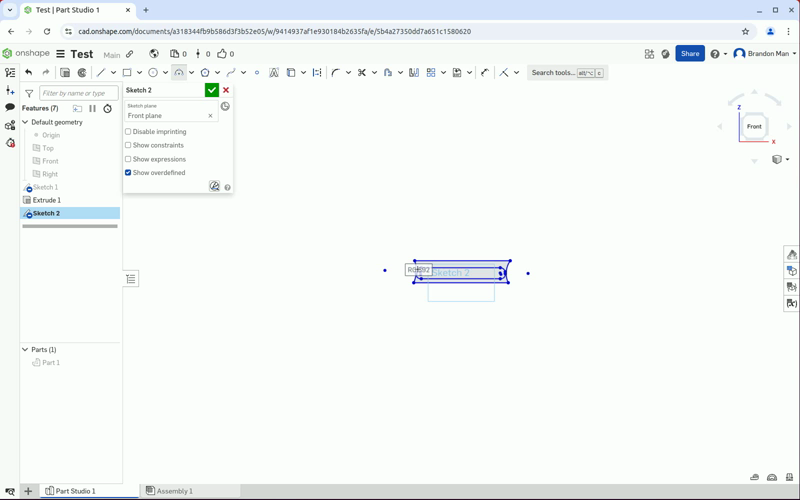
key_up(shift)
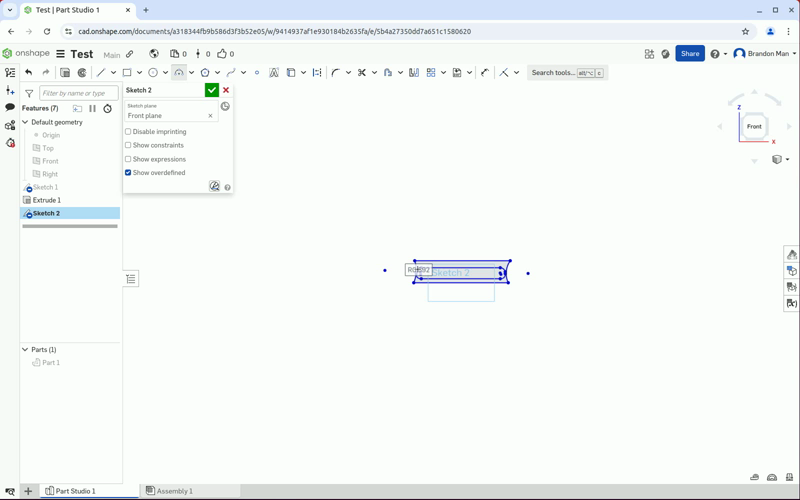
key(esc)
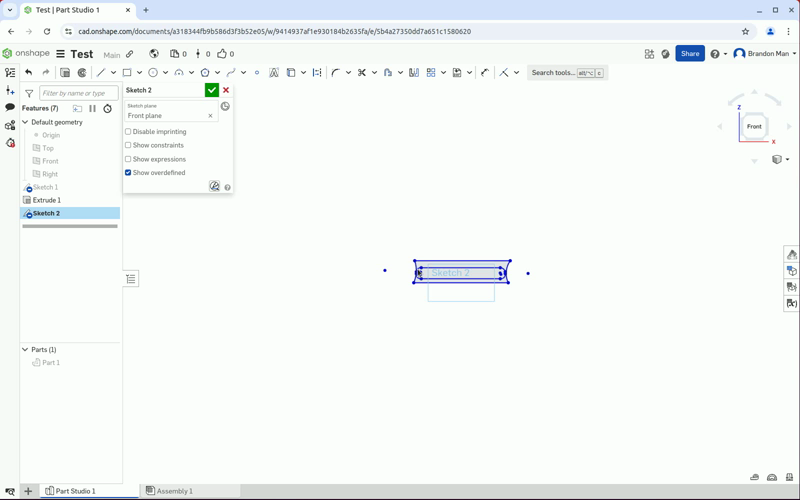
key(l)
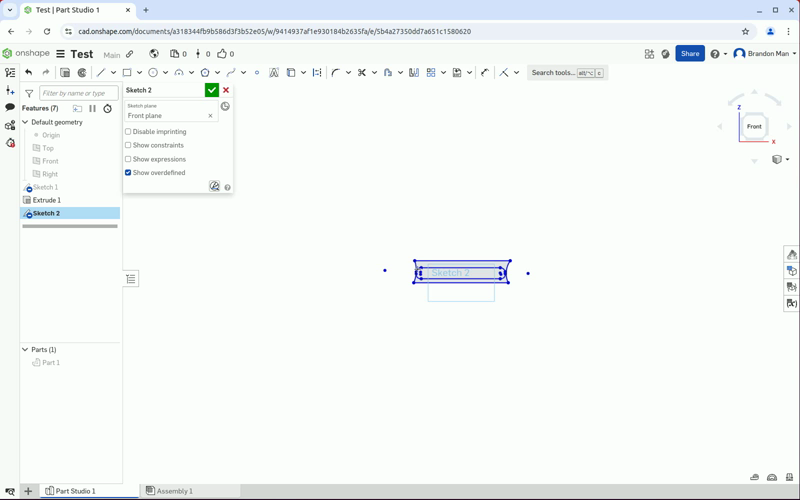
mouse_move(416, 271)
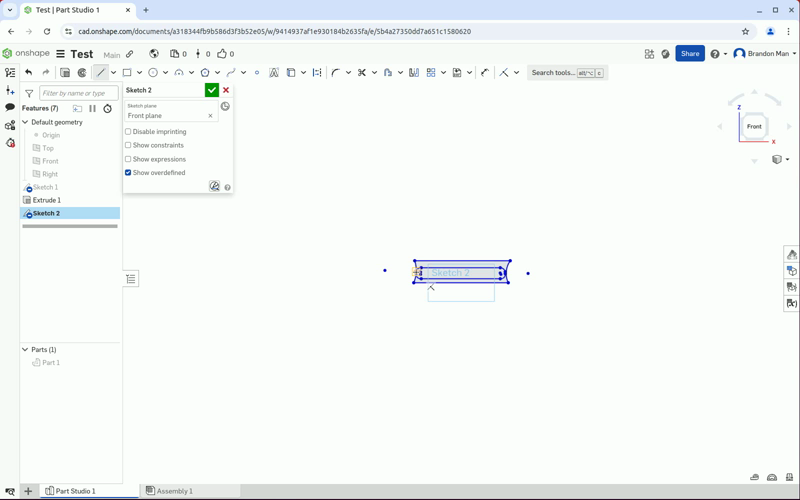
scroll(6)
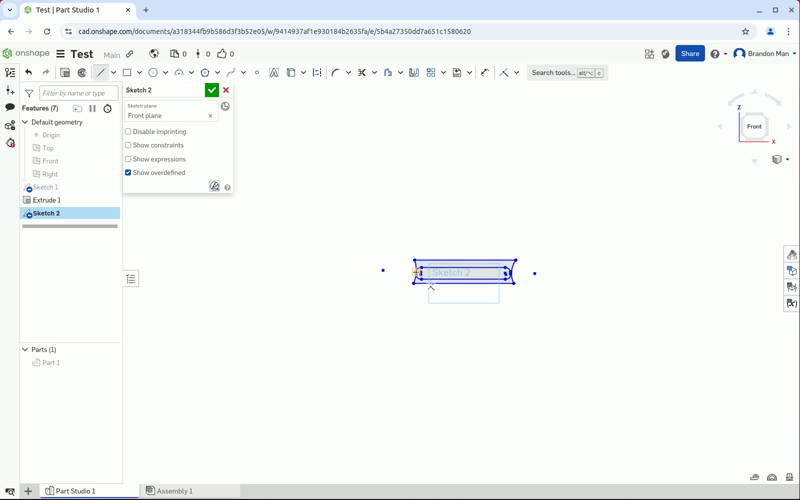
scroll(6)
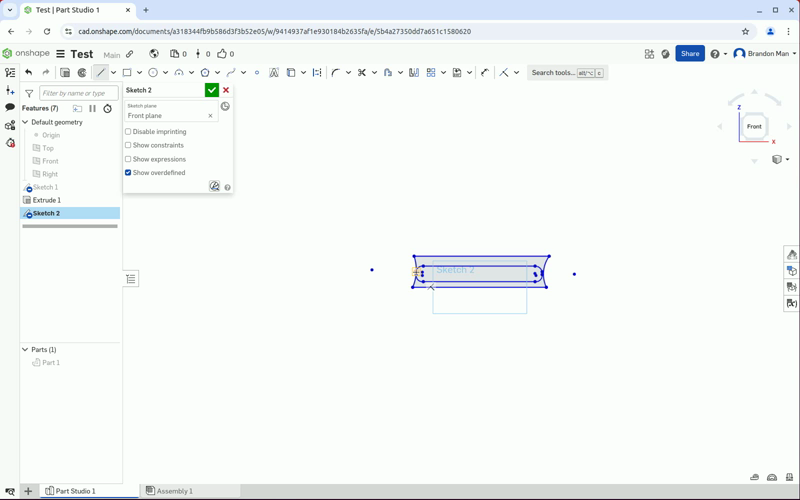
scroll(6)
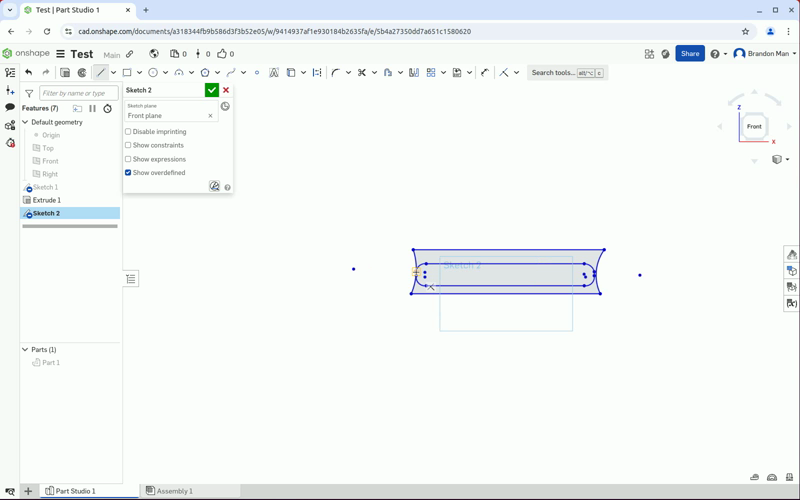
scroll(6)
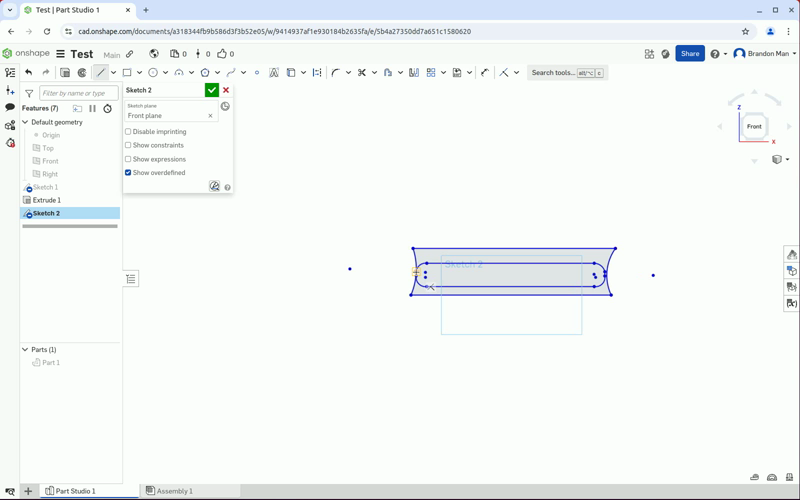
scroll(6)
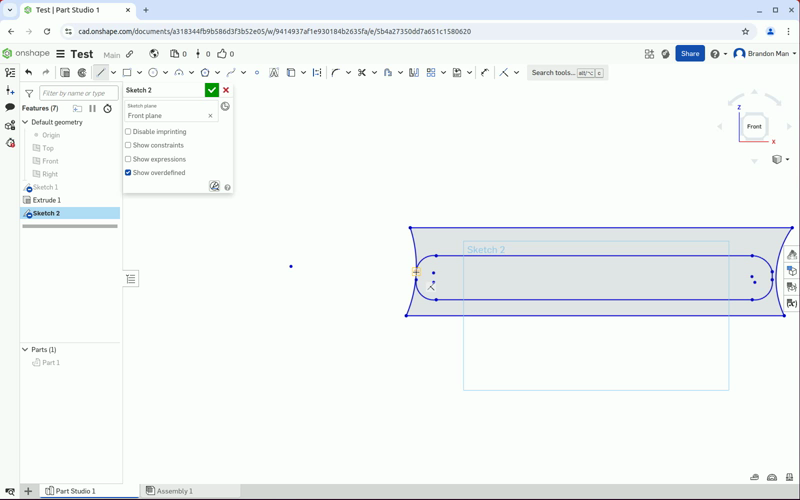
scroll(6)
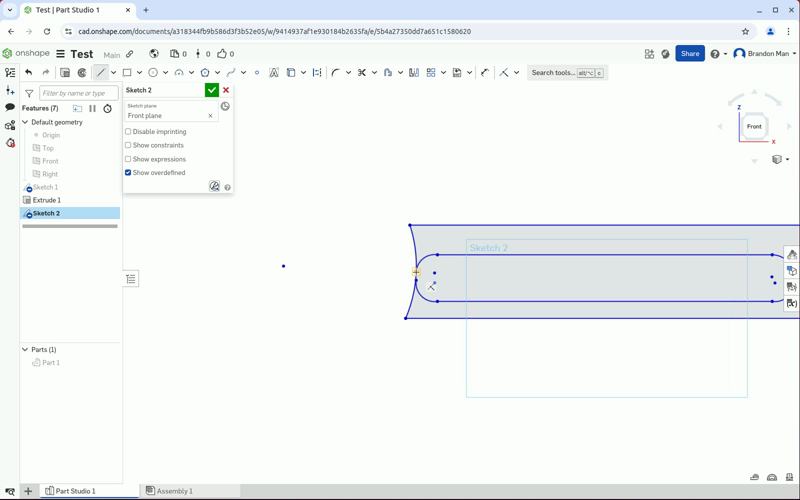
scroll(6)
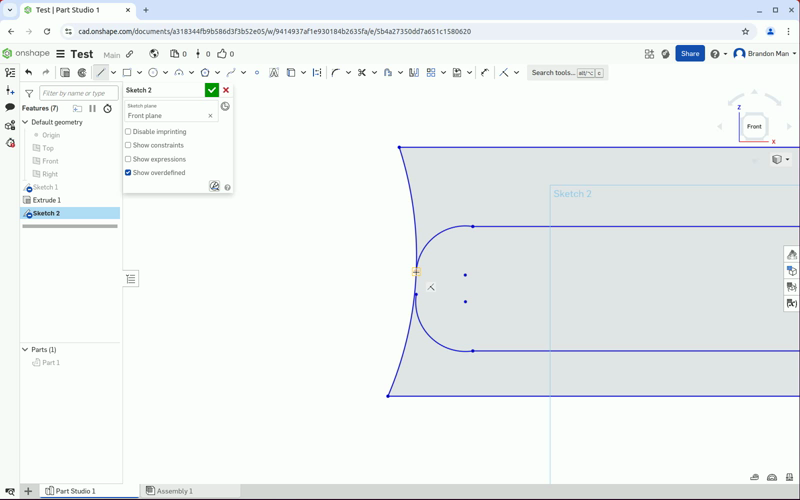
click(416, 271)
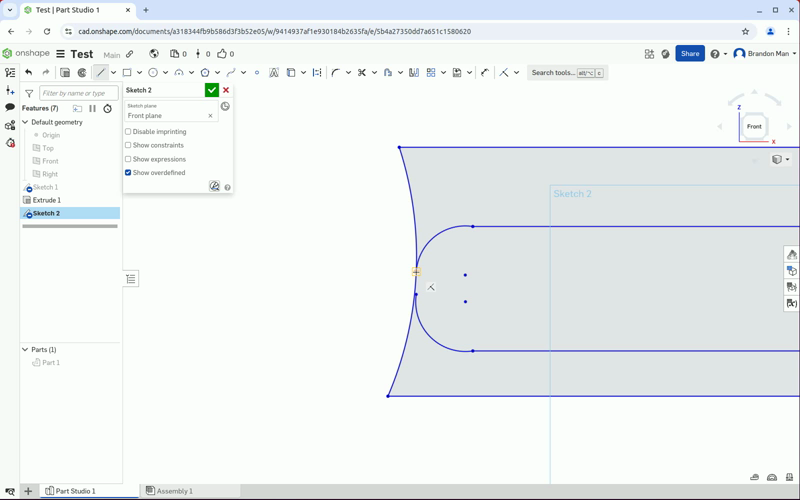
scroll(-6)
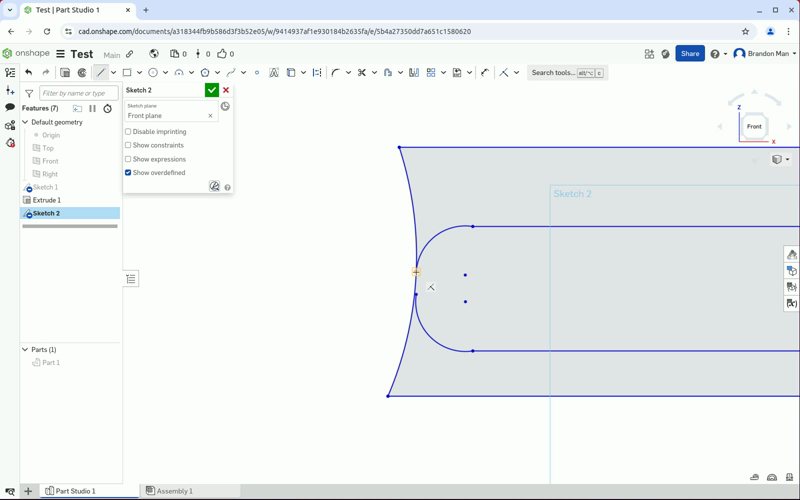
scroll(-6)
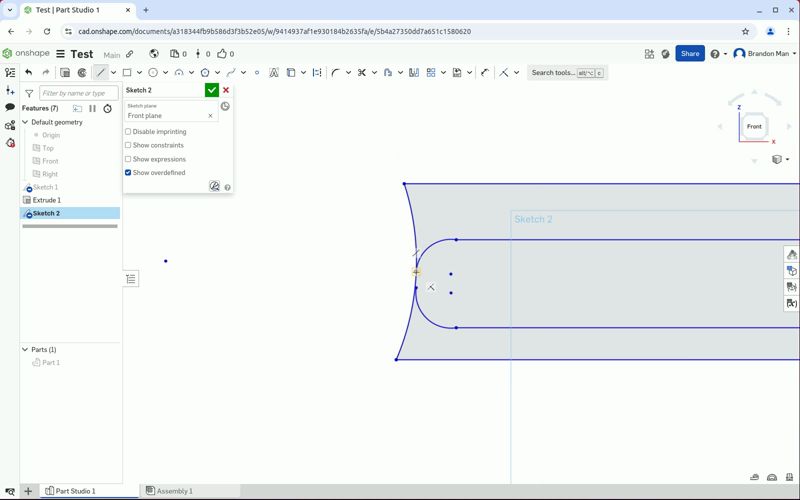
scroll(-6)
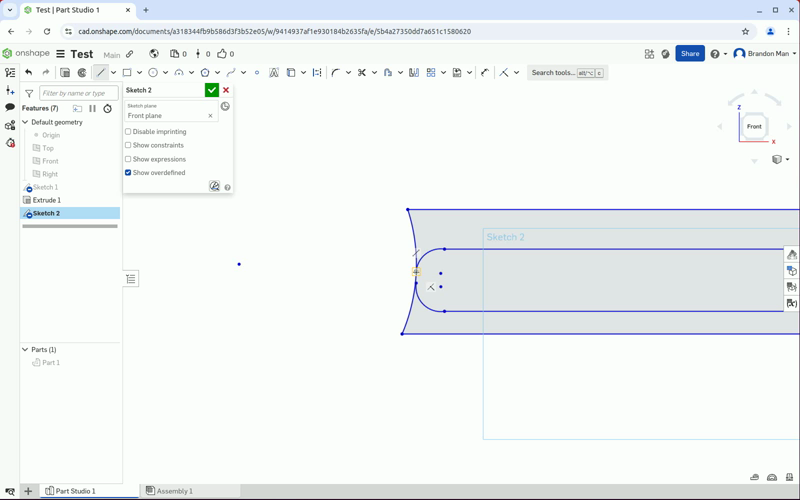
scroll(-6)
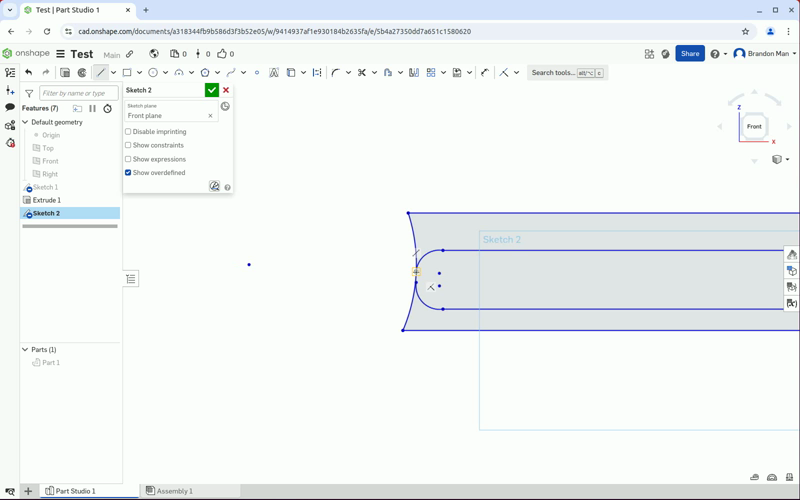
scroll(-6)
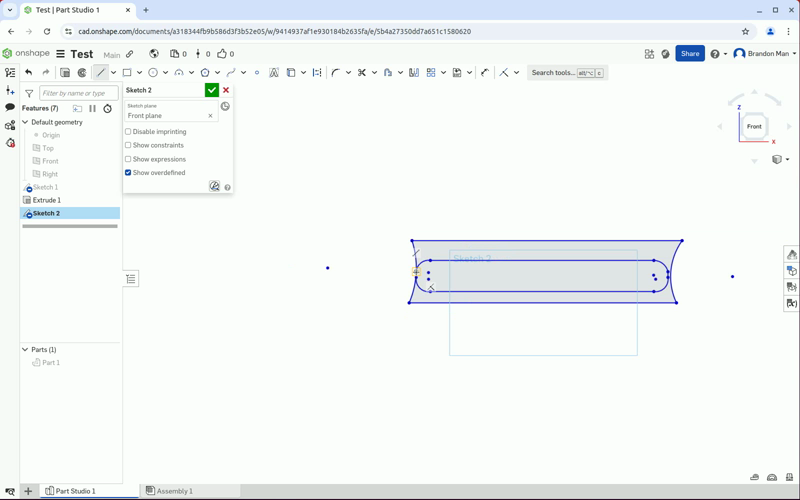
scroll(-6)
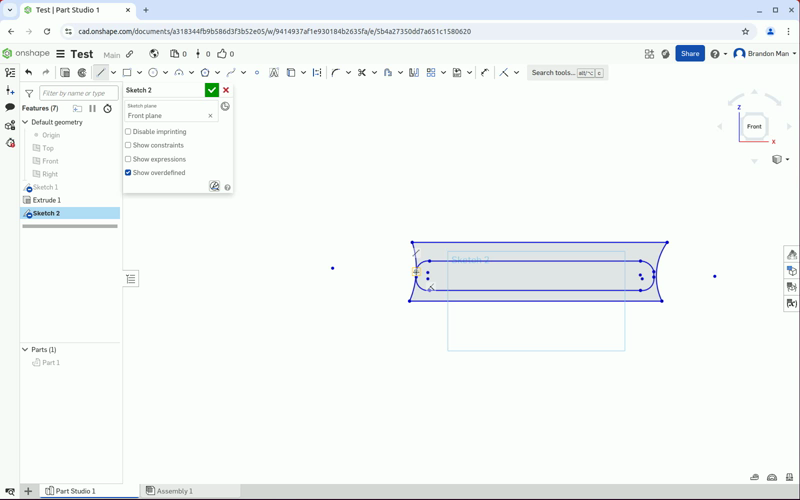
scroll(-6)
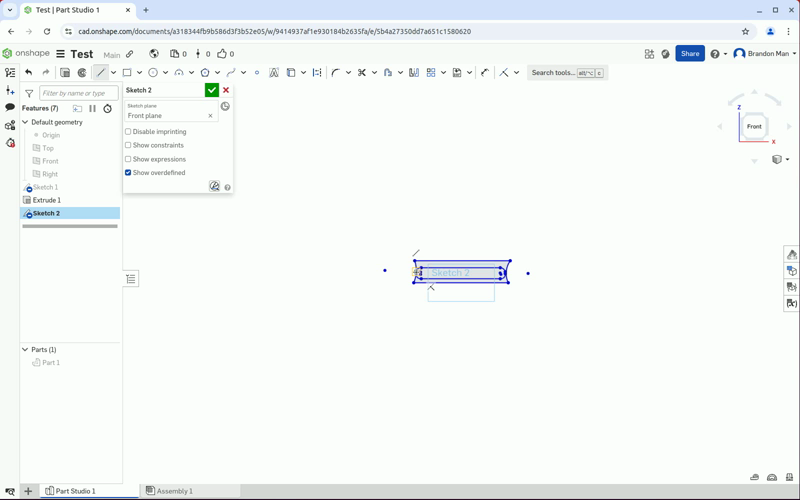
mouse_move(446, 271)
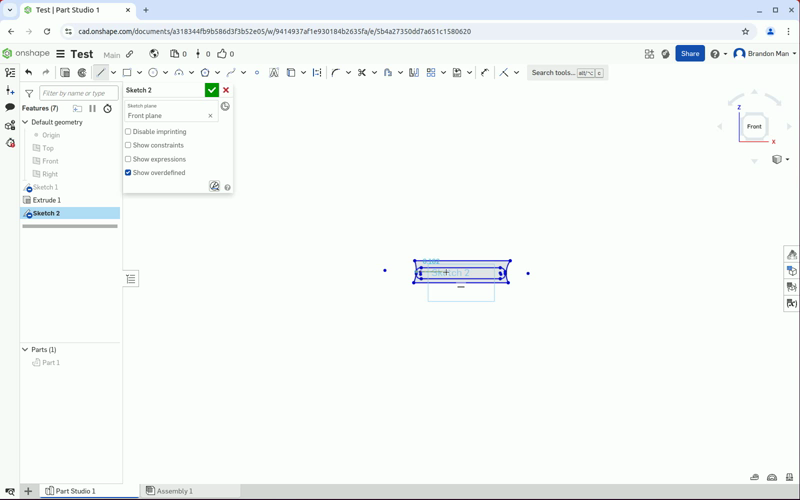
key_down(shift)
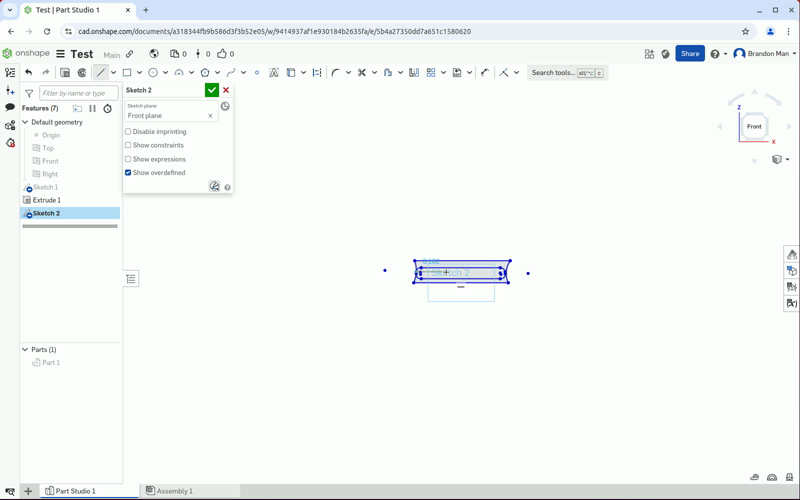
mouse_move(416, 273)
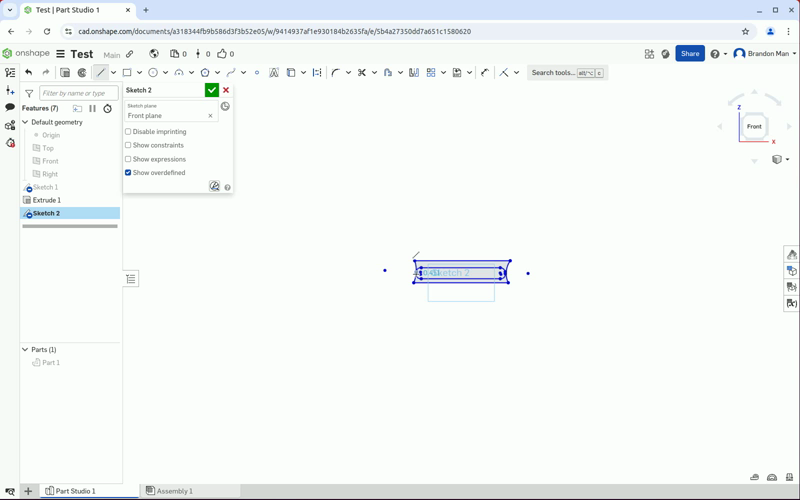
scroll(6)
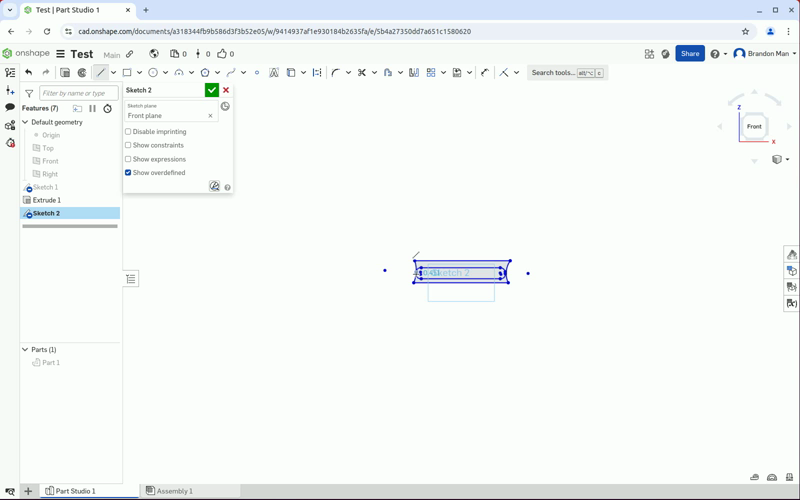
scroll(6)
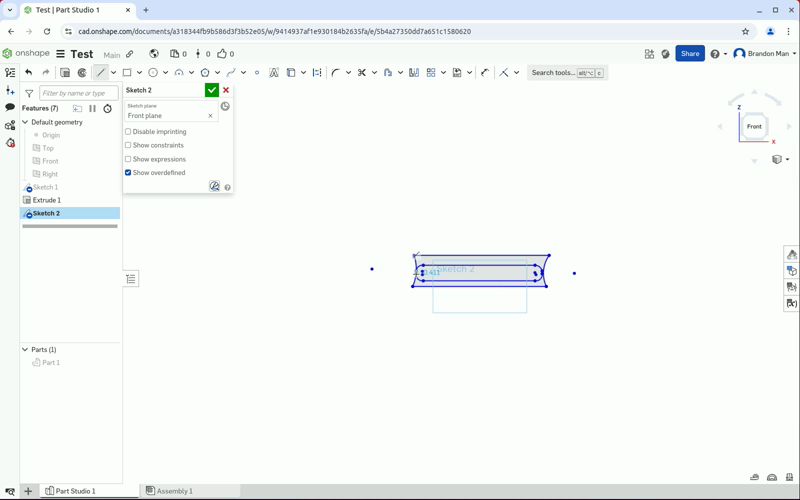
scroll(6)
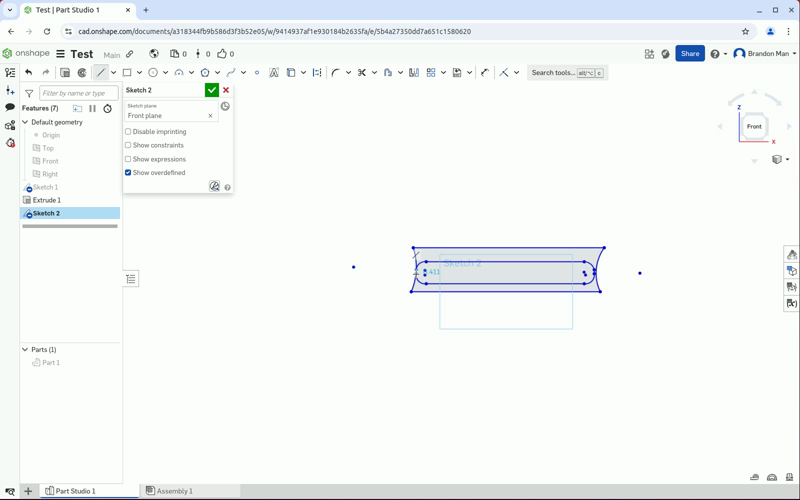
scroll(6)
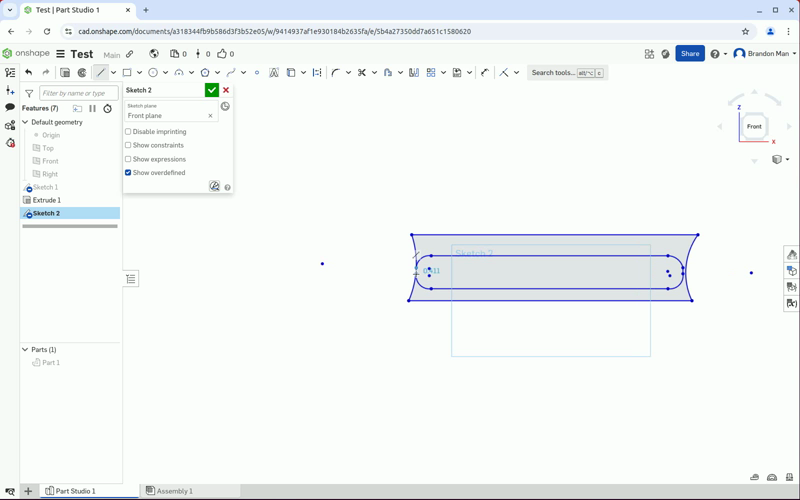
scroll(6)
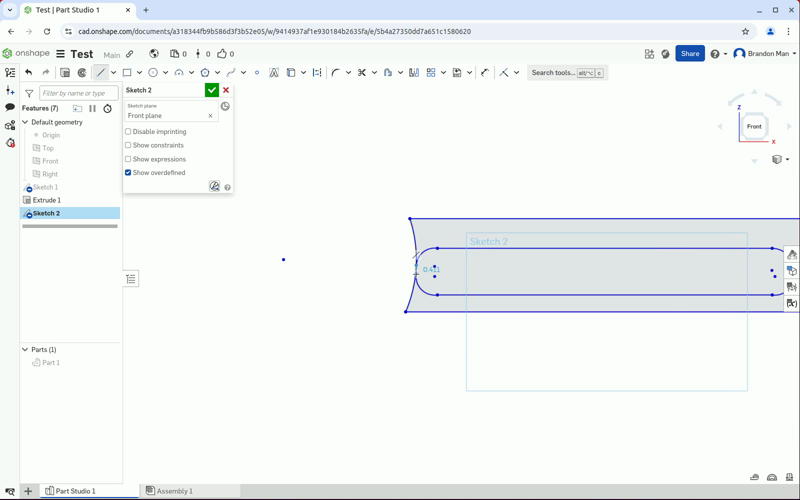
scroll(6)
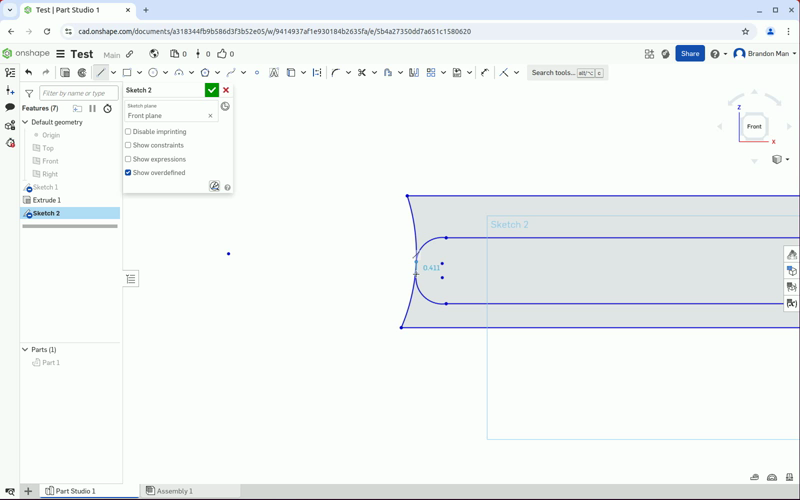
scroll(6)
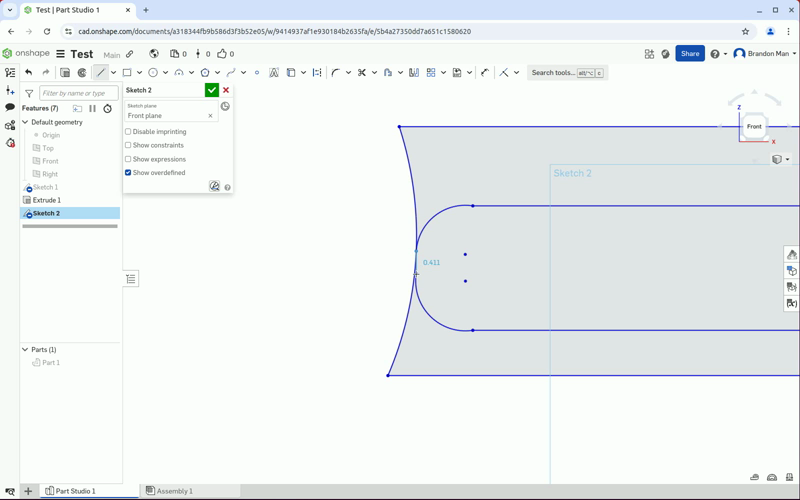
key_up(shift)
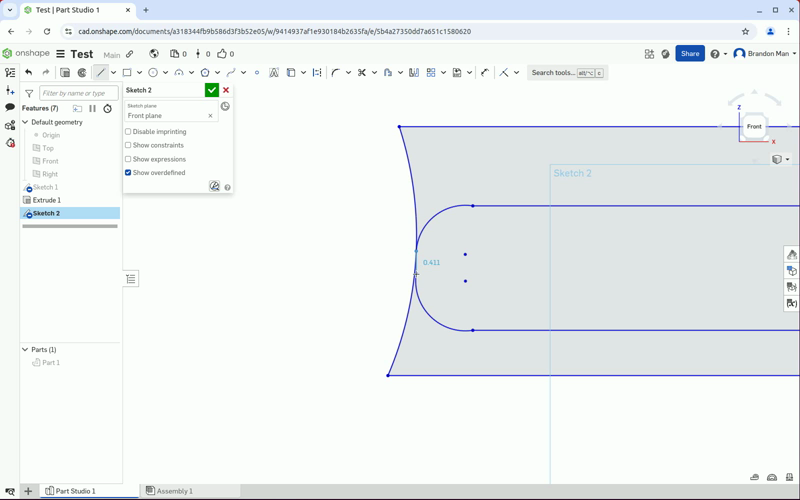
click(416, 273)
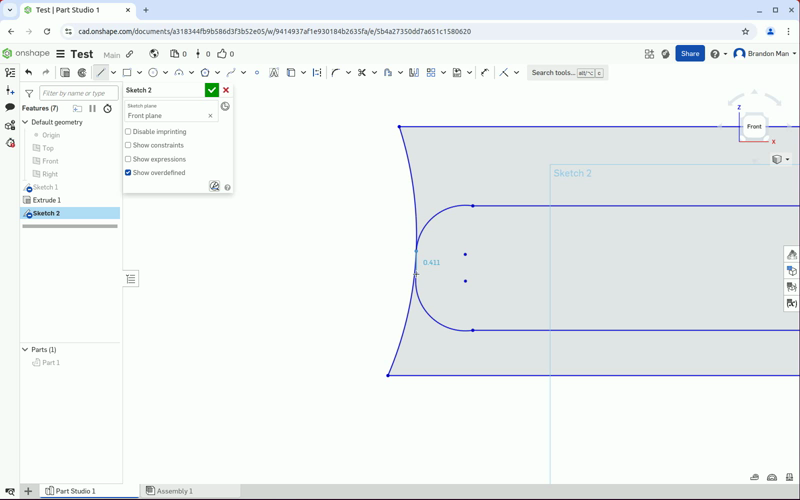
scroll(-6)
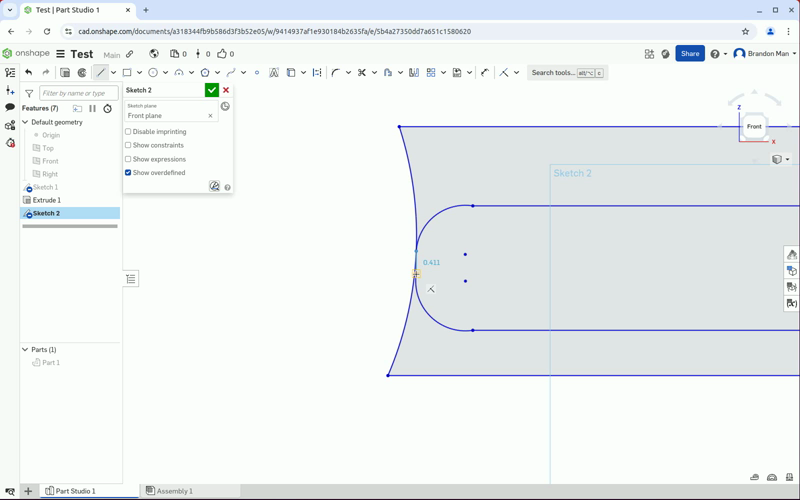
scroll(-6)
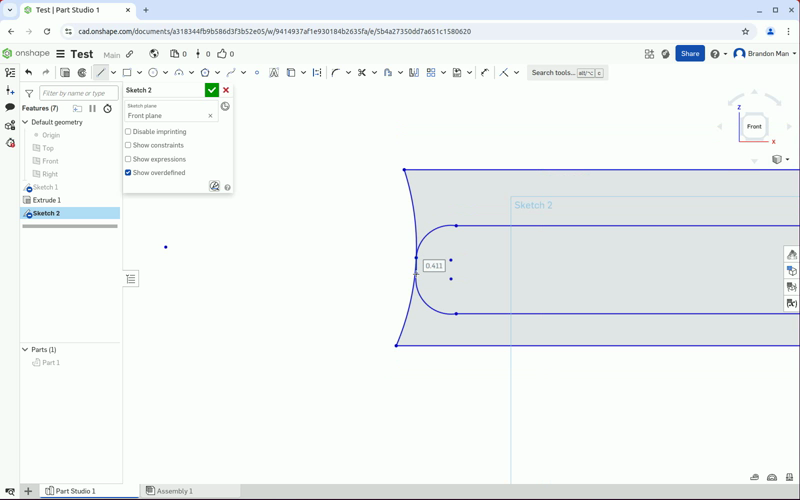
scroll(-6)
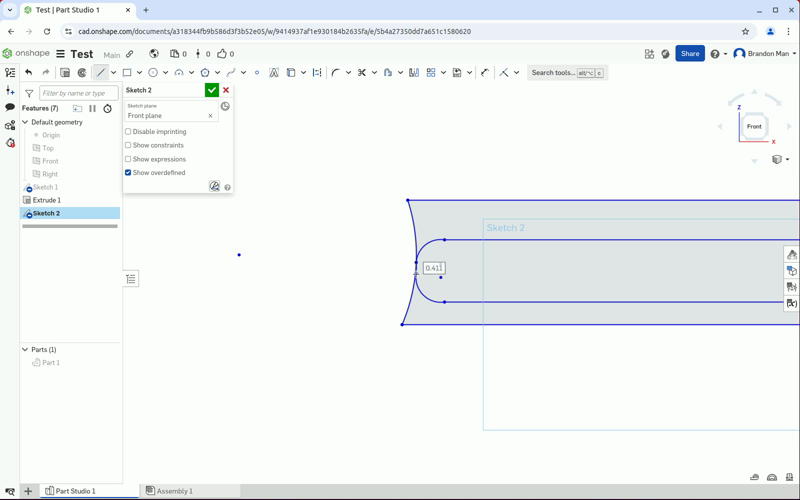
scroll(-6)
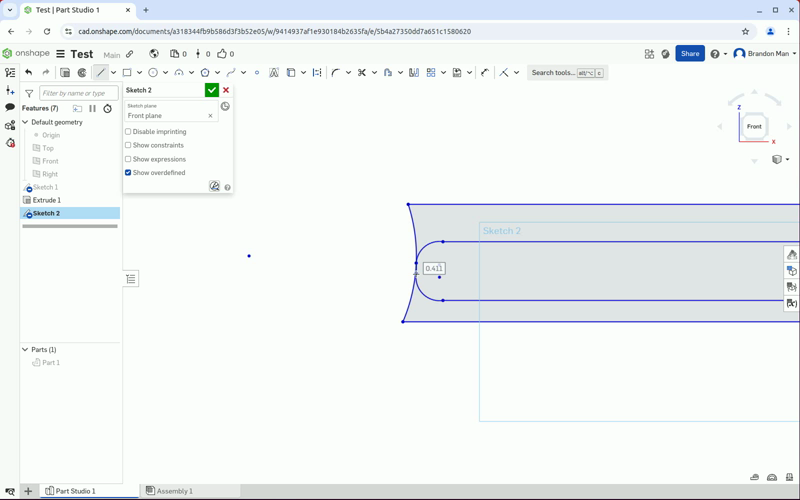
scroll(-6)
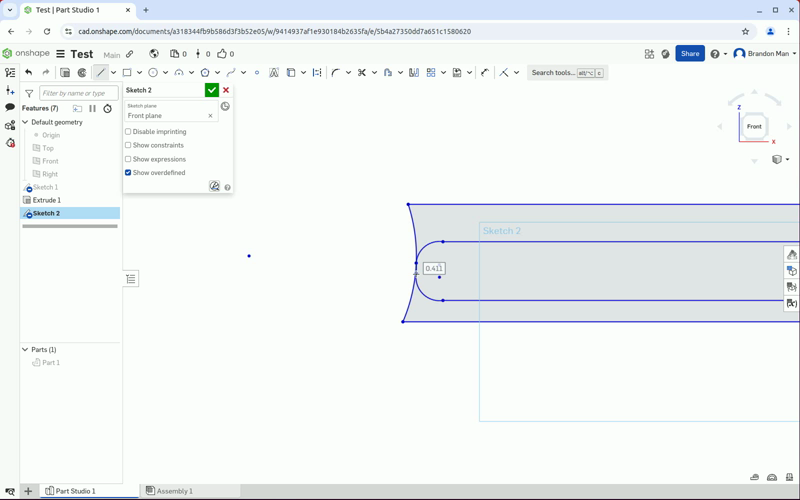
scroll(-6)
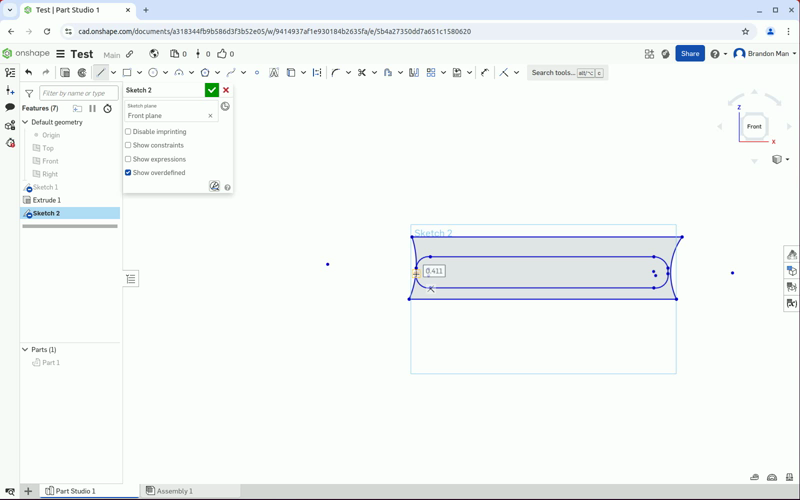
scroll(-6)
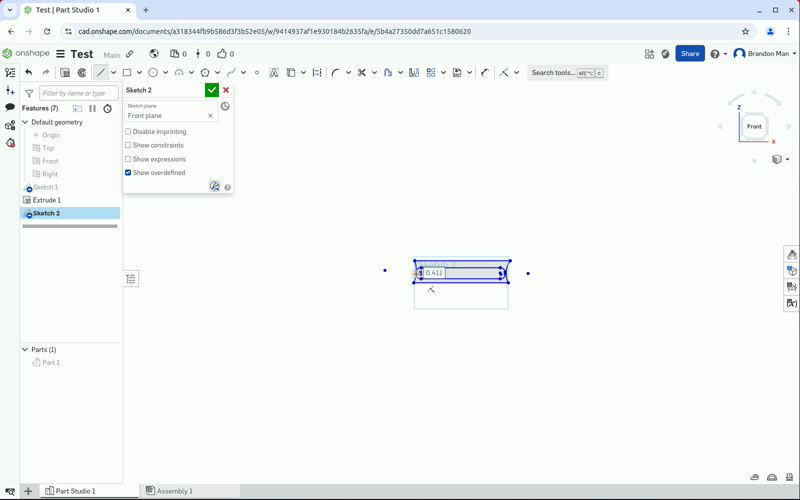
key(esc)
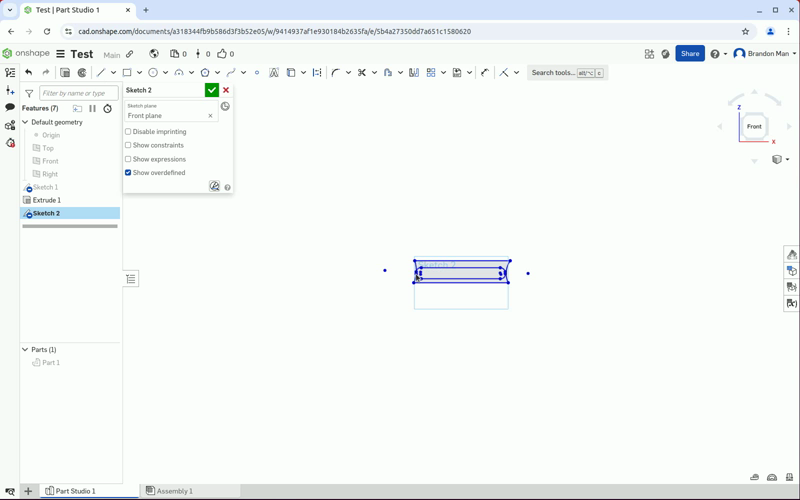
mouse_move(492, 262)
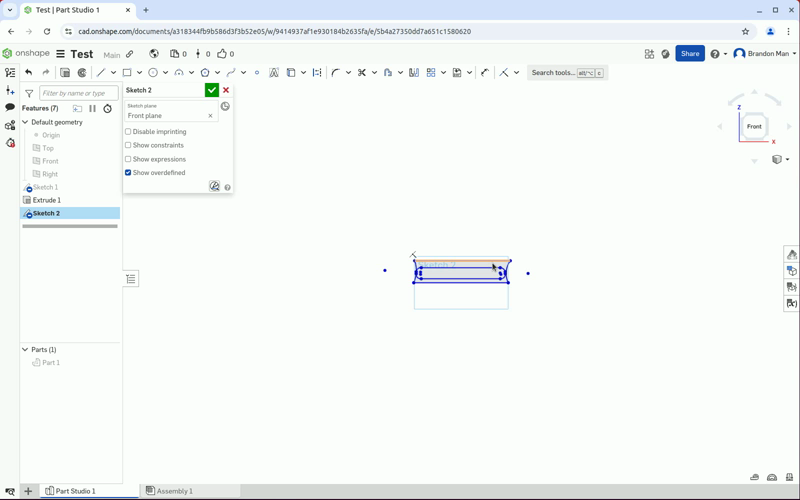
scroll(6)
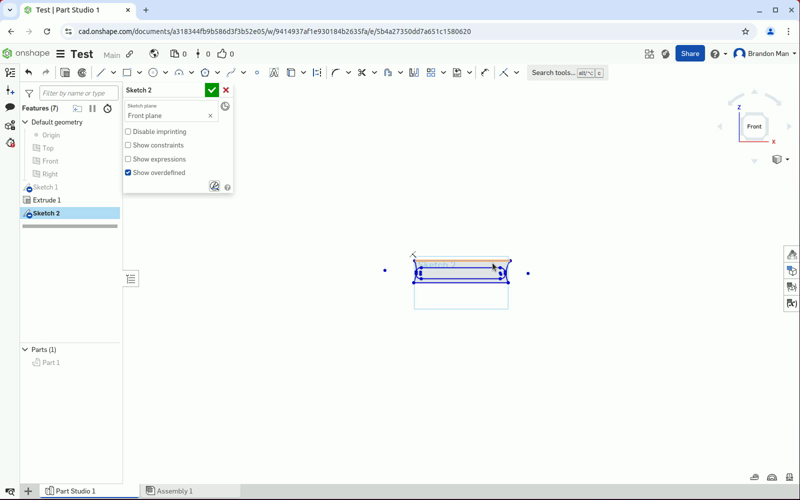
scroll(6)
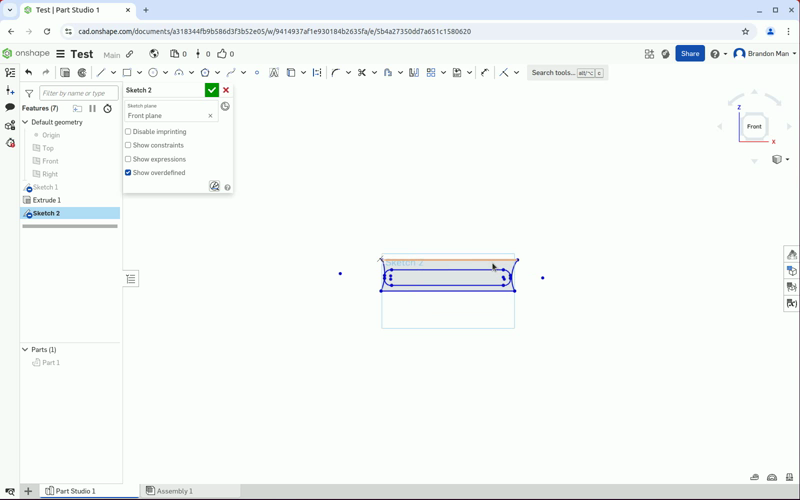
scroll(6)
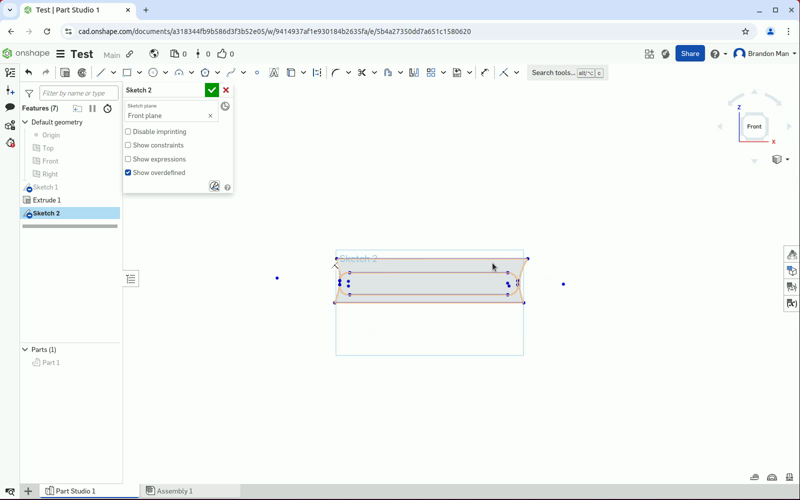
scroll(6)
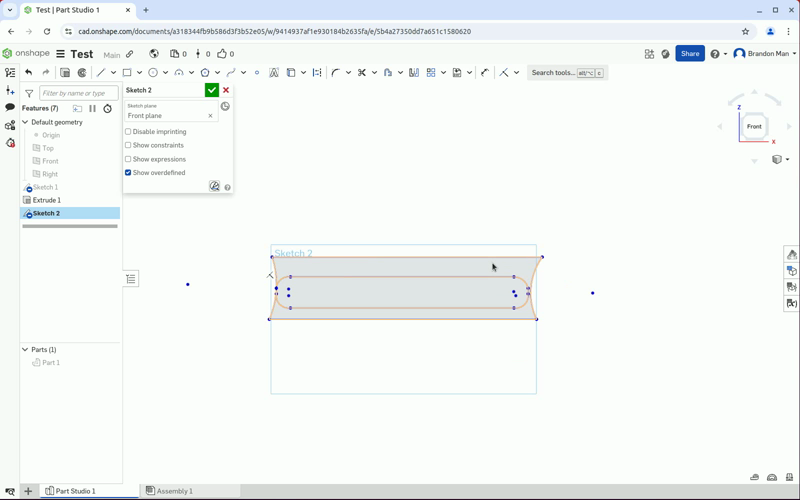
scroll(6)
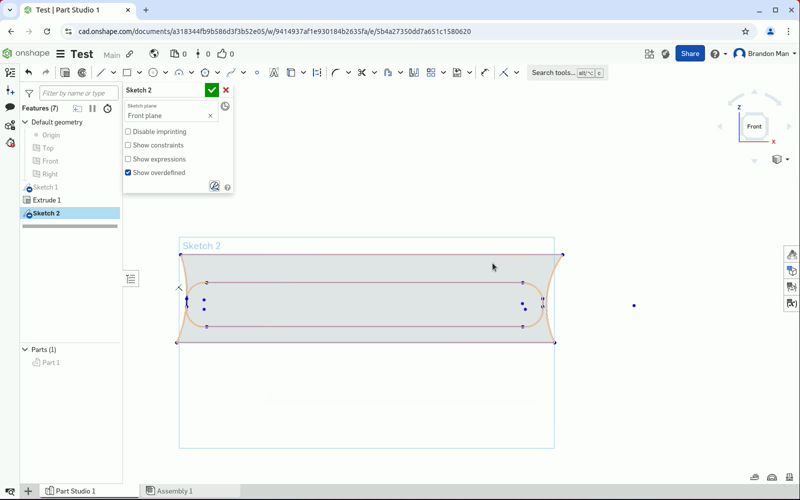
scroll(6)
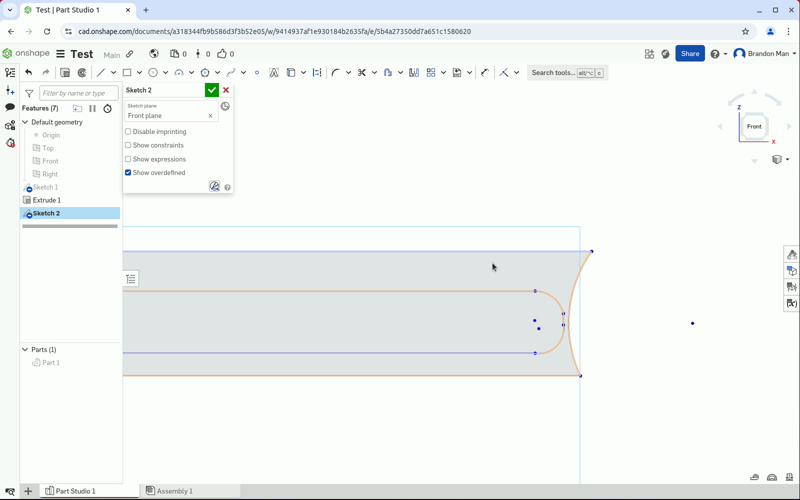
scroll(6)
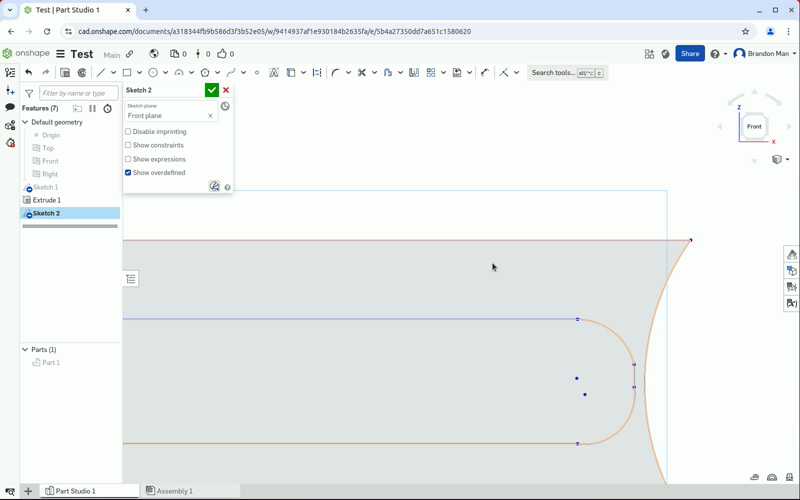
click(492, 262)
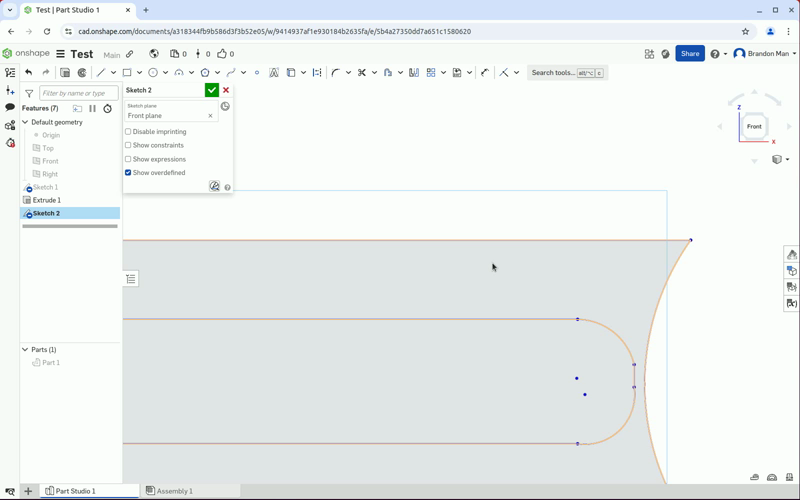
scroll(-6)
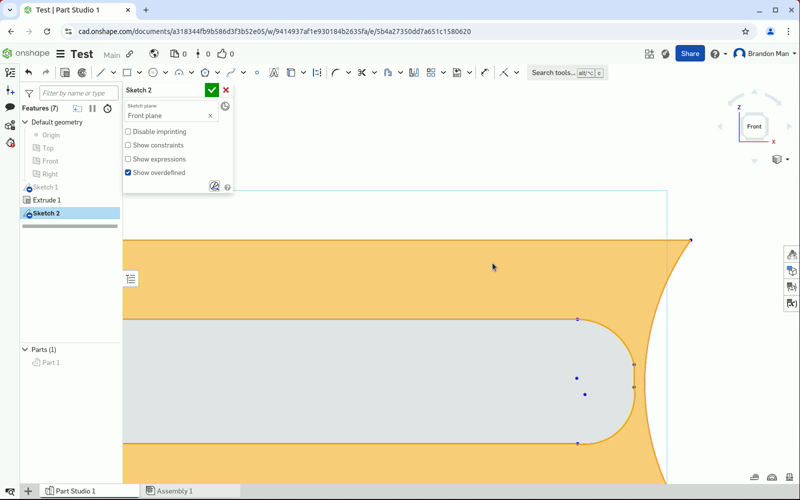
scroll(-6)
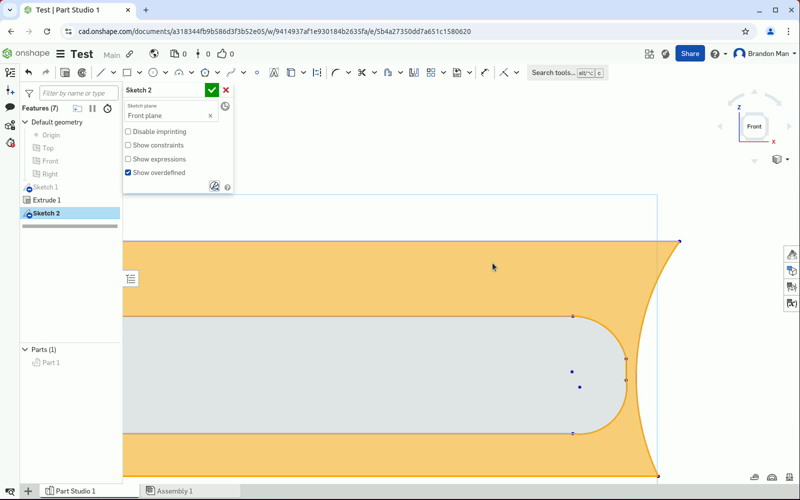
scroll(-6)
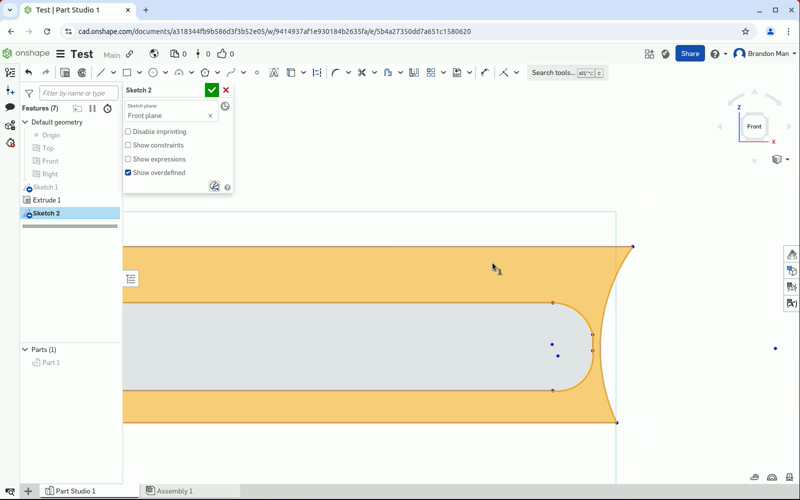
scroll(-6)
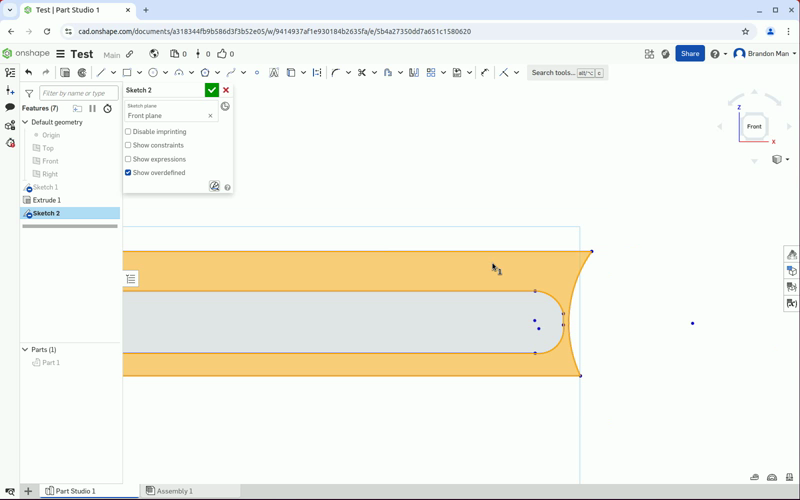
scroll(-6)
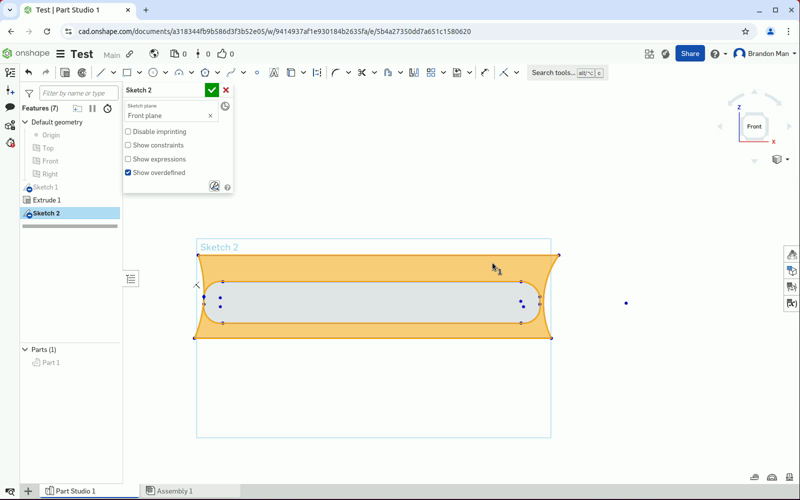
scroll(-6)
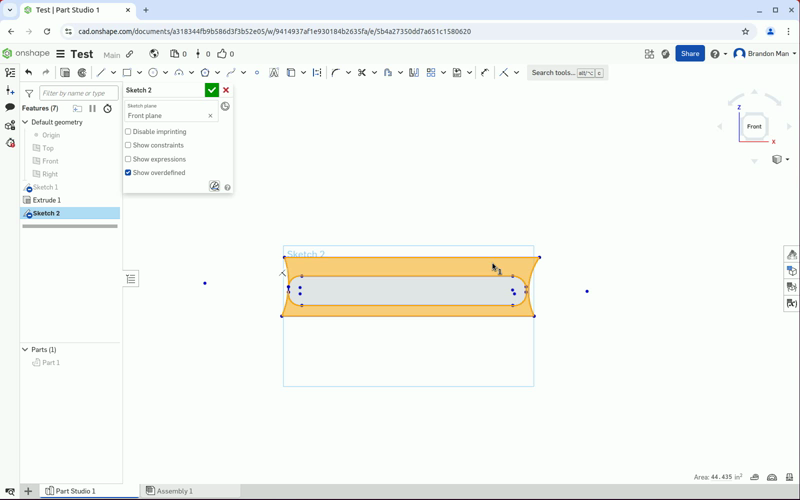
scroll(-6)
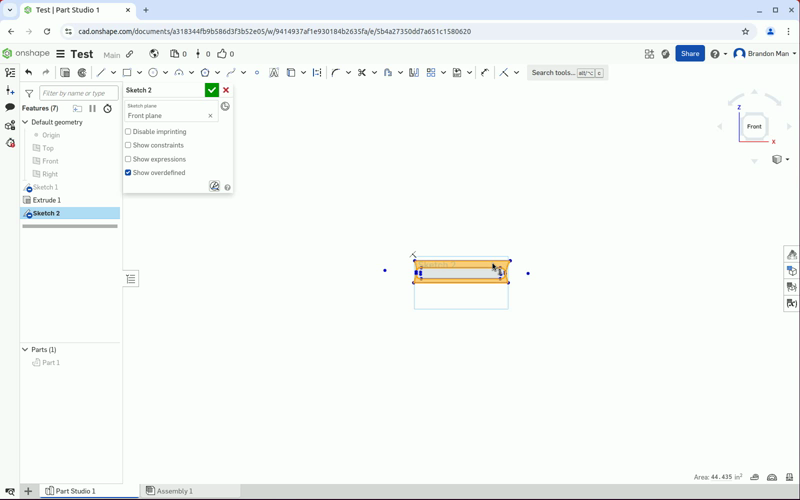
mouse_move(73, 352)
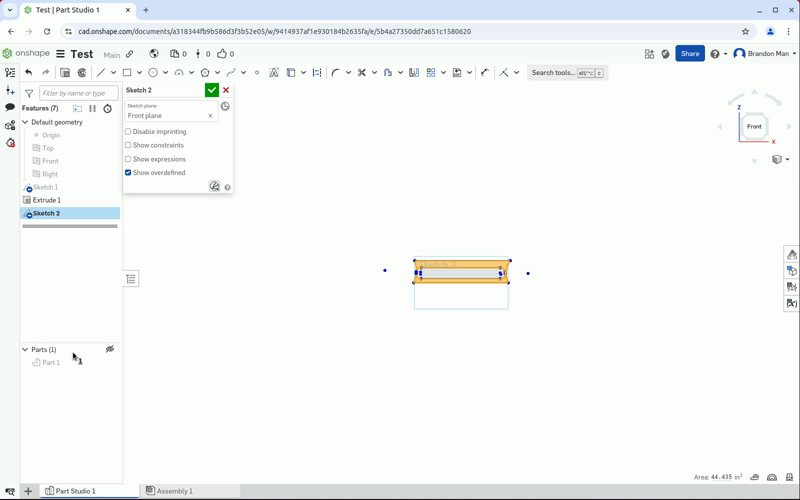
key(shift+y)
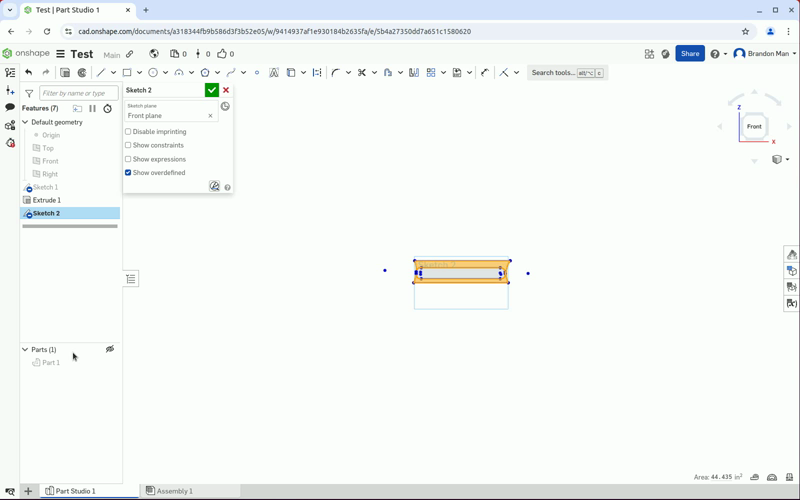
key(shift+e)
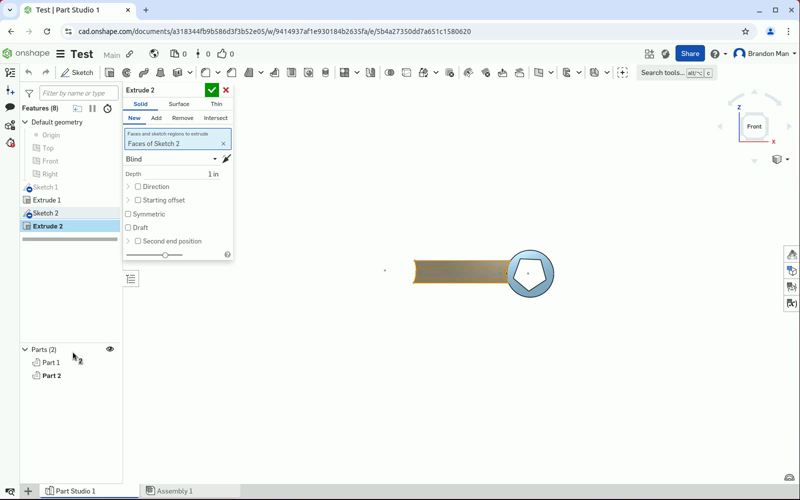
mouse_move(143, 106)
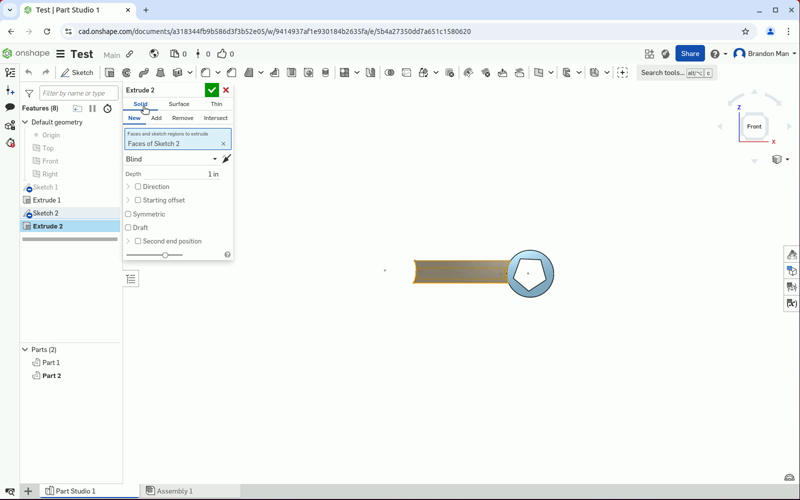
click(143, 106)
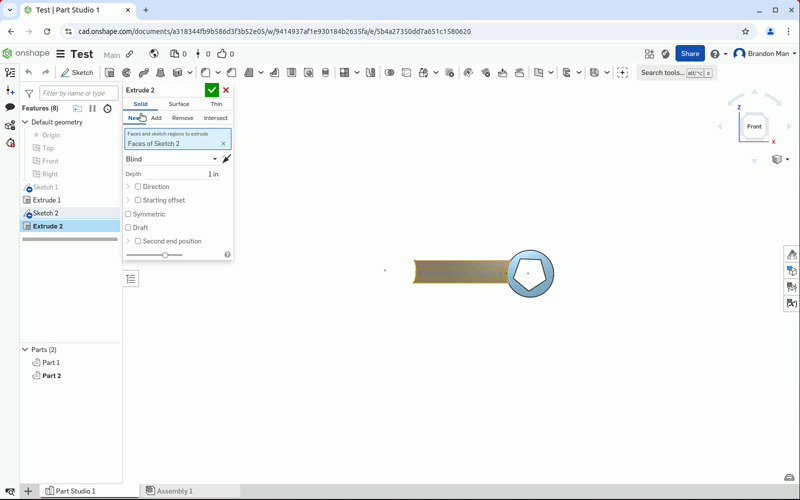
mouse_move(137, 120)
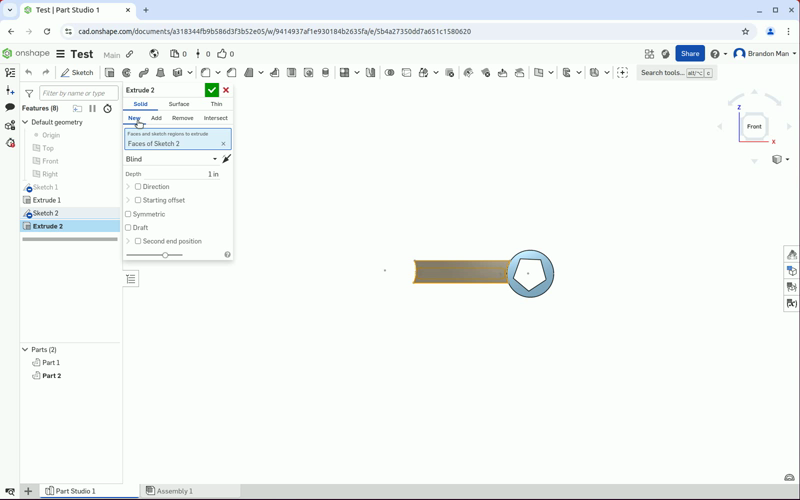
click(137, 120)
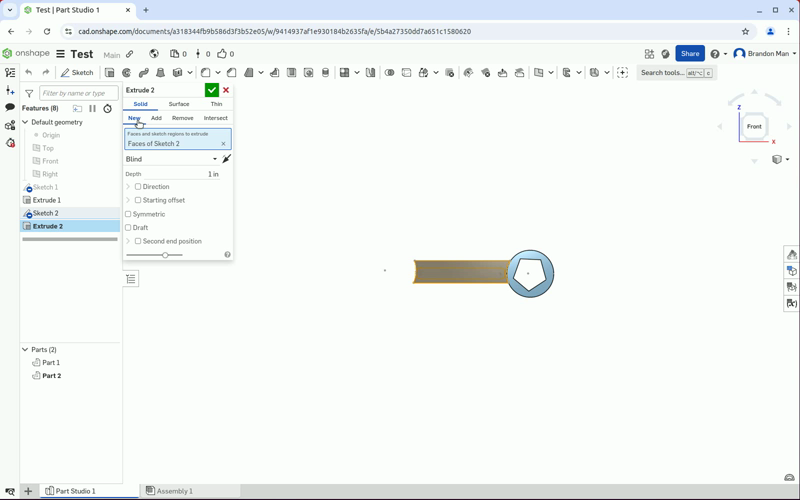
key(tab, 4)
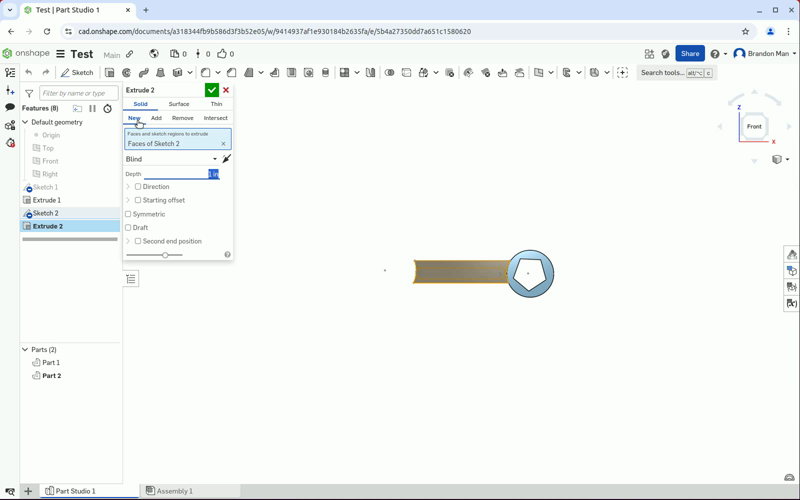
text(4.574)
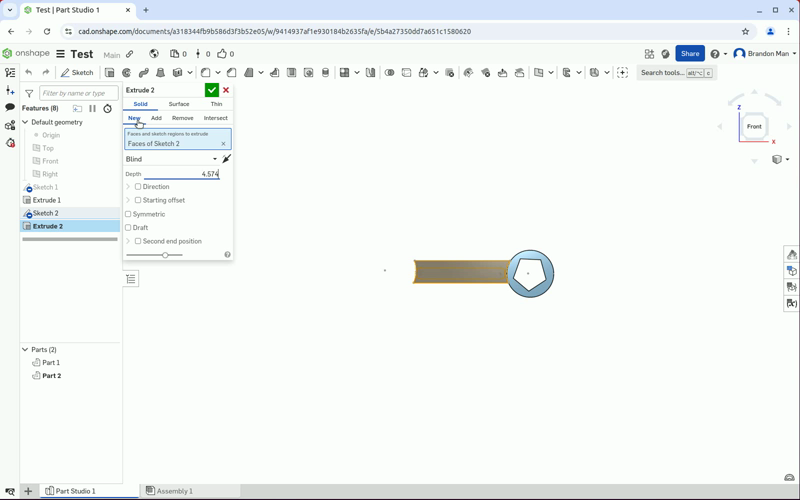
key(enter)
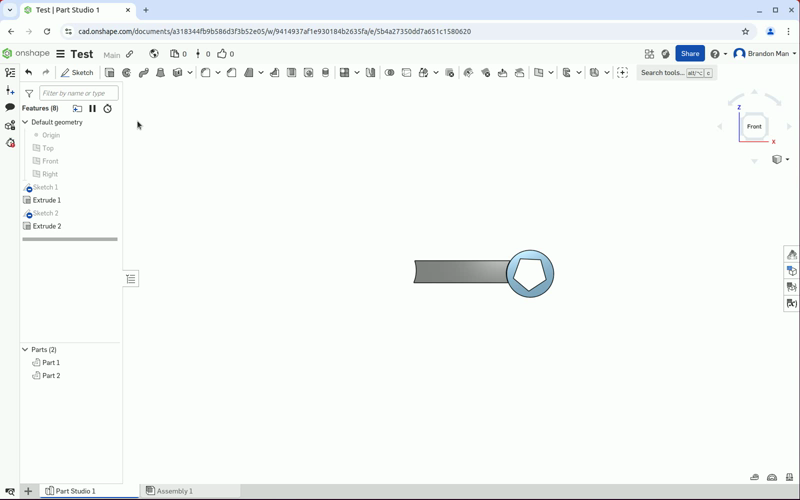
key(shift+h)
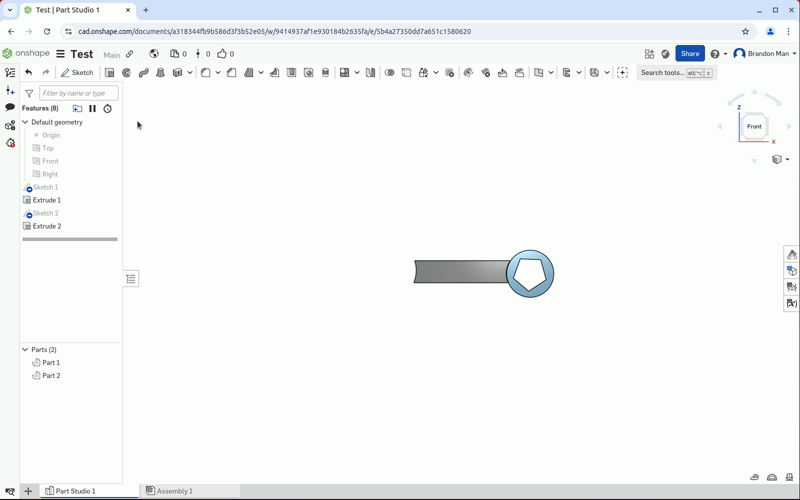
key(shift+h)
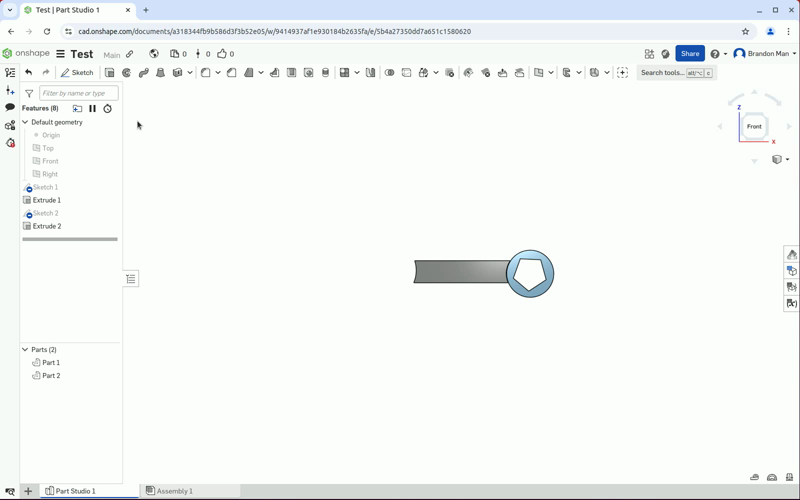
mouse_move(73, 189)
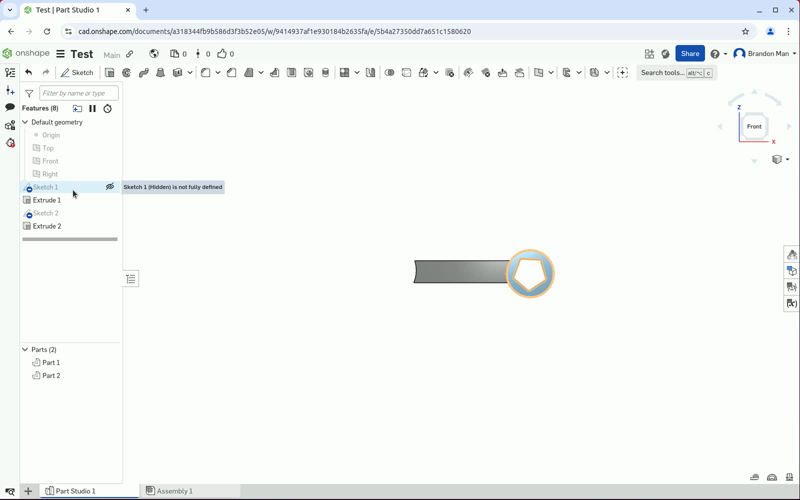
click(73, 189)
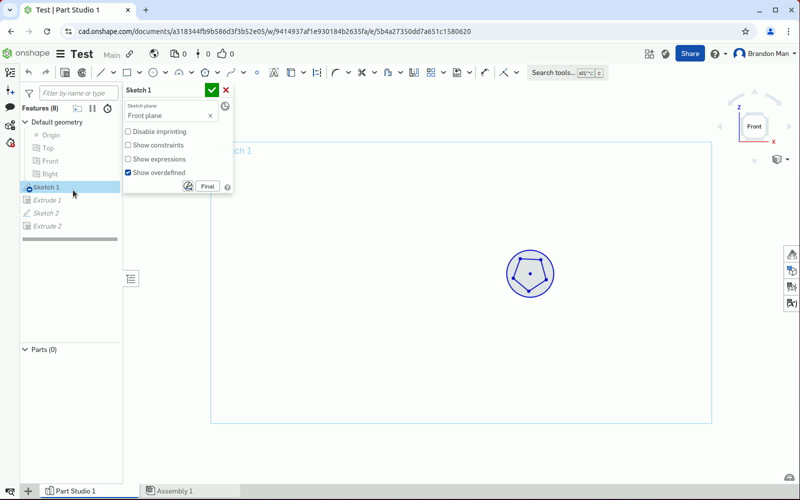
mouse_move(229, 92)
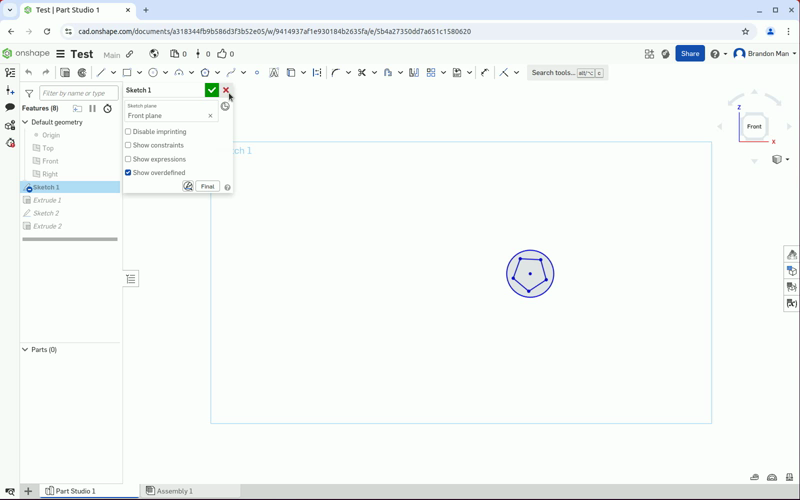
click(229, 92)
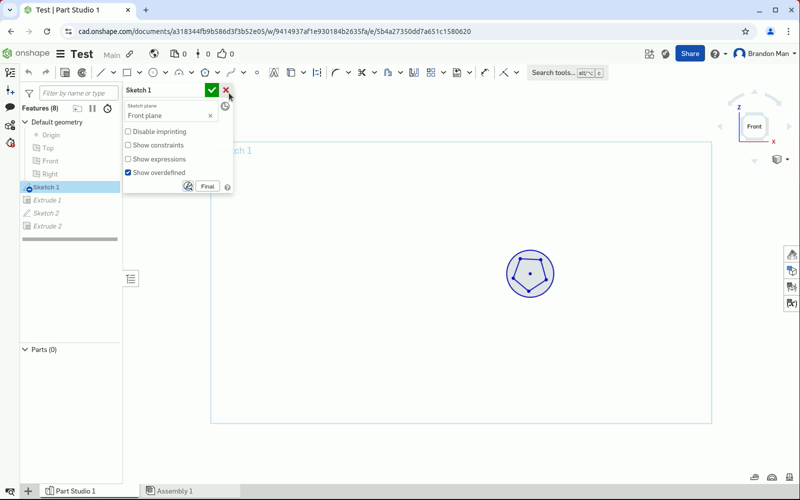
key(shift+s)
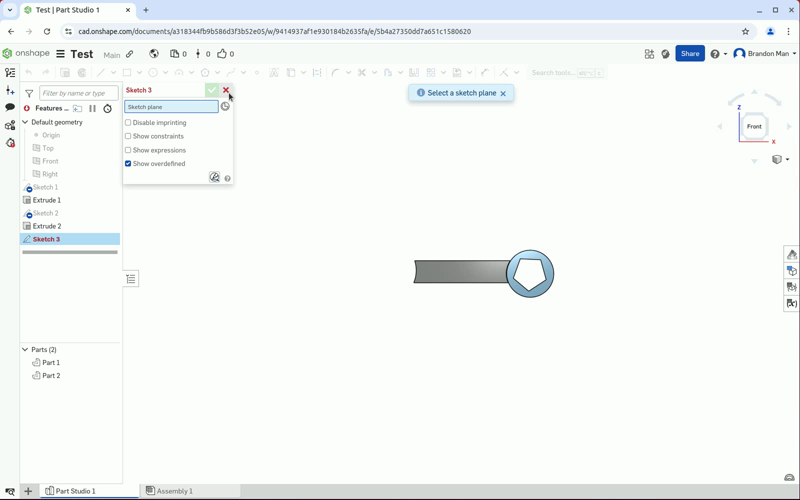
mouse_move(73, 163)
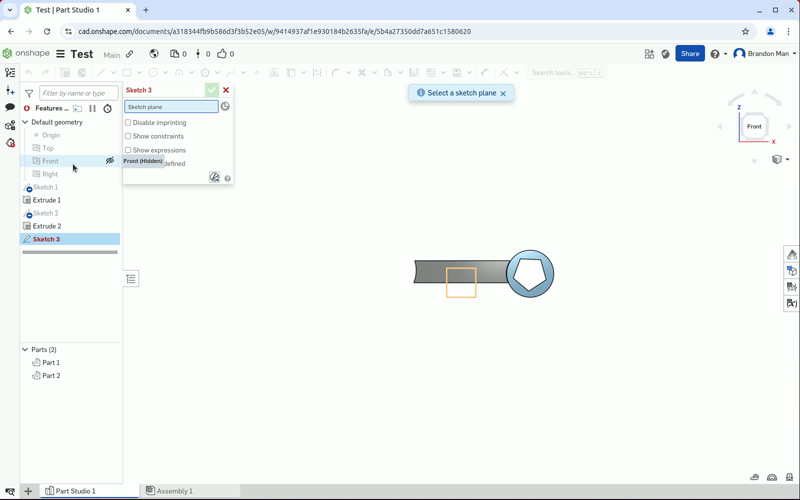
click(73, 163)
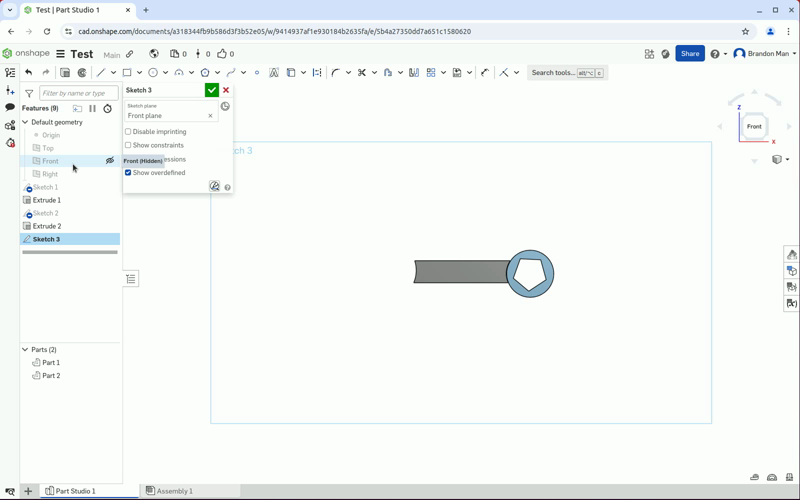
mouse_move(73, 352)
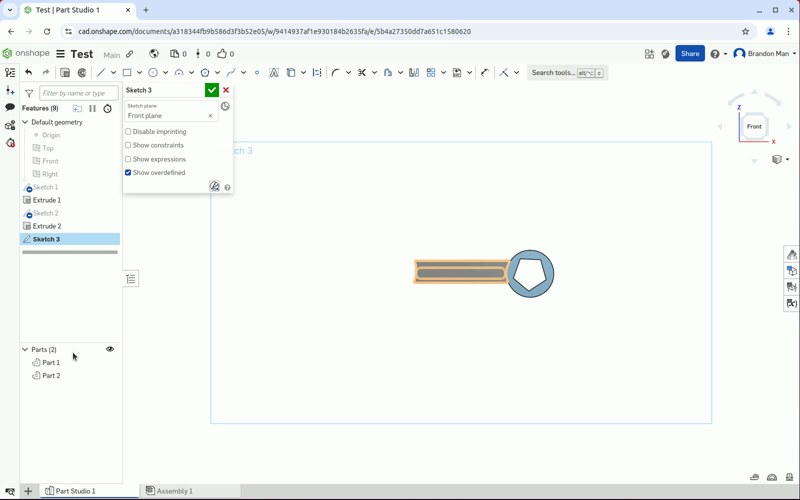
key(y)
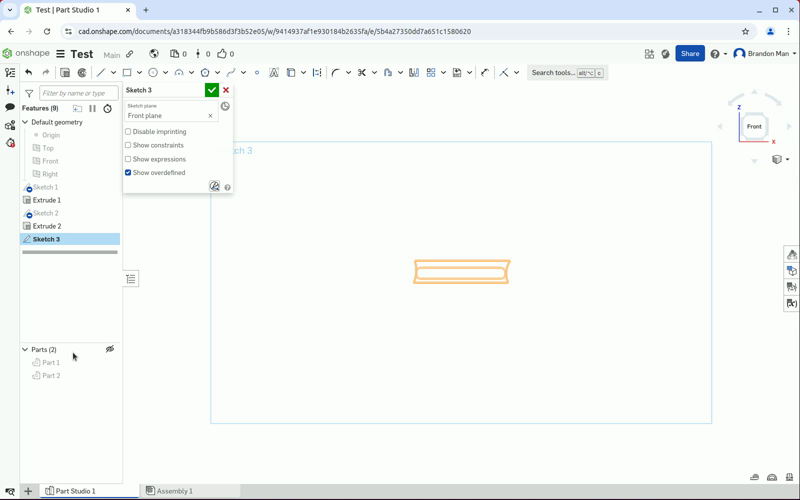
key(c)
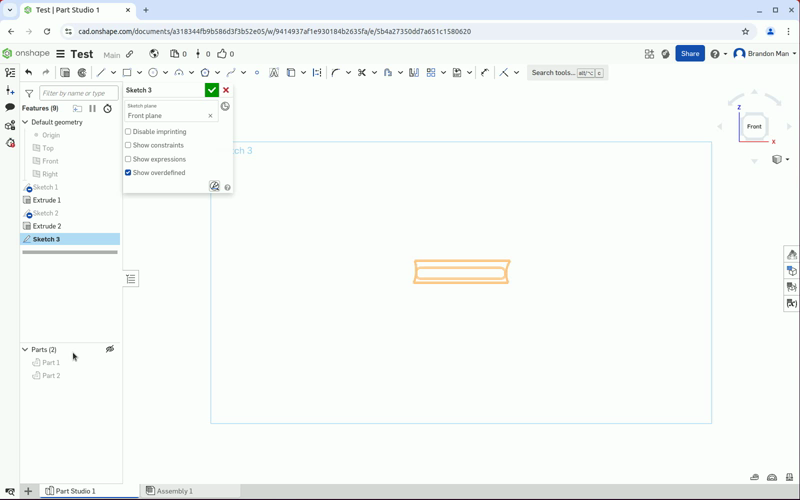
key_down(shift)
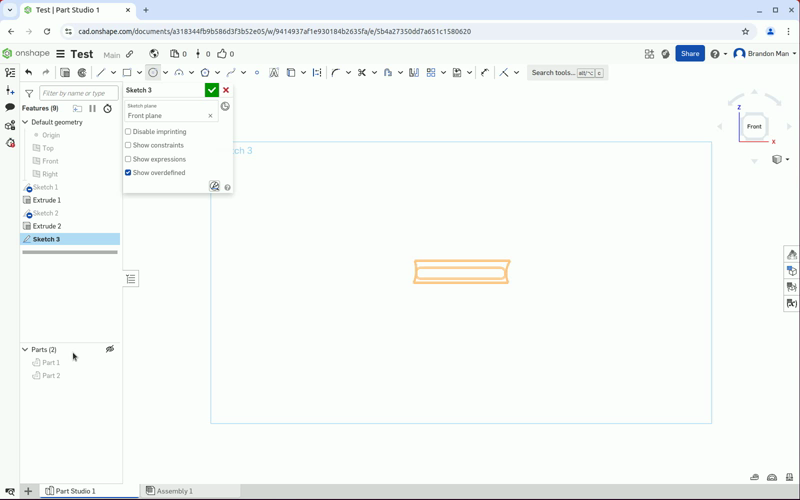
mouse_move(382, 270)
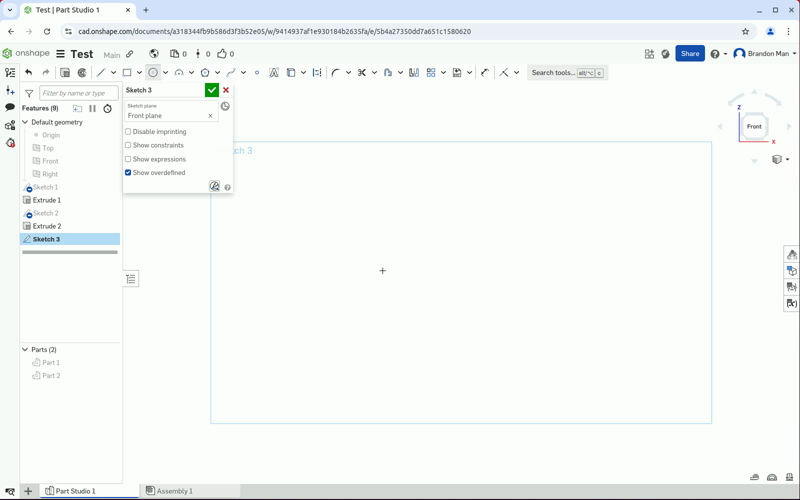
click(382, 270)
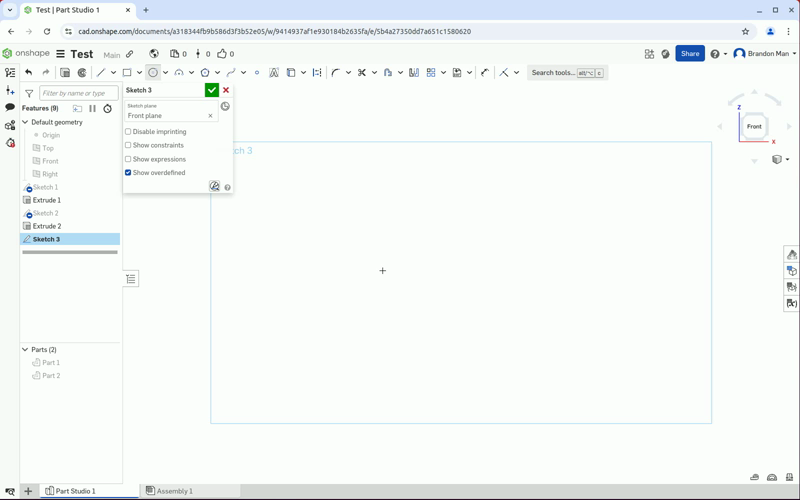
key_up(shift)
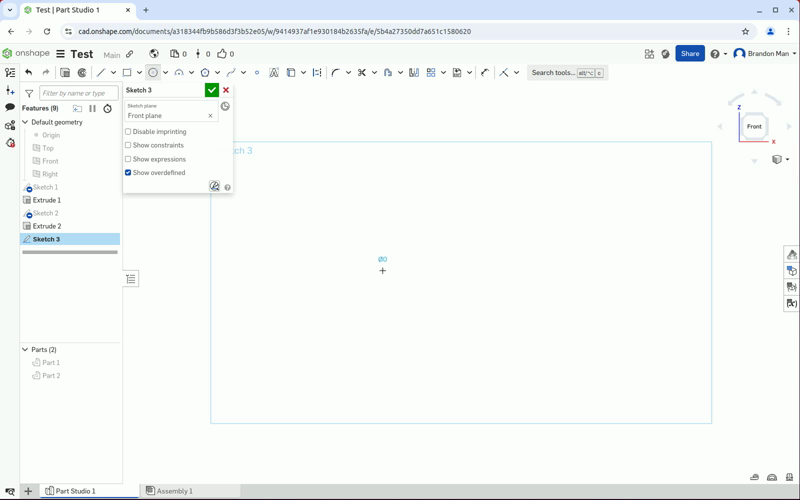
mouse_move(417, 270)
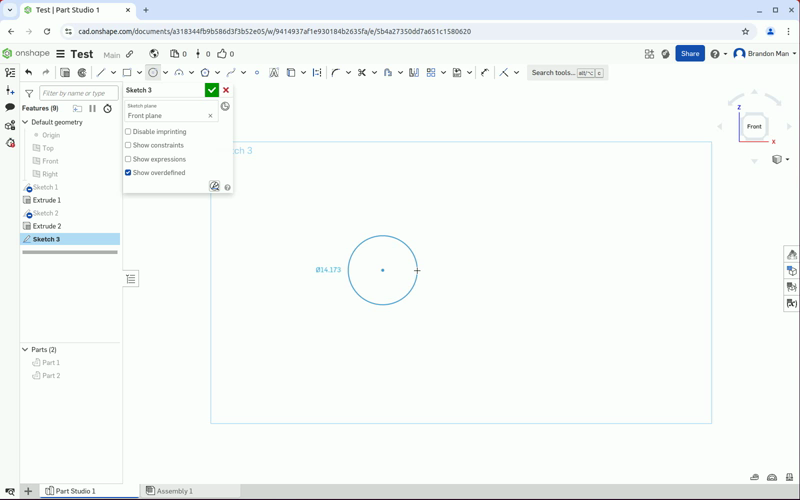
click(417, 270)
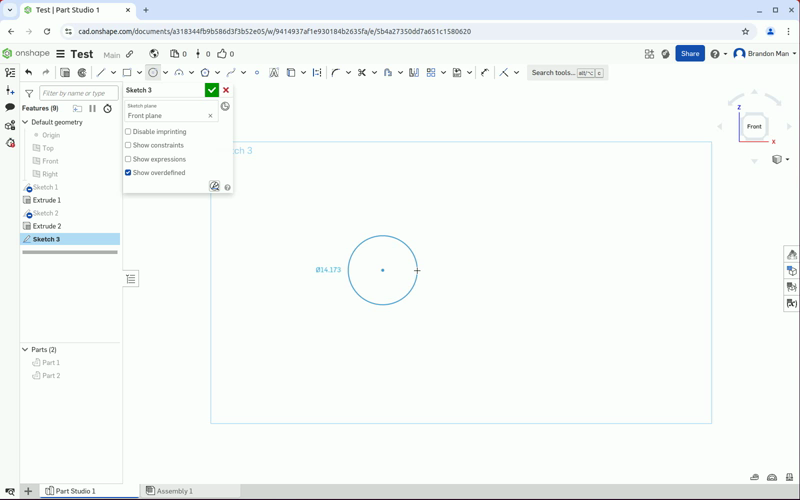
key(esc)
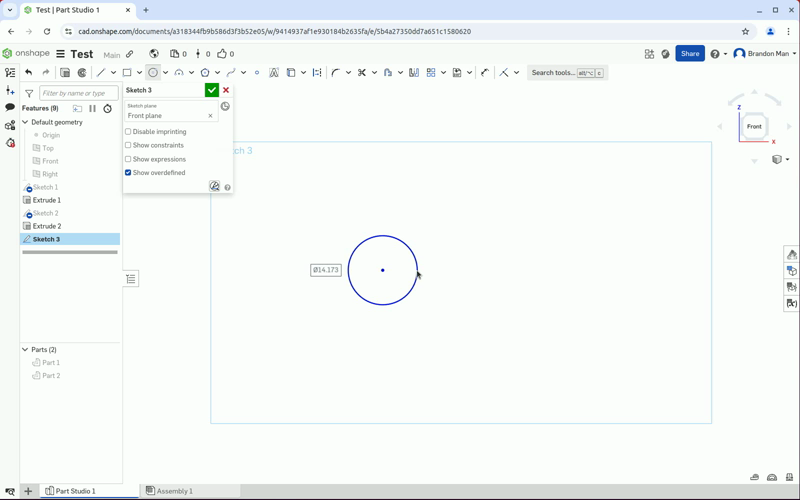
key(l)
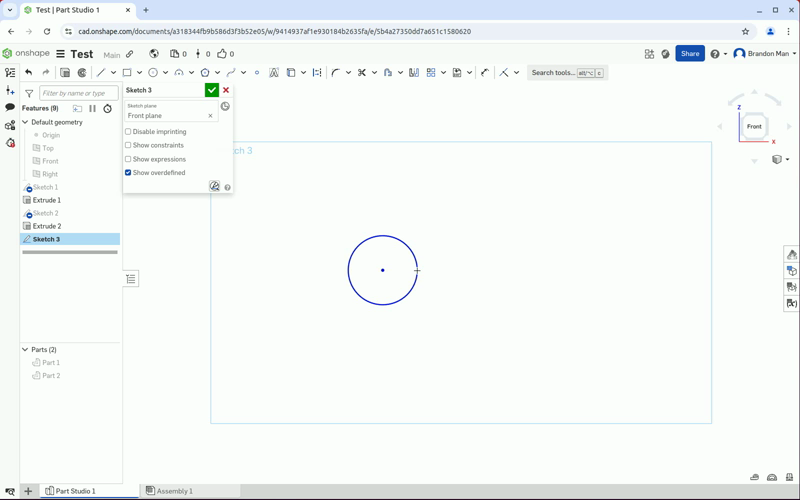
key_down(shift)
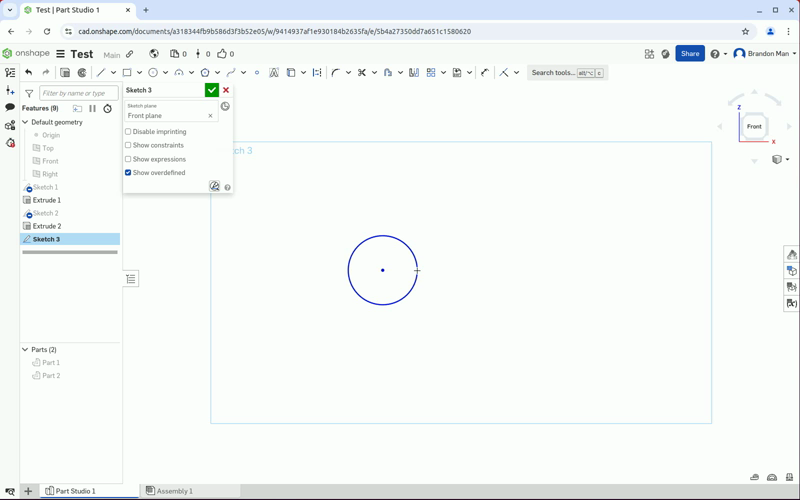
mouse_move(356, 270)
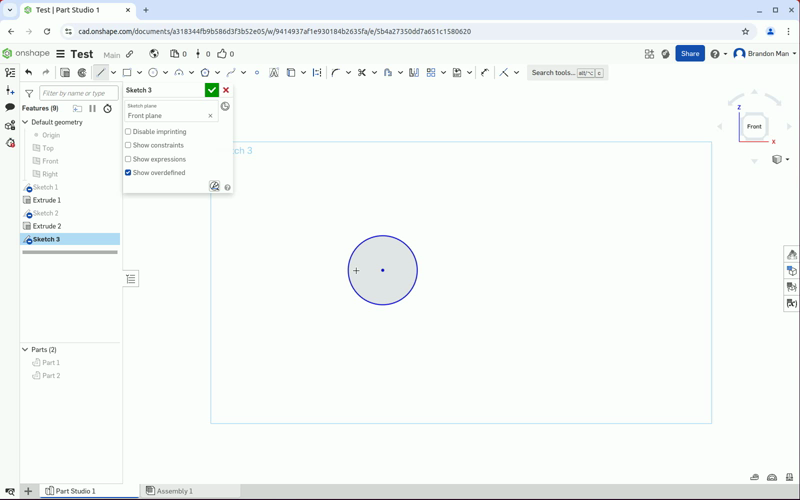
click(356, 270)
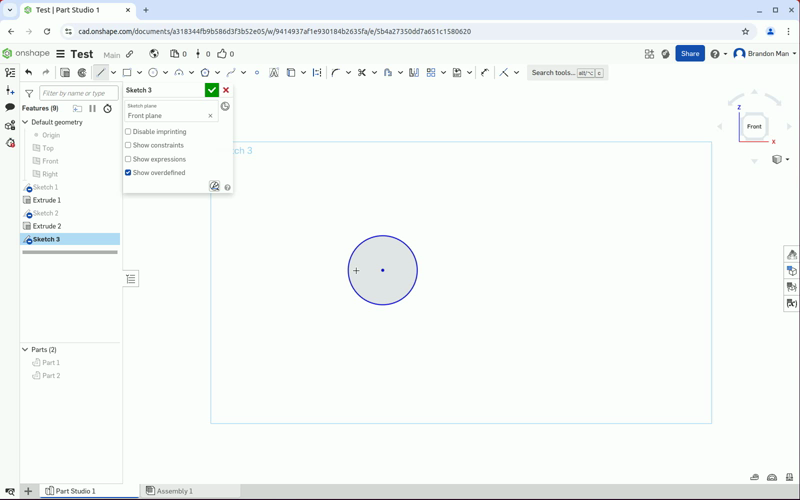
key_up(shift)
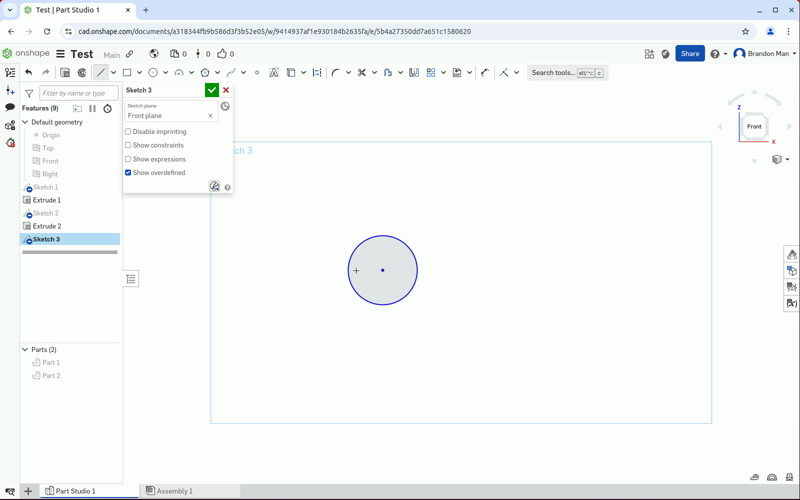
key_down(shift)
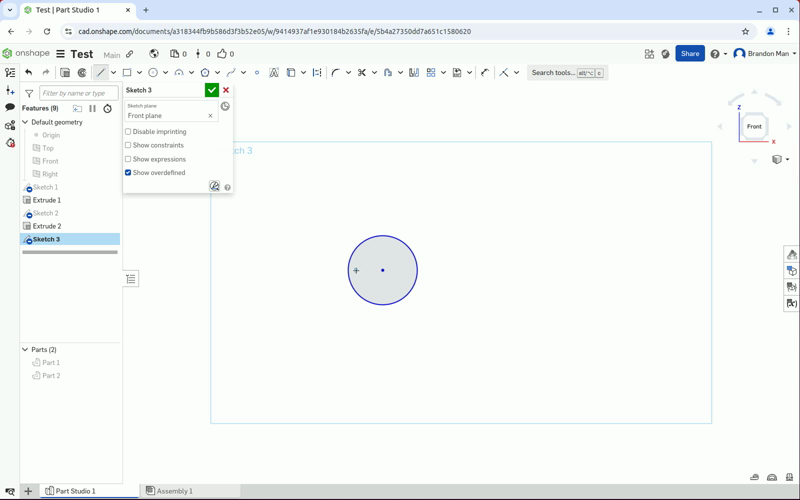
mouse_move(386, 270)
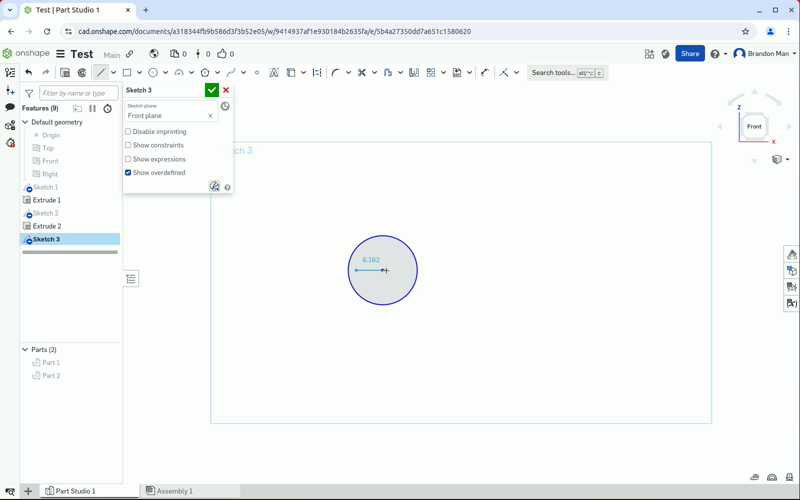
mouse_move(369, 293)
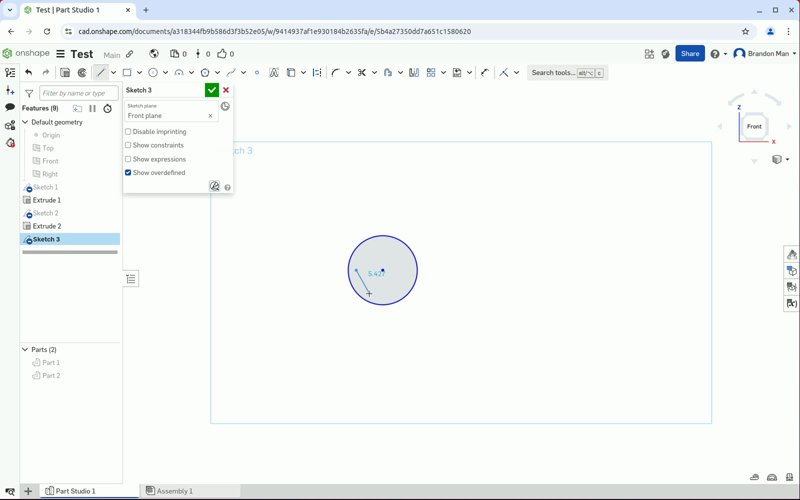
click(369, 293)
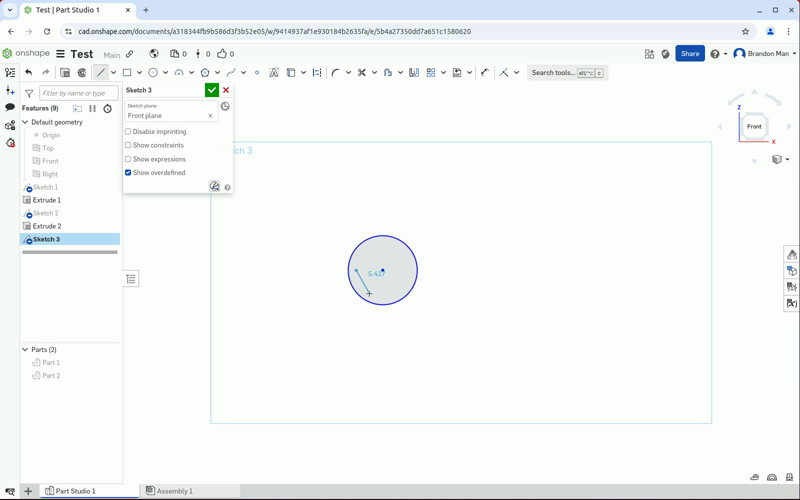
key_up(shift)
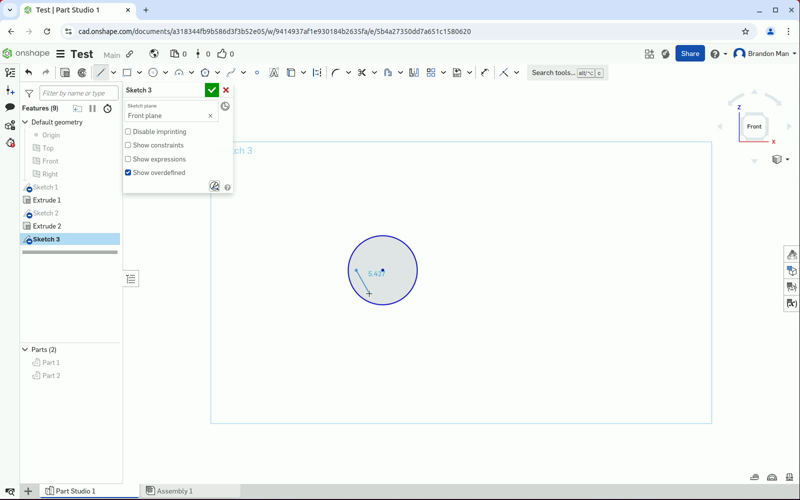
key_down(shift)
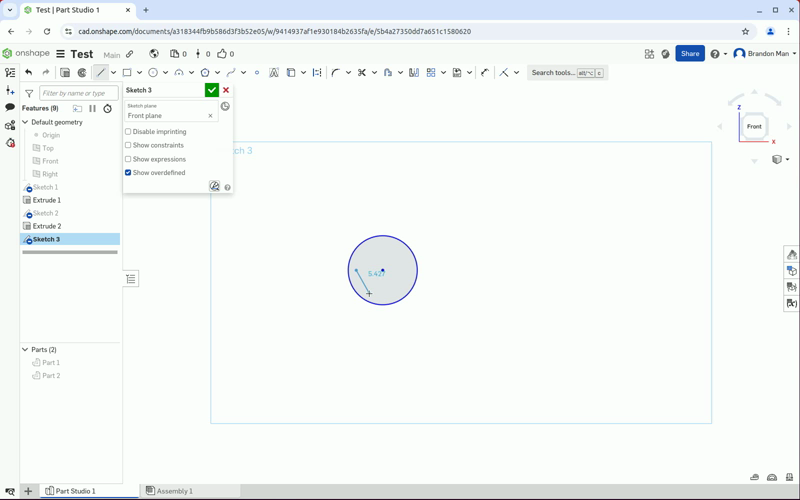
mouse_move(399, 293)
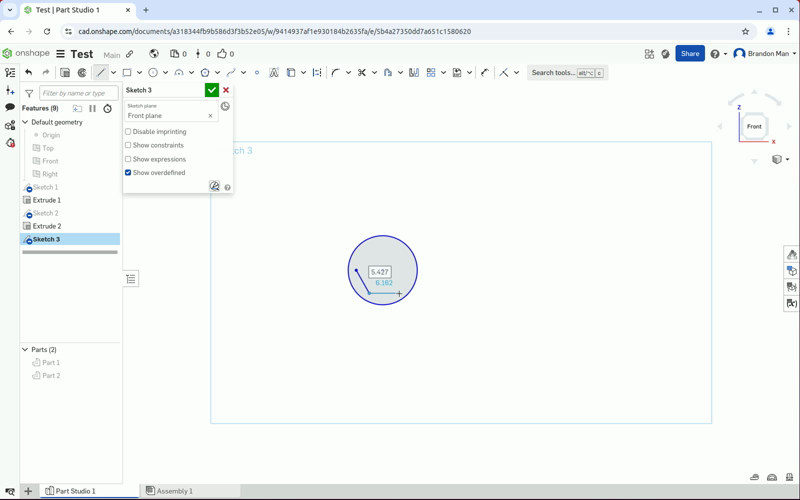
mouse_move(395, 293)
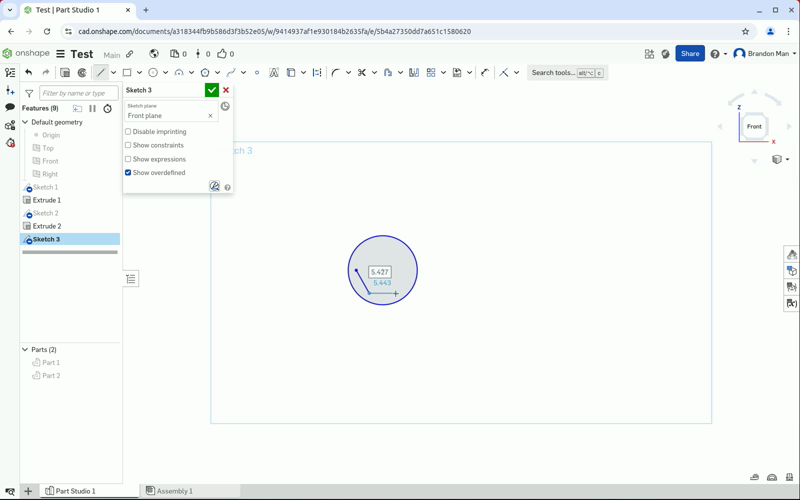
click(395, 293)
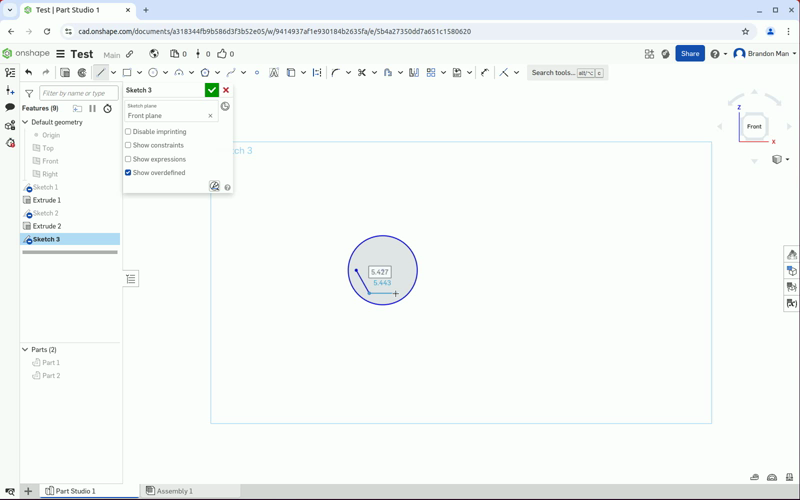
key_up(shift)
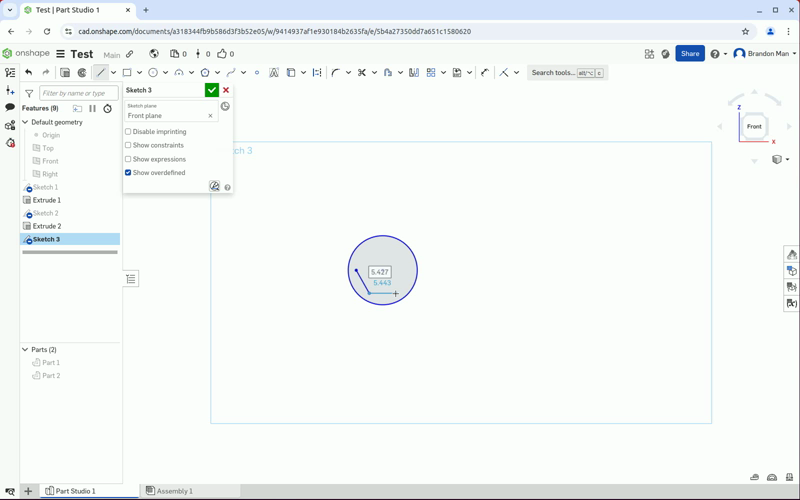
key_down(shift)
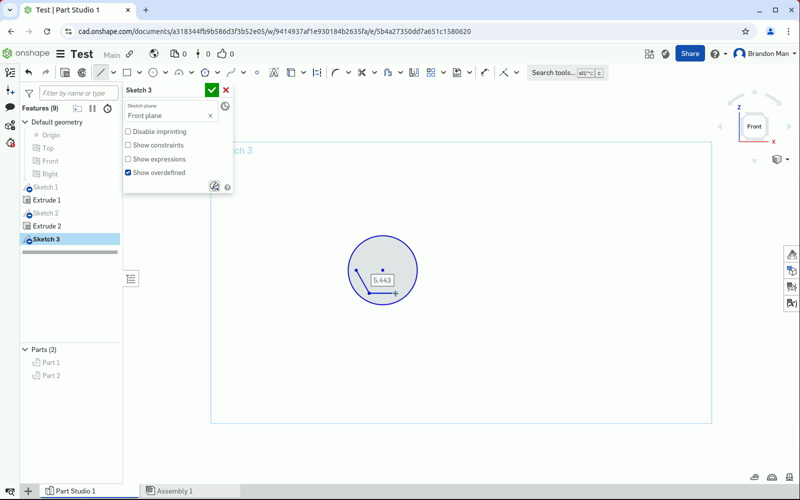
mouse_move(425, 293)
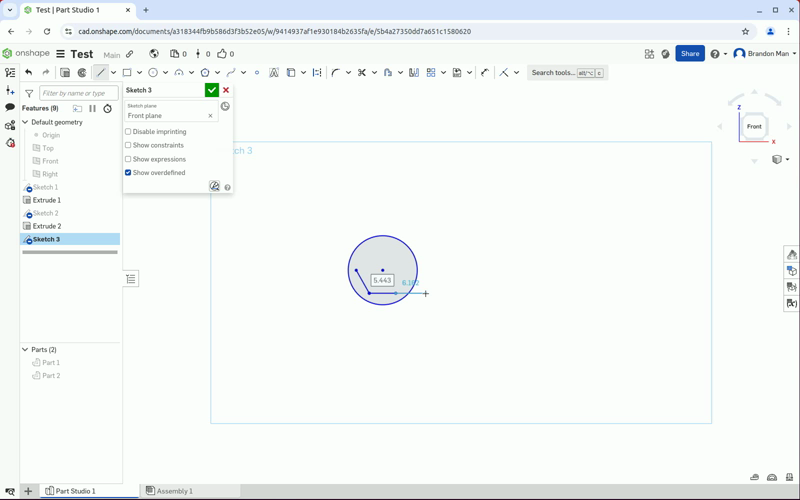
mouse_move(408, 270)
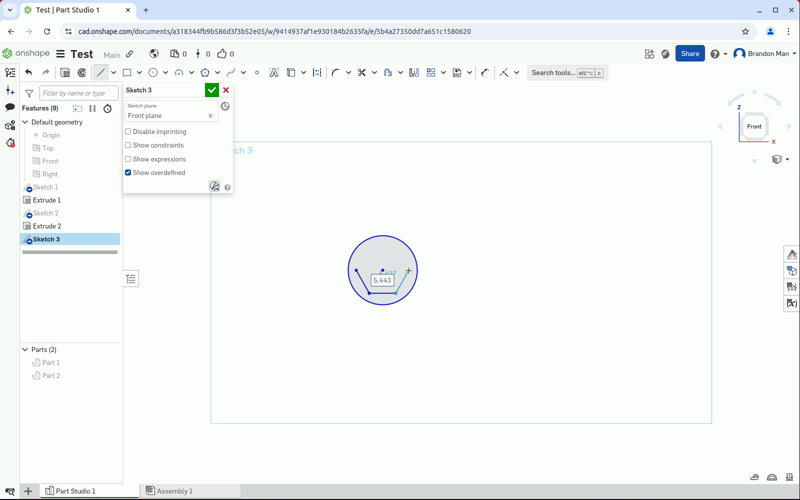
click(408, 270)
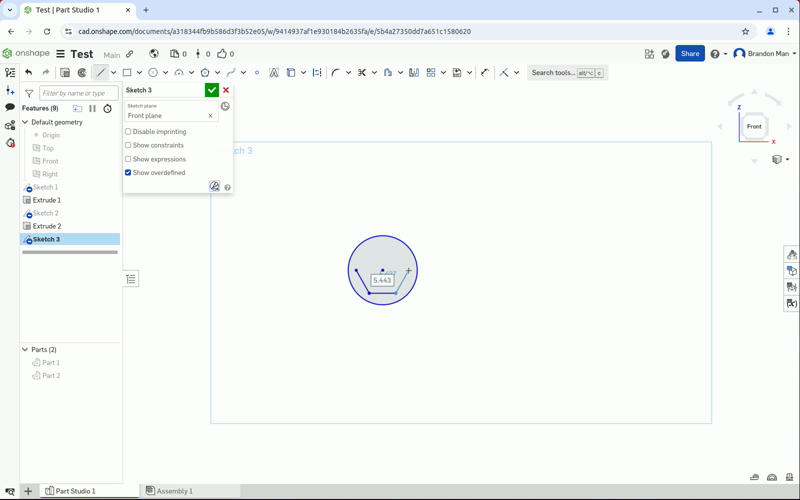
key_up(shift)
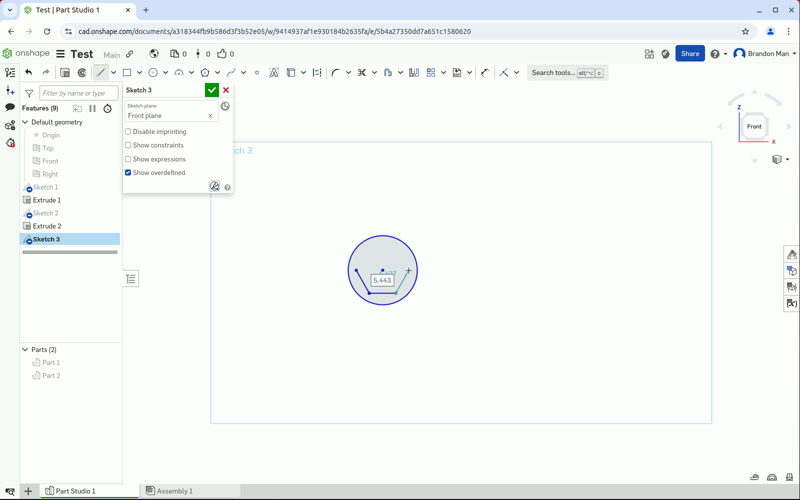
key_down(shift)
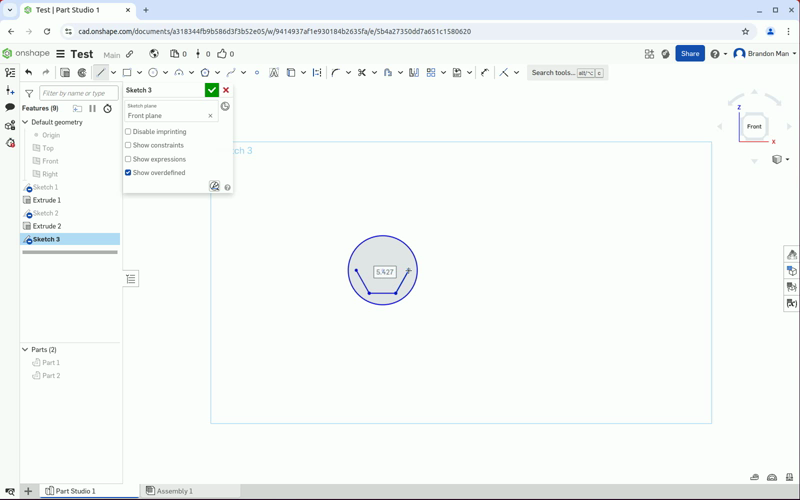
mouse_move(438, 270)
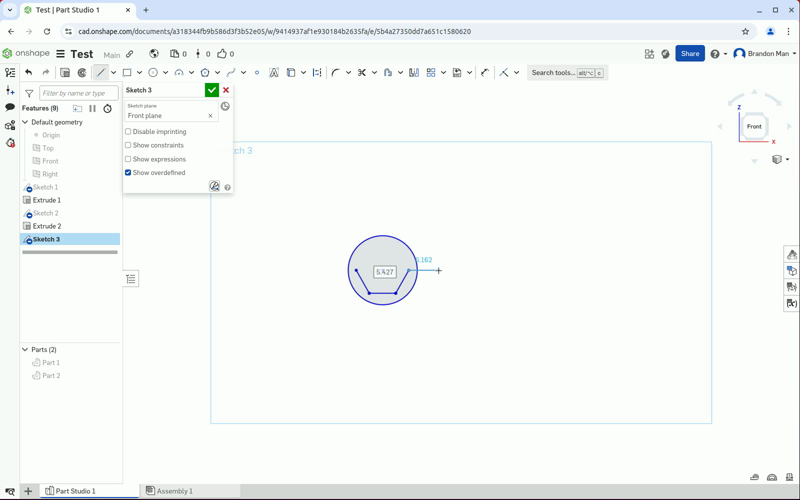
mouse_move(395, 246)
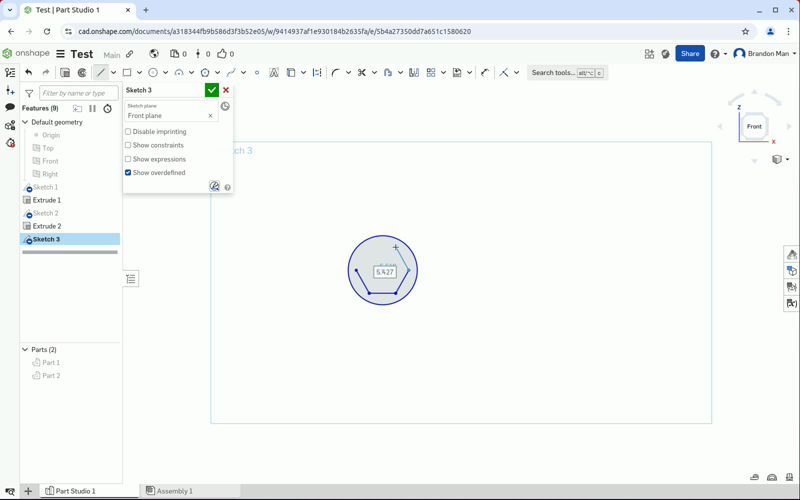
click(395, 246)
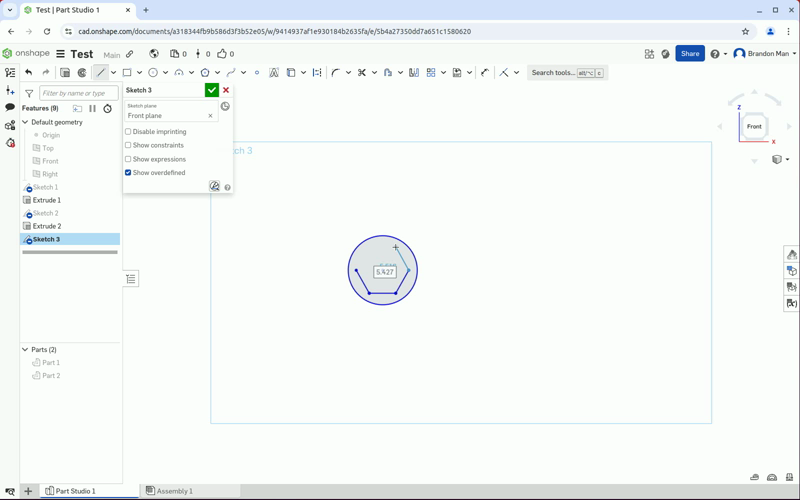
key_up(shift)
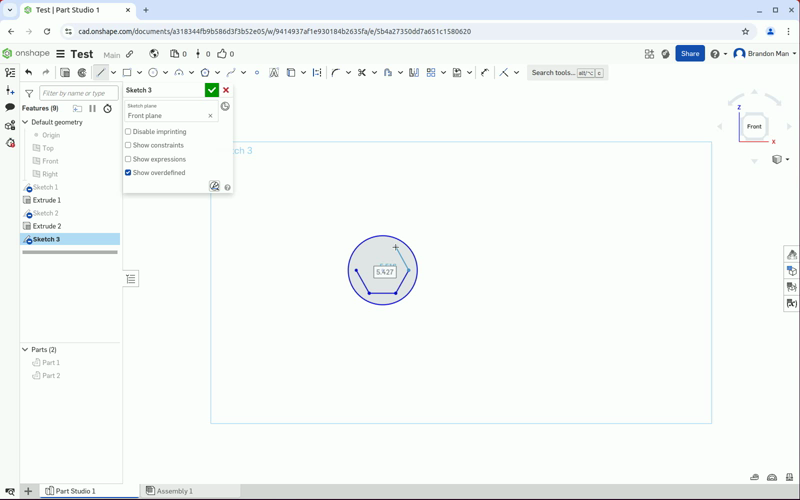
key_down(shift)
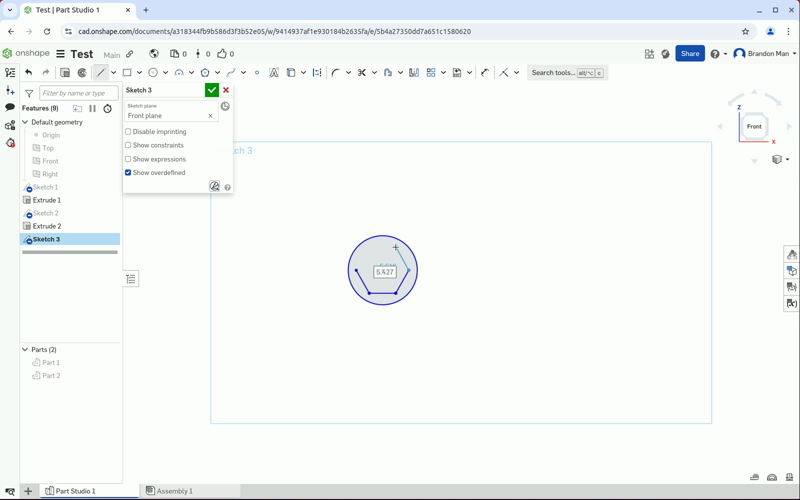
mouse_move(425, 246)
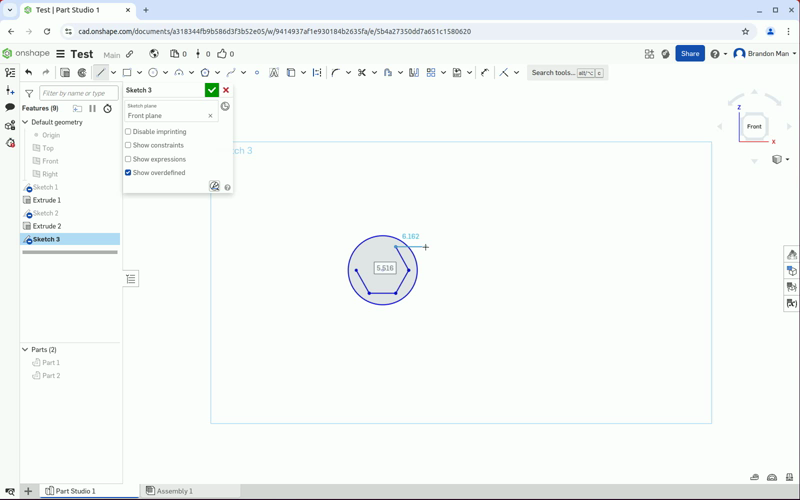
mouse_move(369, 246)
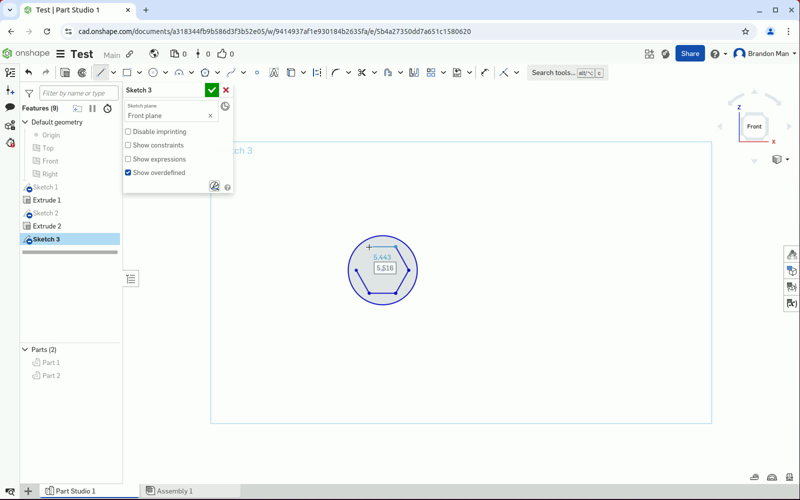
click(369, 246)
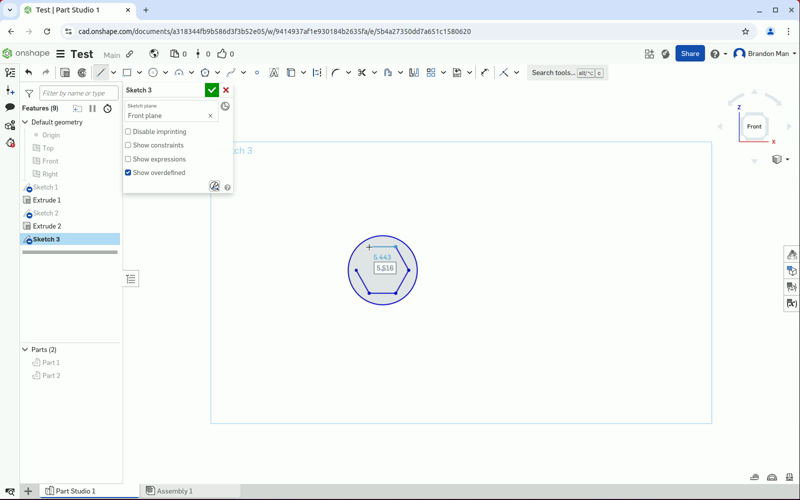
key_up(shift)
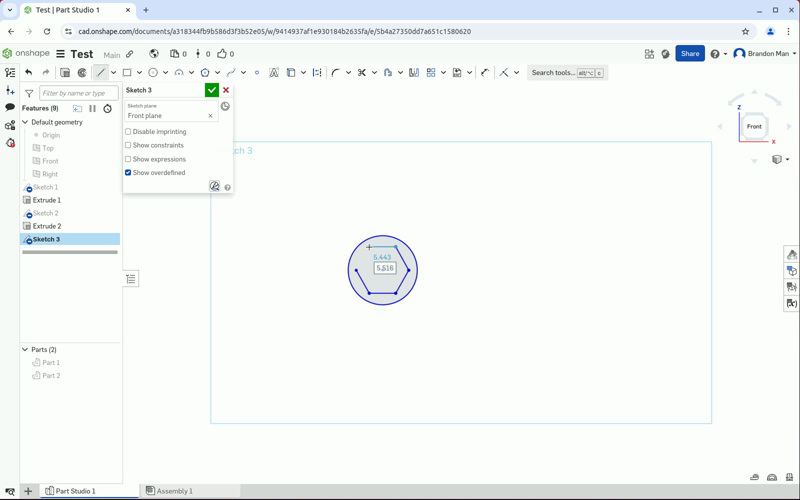
mouse_move(399, 246)
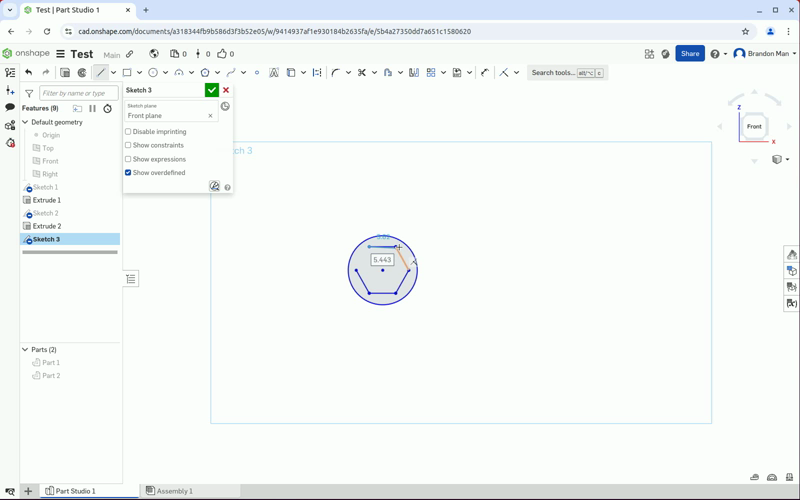
key_down(shift)
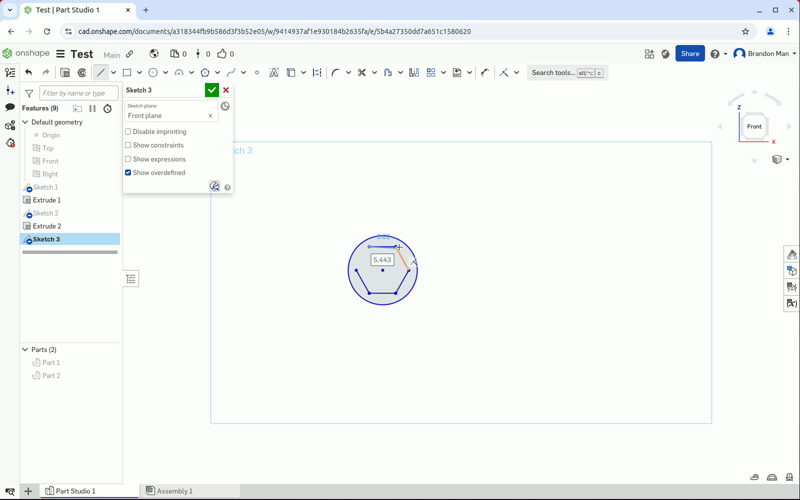
mouse_move(356, 270)
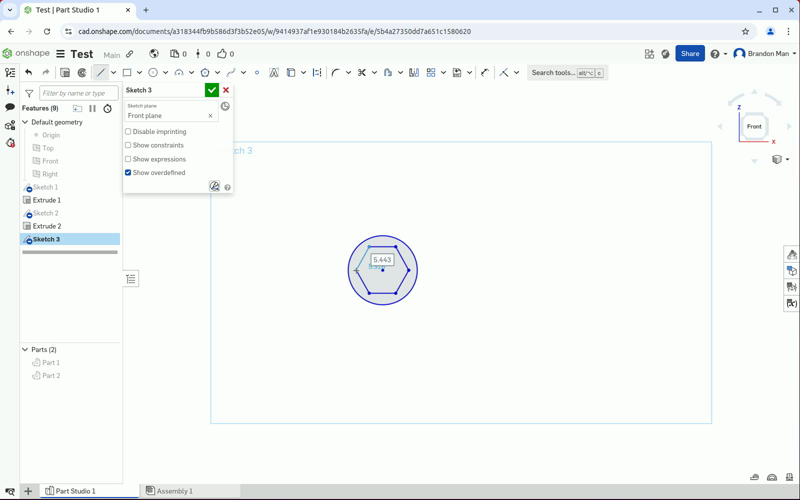
key_up(shift)
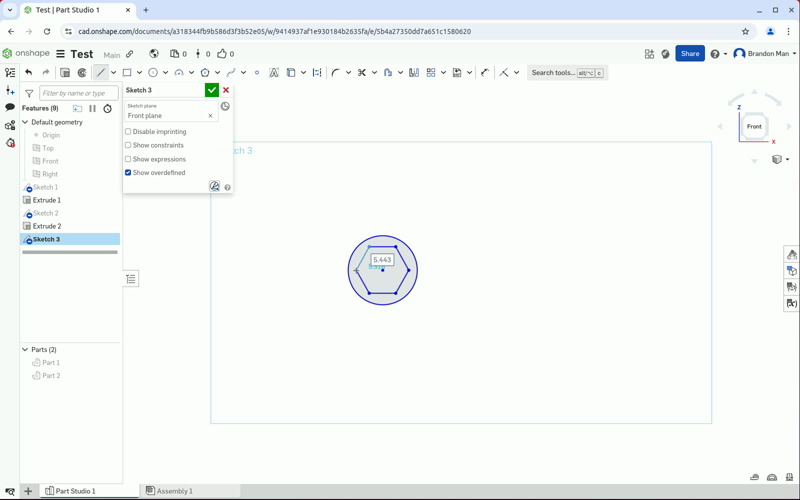
click(356, 270)
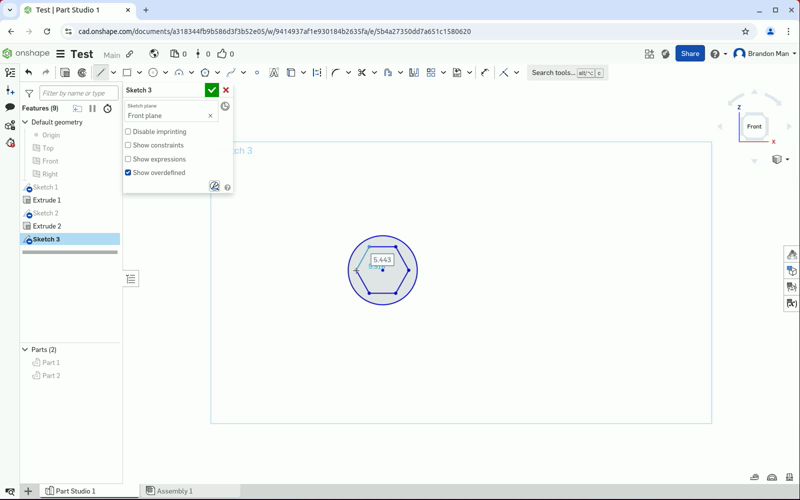
key(esc)
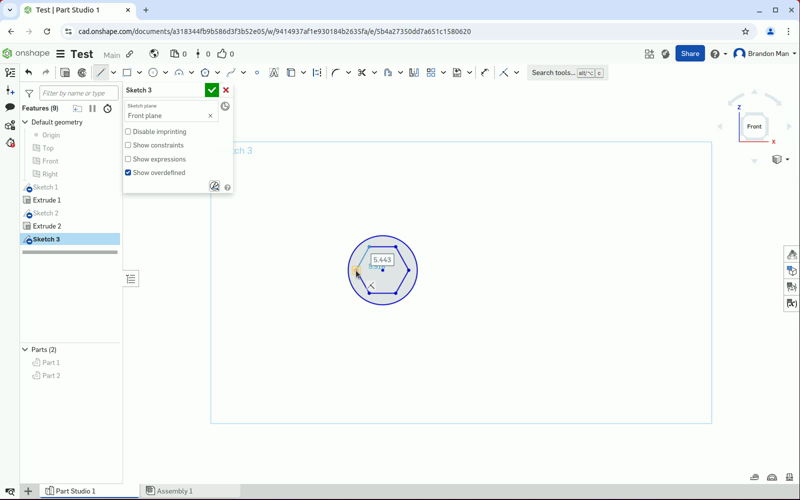
mouse_move(387, 300)
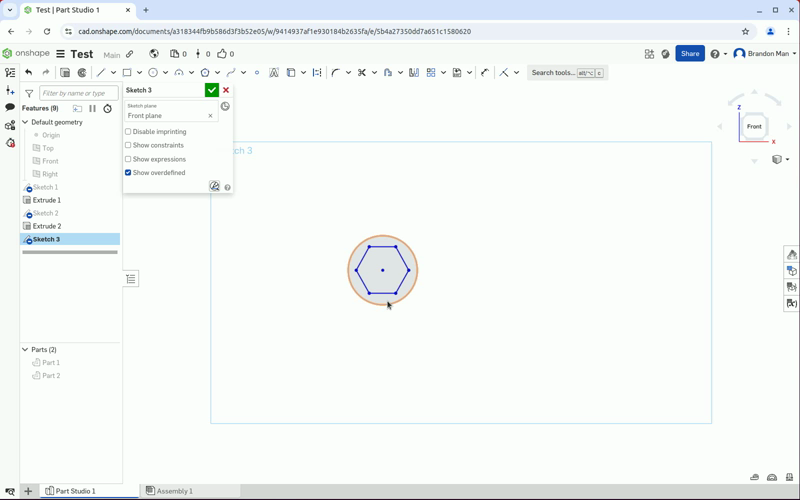
click(387, 300)
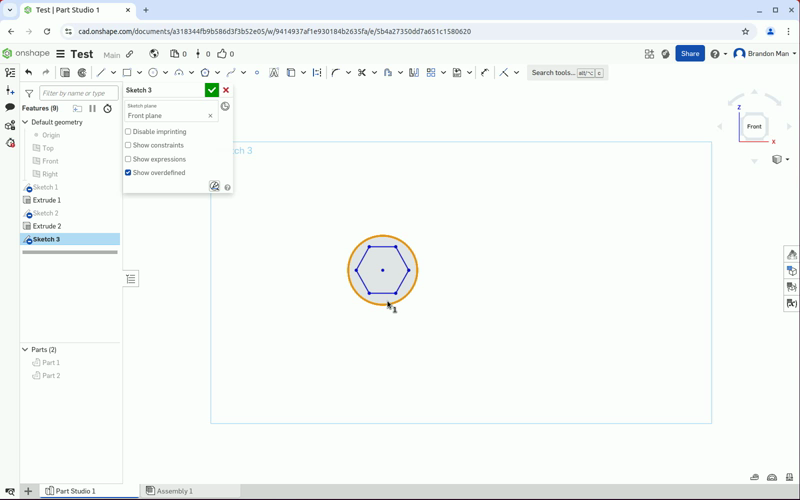
mouse_move(73, 352)
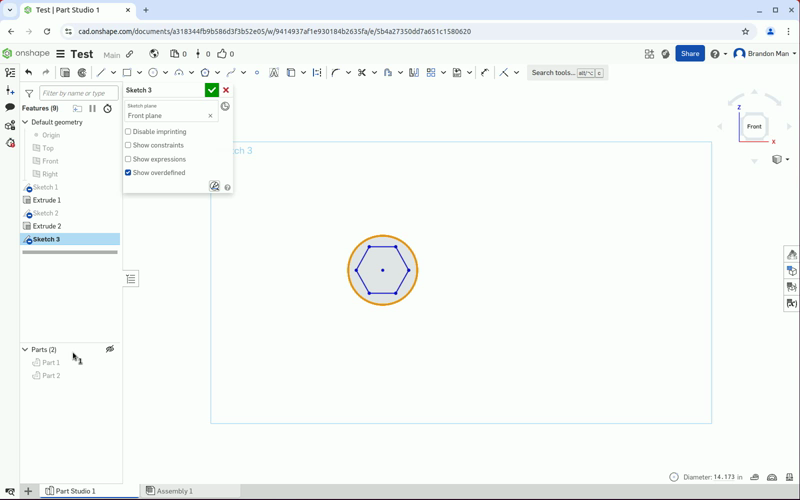
key(shift+y)
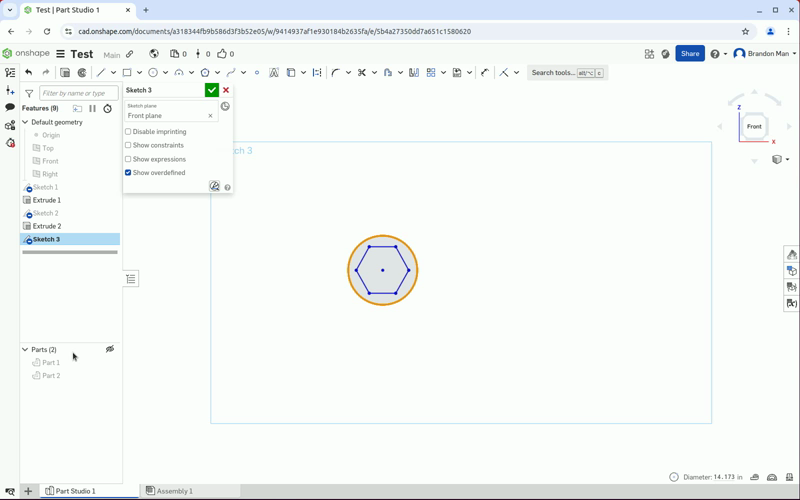
key(shift+e)
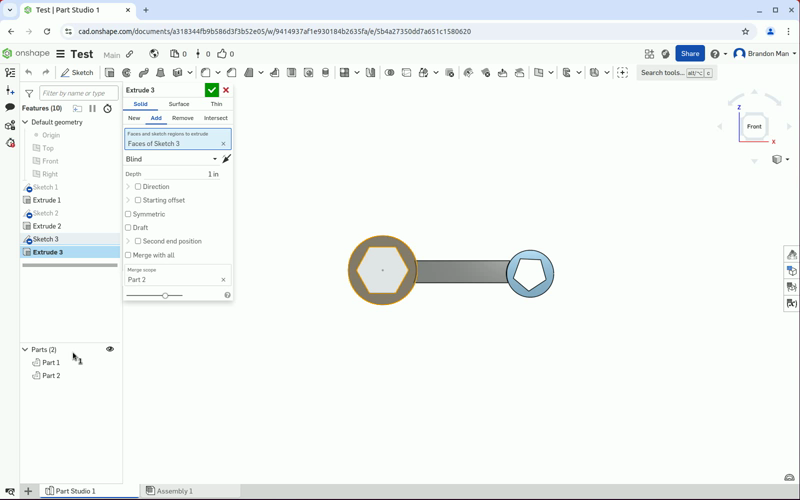
mouse_move(143, 106)
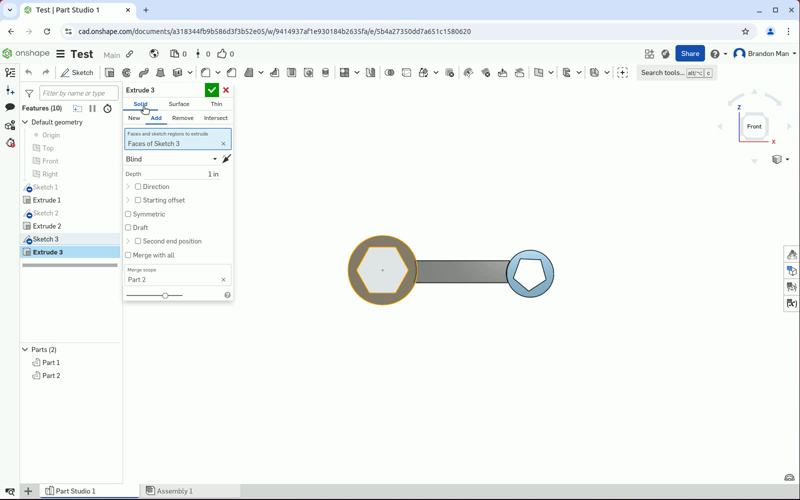
click(143, 106)
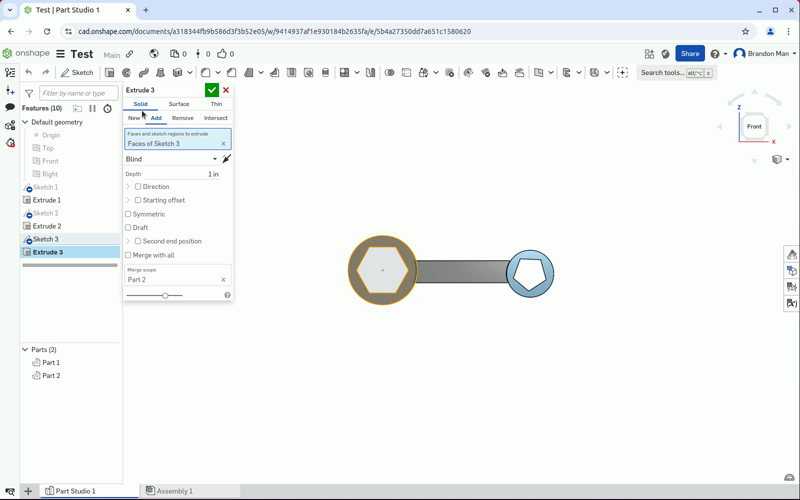
mouse_move(137, 120)
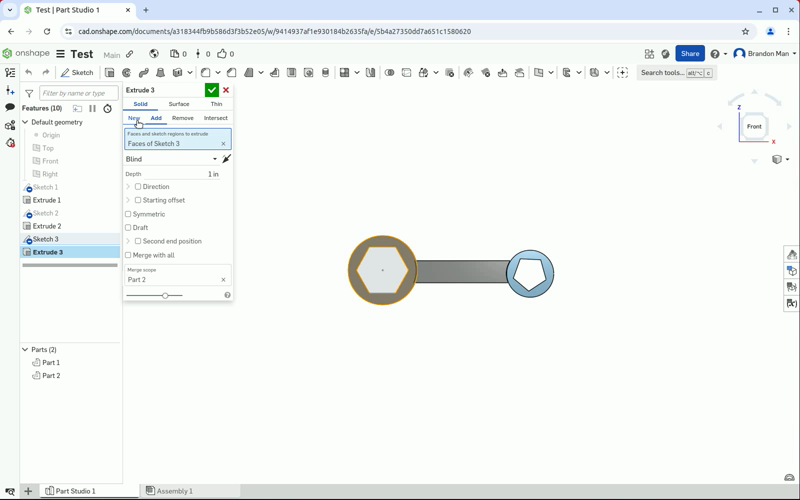
click(137, 120)
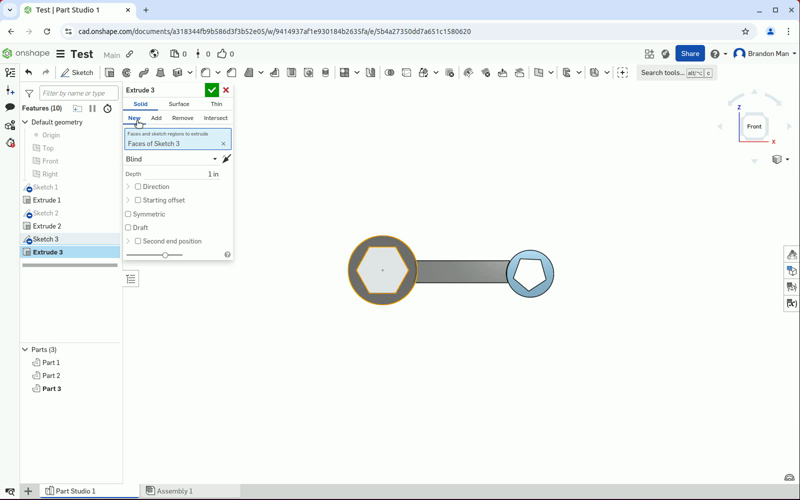
key(tab, 4)
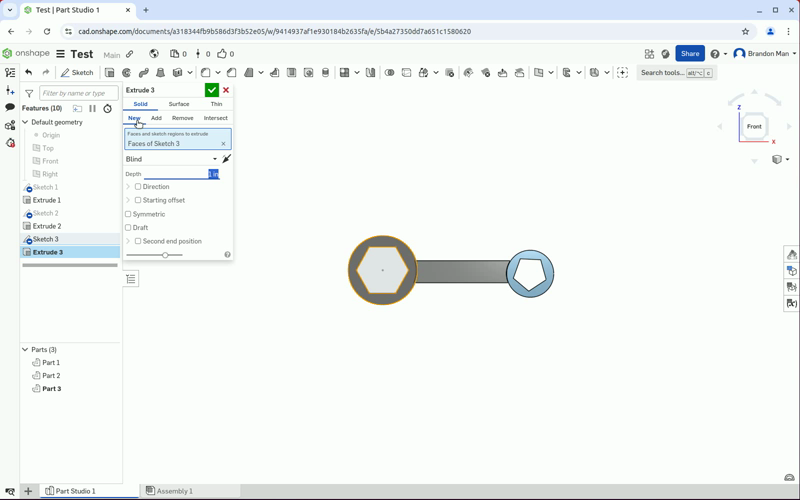
text(4.574)
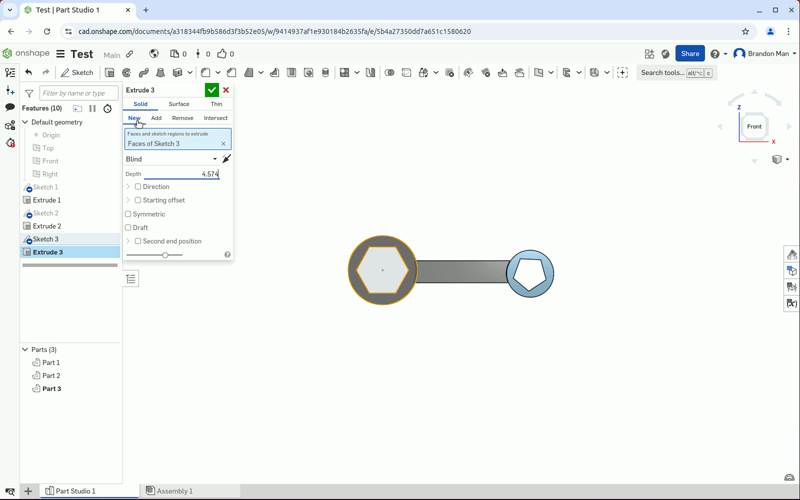
key(enter)
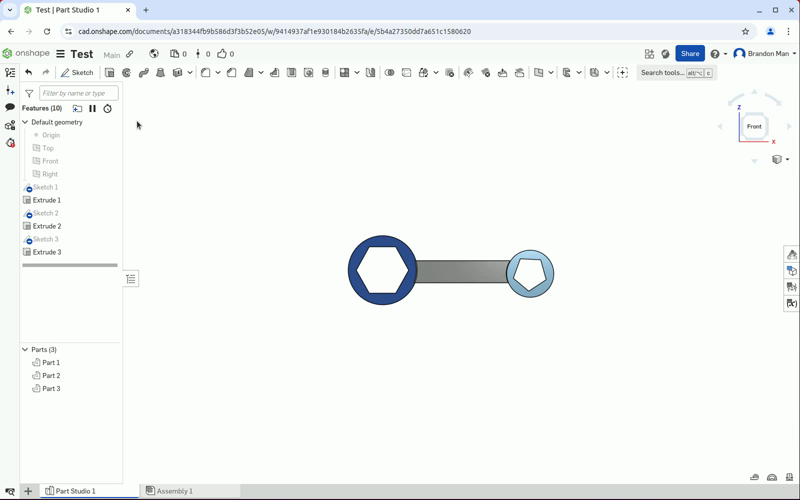
key(shift+h)
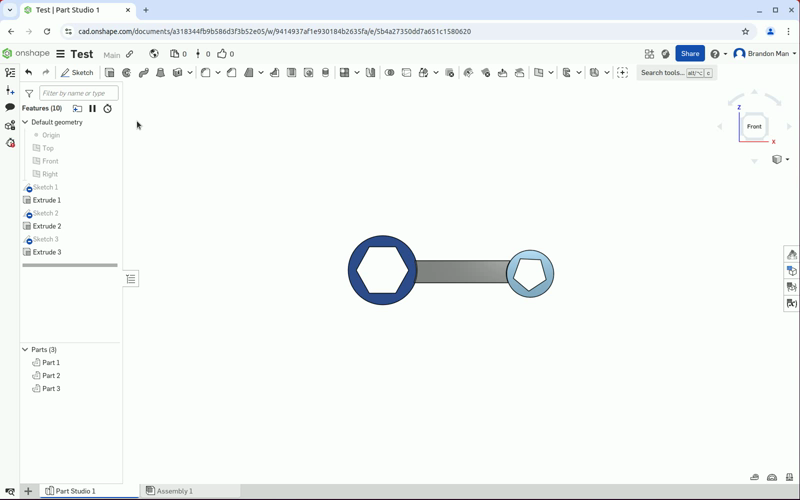
key(shift+h)
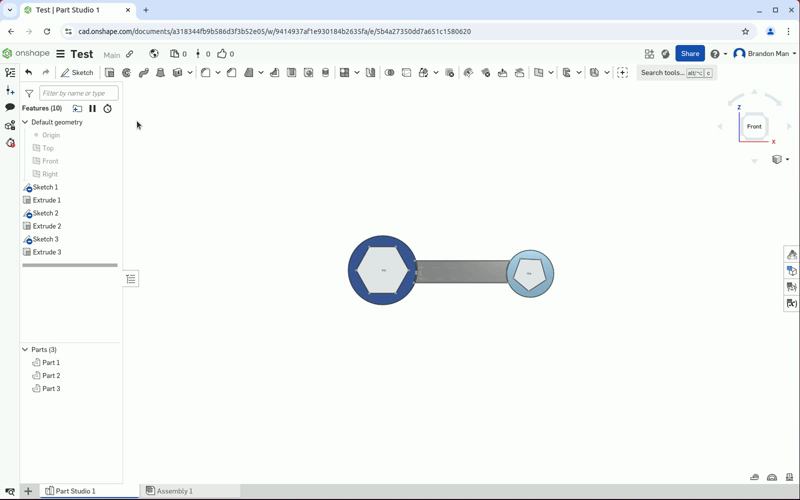
key(shift+7)
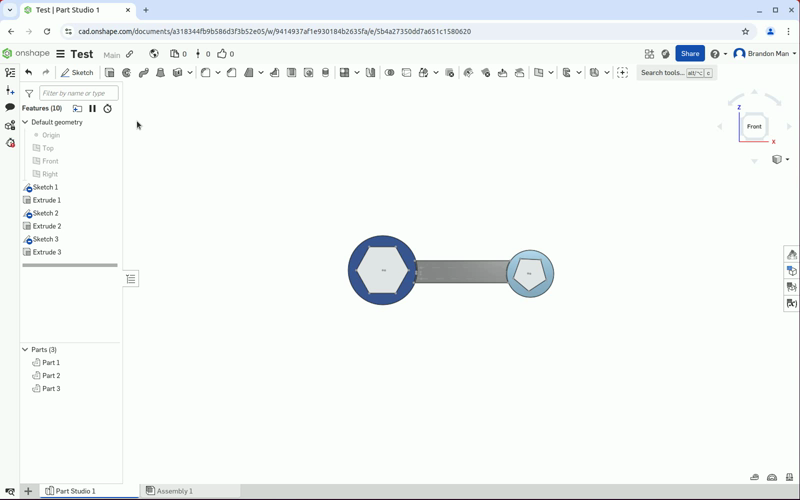
key(left, 2)
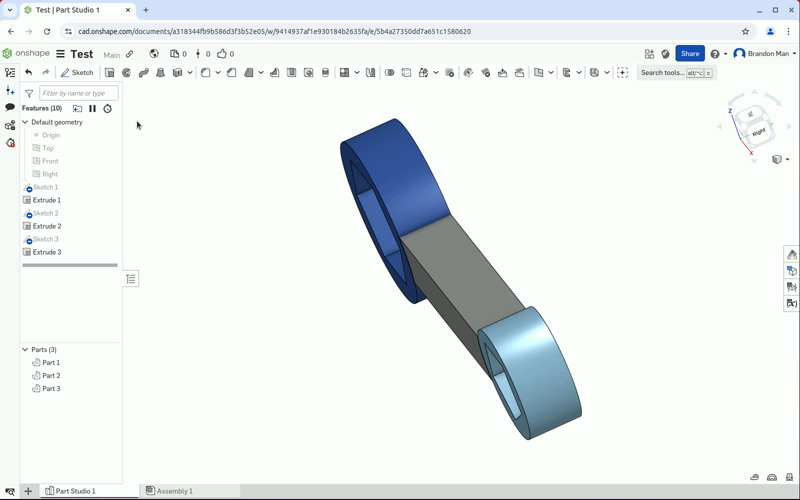
key(down, 2)
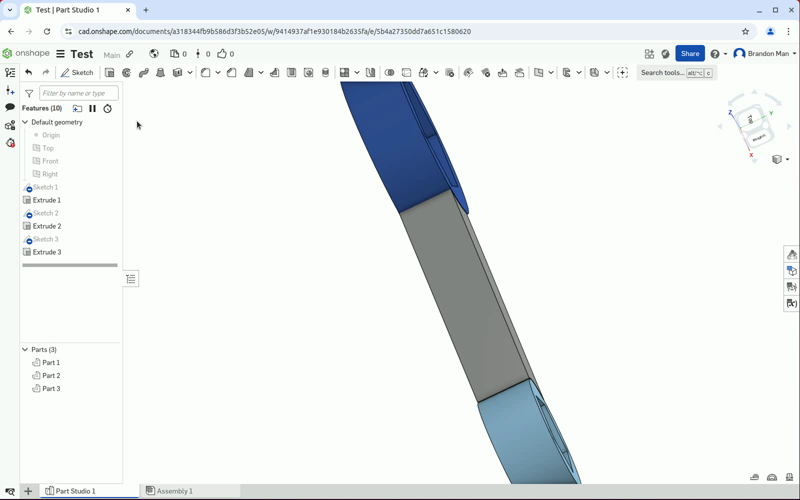
key(up, 2)
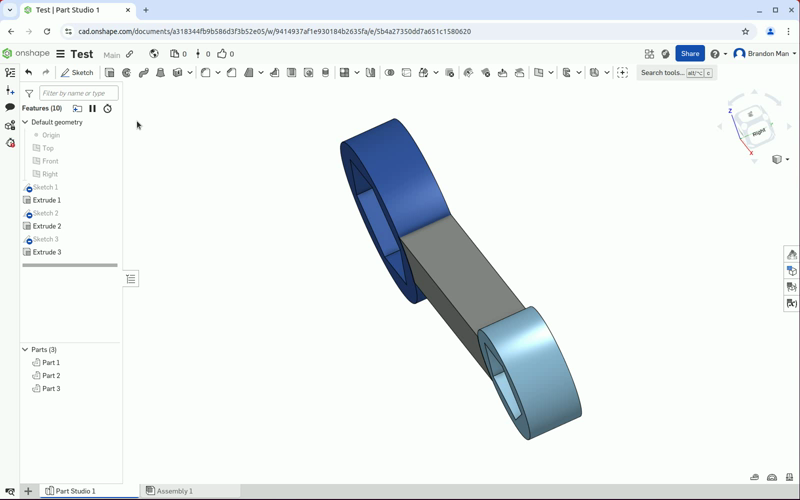
key(right, 2)
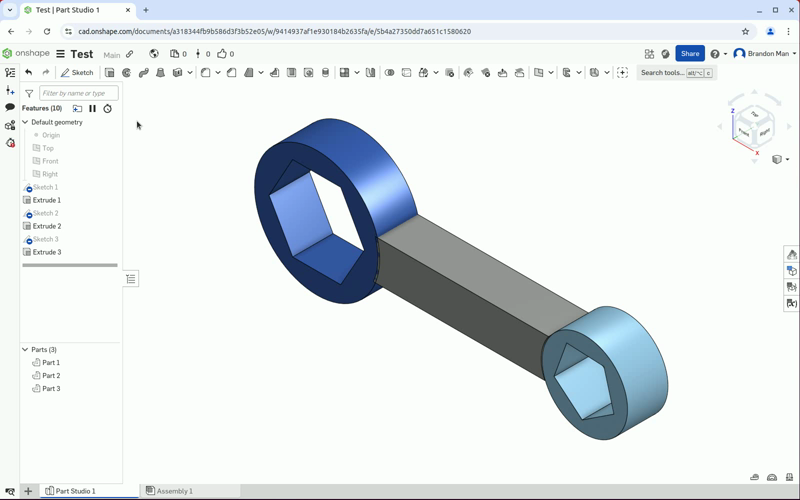
mouse_move(73, 189)
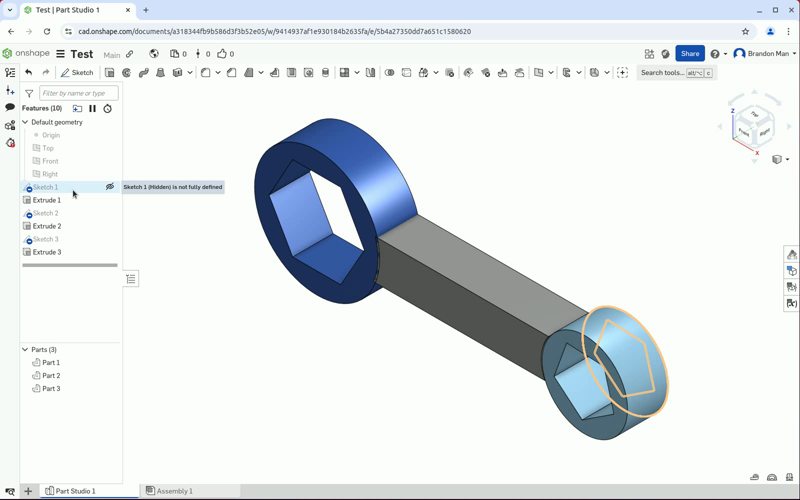
click(73, 189)